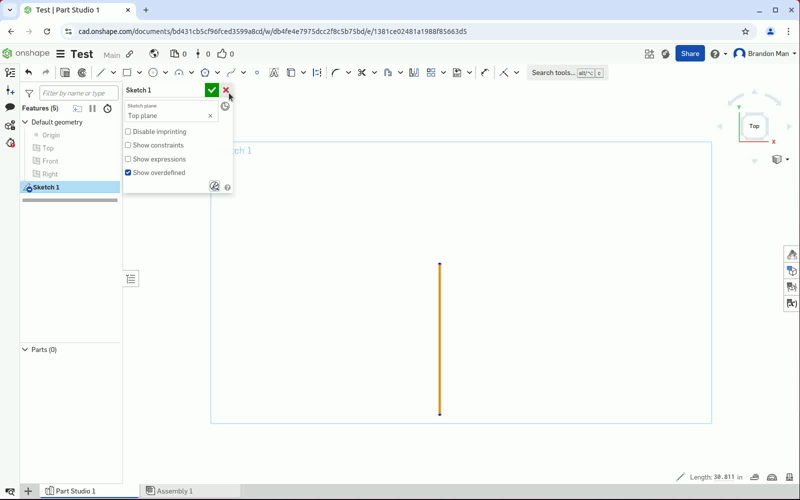
key(shift+h)
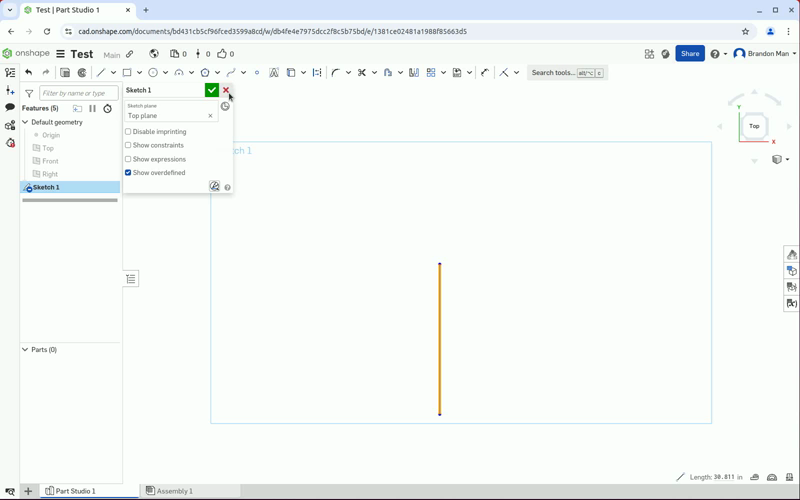
key(shift+s)
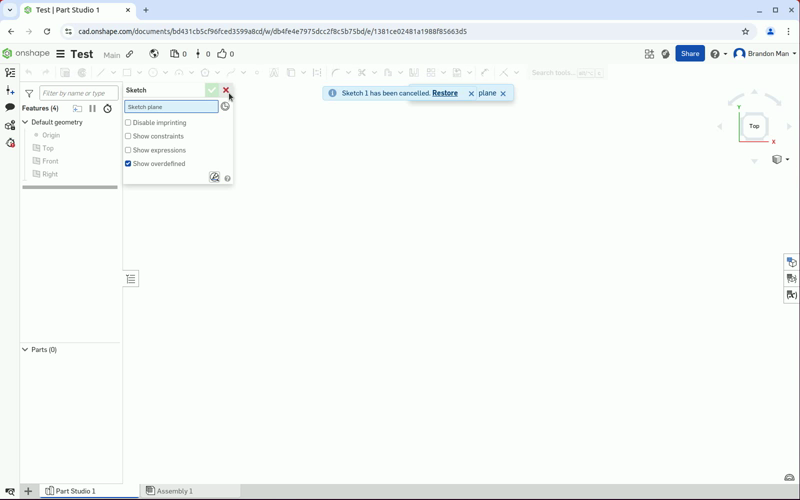
mouse_move(73, 150)
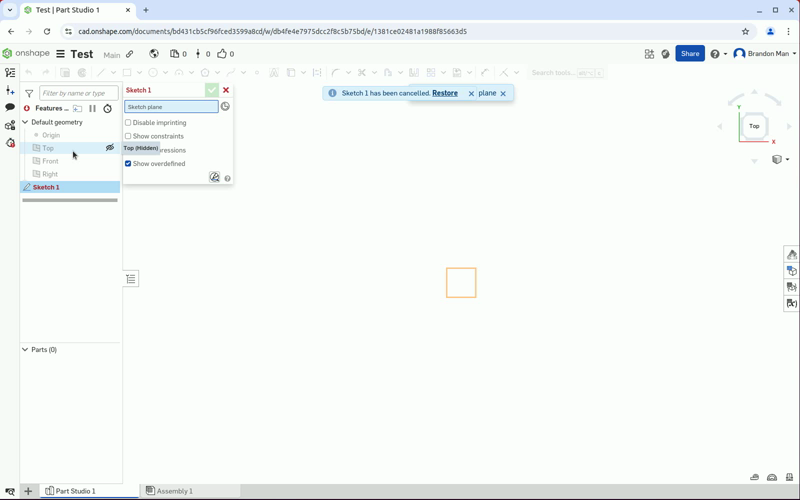
click(73, 150)
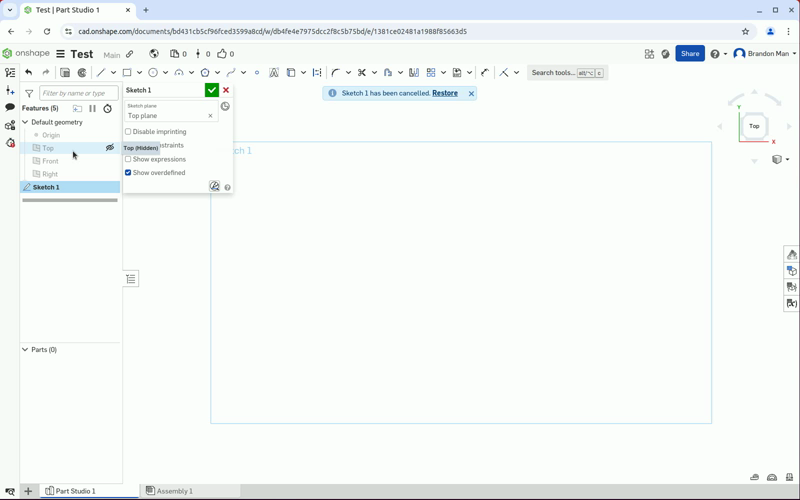
mouse_move(73, 352)
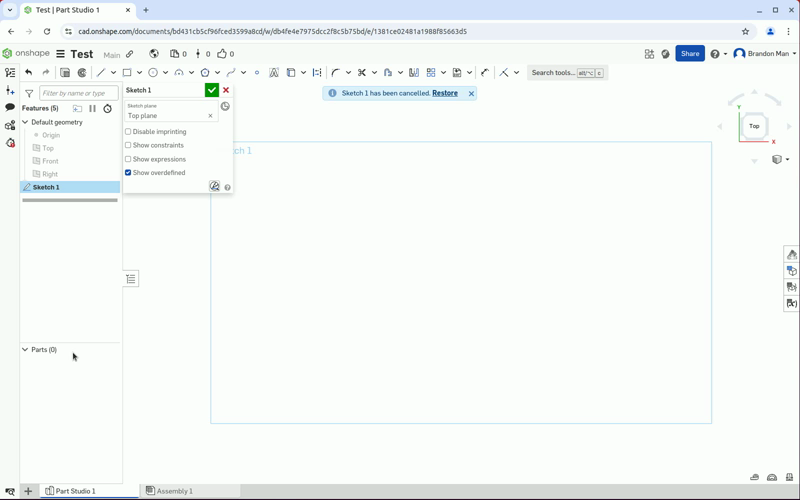
key(y)
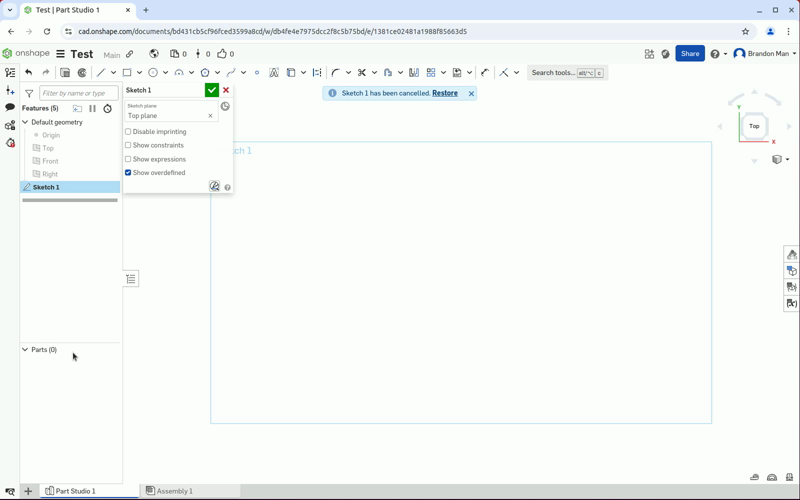
key(l)
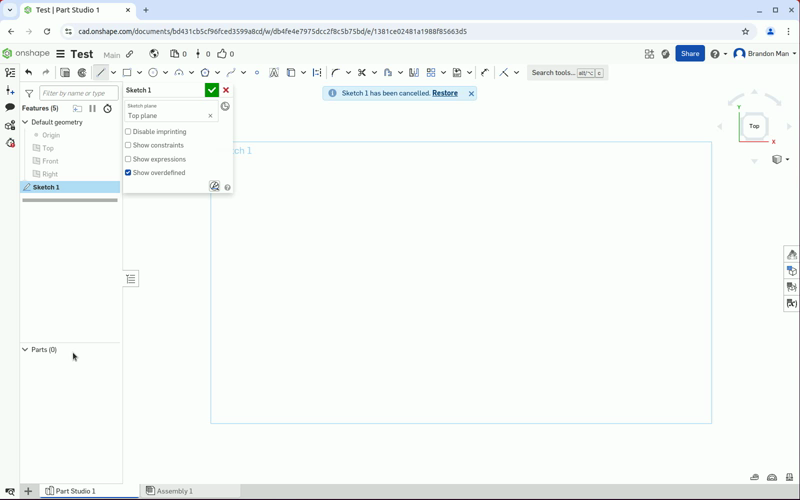
key_down(shift)
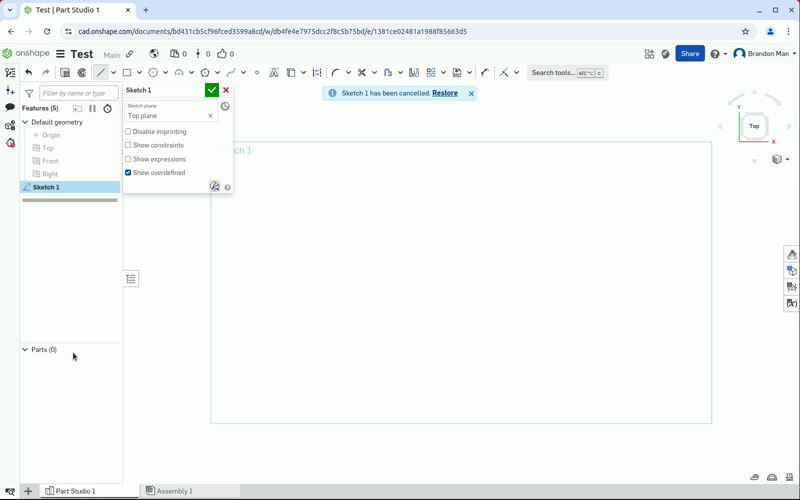
mouse_move(348, 282)
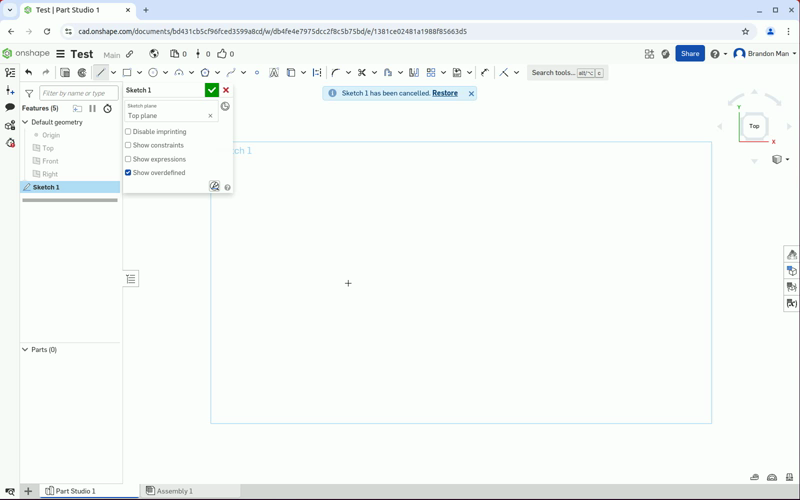
click(348, 282)
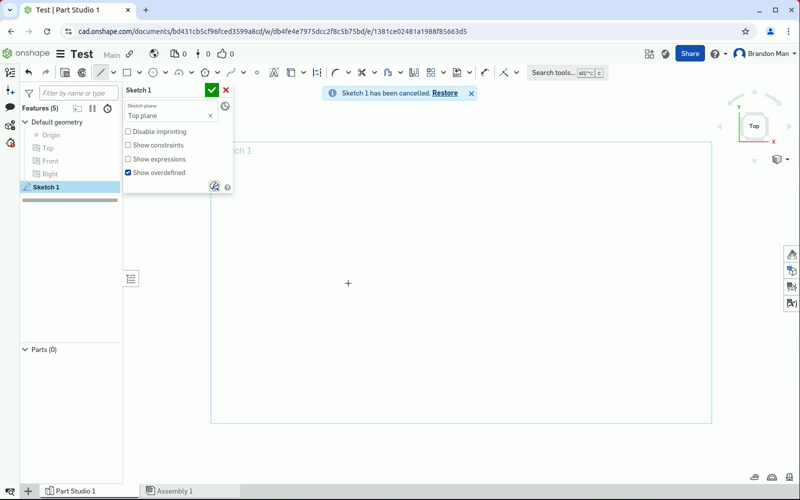
key_up(shift)
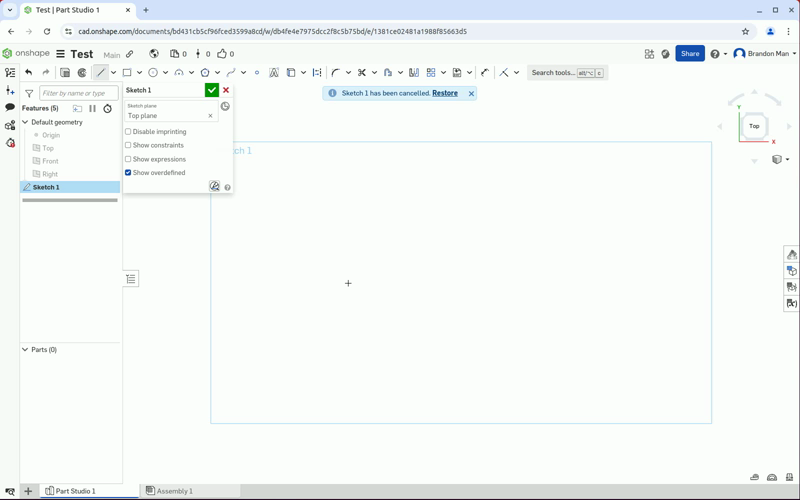
key_down(shift)
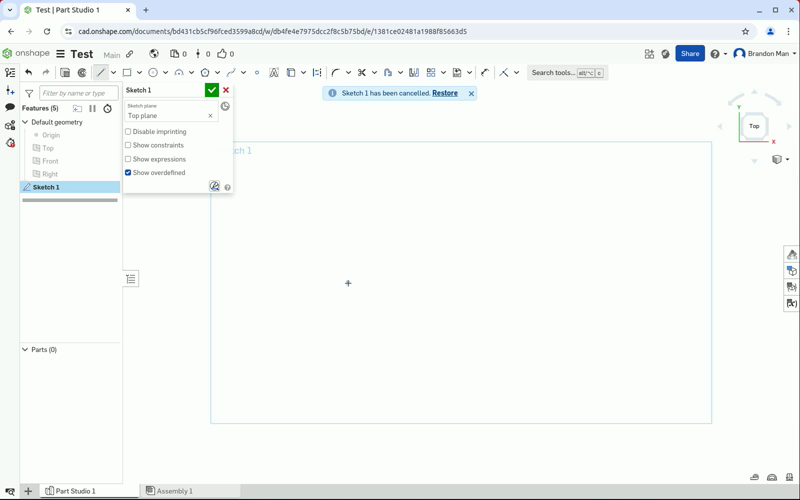
mouse_move(460, 282)
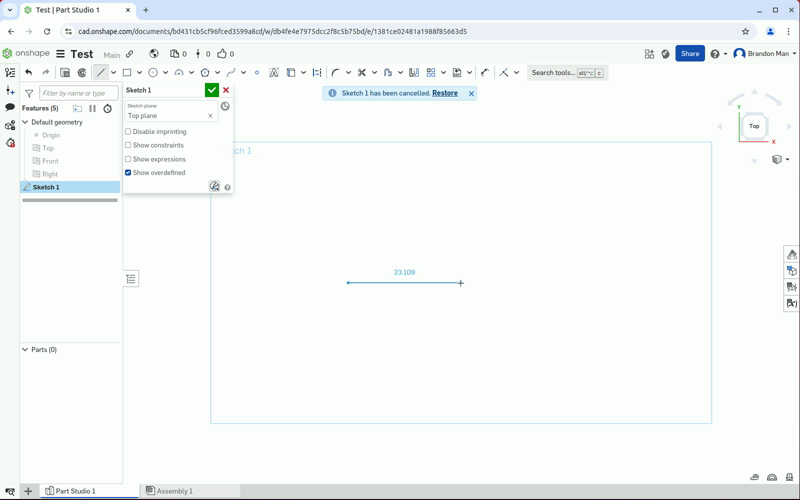
click(460, 282)
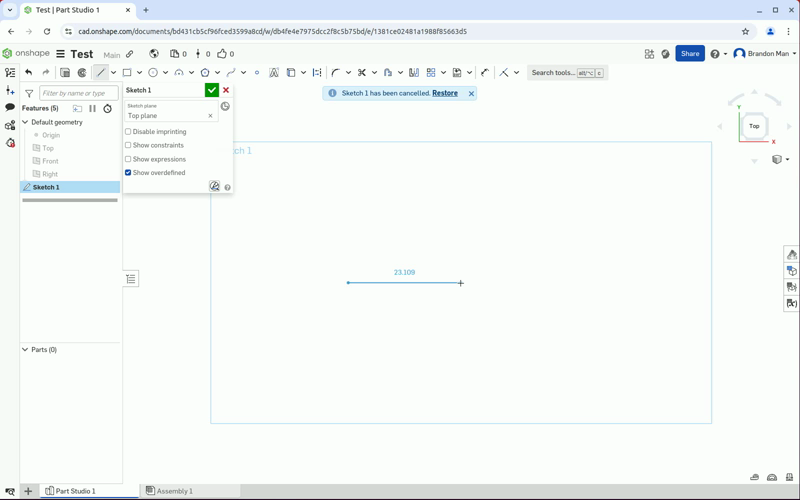
key_up(shift)
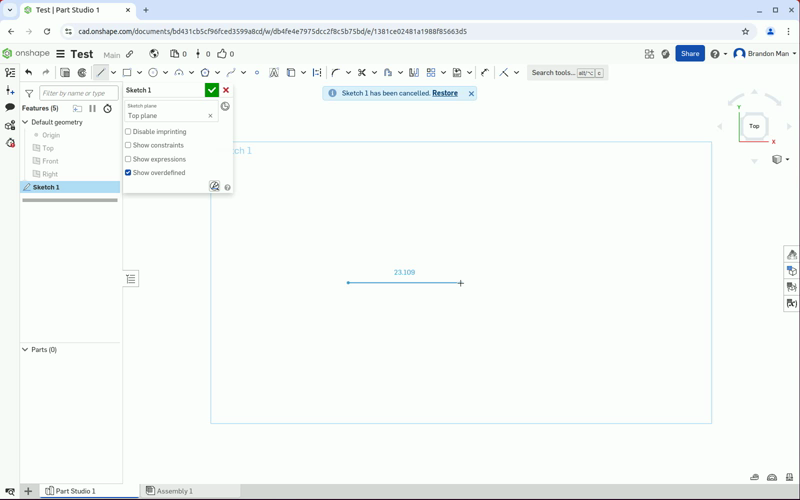
key_down(shift)
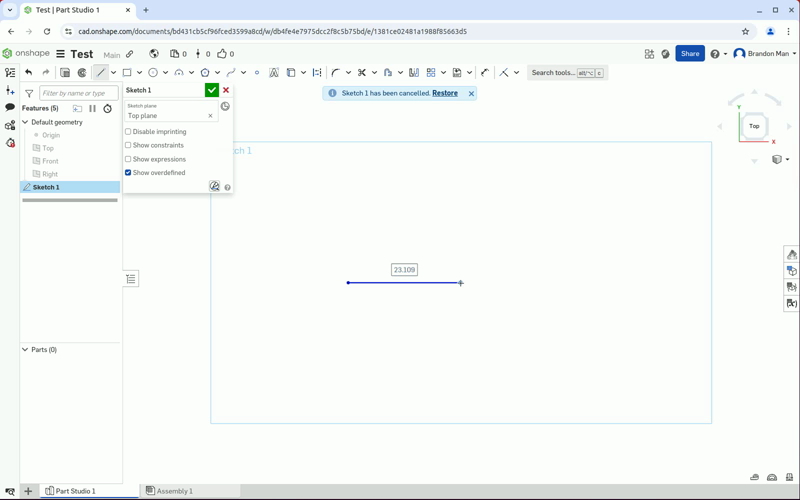
mouse_move(490, 282)
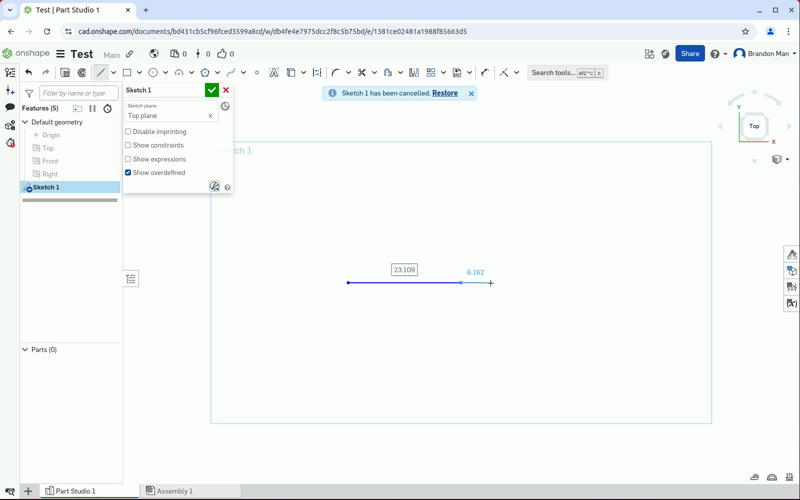
mouse_move(419, 241)
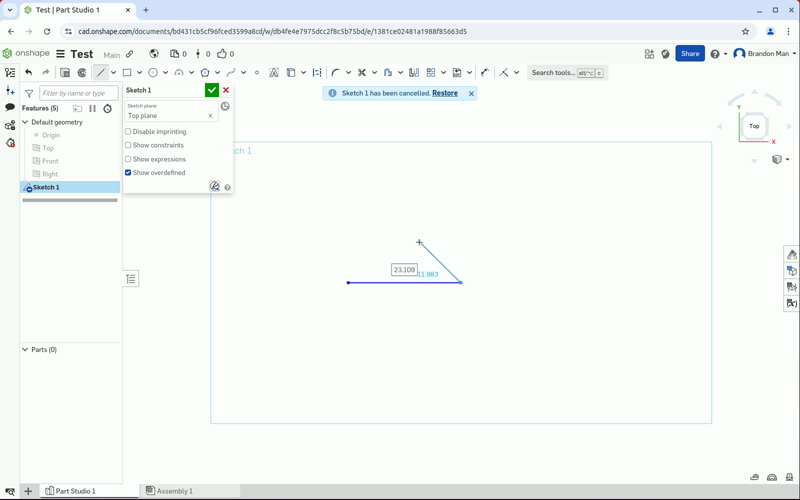
click(419, 241)
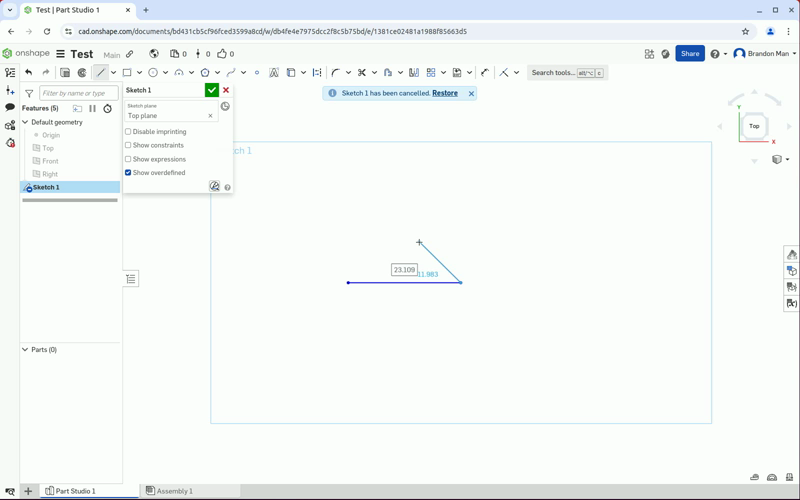
key_up(shift)
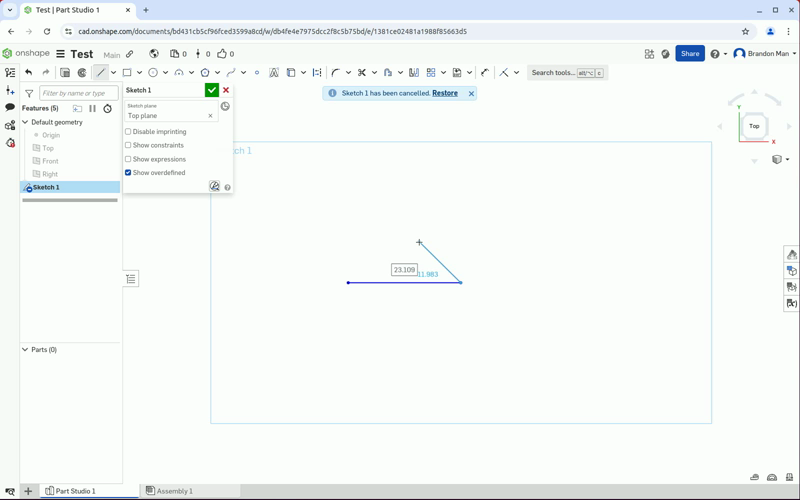
key_down(shift)
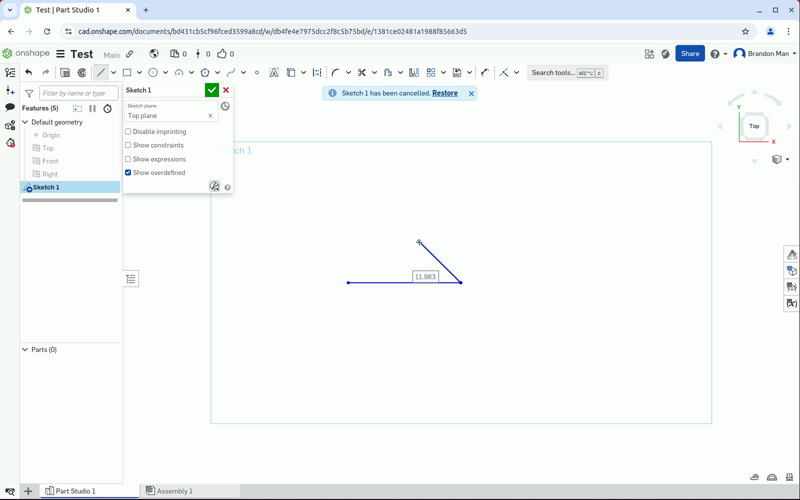
mouse_move(348, 241)
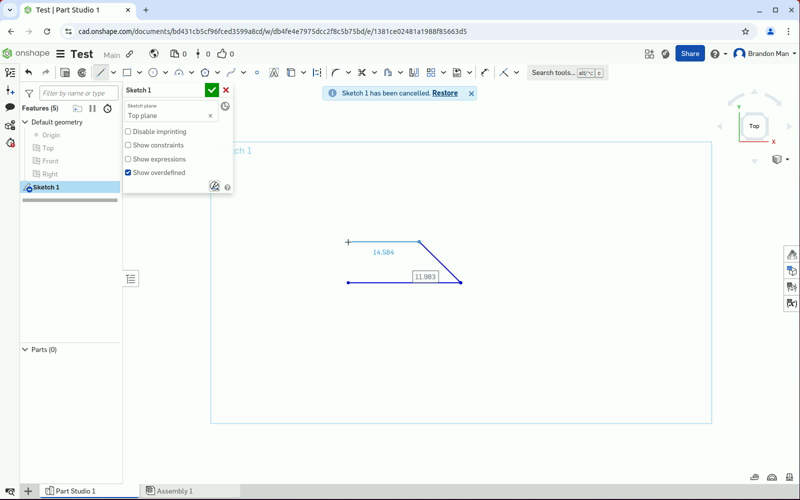
click(348, 241)
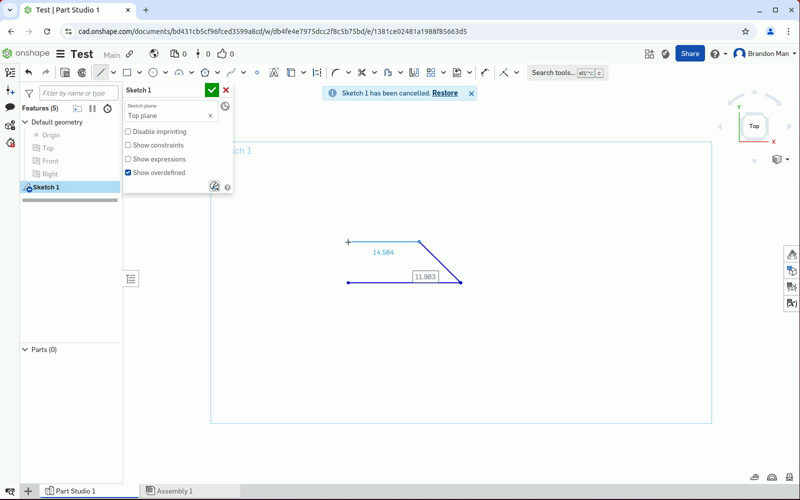
key_up(shift)
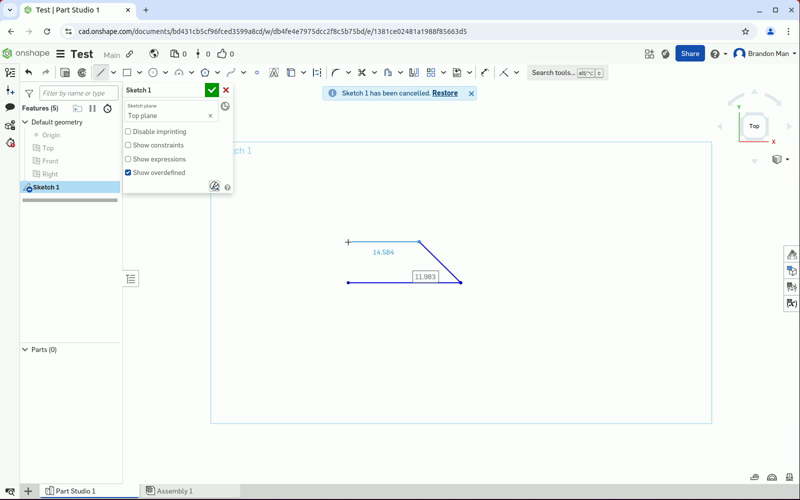
mouse_move(378, 241)
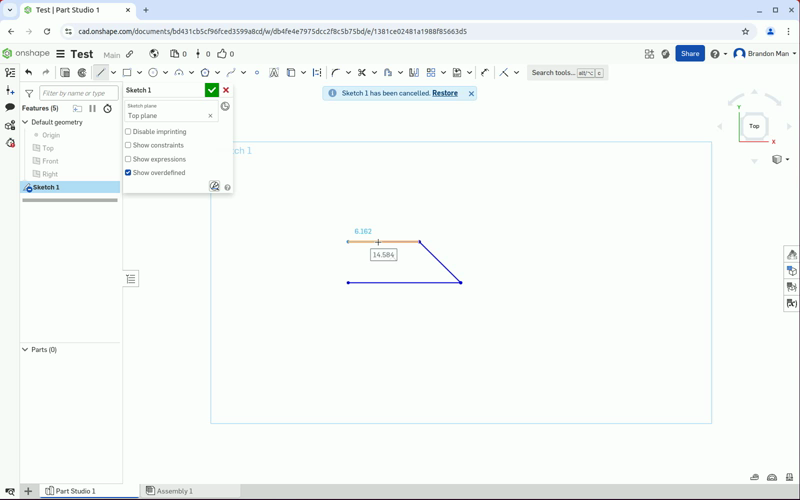
key_down(shift)
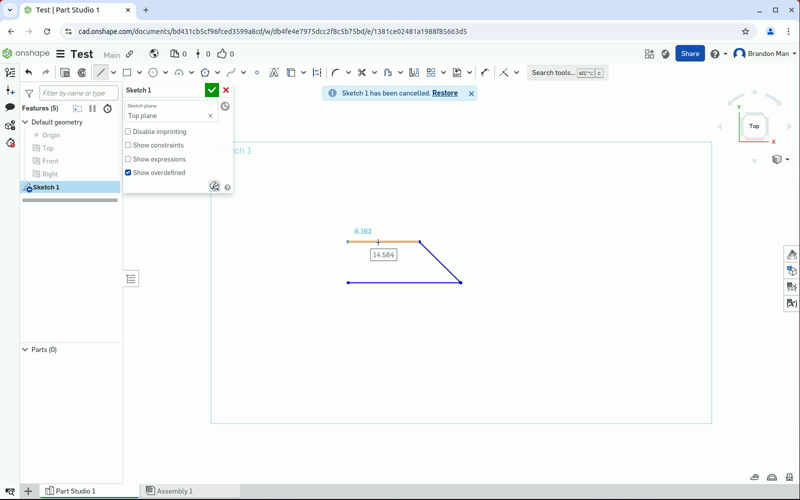
mouse_move(348, 282)
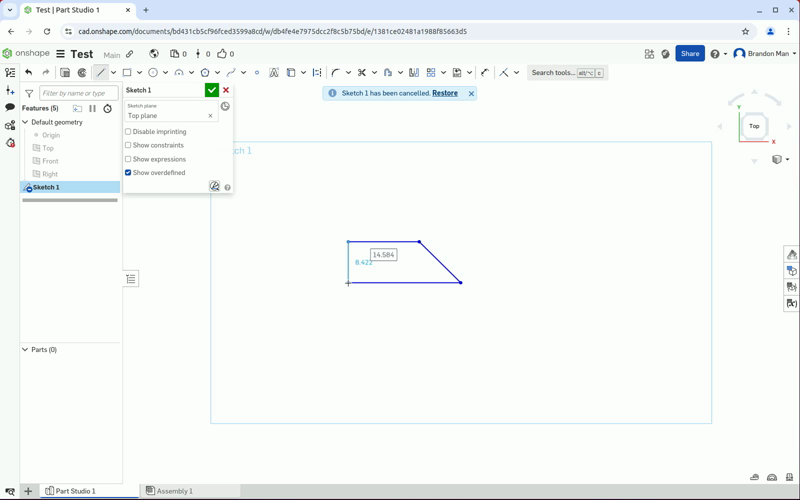
key_up(shift)
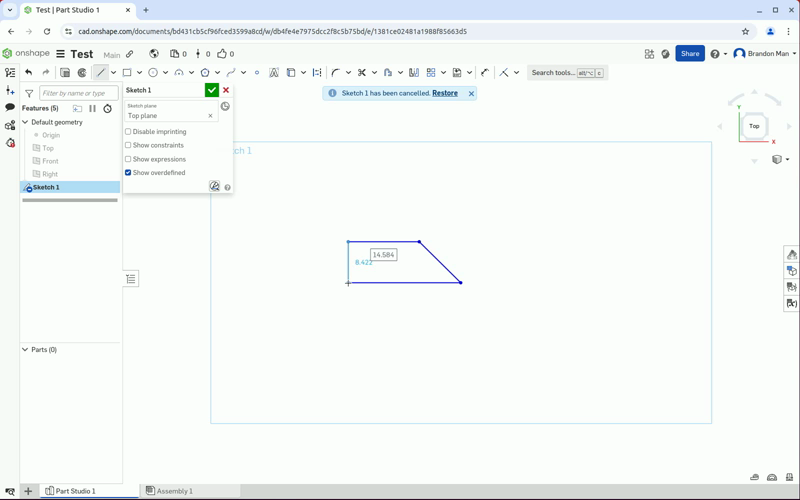
click(348, 282)
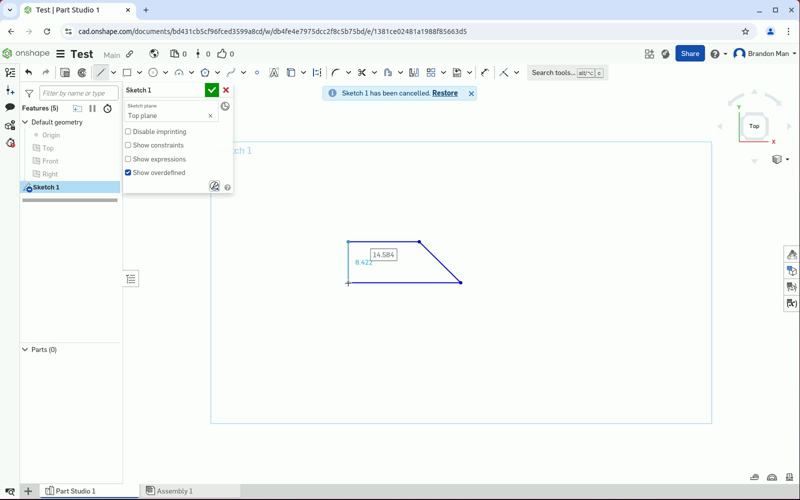
key(esc)
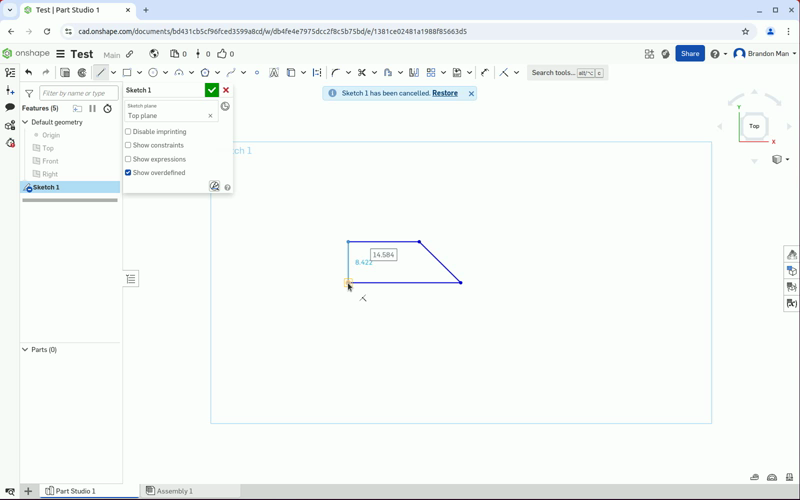
mouse_move(397, 278)
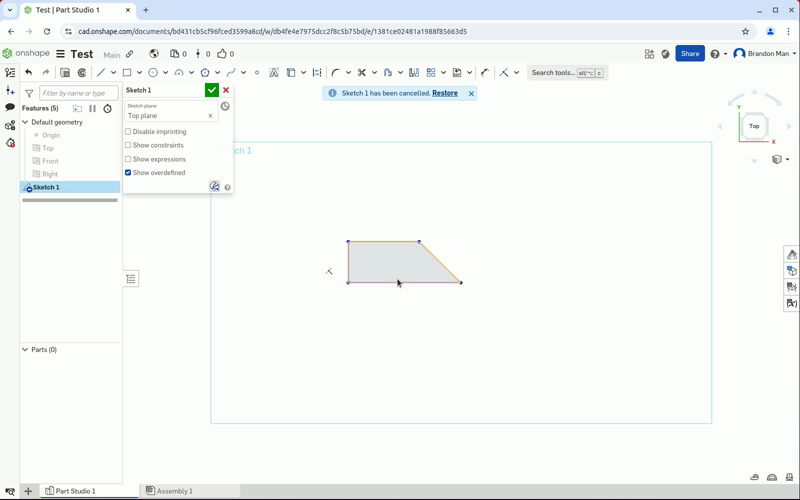
click(397, 278)
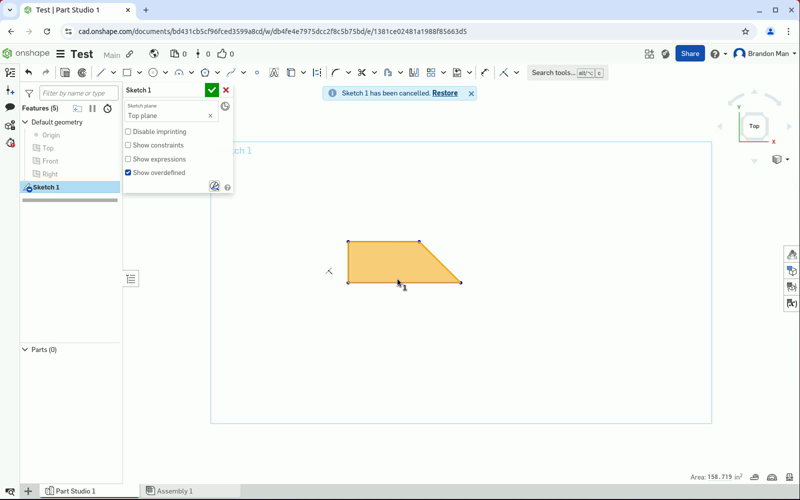
mouse_move(73, 352)
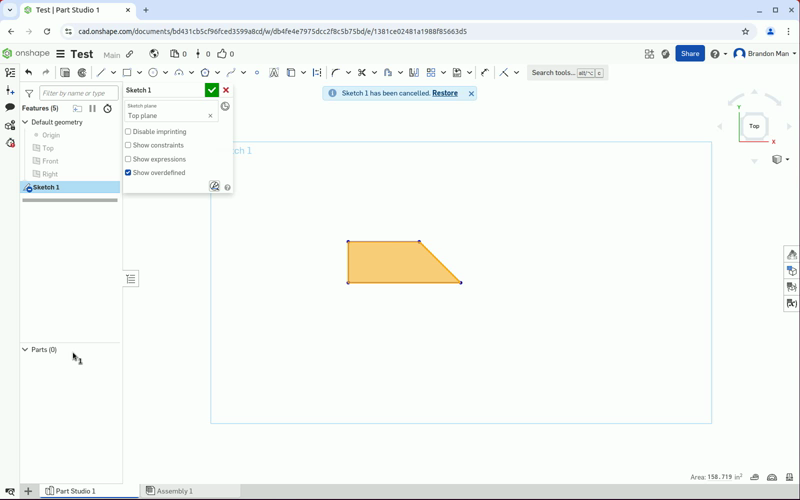
key(shift+y)
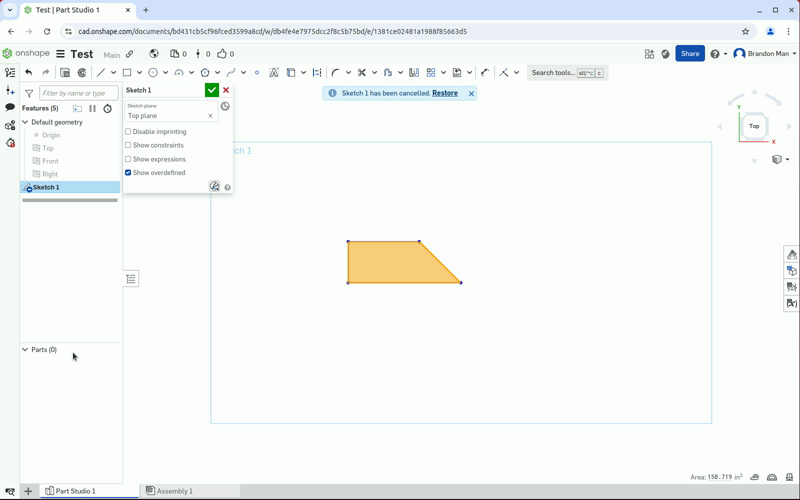
key(shift+e)
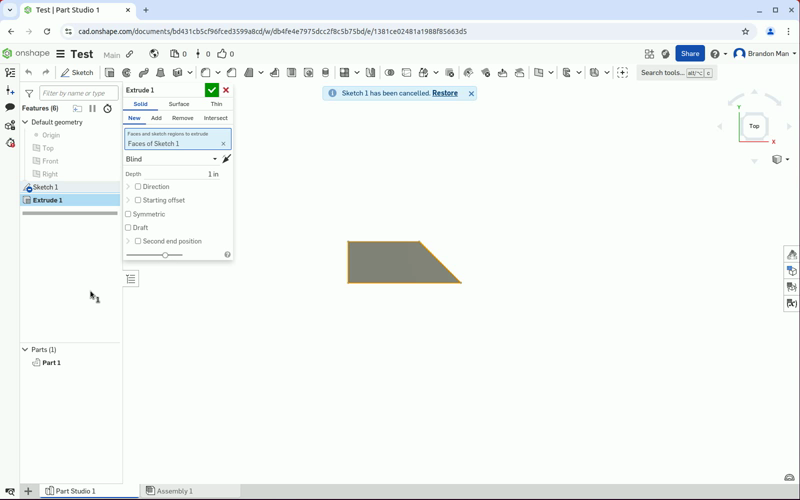
mouse_move(143, 106)
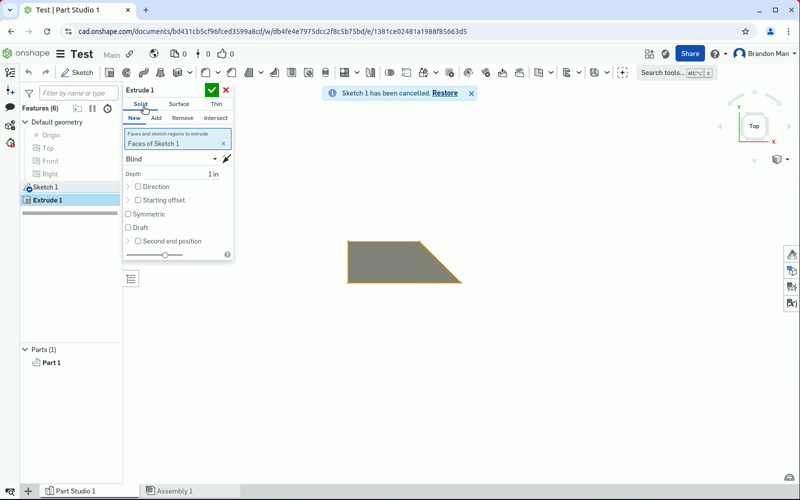
click(143, 106)
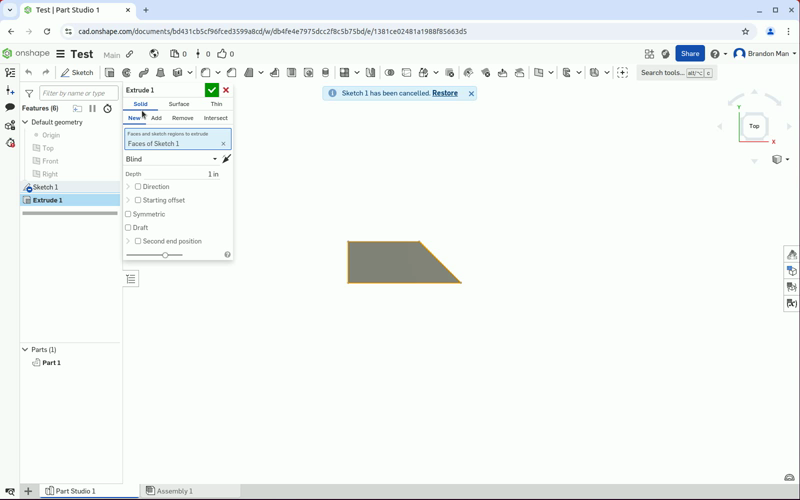
mouse_move(137, 120)
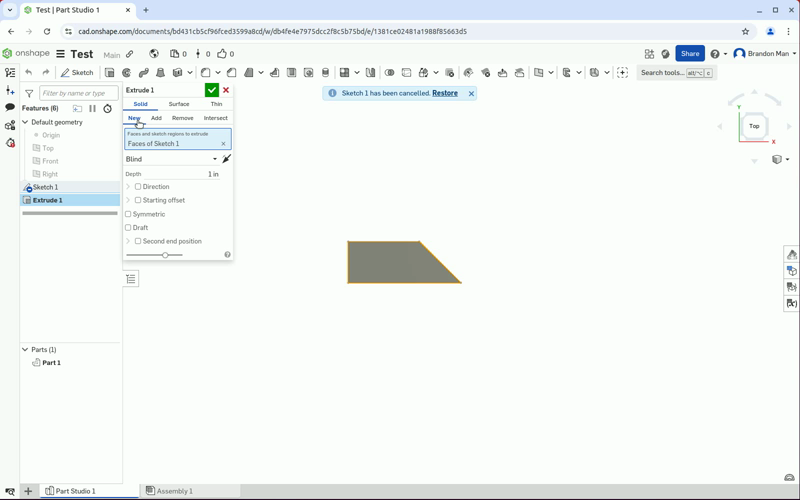
click(137, 120)
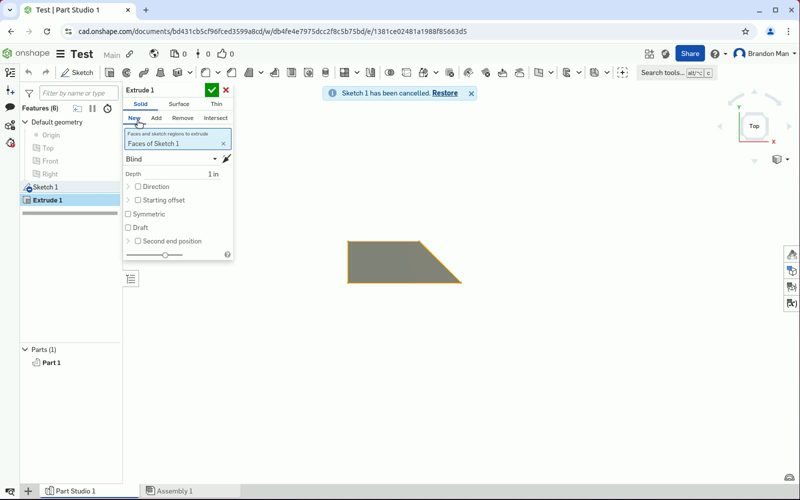
key(tab, 4)
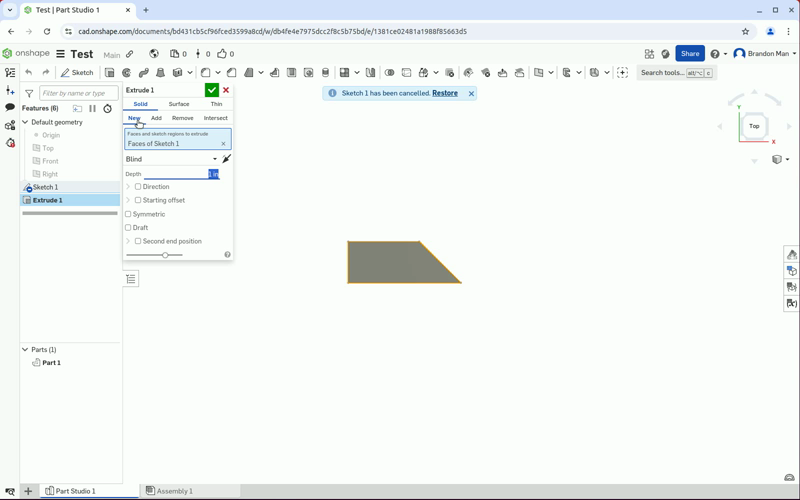
text(7.221)
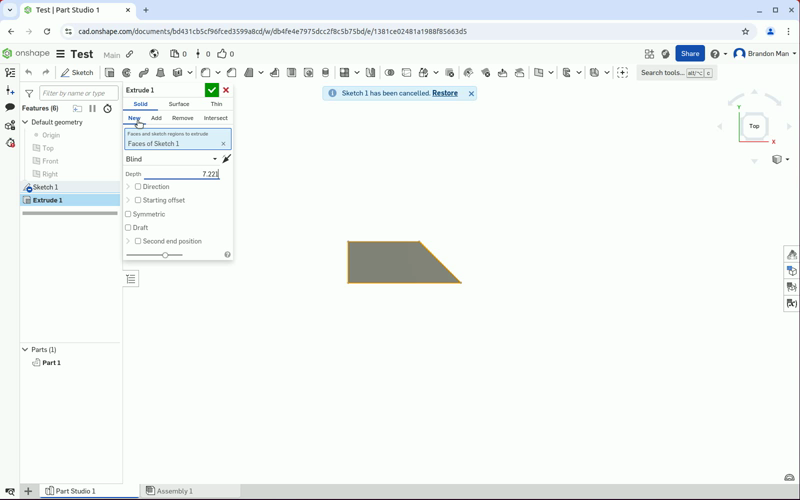
key(enter)
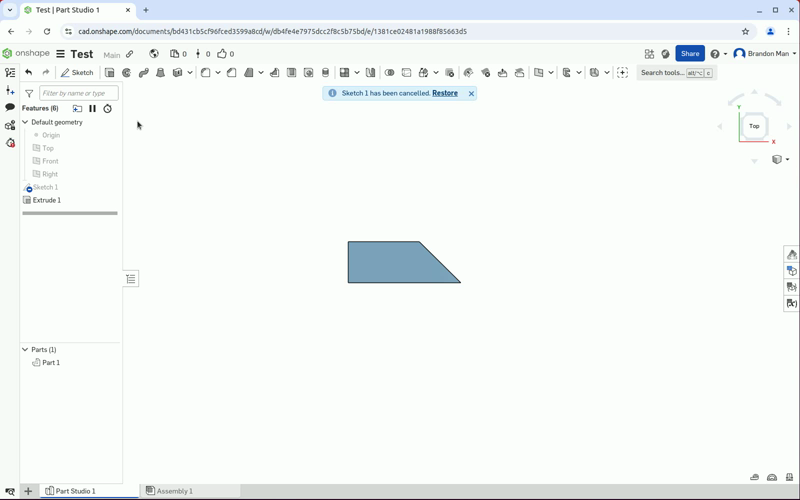
key(shift+h)
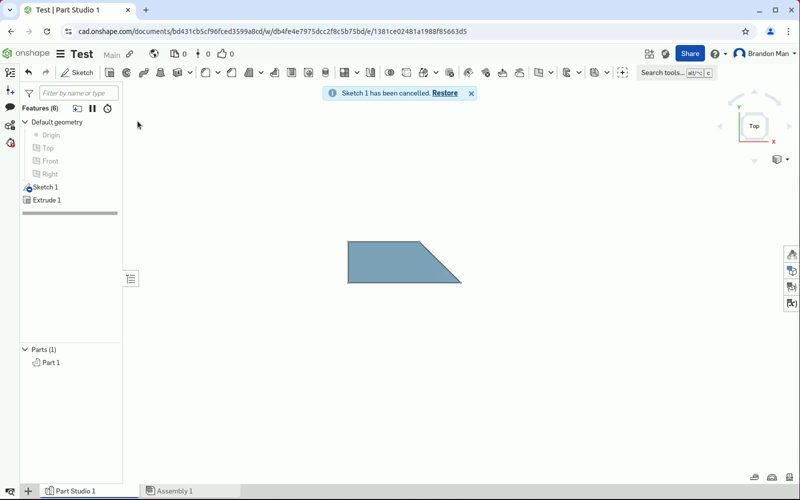
key(shift+h)
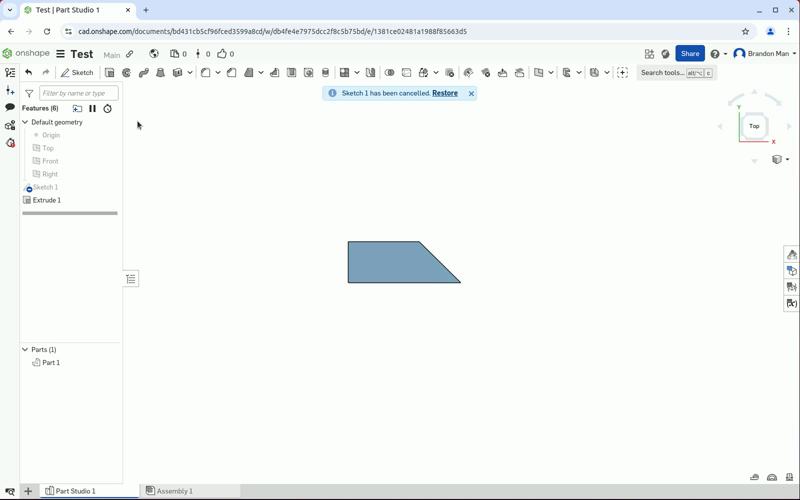
mouse_move(73, 189)
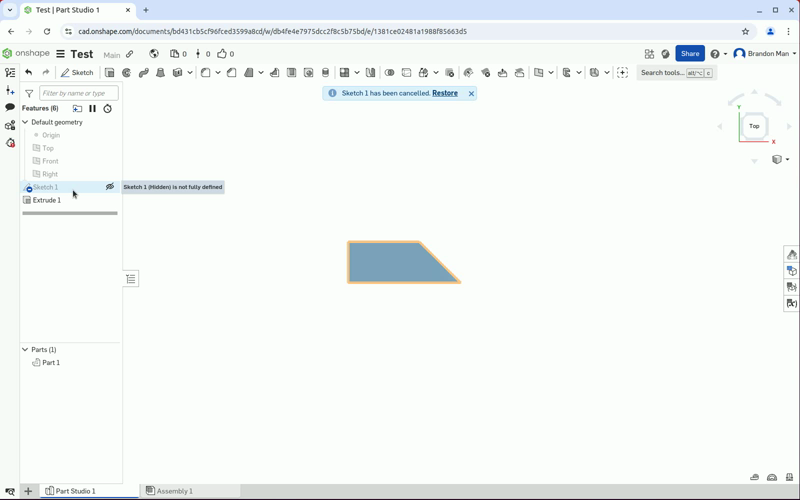
click(73, 189)
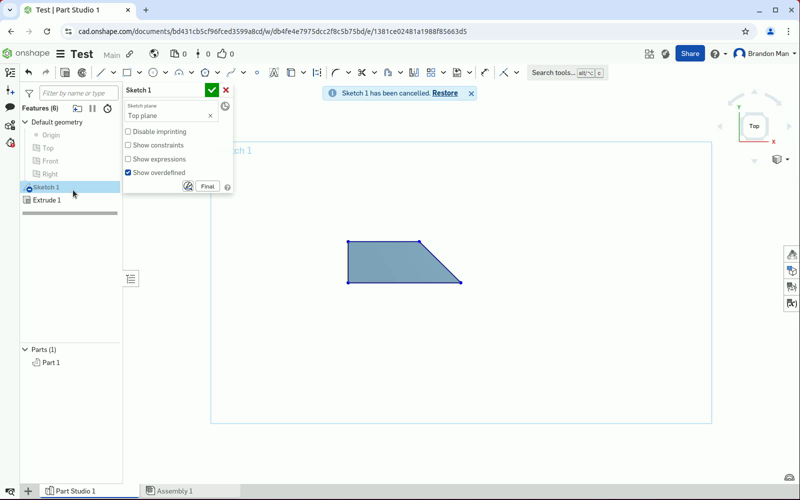
mouse_move(229, 92)
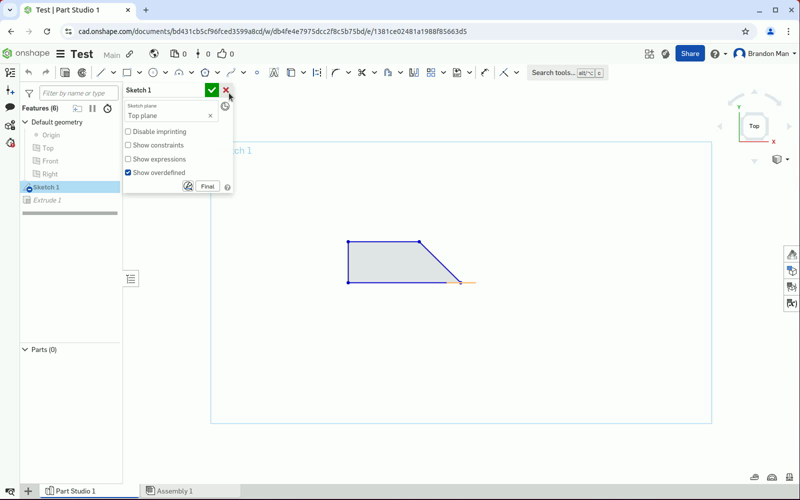
click(229, 92)
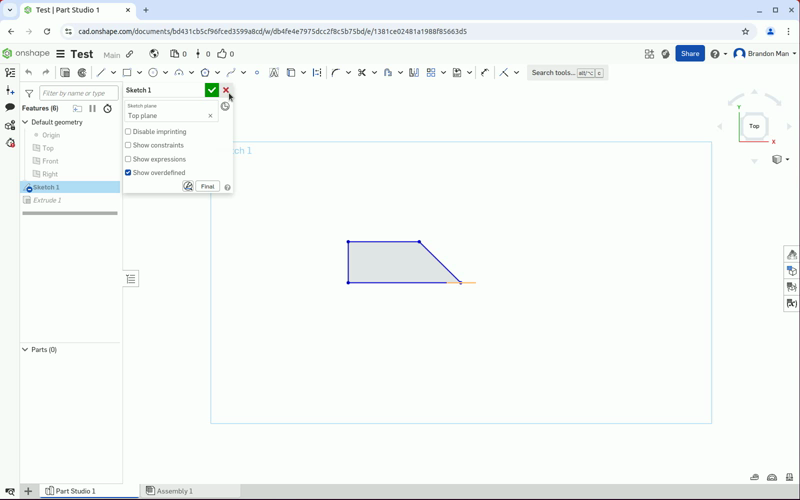
key(shift+s)
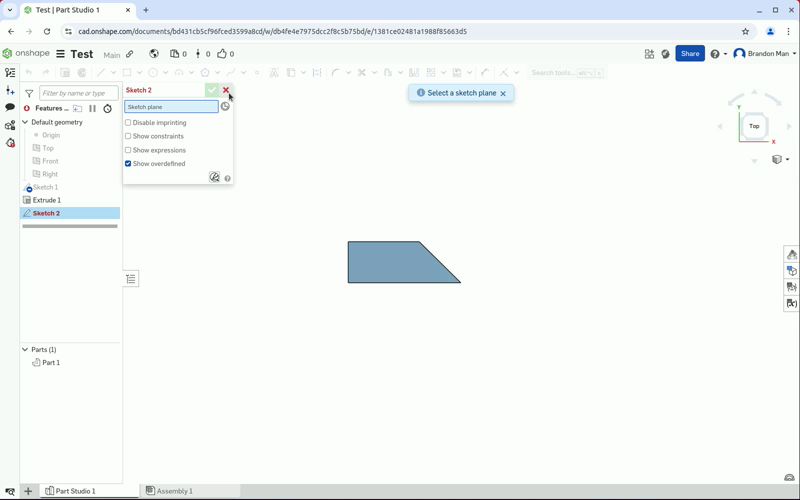
mouse_move(73, 150)
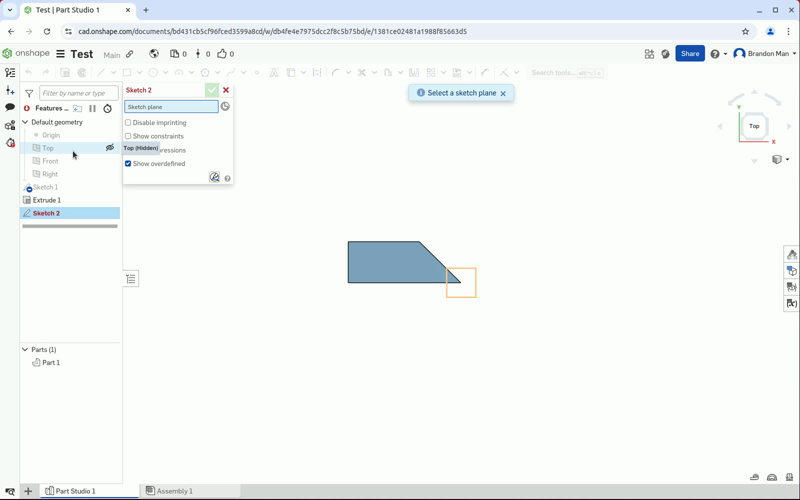
click(73, 150)
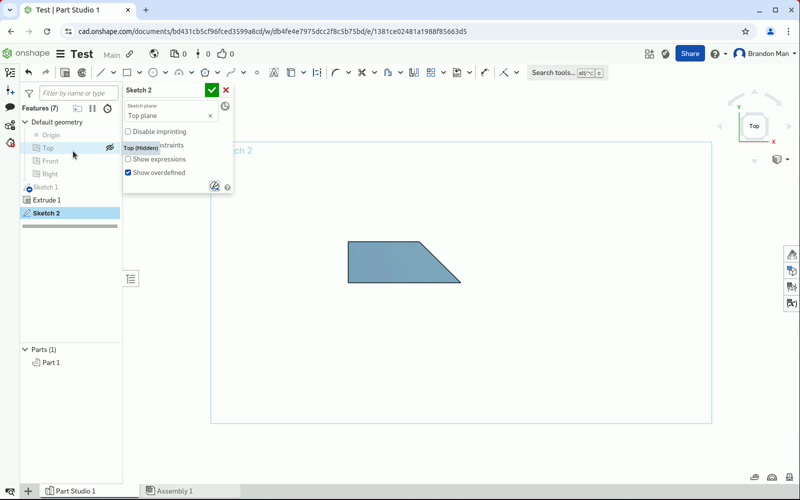
mouse_move(73, 352)
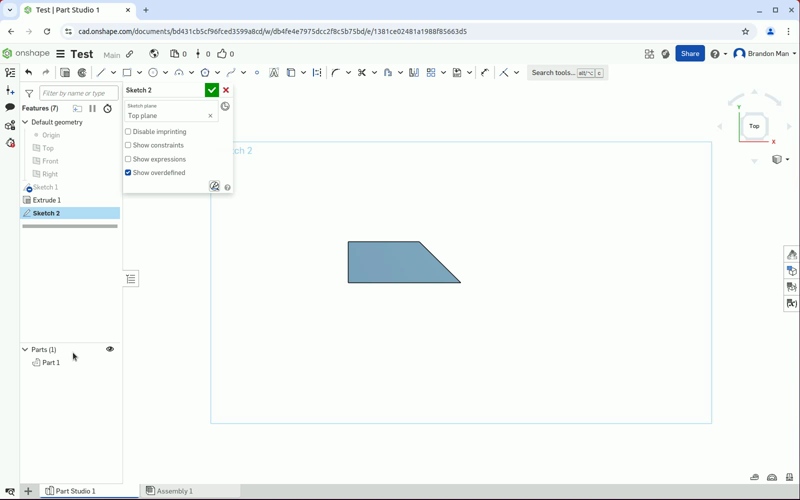
key(y)
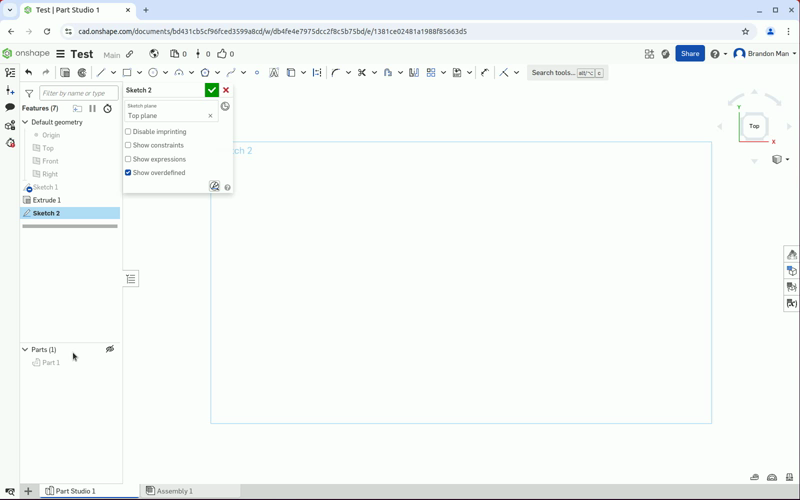
key(l)
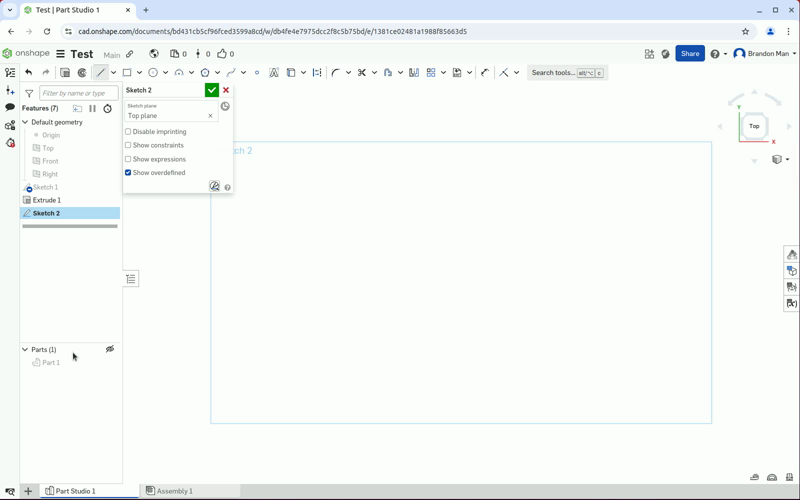
key_down(shift)
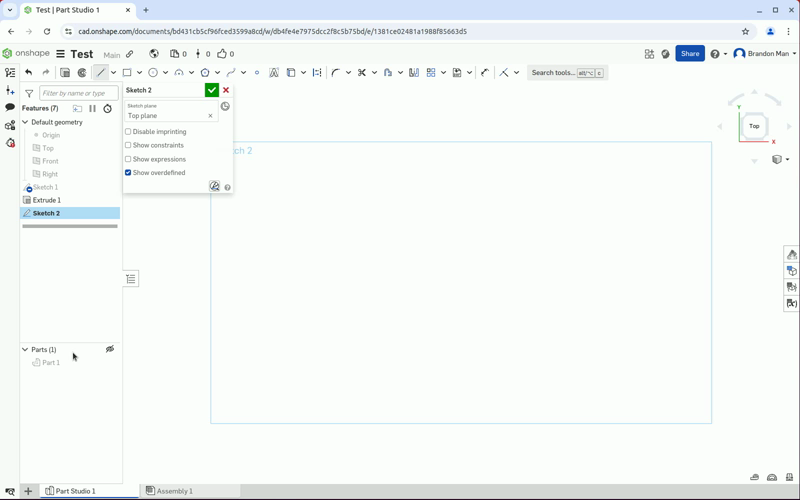
mouse_move(348, 312)
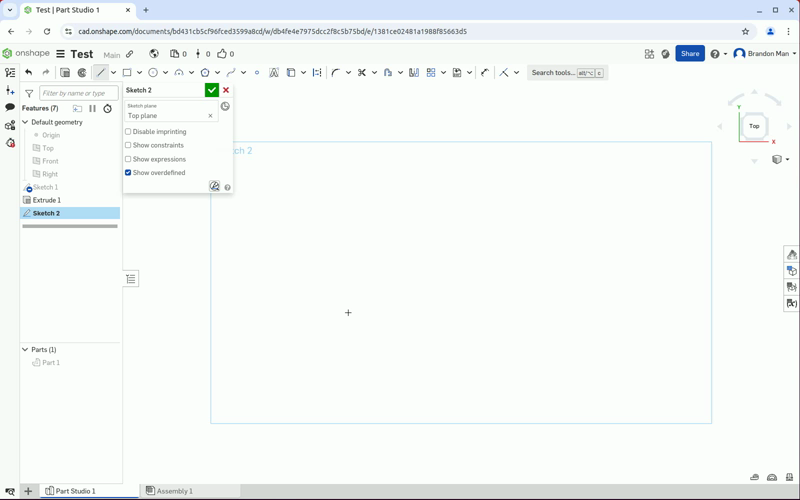
click(348, 312)
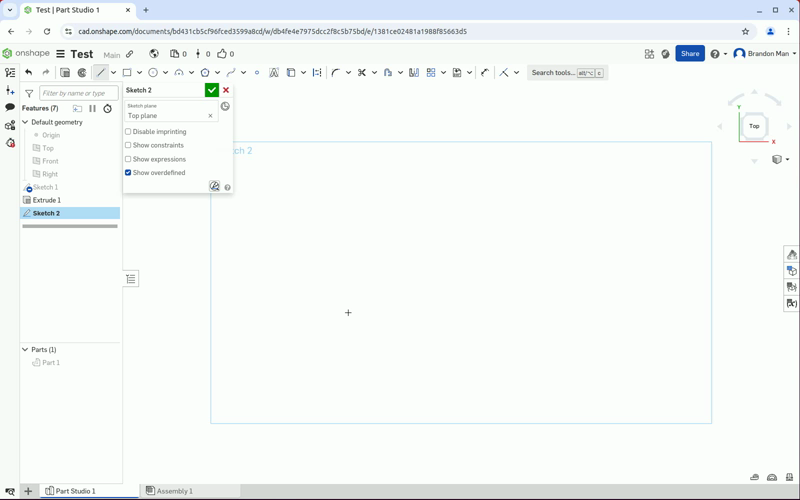
key_up(shift)
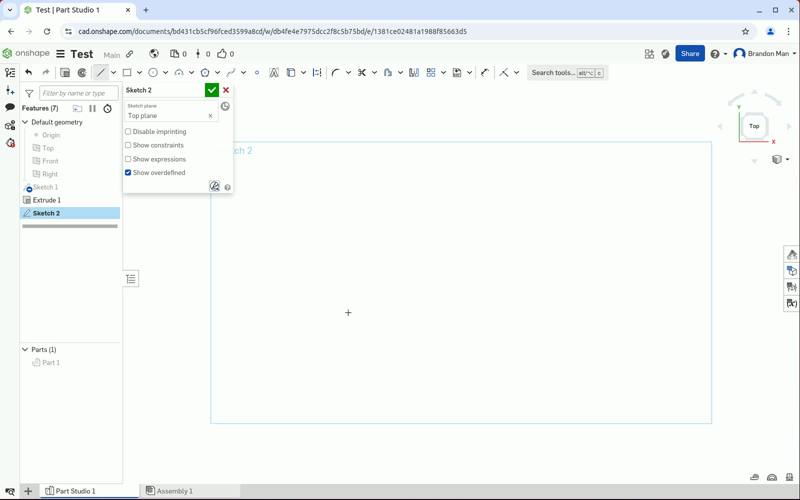
key_down(shift)
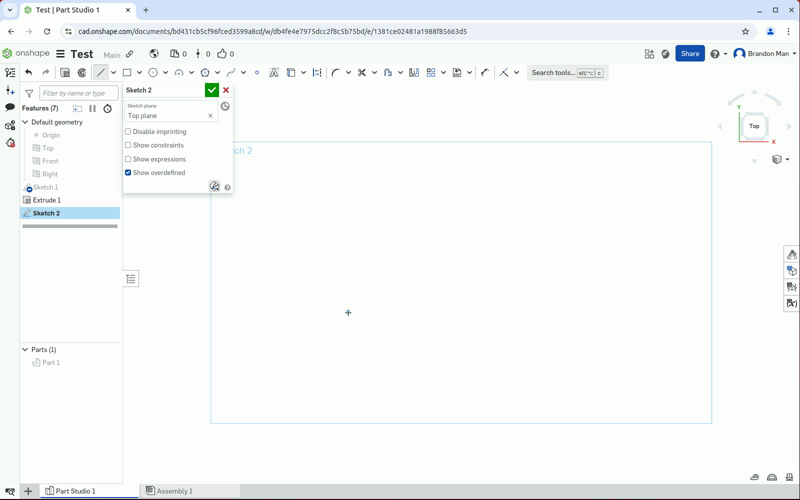
mouse_move(460, 282)
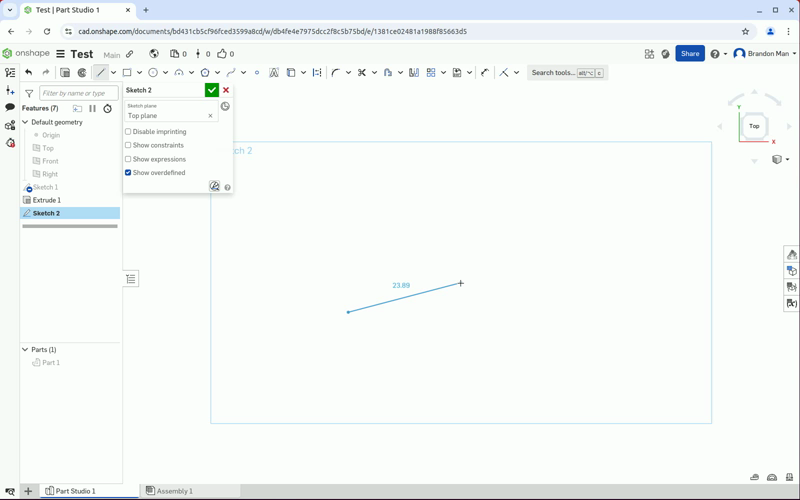
click(460, 282)
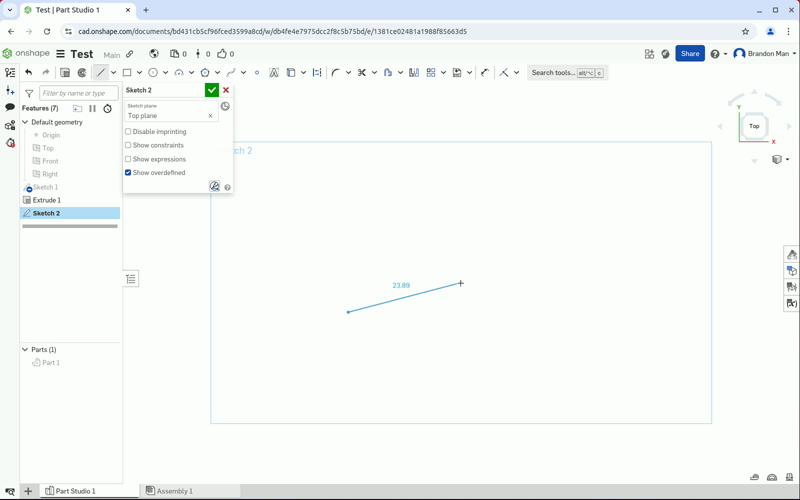
key_up(shift)
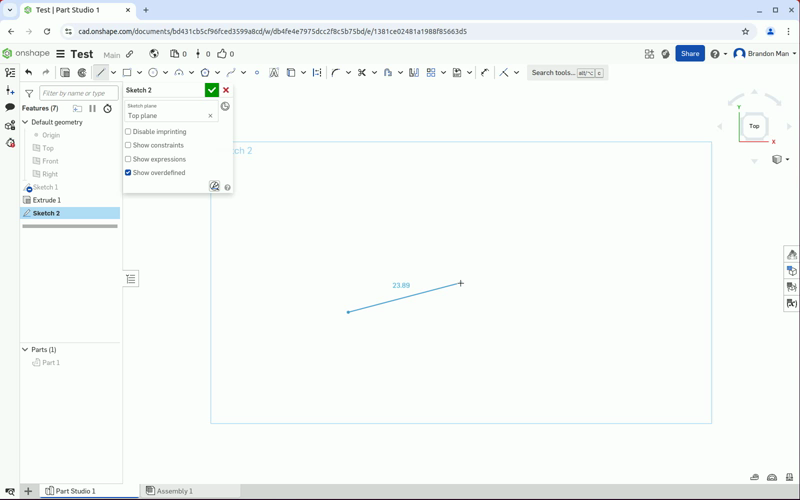
key_down(shift)
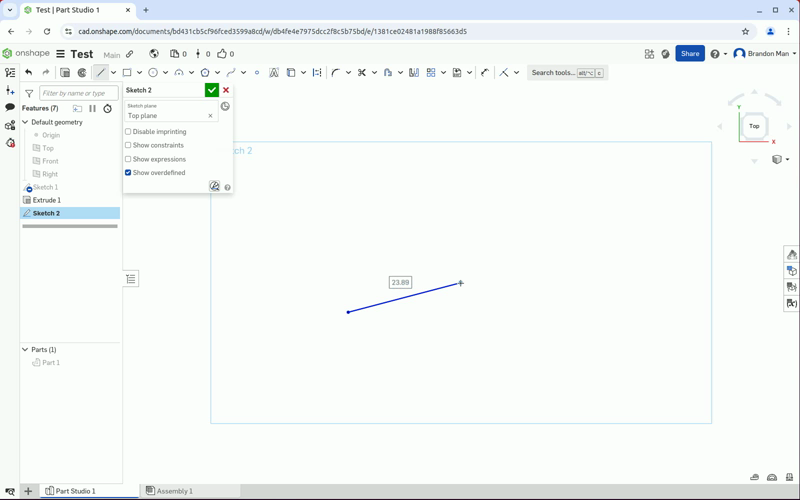
mouse_move(348, 282)
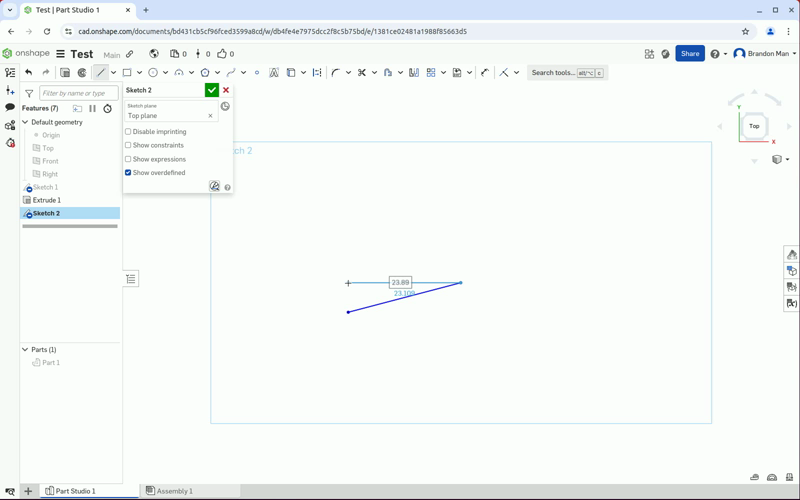
click(348, 282)
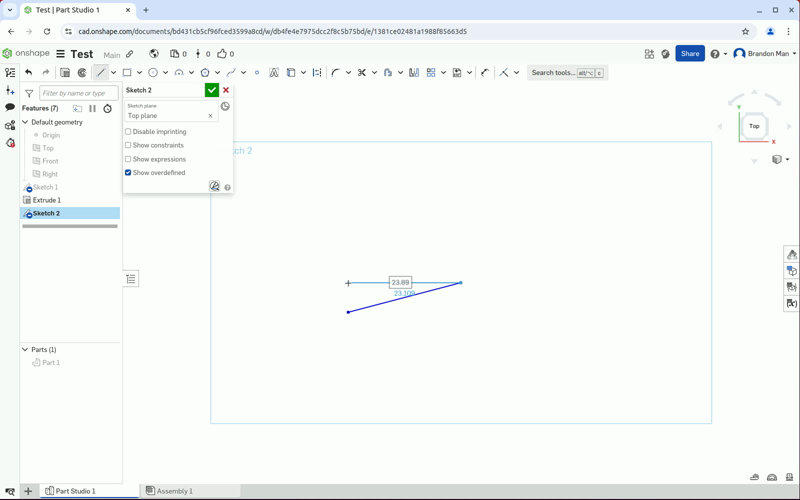
key_up(shift)
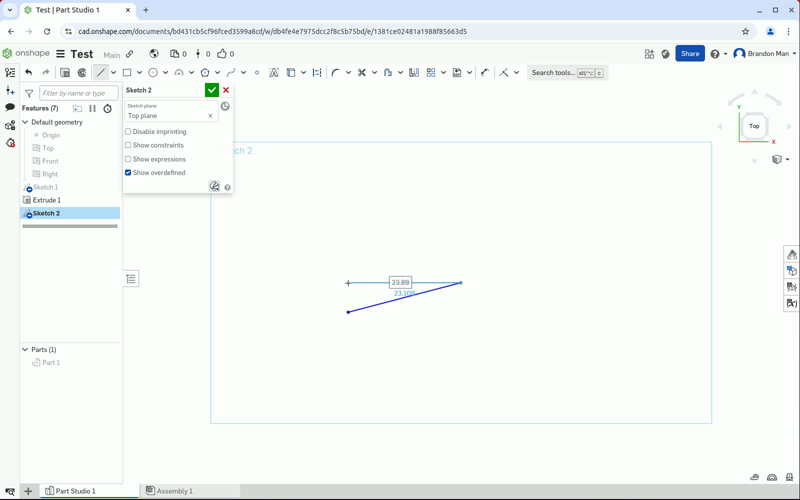
mouse_move(378, 282)
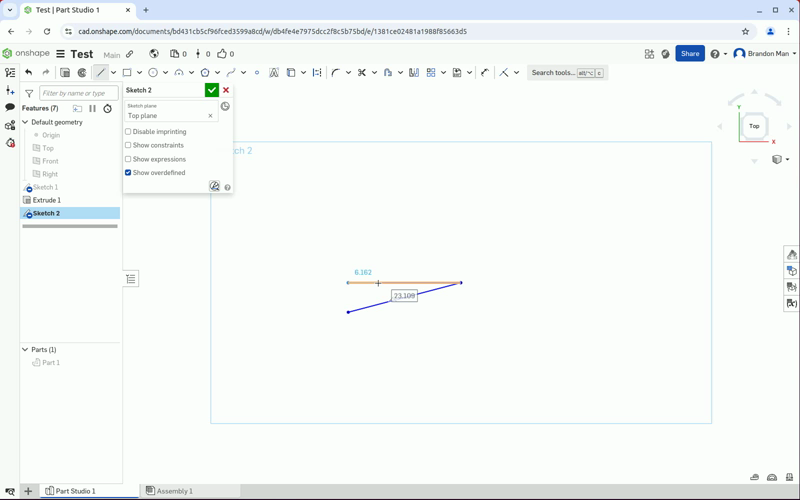
key_down(shift)
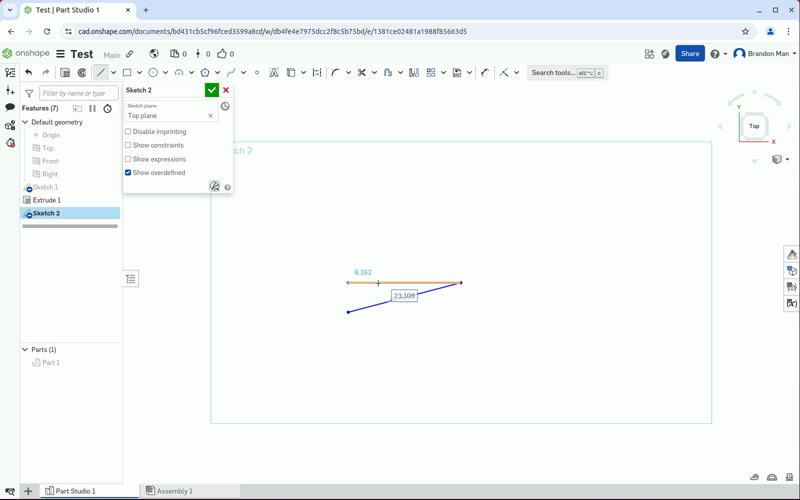
mouse_move(348, 312)
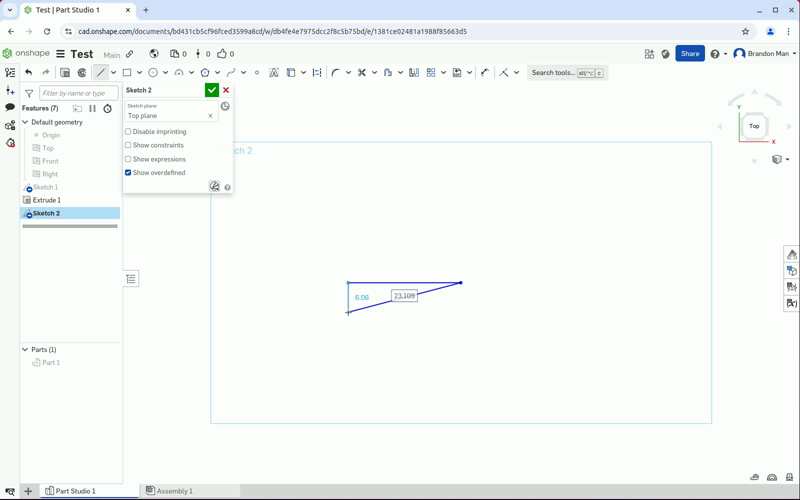
key_up(shift)
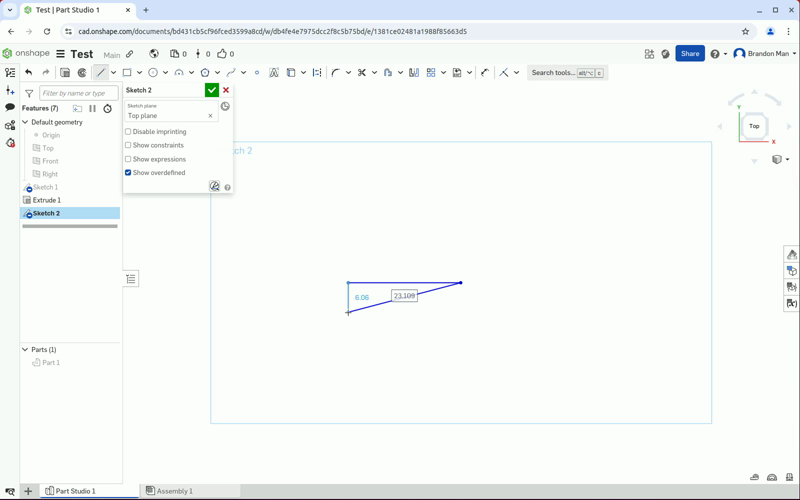
click(348, 312)
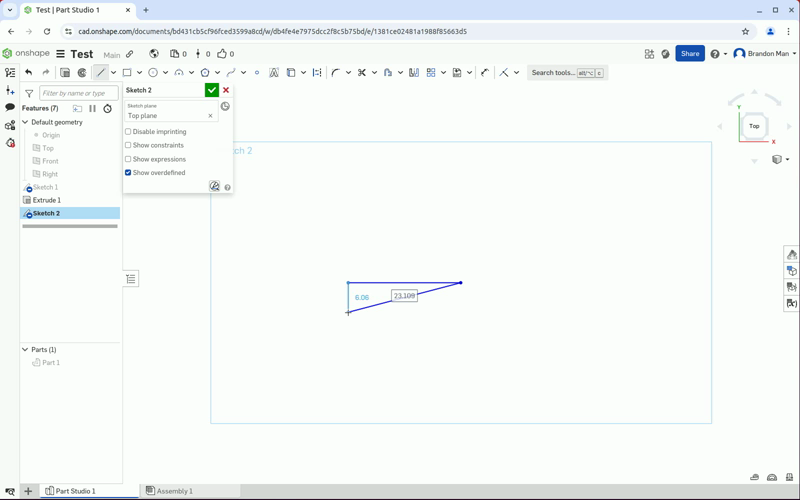
key(esc)
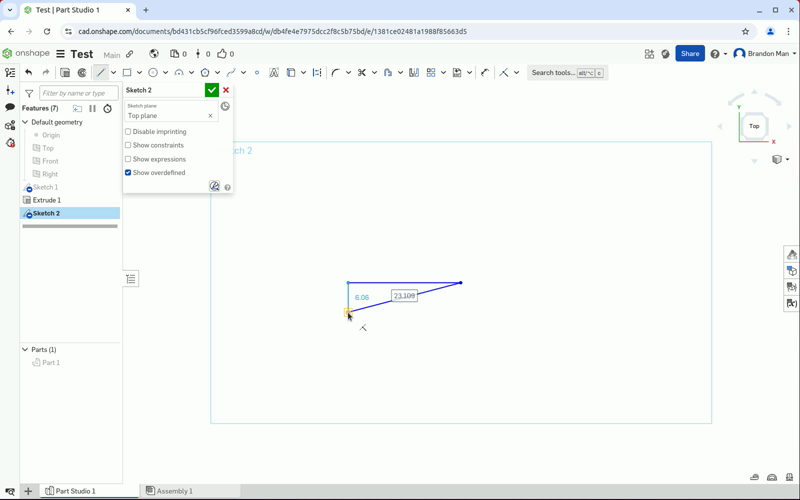
mouse_move(369, 290)
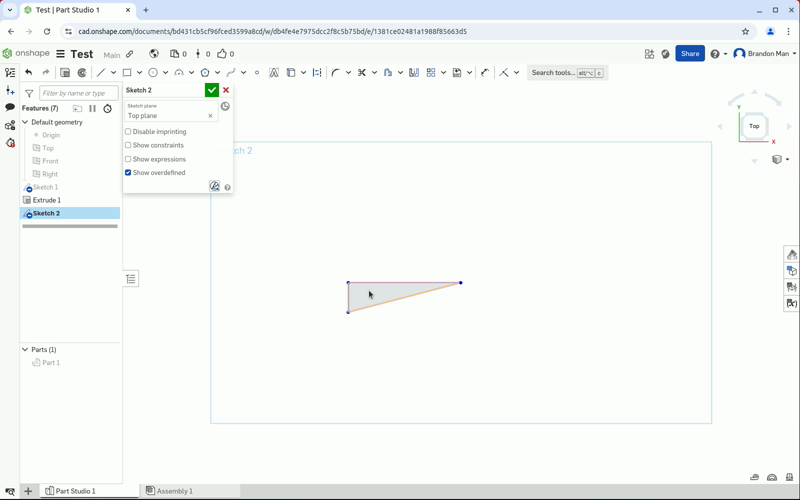
scroll(6)
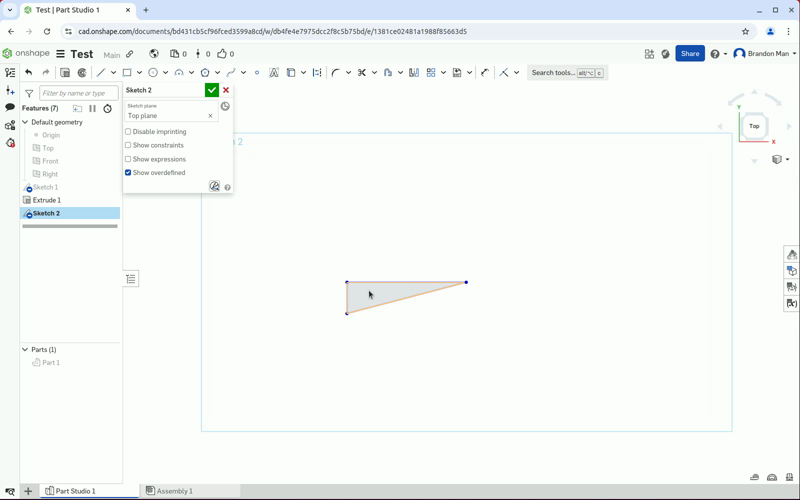
scroll(6)
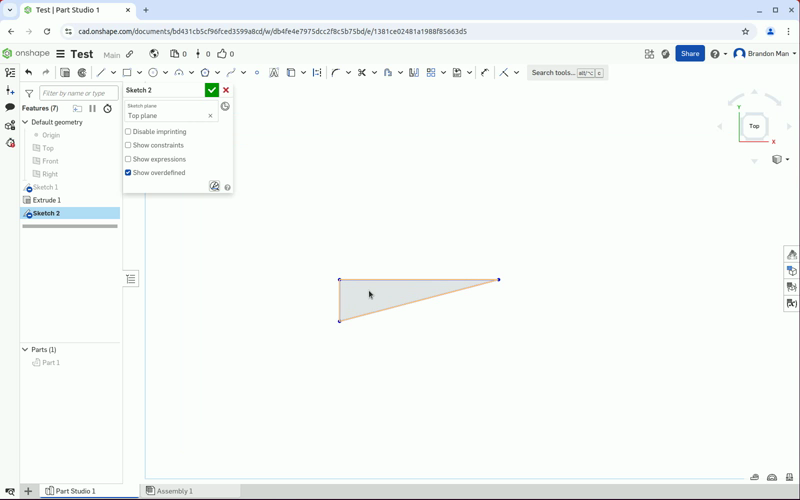
scroll(6)
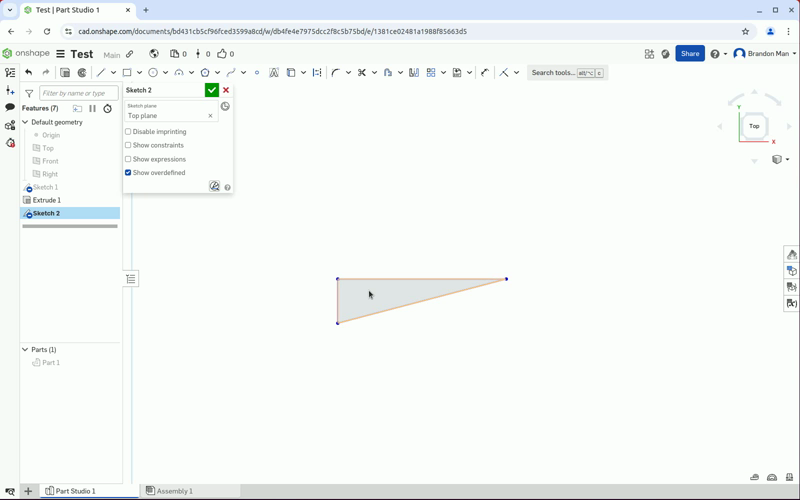
scroll(6)
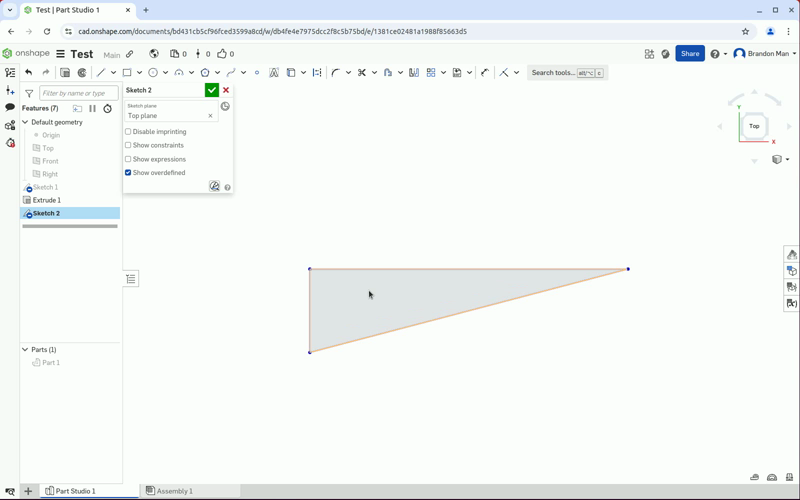
scroll(6)
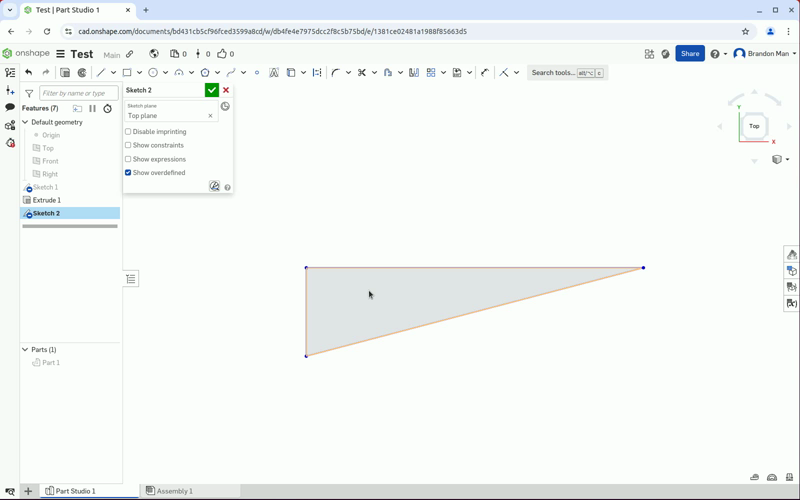
scroll(6)
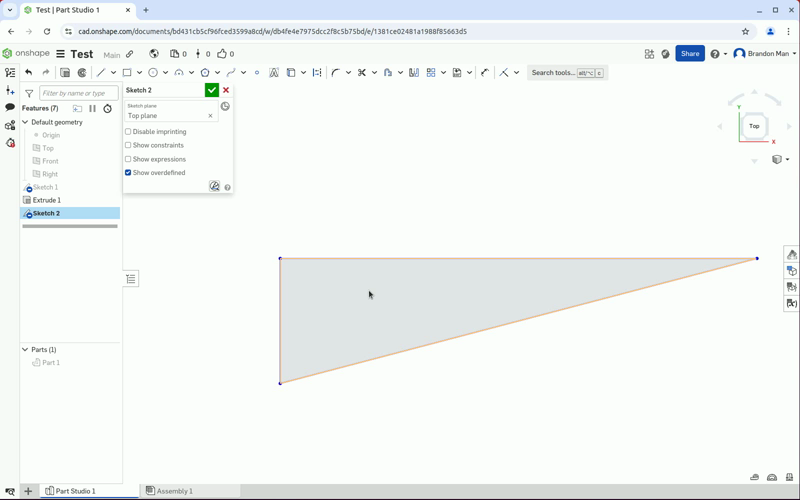
scroll(6)
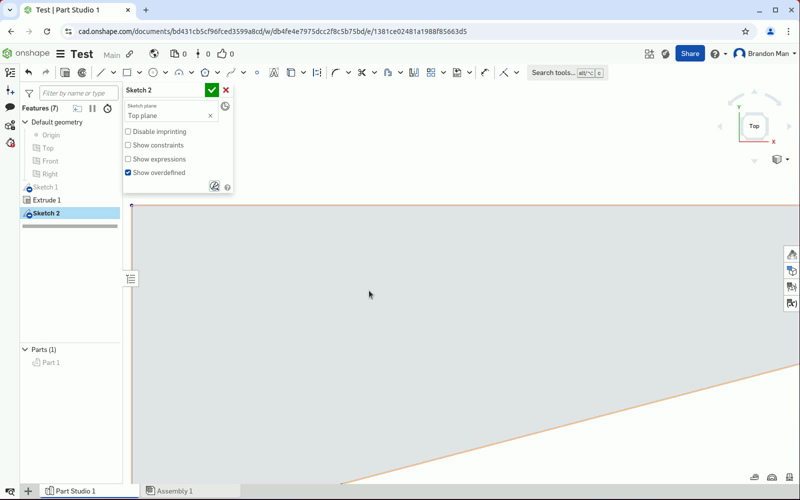
click(369, 290)
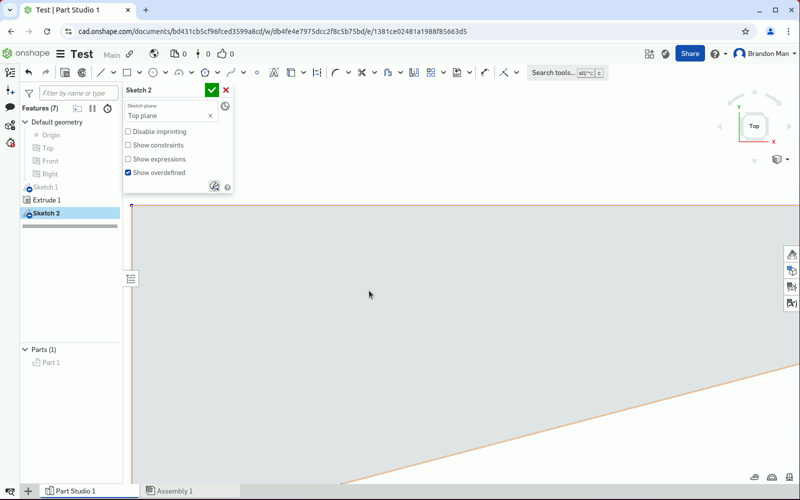
scroll(-6)
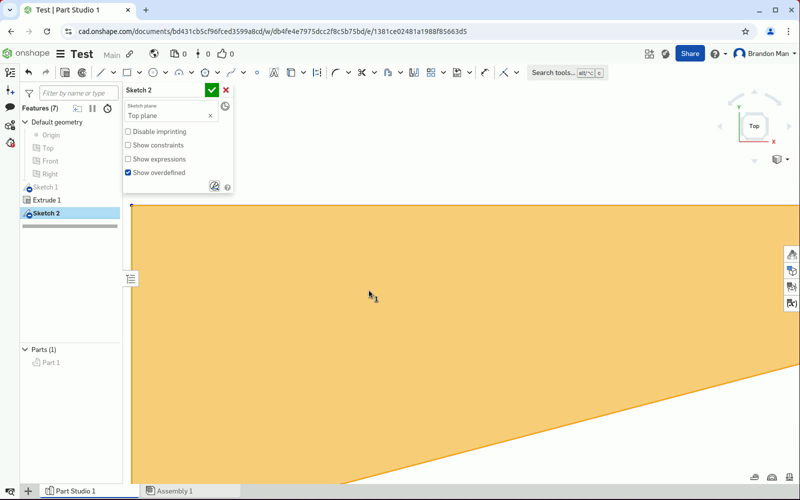
scroll(-6)
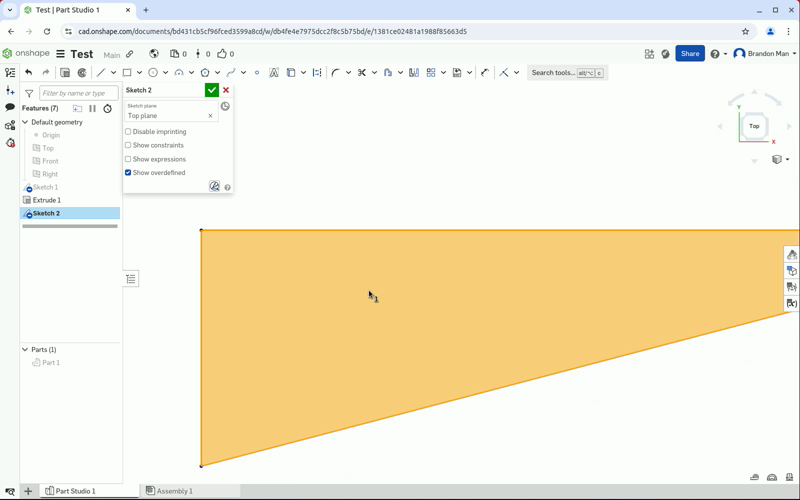
scroll(-6)
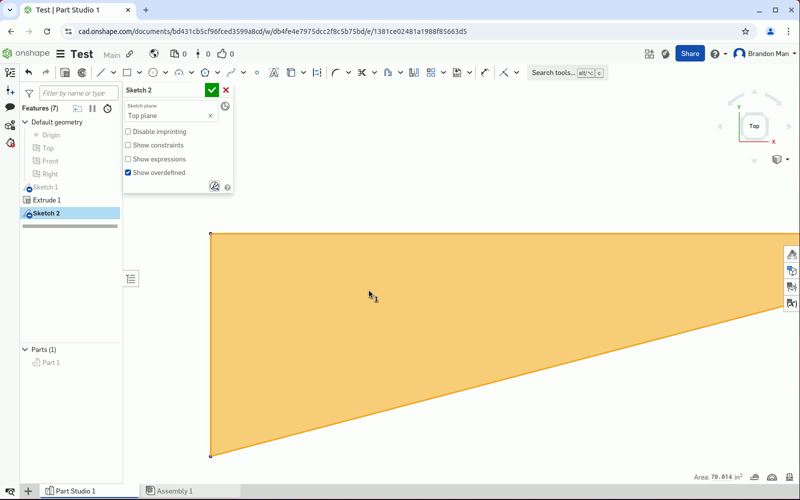
scroll(-6)
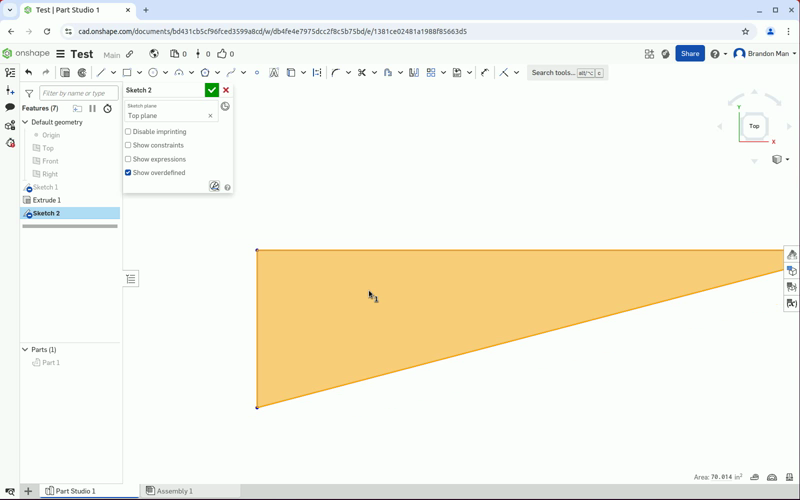
scroll(-6)
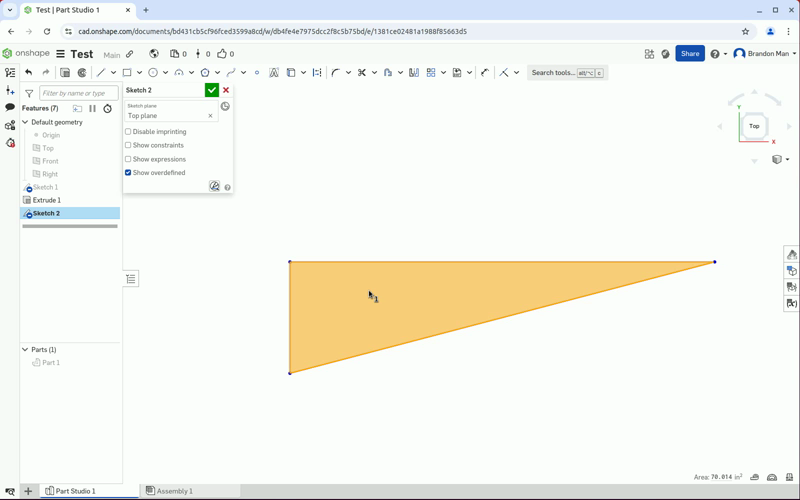
scroll(-6)
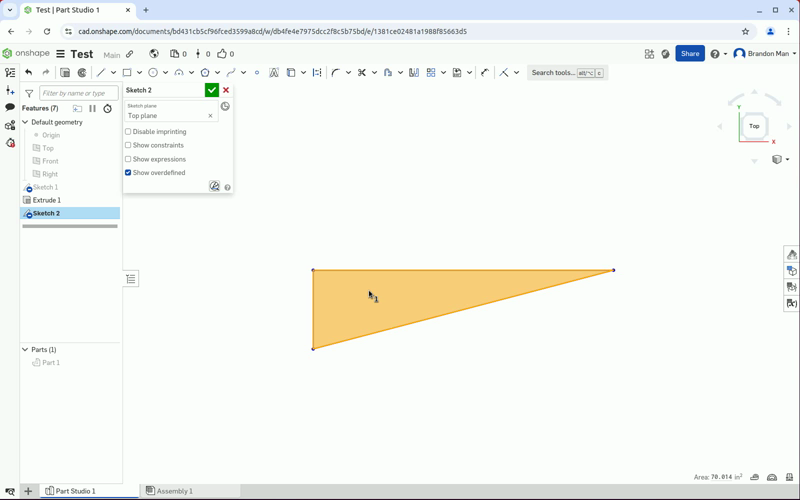
scroll(-6)
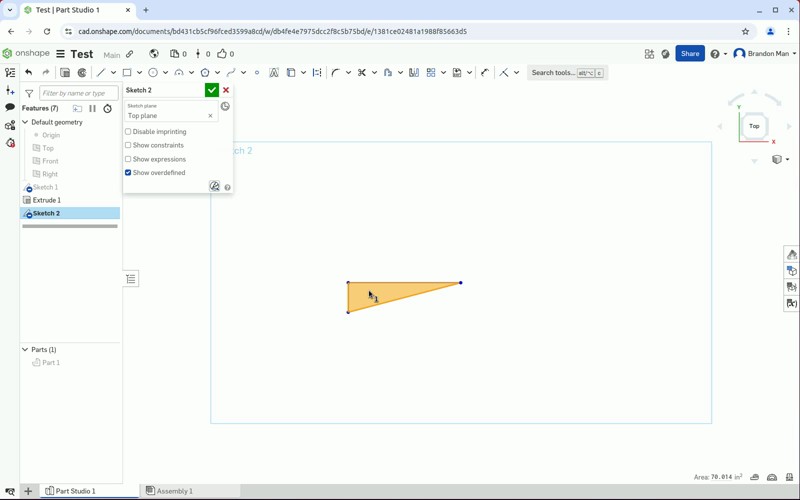
mouse_move(73, 352)
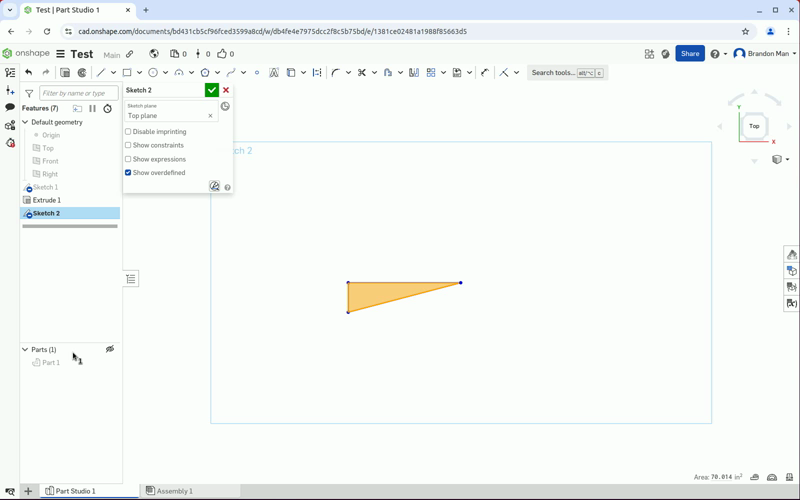
key(shift+y)
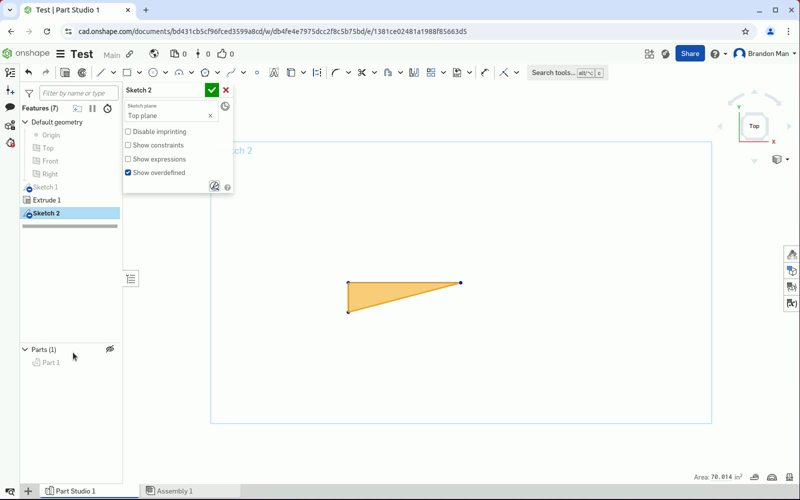
key(shift+e)
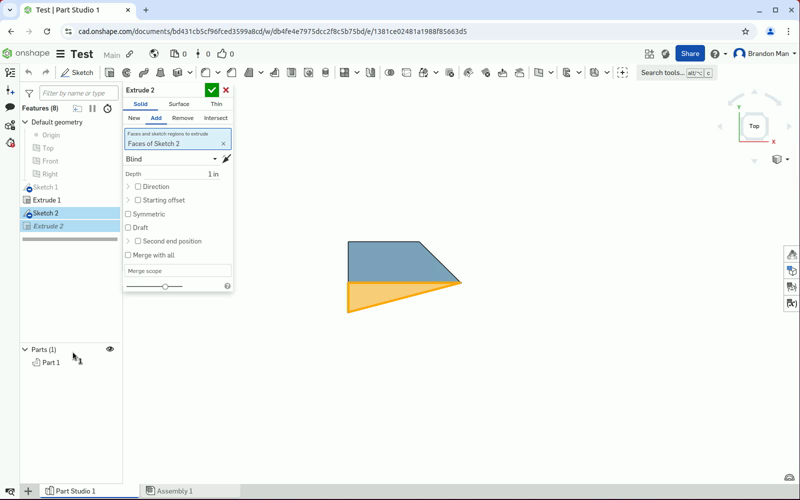
mouse_move(143, 106)
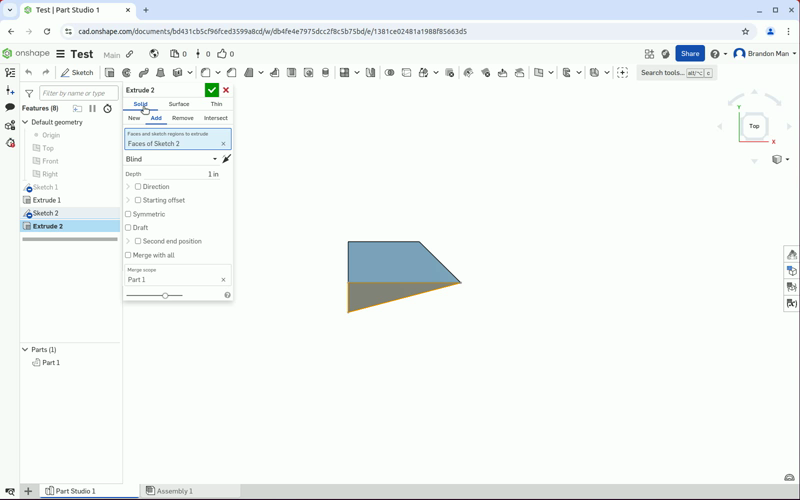
click(143, 106)
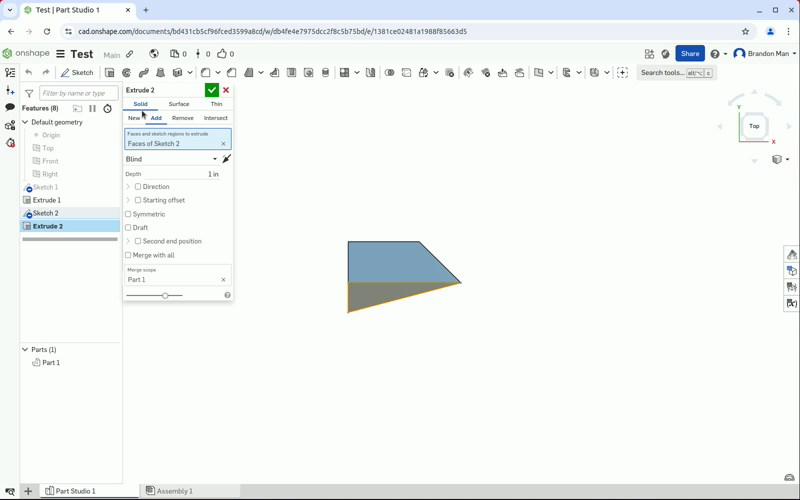
mouse_move(137, 120)
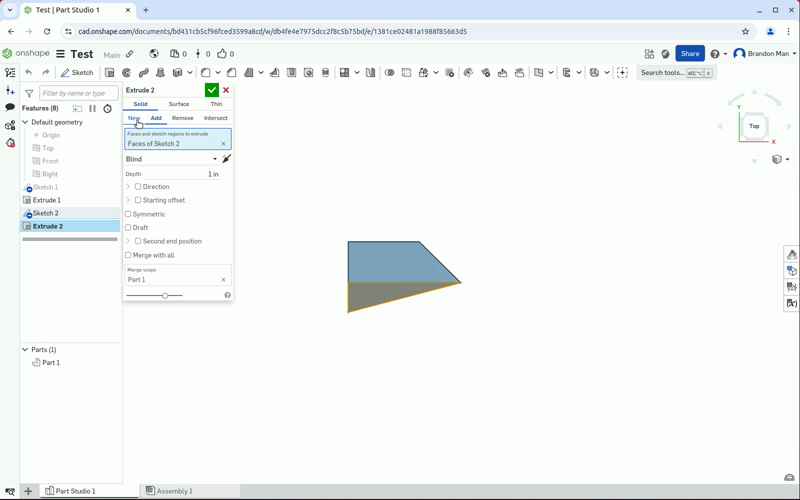
click(137, 120)
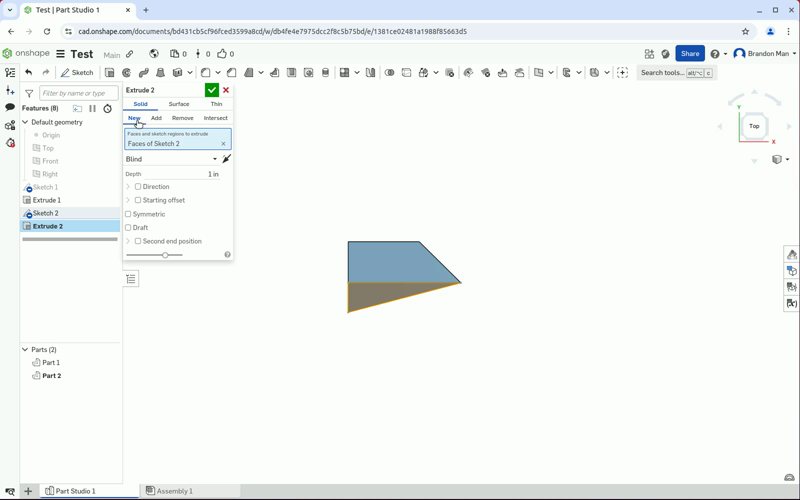
key(tab, 4)
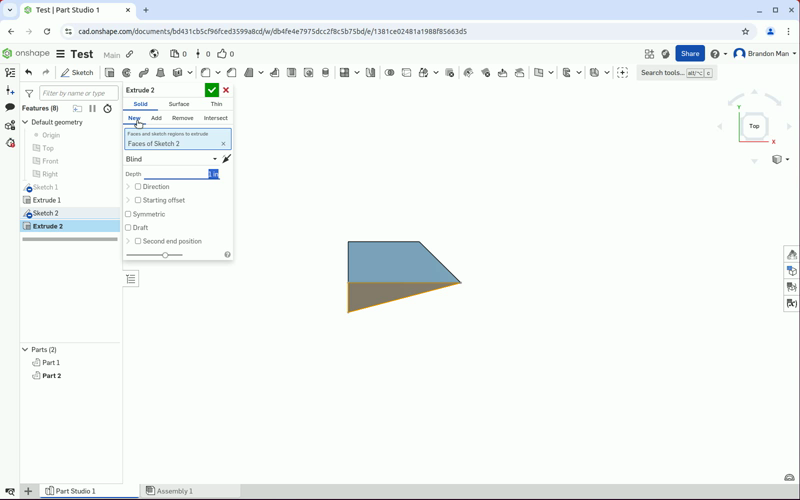
text(7.221)
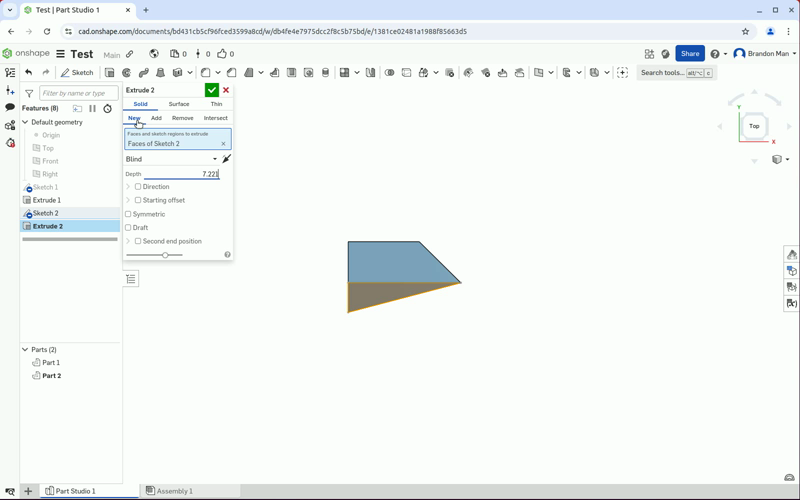
key(enter)
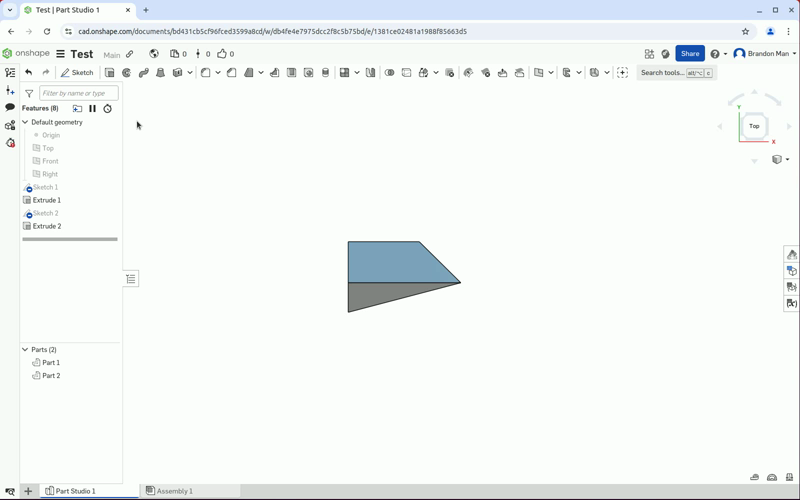
key(shift+h)
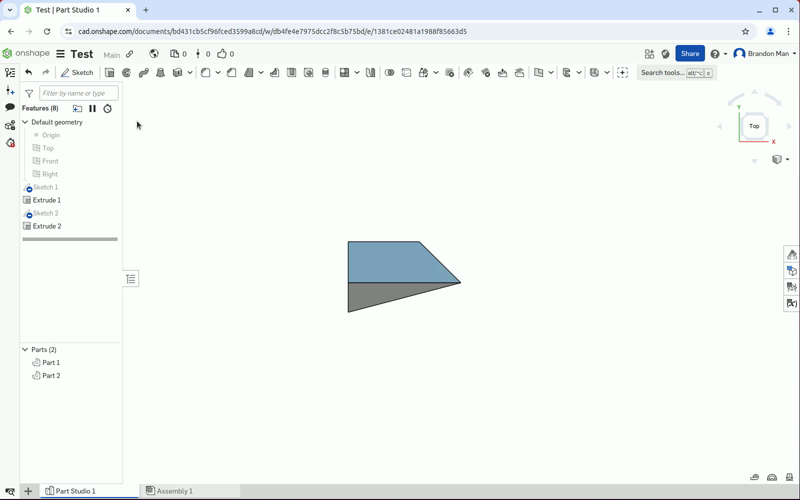
key(shift+h)
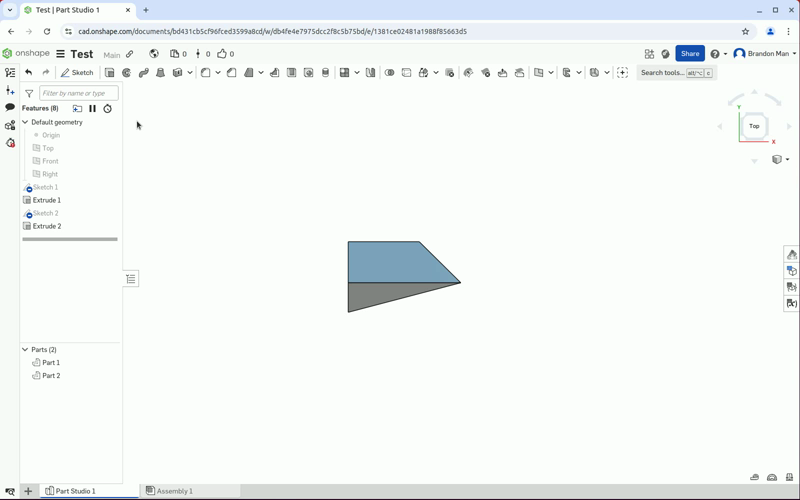
mouse_move(73, 189)
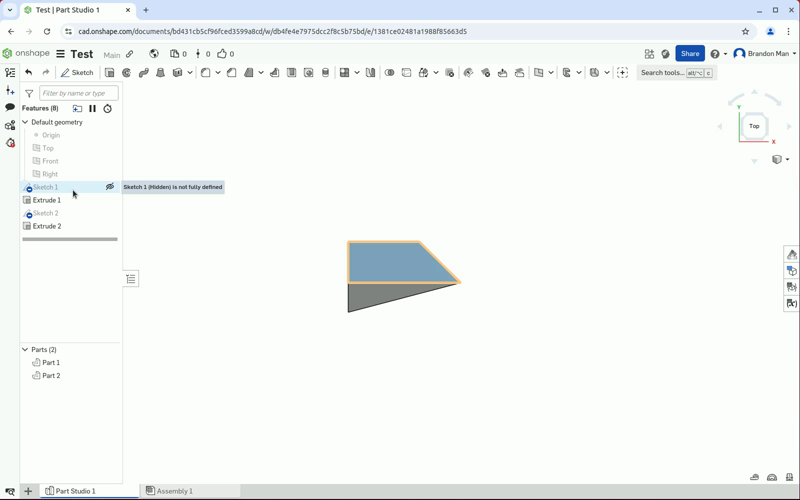
click(73, 189)
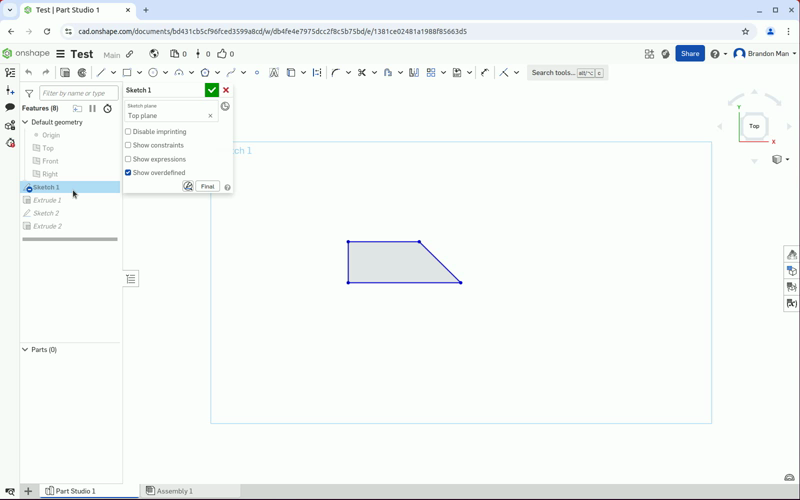
mouse_move(229, 92)
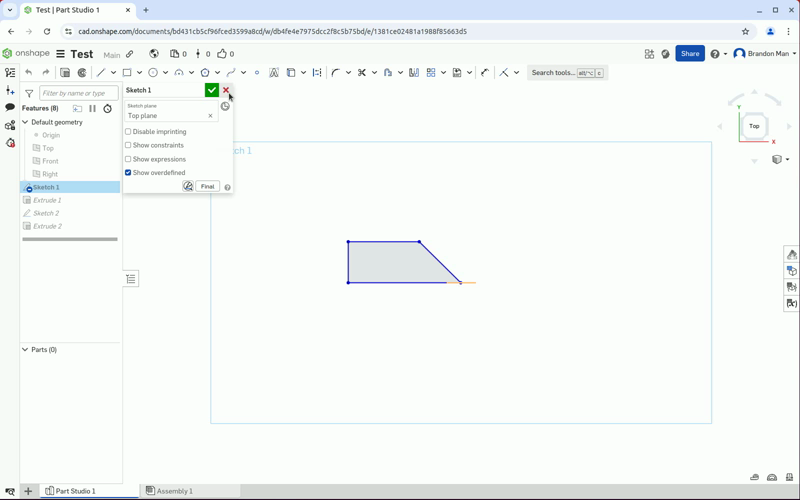
click(229, 92)
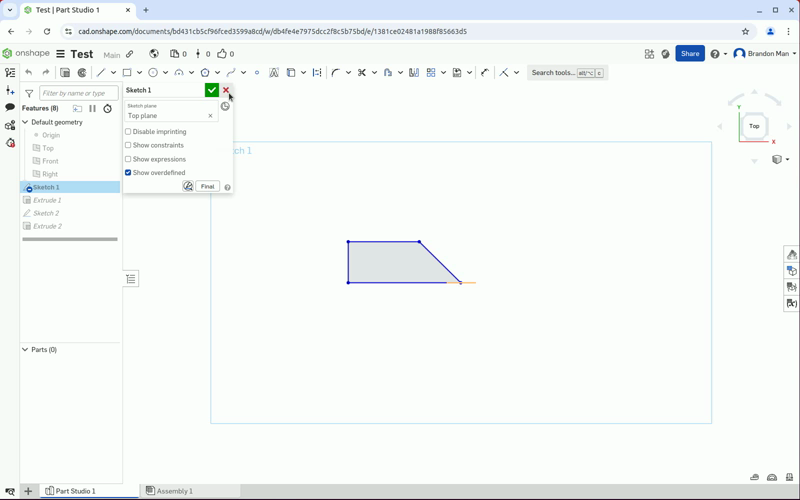
key(shift+s)
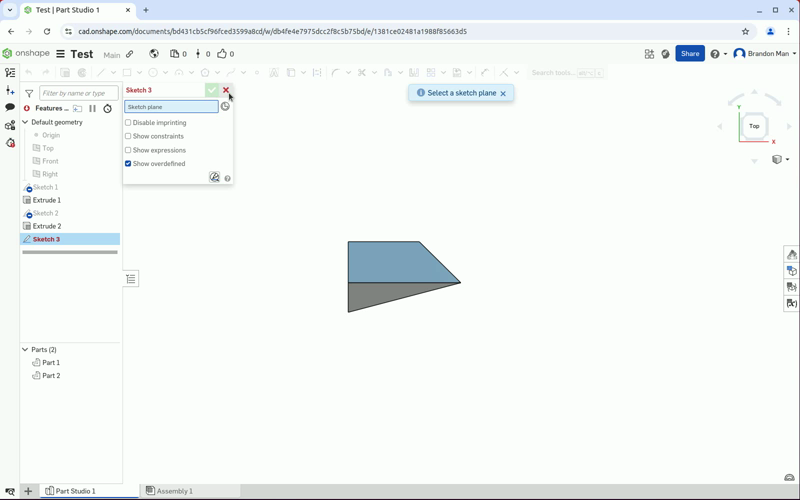
mouse_move(73, 150)
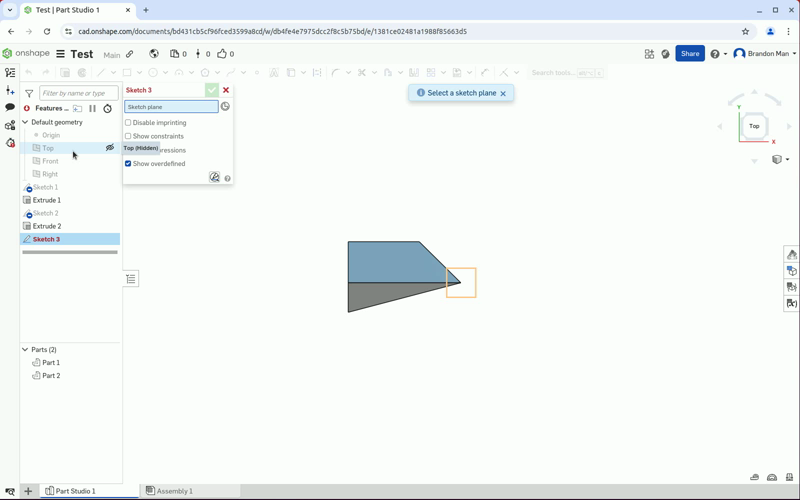
click(73, 150)
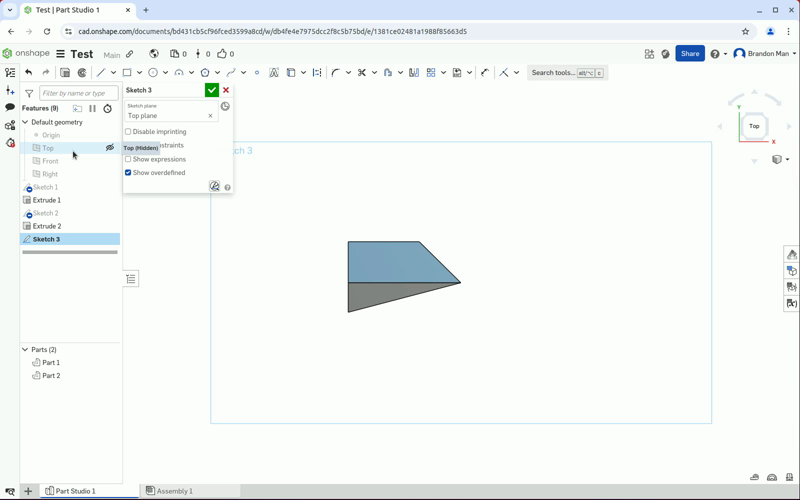
mouse_move(73, 352)
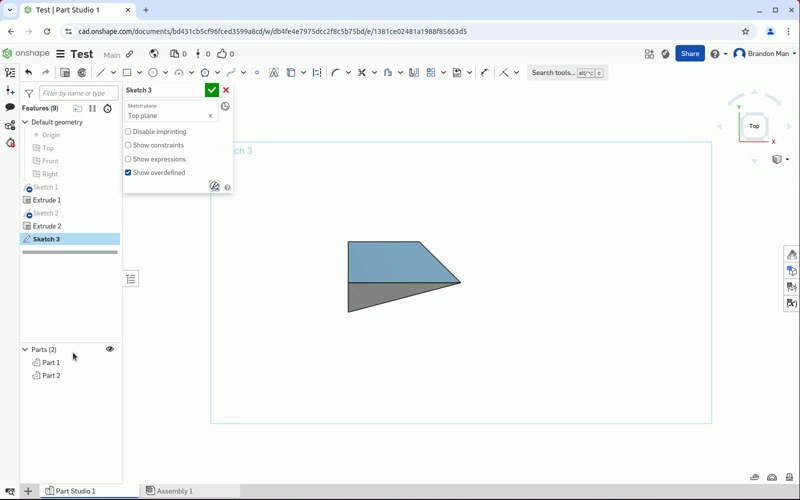
key(y)
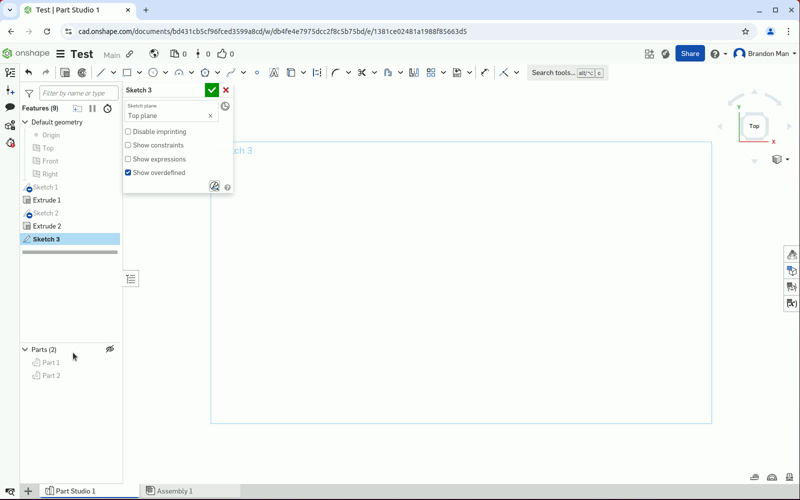
key(l)
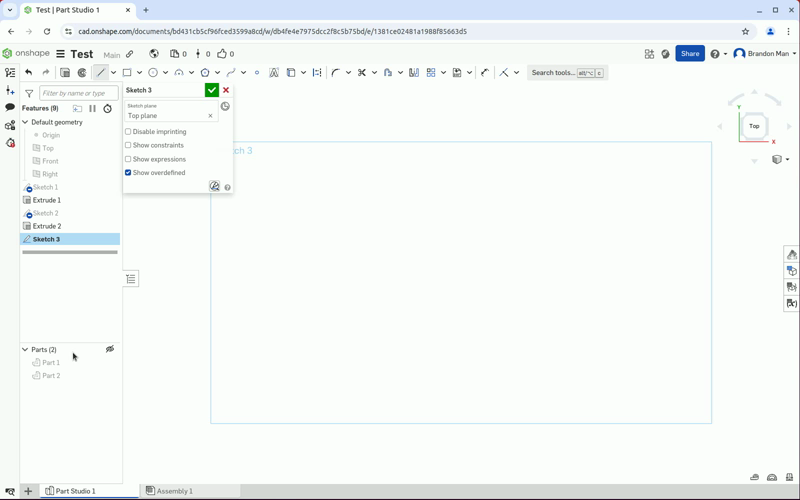
key_down(shift)
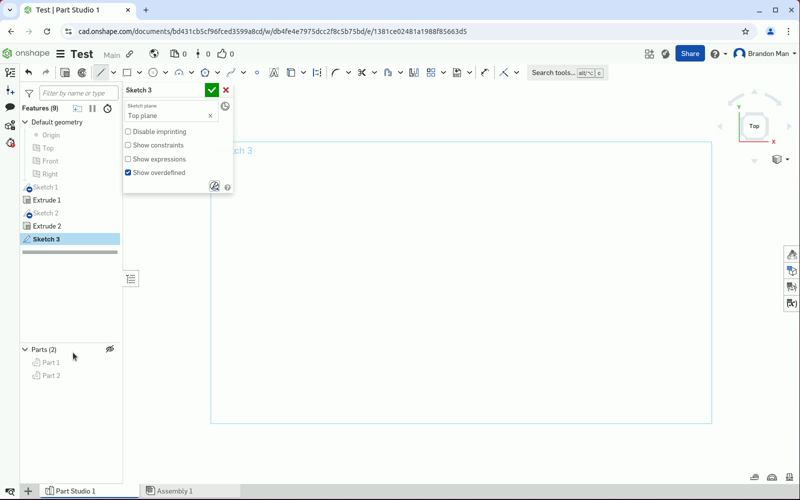
mouse_move(418, 241)
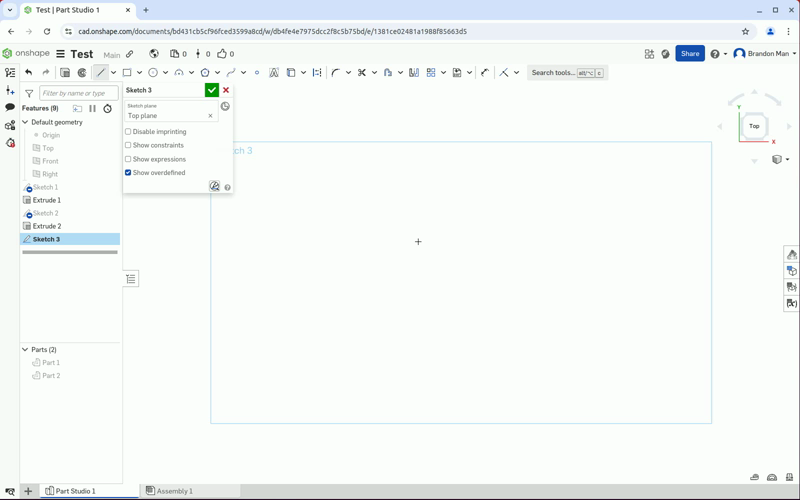
click(418, 241)
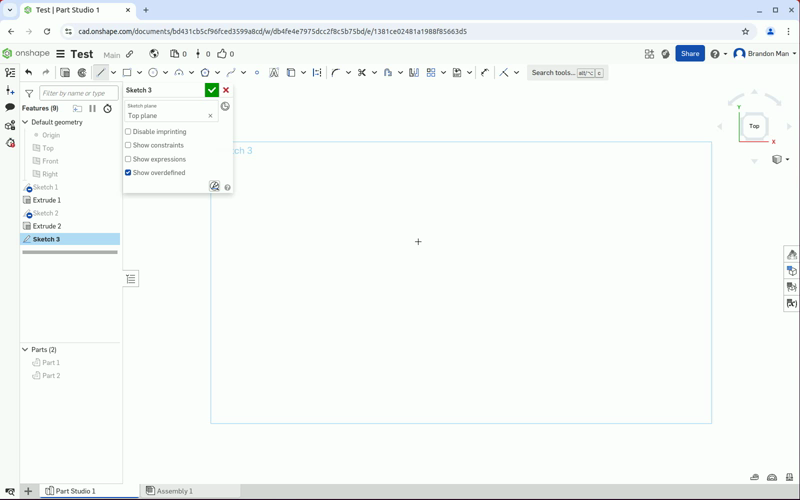
key_up(shift)
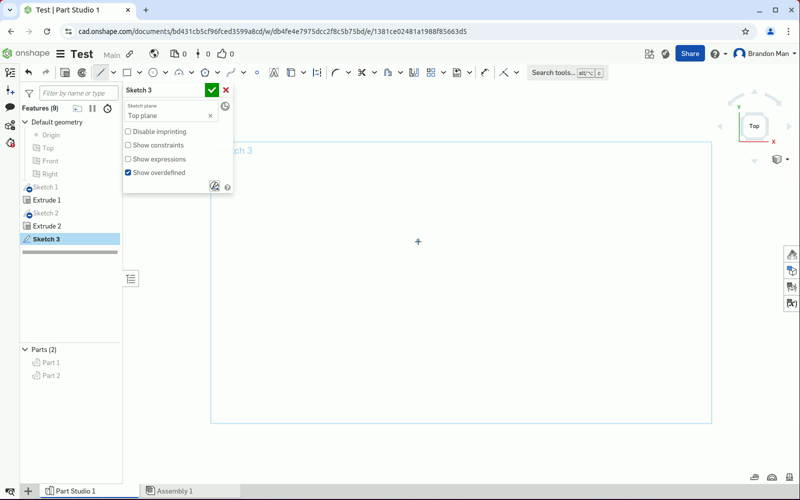
key_down(shift)
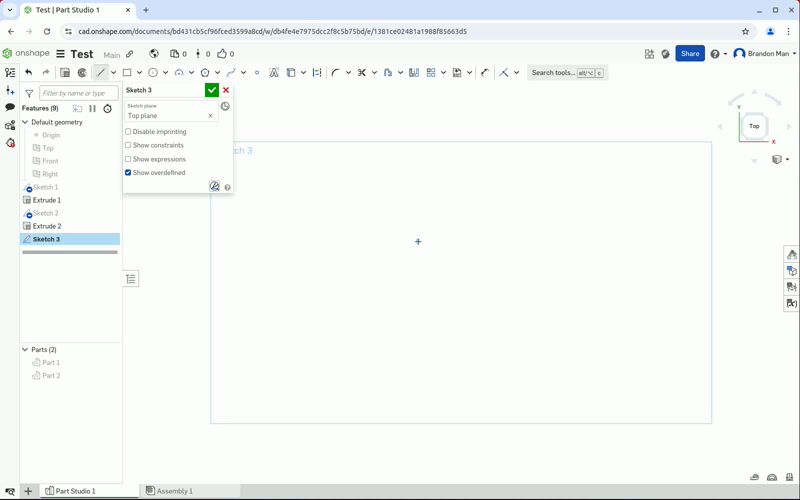
mouse_move(461, 283)
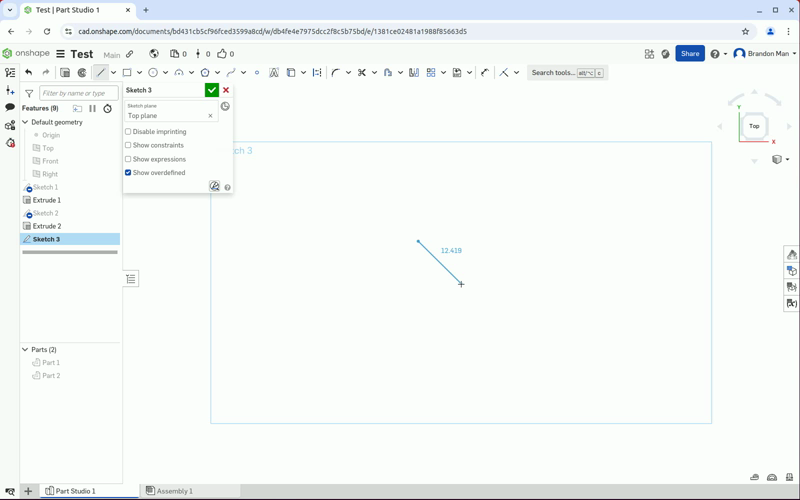
click(461, 283)
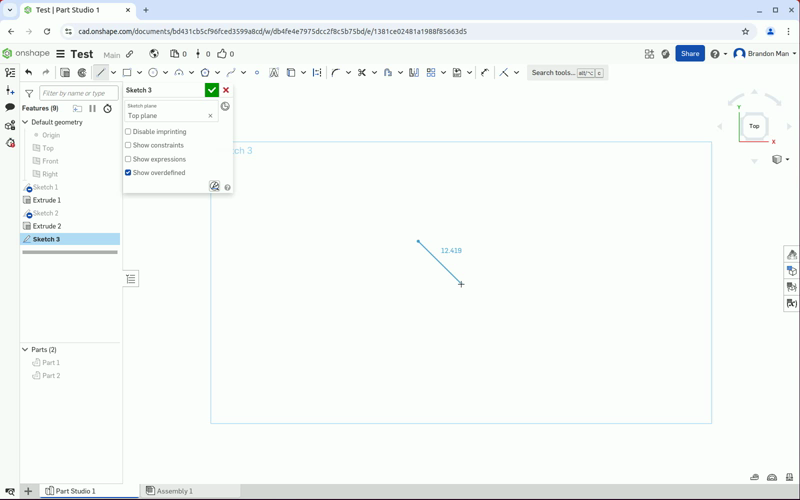
key_up(shift)
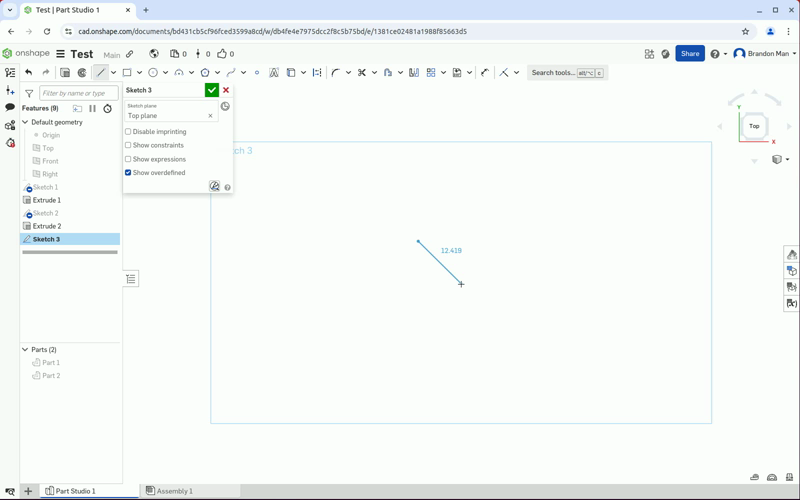
key_down(shift)
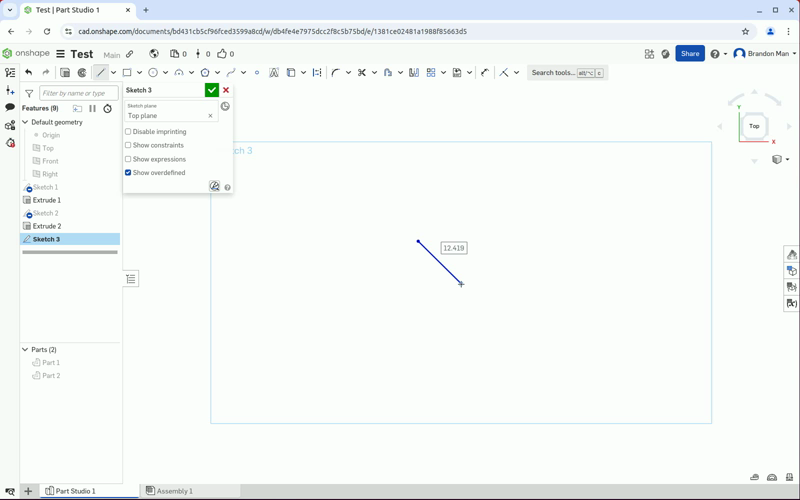
mouse_move(491, 283)
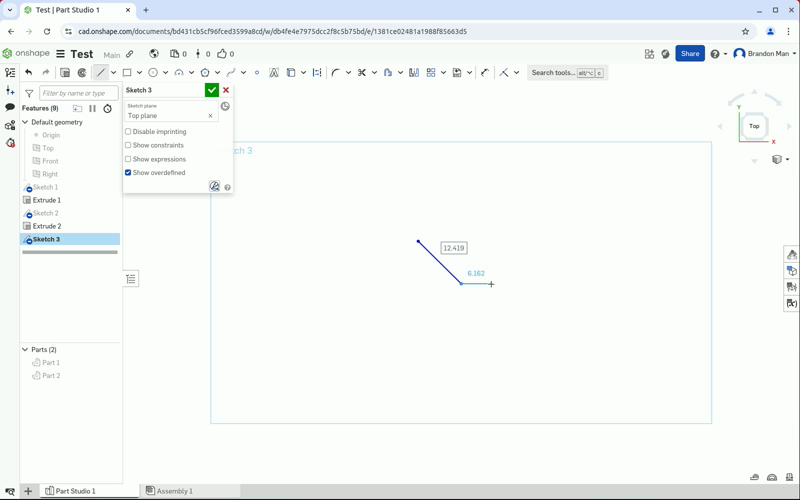
mouse_move(473, 283)
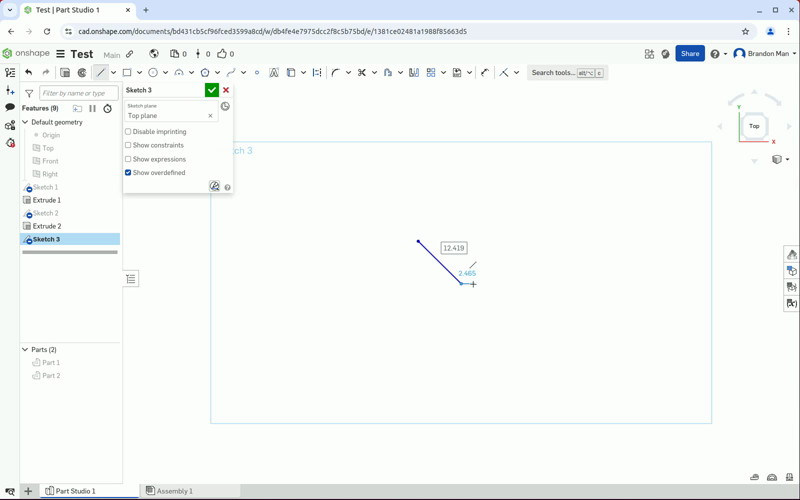
click(473, 283)
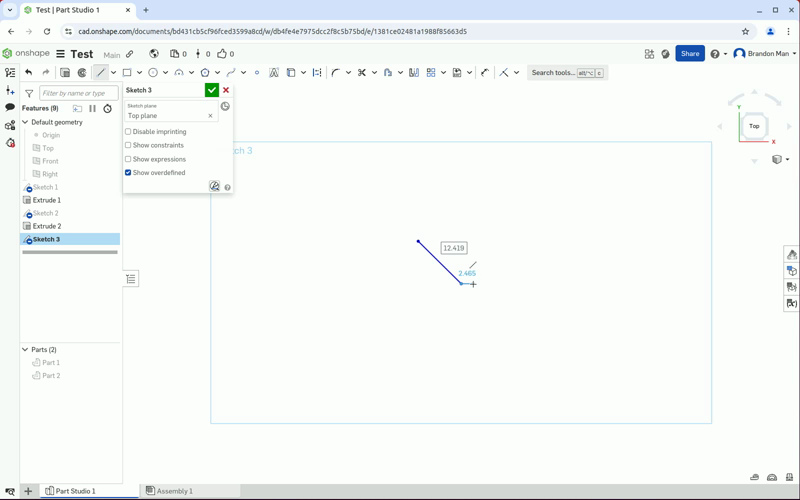
key_up(shift)
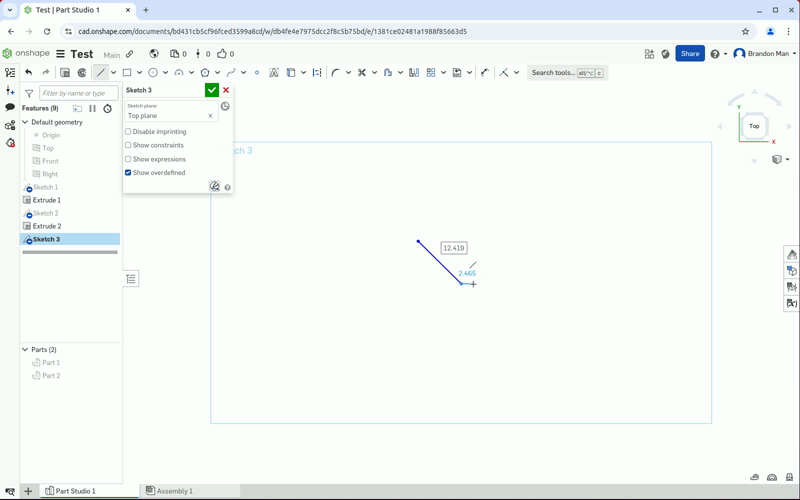
key_down(shift)
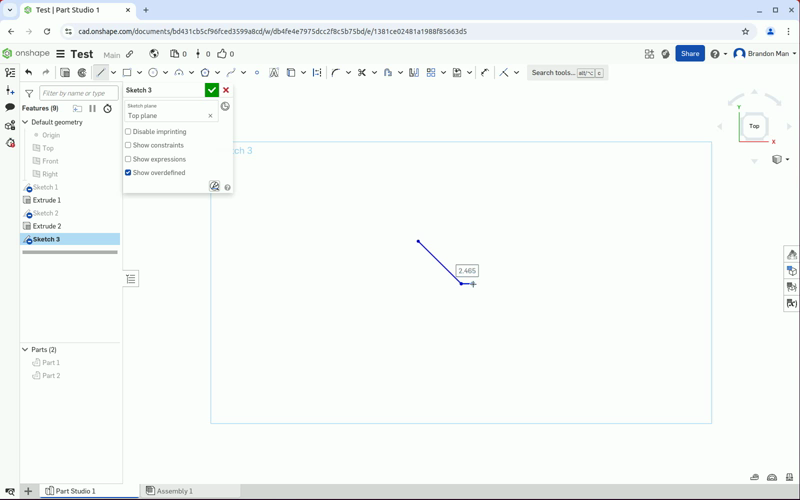
mouse_move(418, 228)
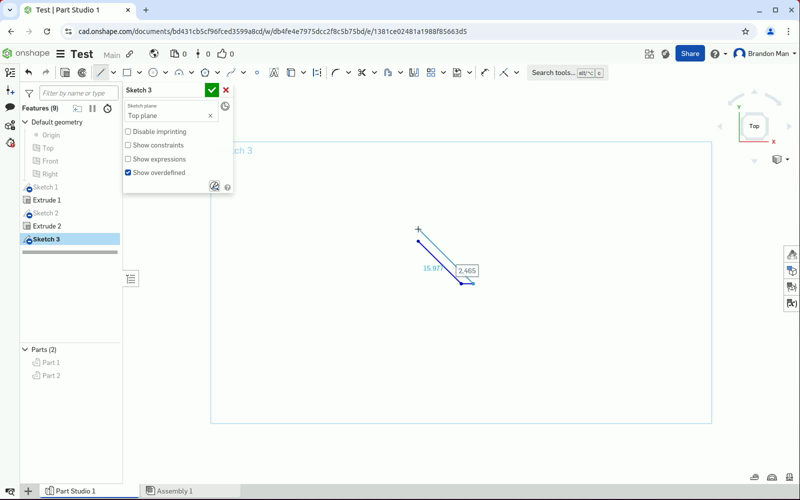
click(418, 228)
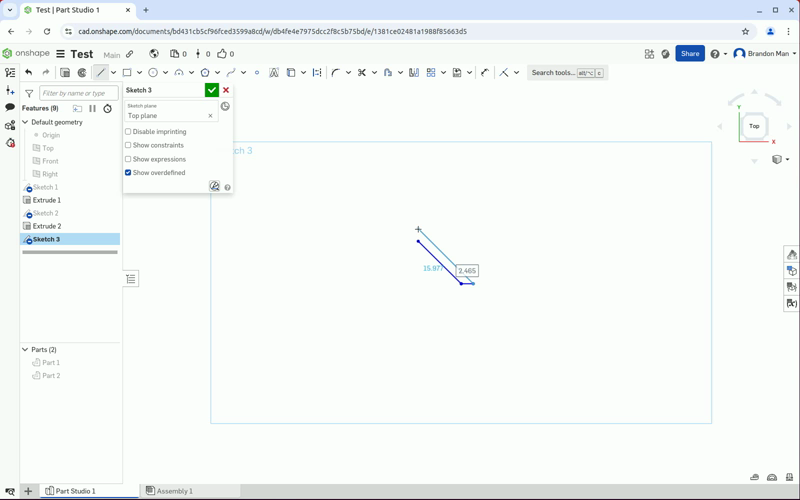
key_up(shift)
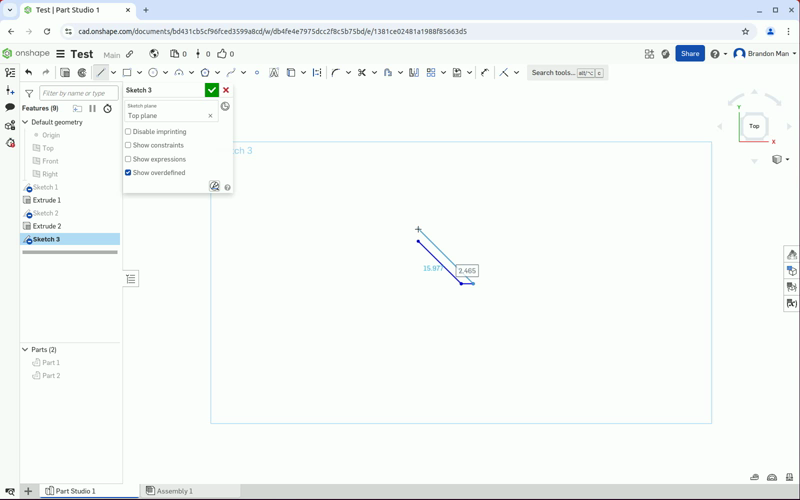
mouse_move(448, 228)
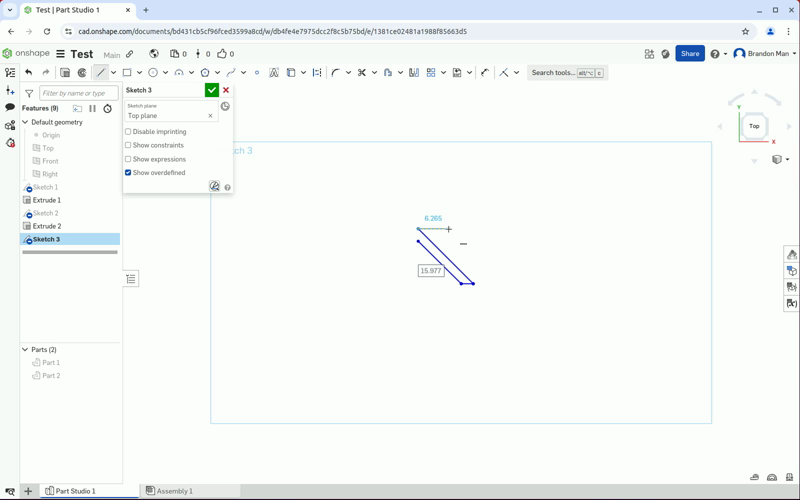
key_down(shift)
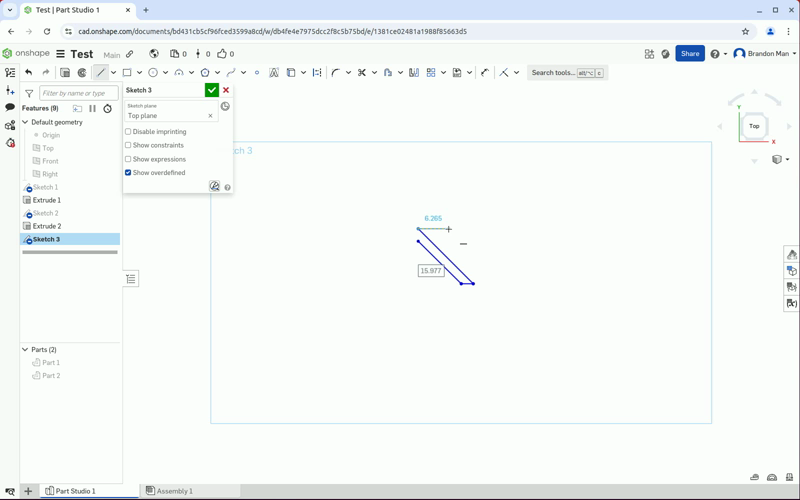
mouse_move(418, 241)
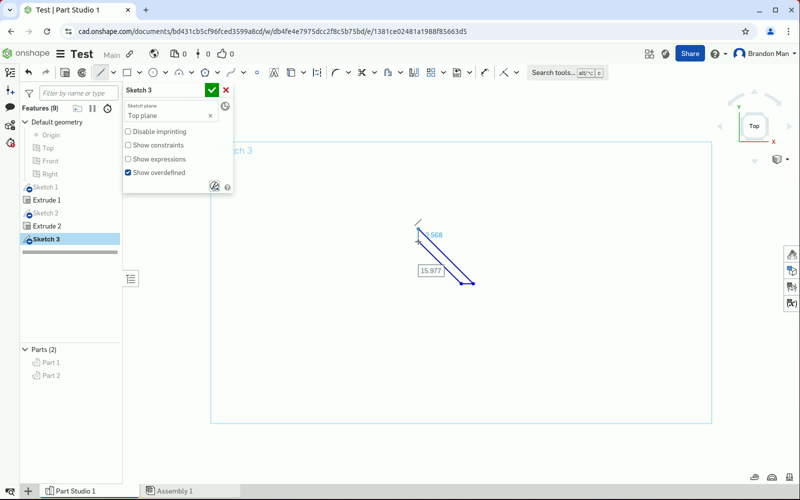
key_up(shift)
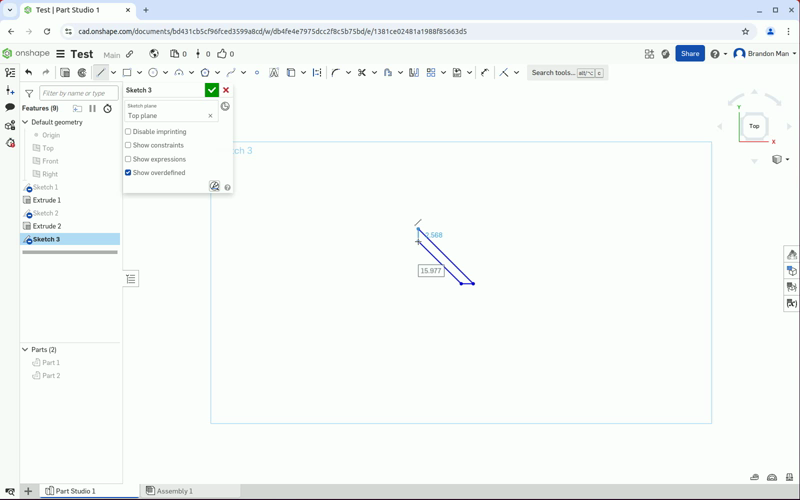
click(418, 241)
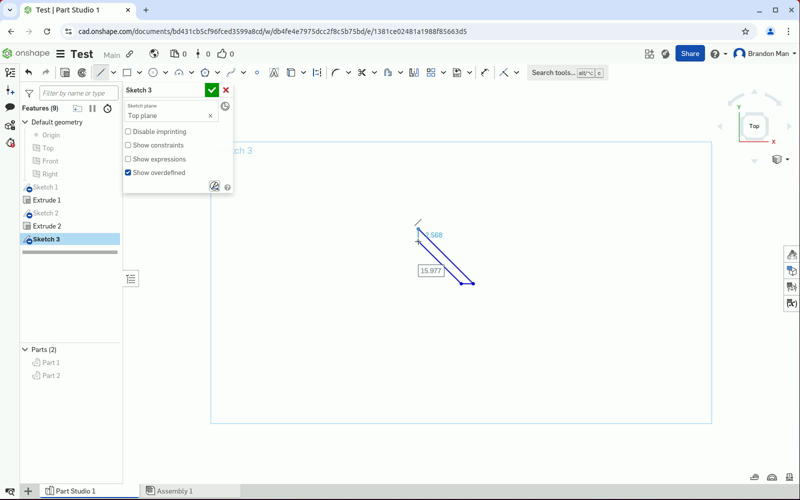
key(esc)
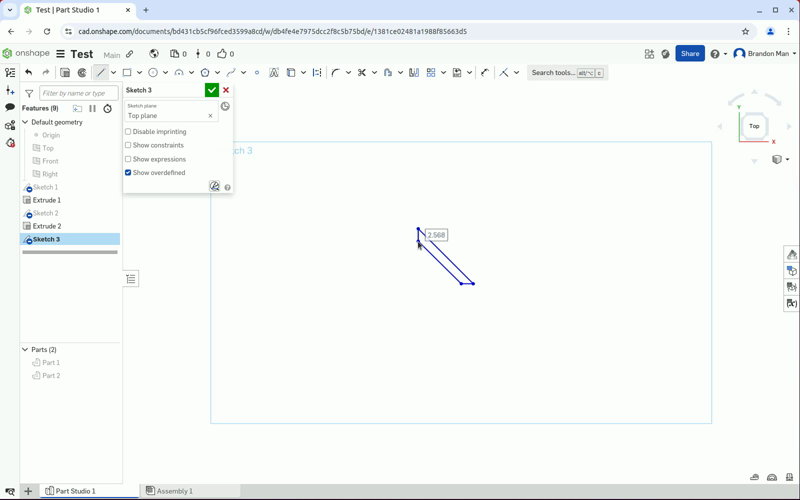
mouse_move(454, 273)
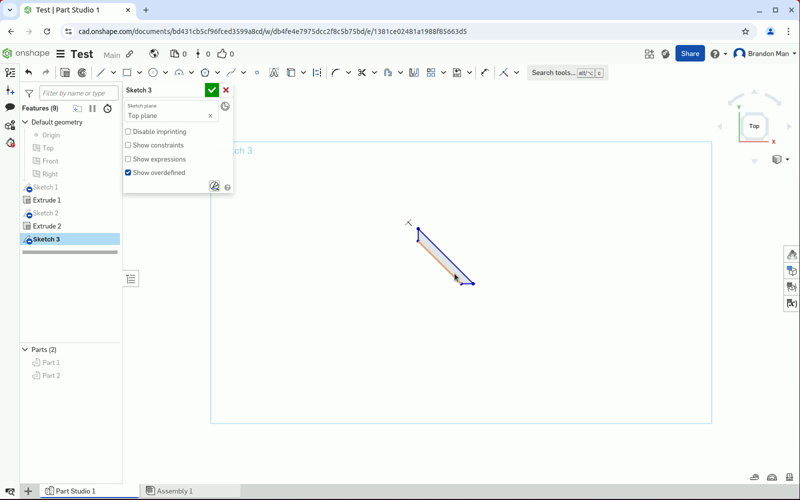
scroll(6)
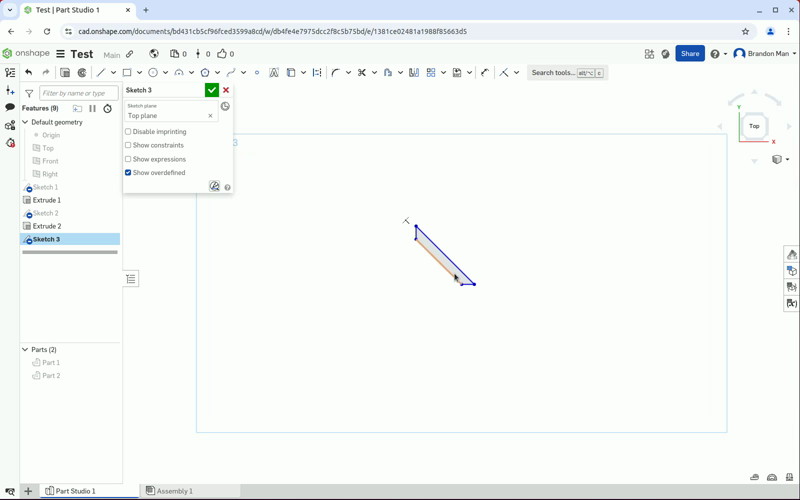
scroll(6)
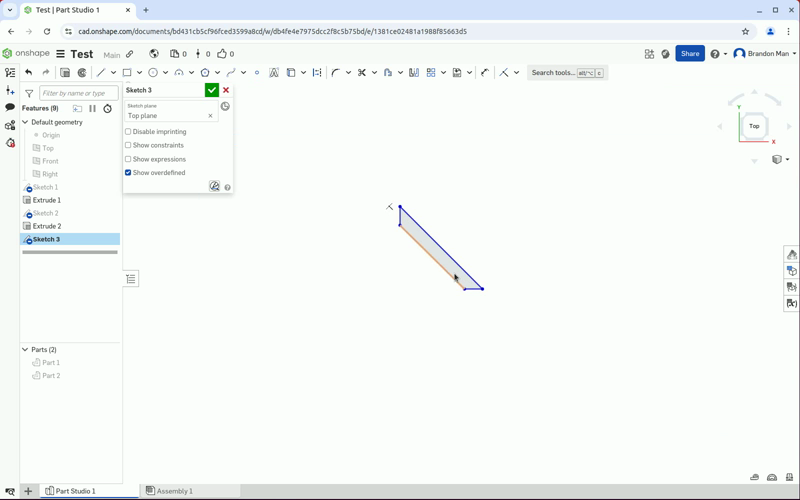
scroll(6)
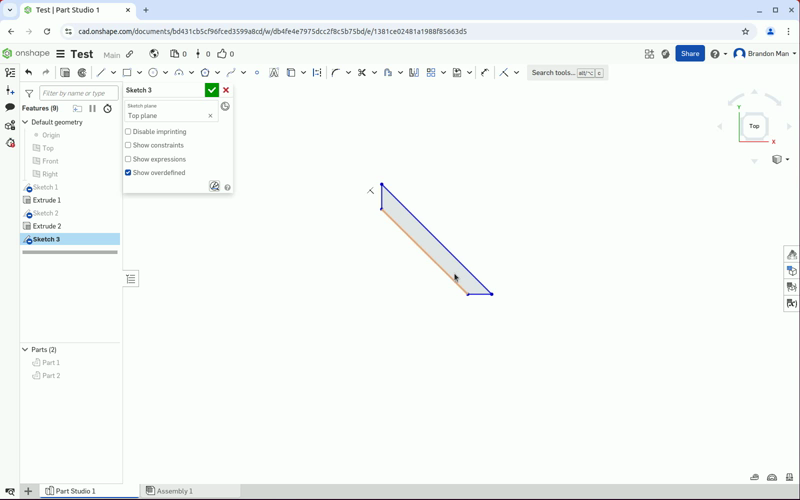
scroll(6)
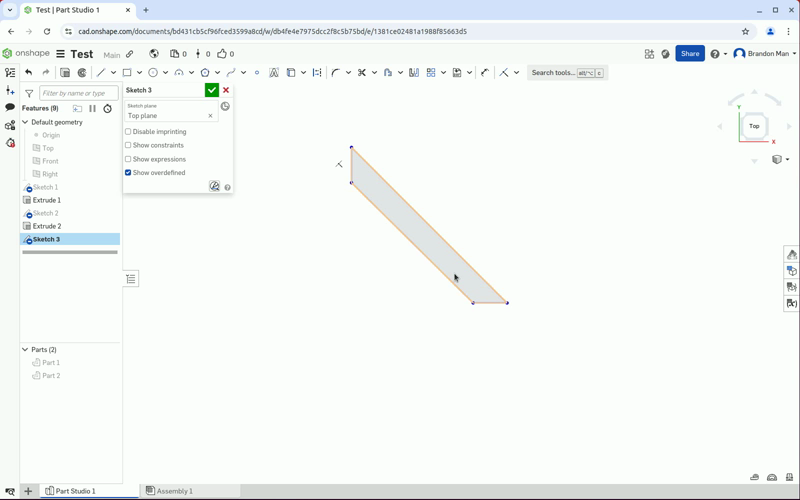
scroll(6)
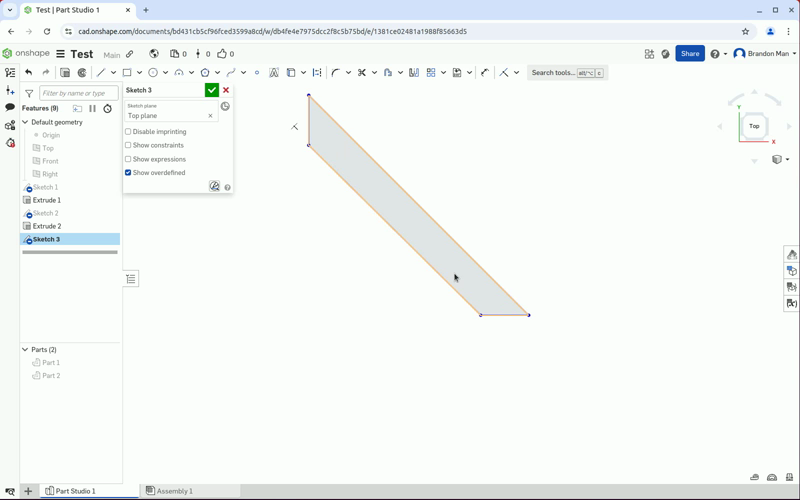
scroll(6)
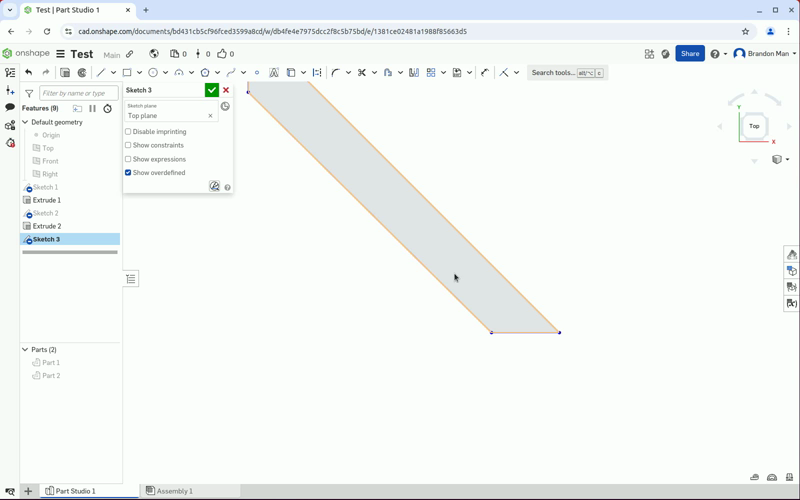
scroll(6)
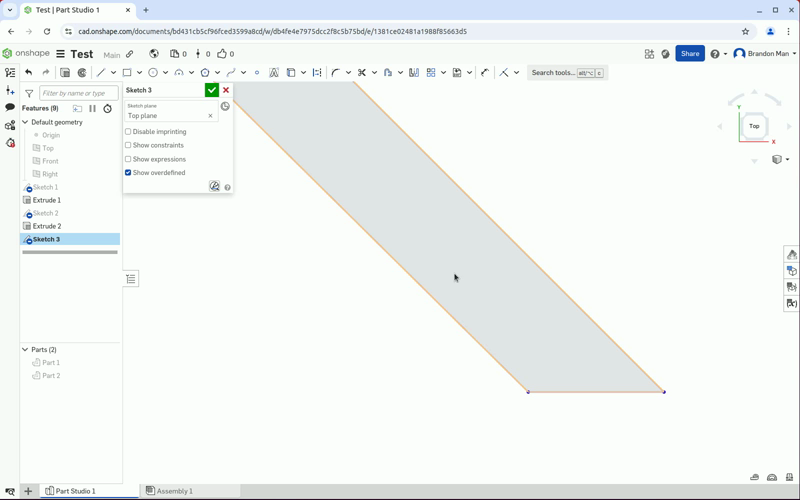
click(454, 273)
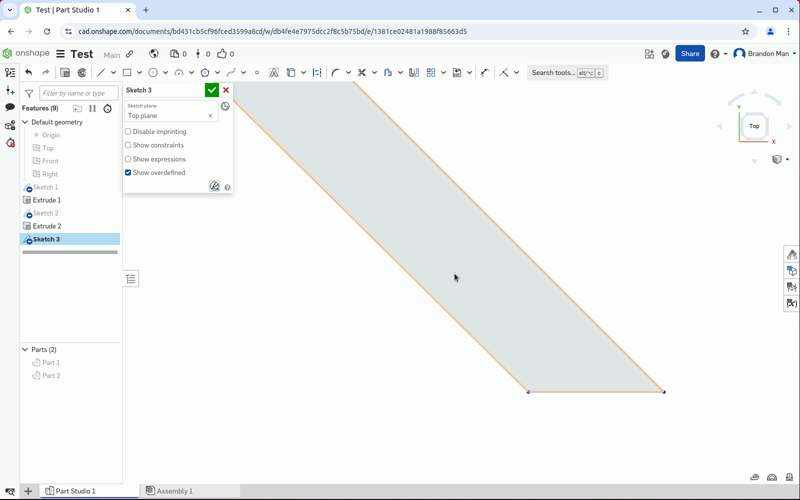
scroll(-6)
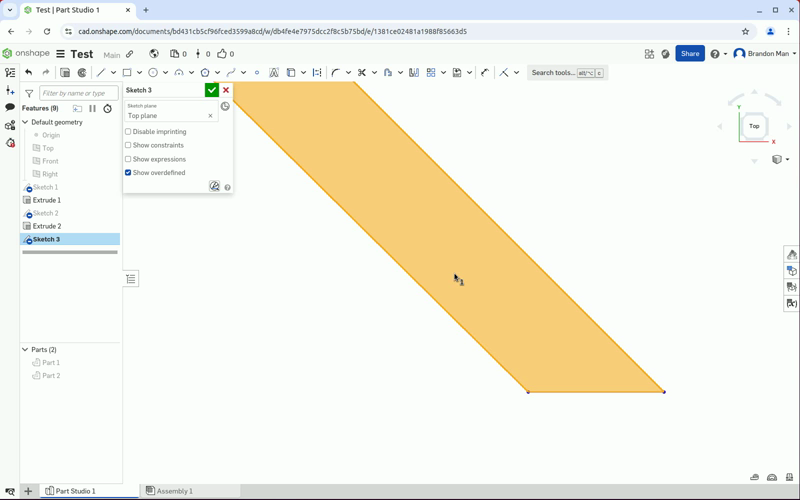
scroll(-6)
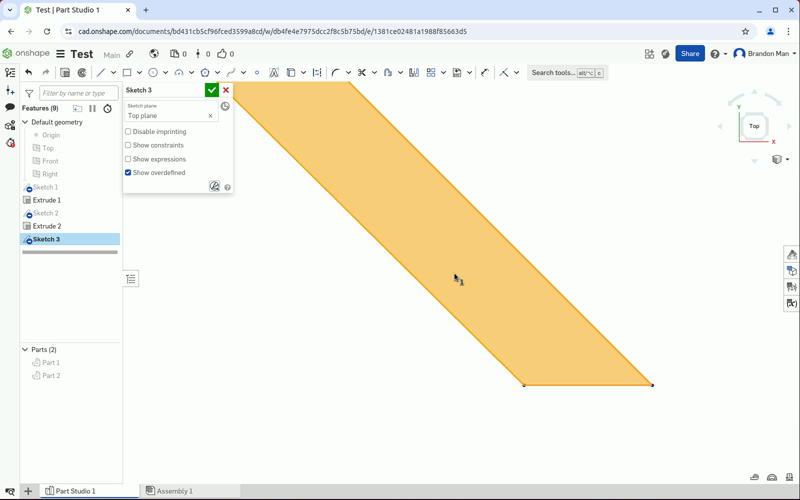
scroll(-6)
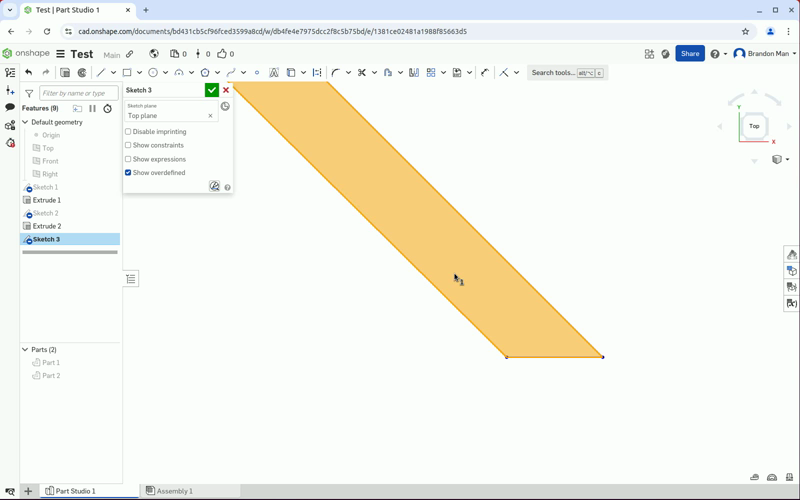
scroll(-6)
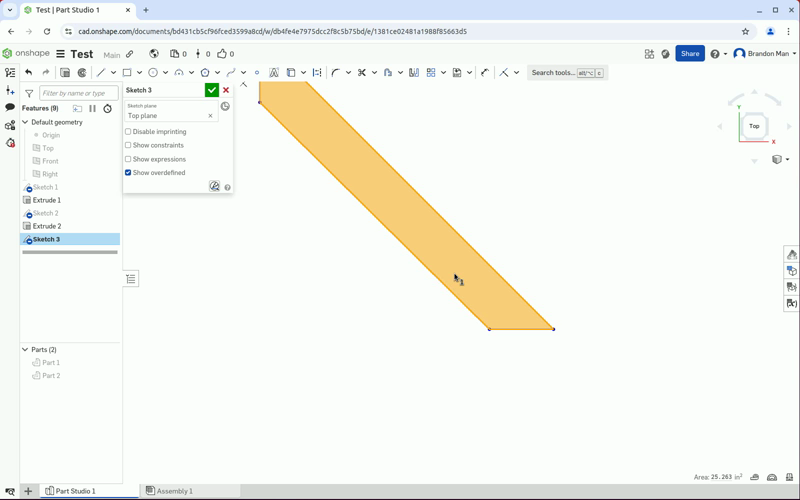
scroll(-6)
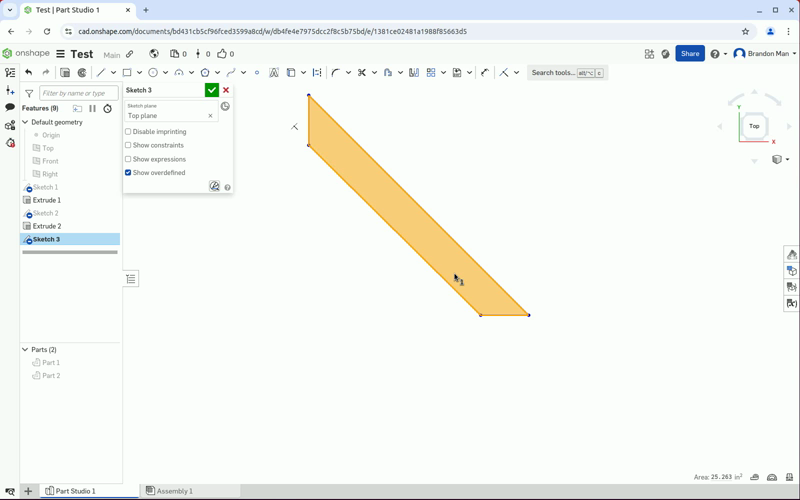
scroll(-6)
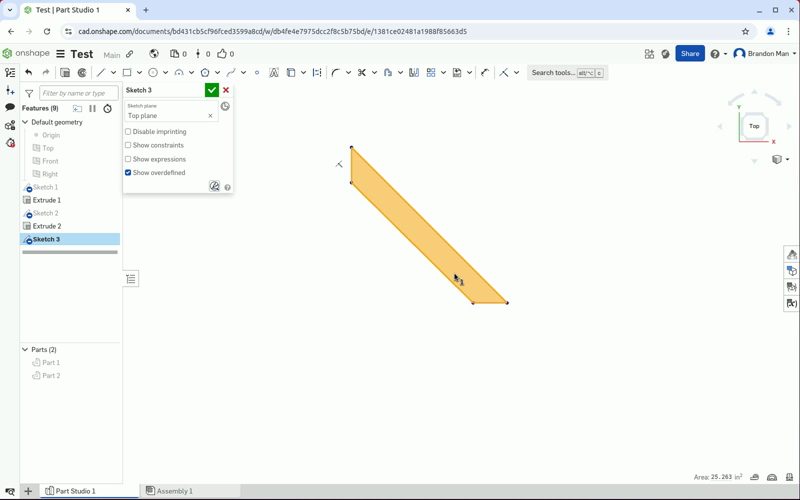
scroll(-6)
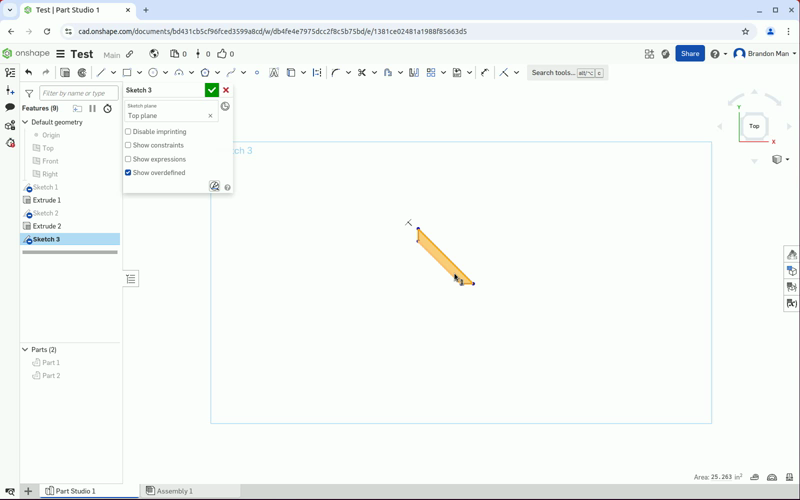
mouse_move(73, 352)
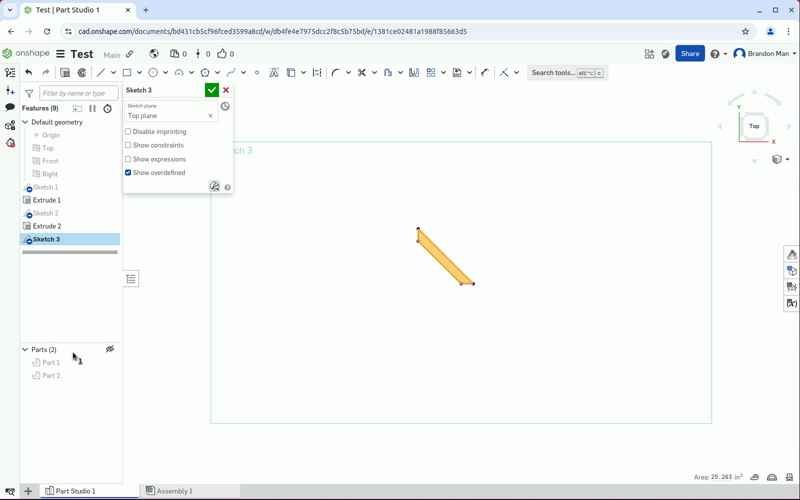
key(shift+y)
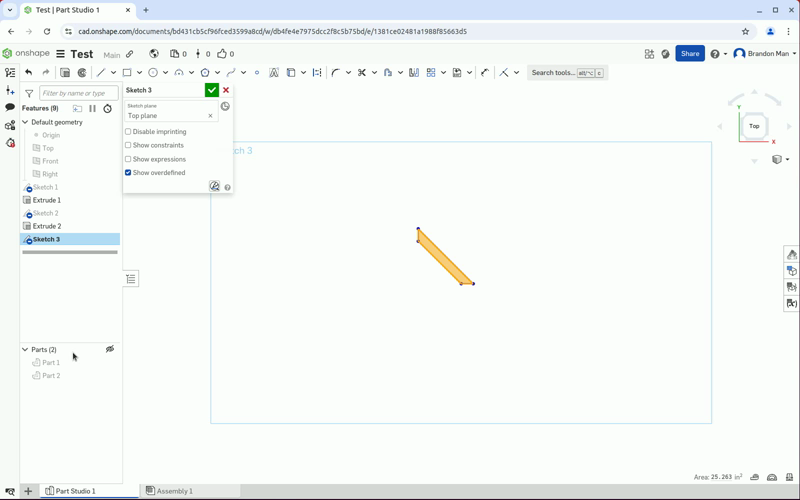
key(shift+e)
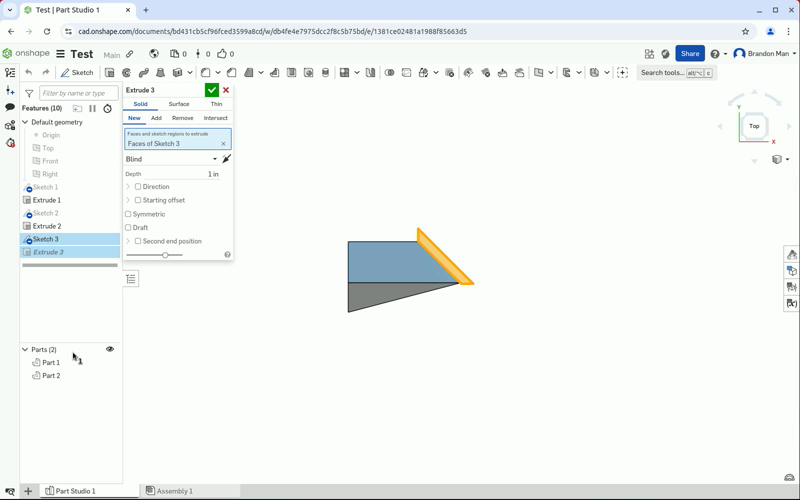
mouse_move(143, 106)
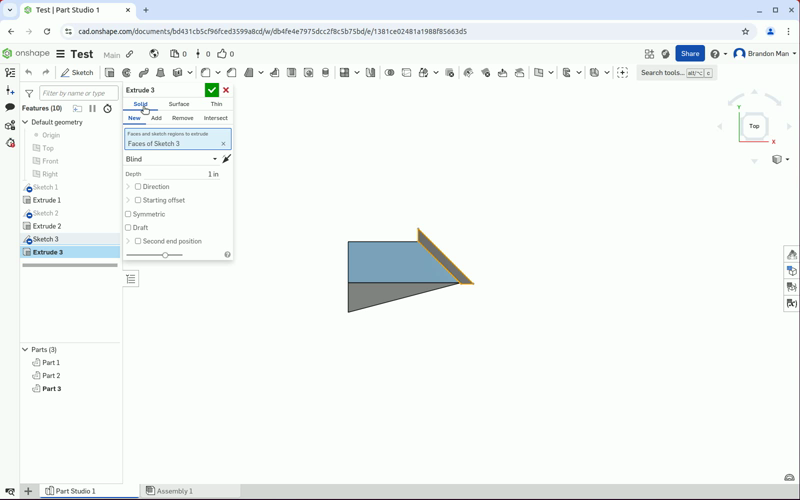
click(143, 106)
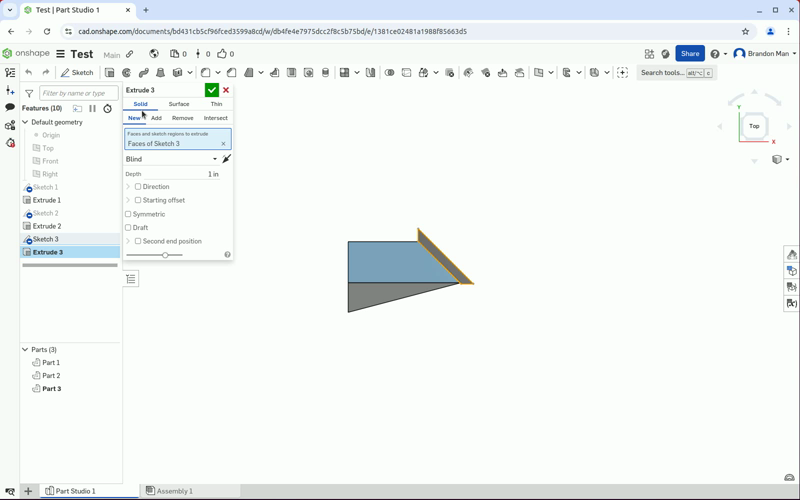
mouse_move(137, 120)
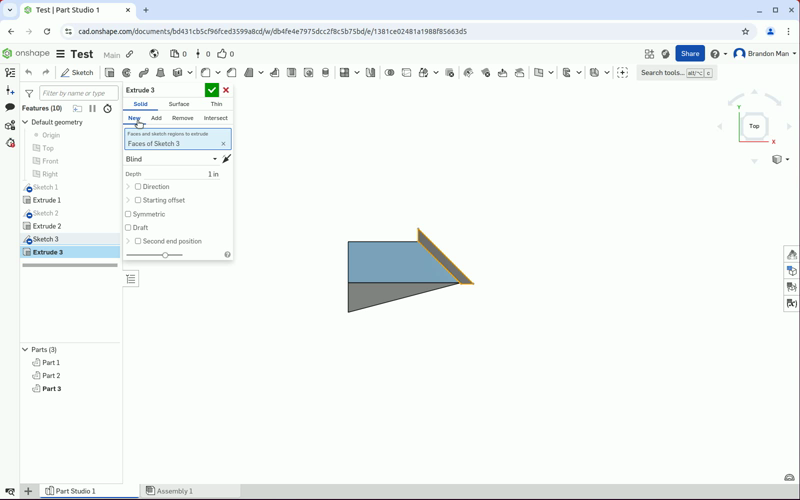
click(137, 120)
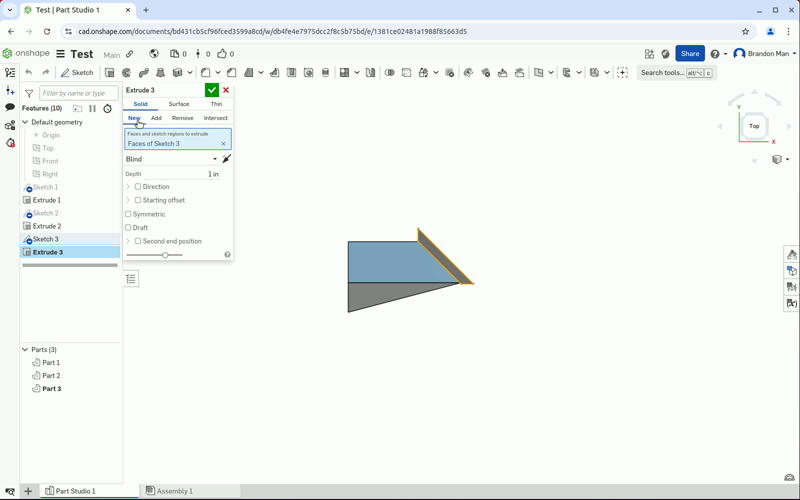
key(tab, 4)
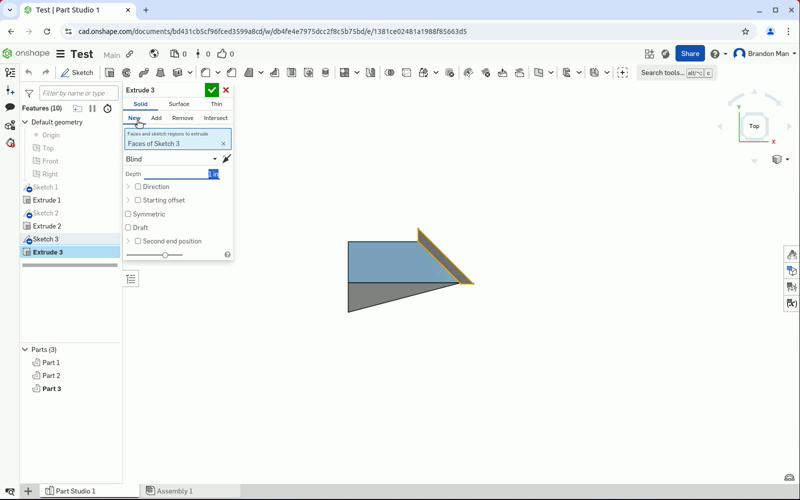
text(7.221)
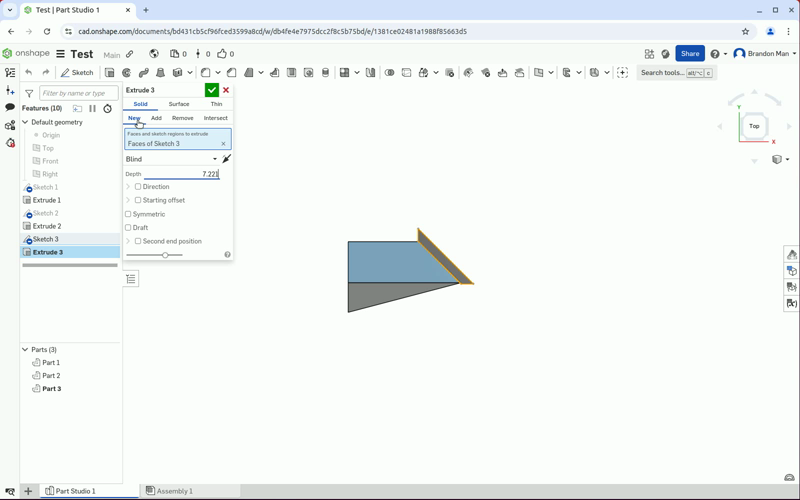
key(enter)
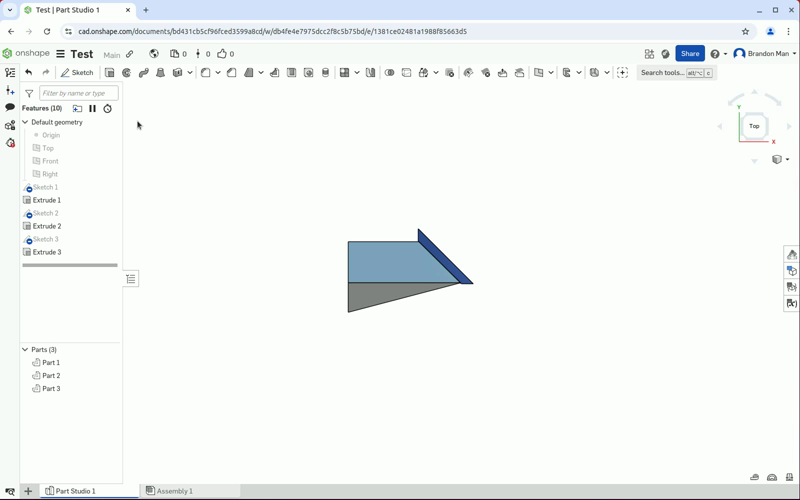
key(shift+h)
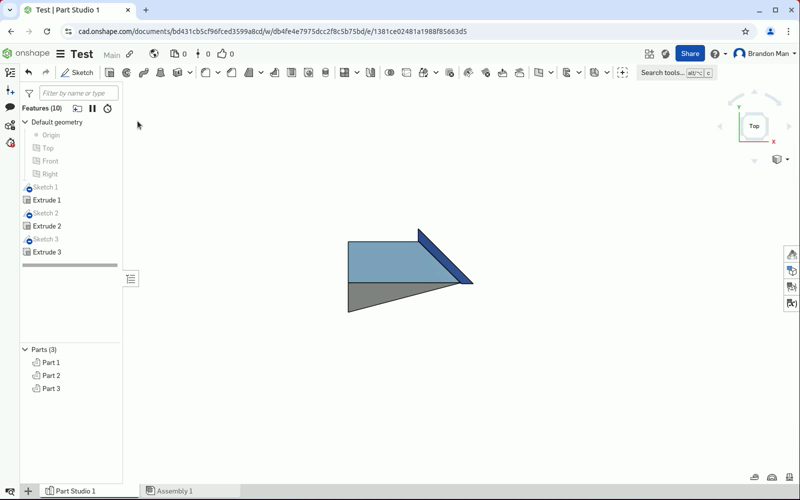
key(shift+h)
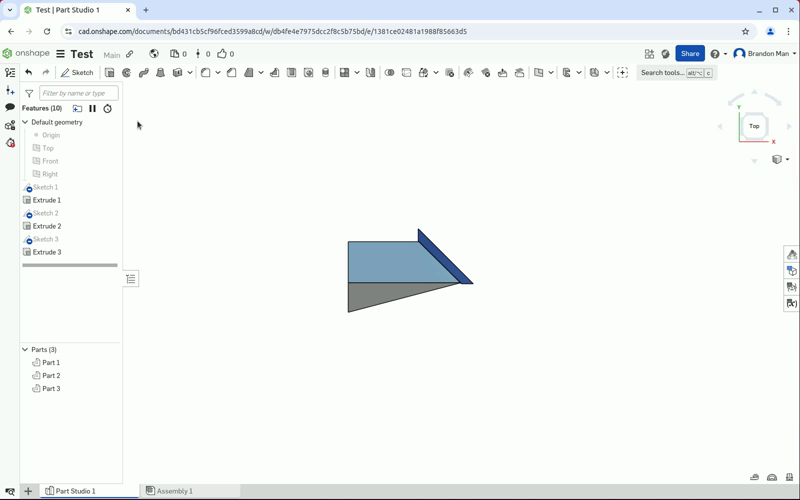
mouse_move(73, 189)
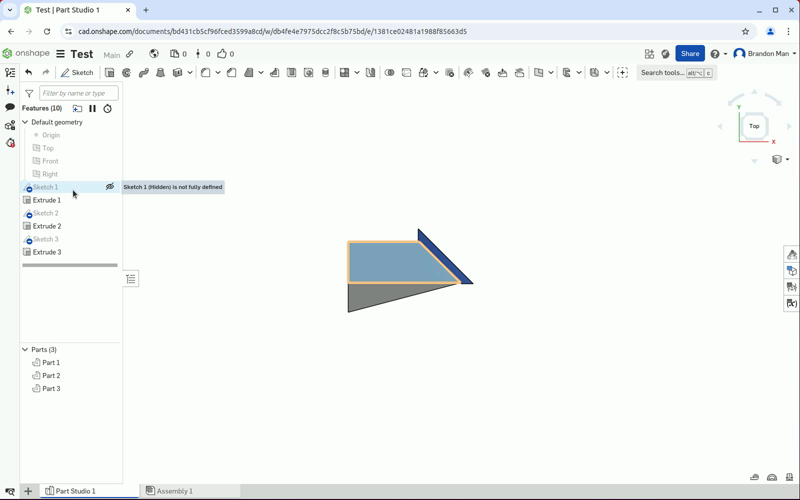
click(73, 189)
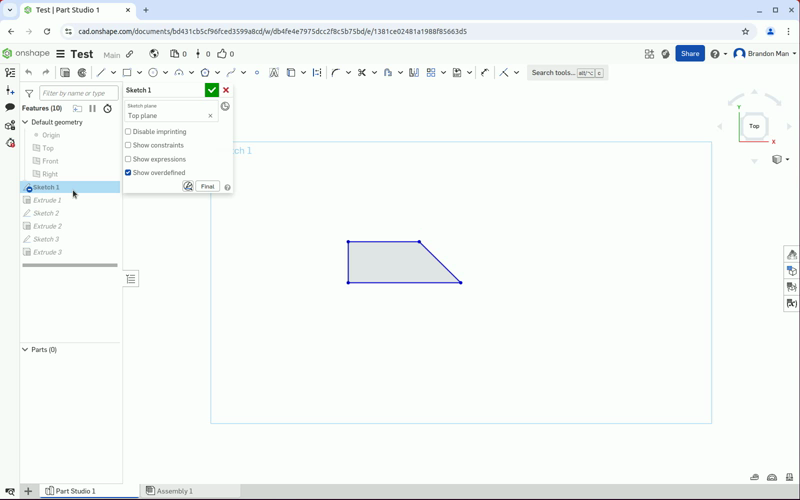
mouse_move(229, 92)
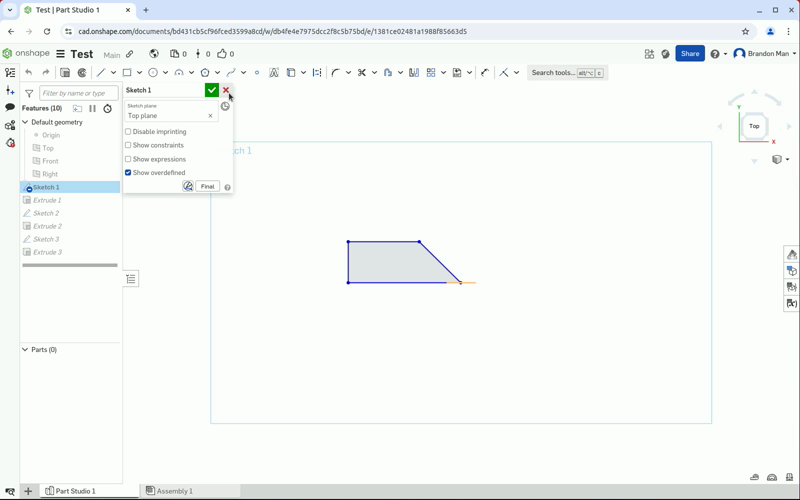
click(229, 92)
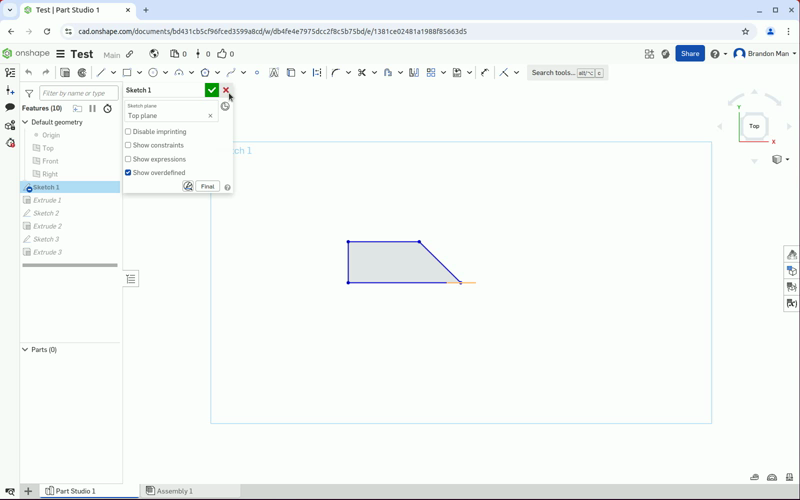
key(shift+s)
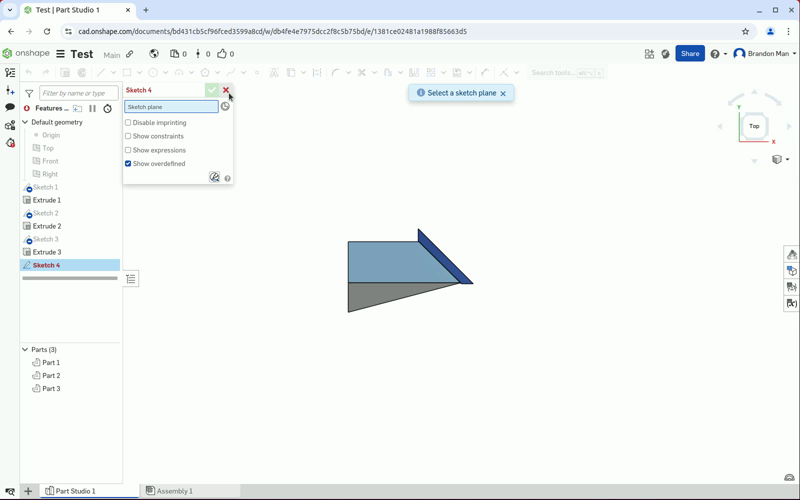
mouse_move(73, 150)
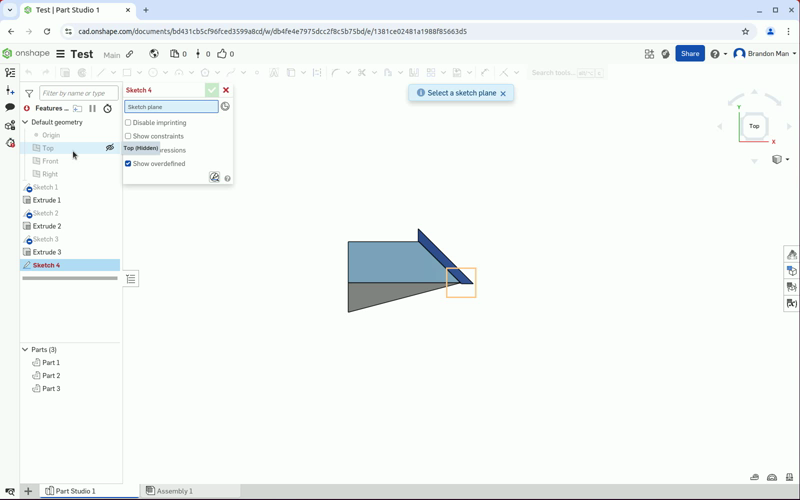
click(73, 150)
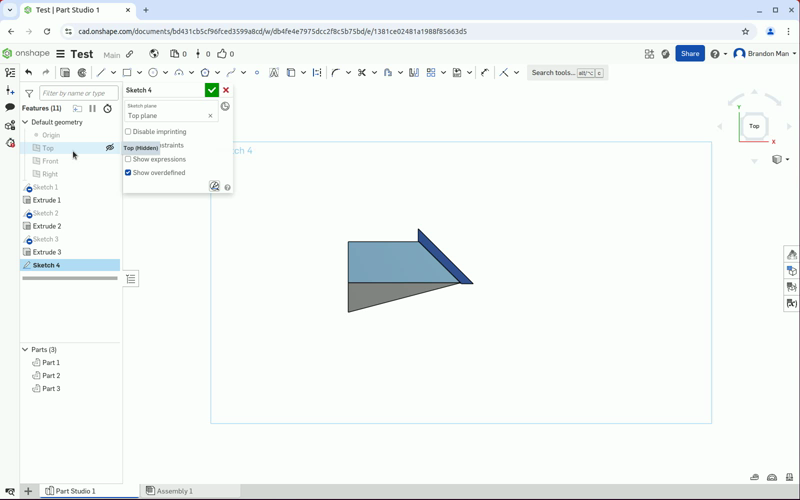
mouse_move(73, 352)
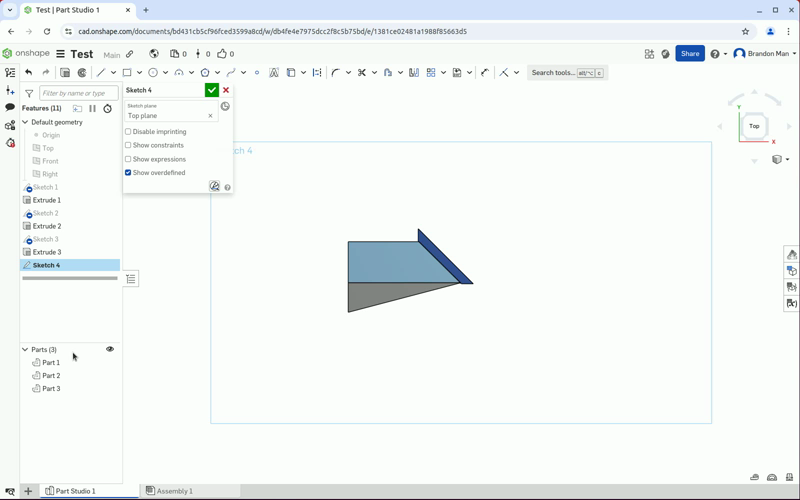
key(y)
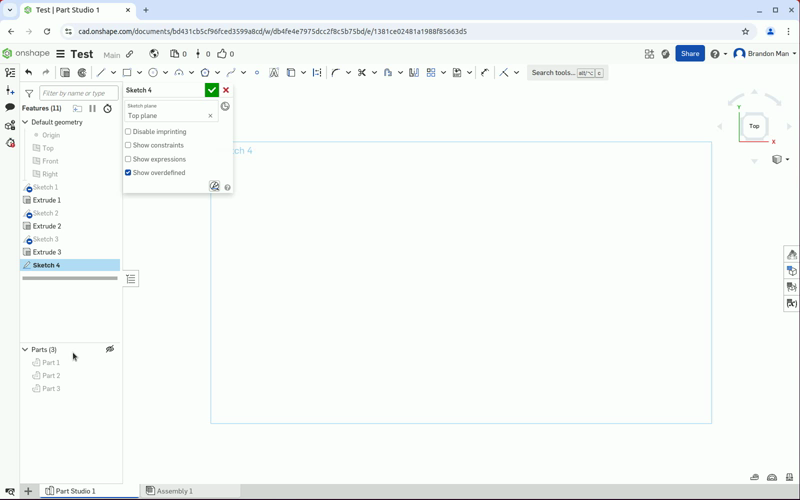
key(l)
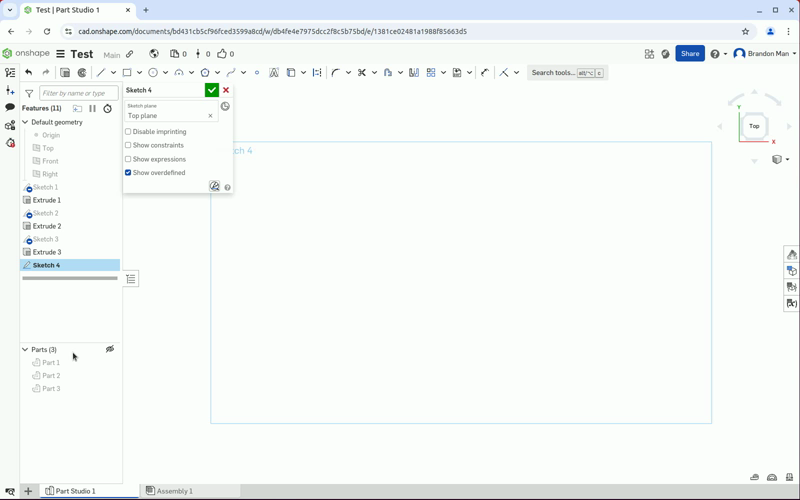
key_down(shift)
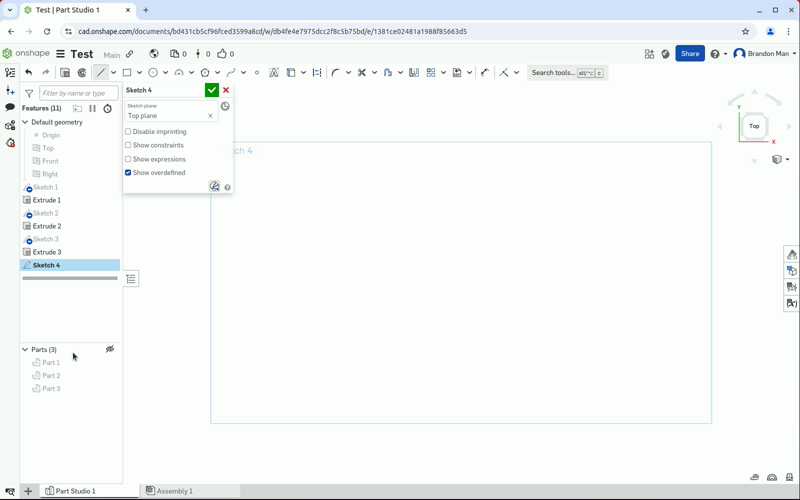
mouse_move(348, 240)
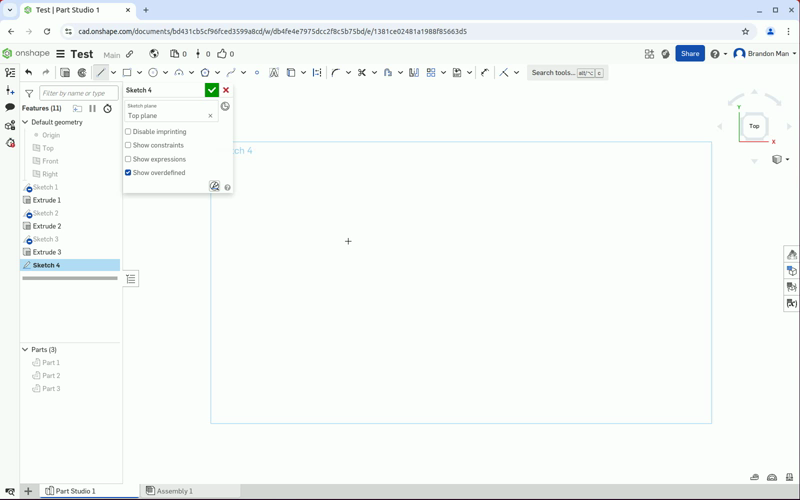
click(348, 240)
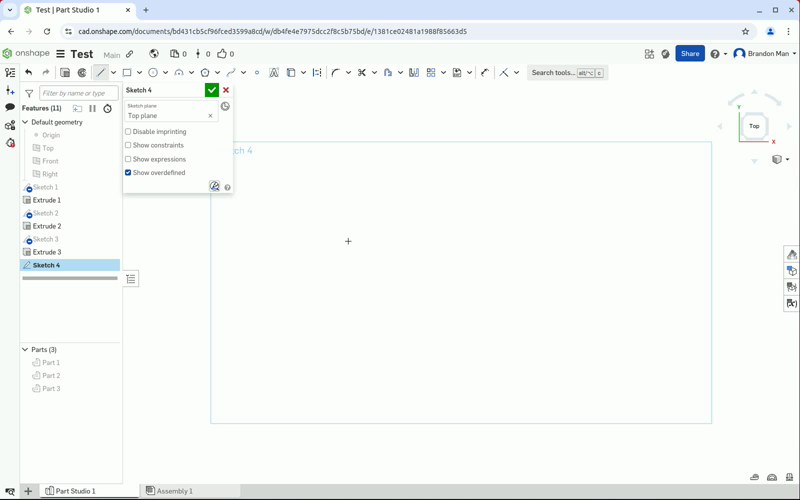
key_up(shift)
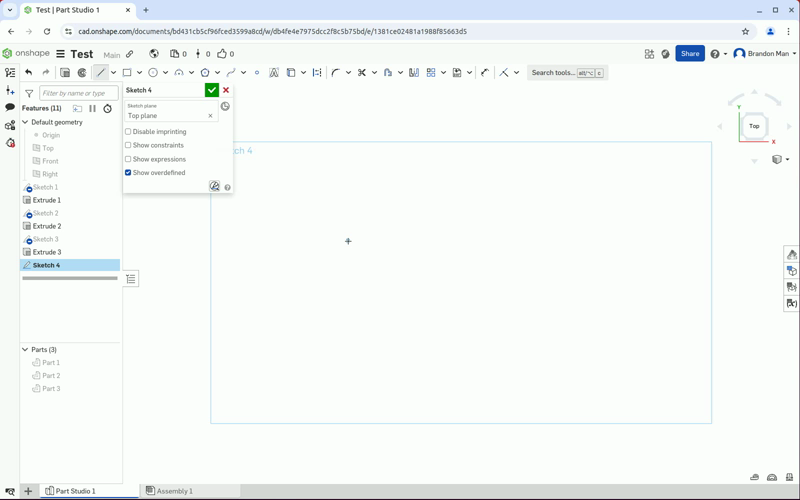
key_down(shift)
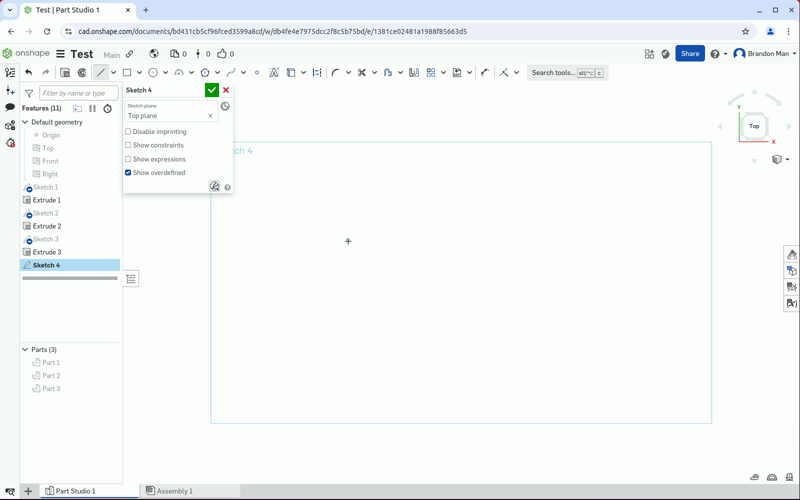
mouse_move(419, 240)
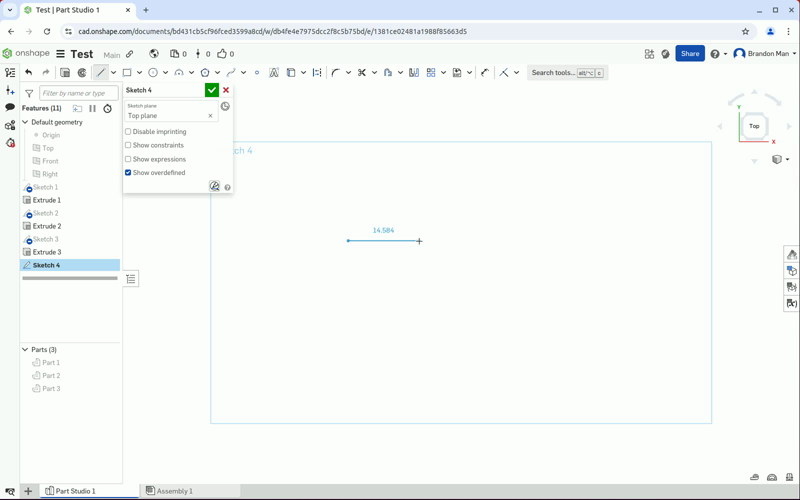
click(419, 240)
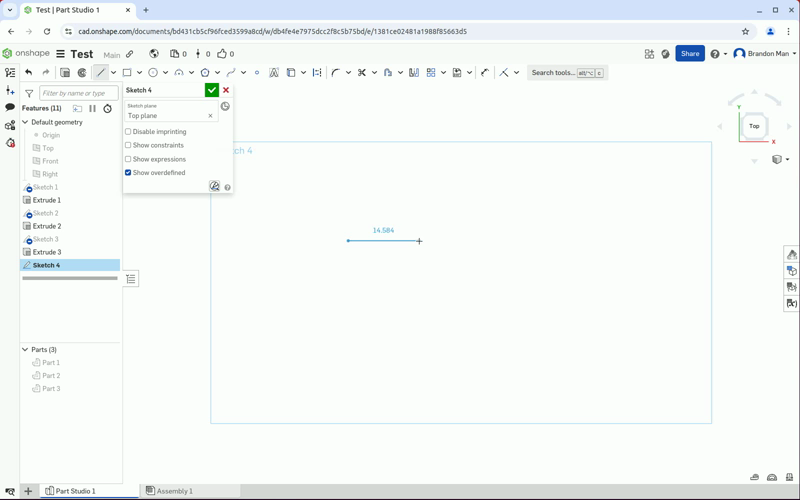
key_up(shift)
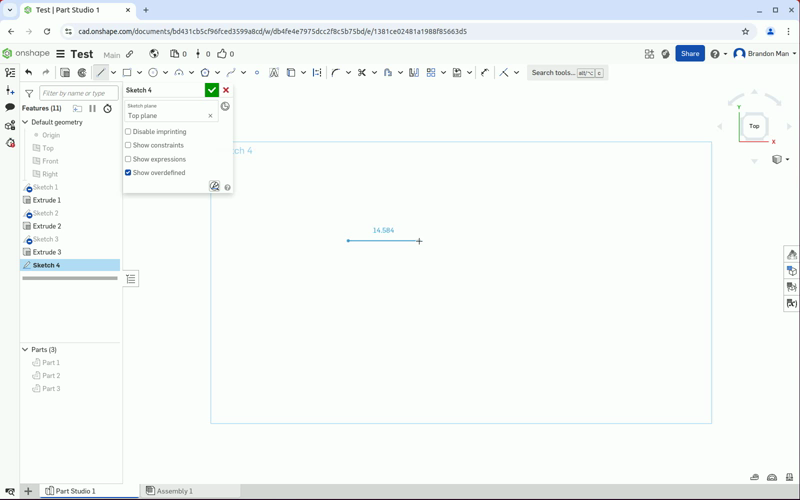
key_down(shift)
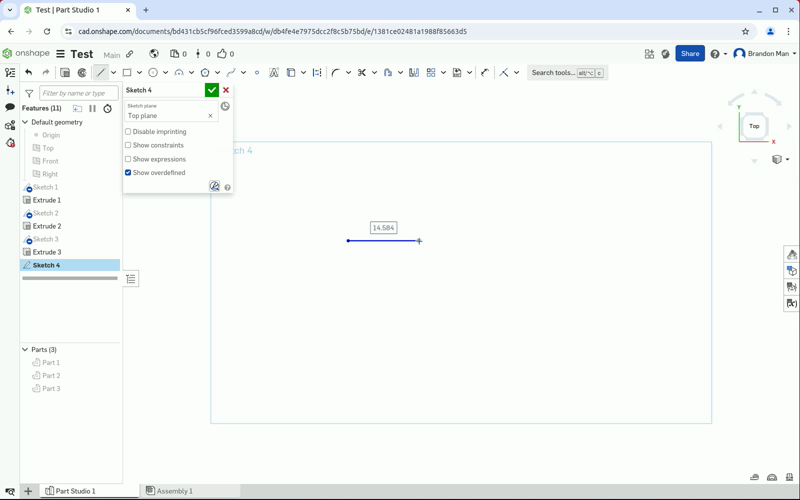
mouse_move(449, 240)
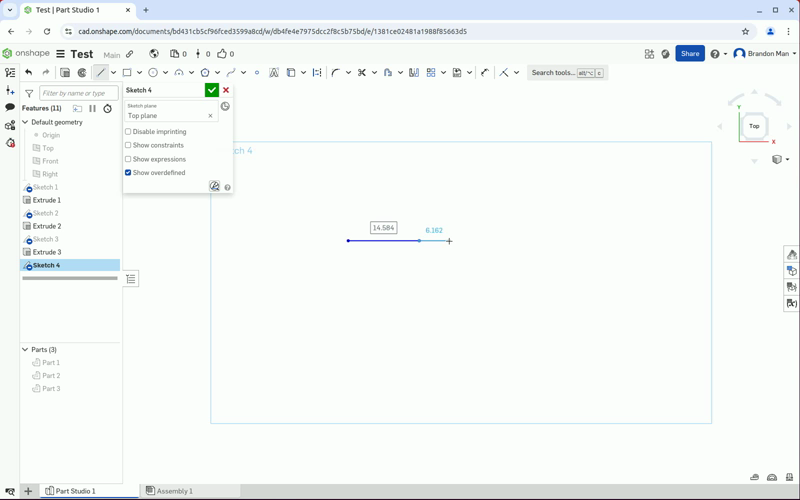
mouse_move(419, 228)
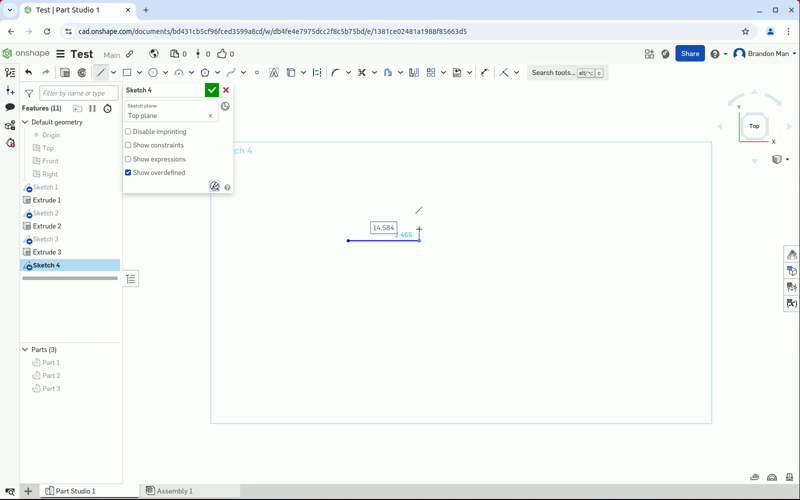
click(419, 228)
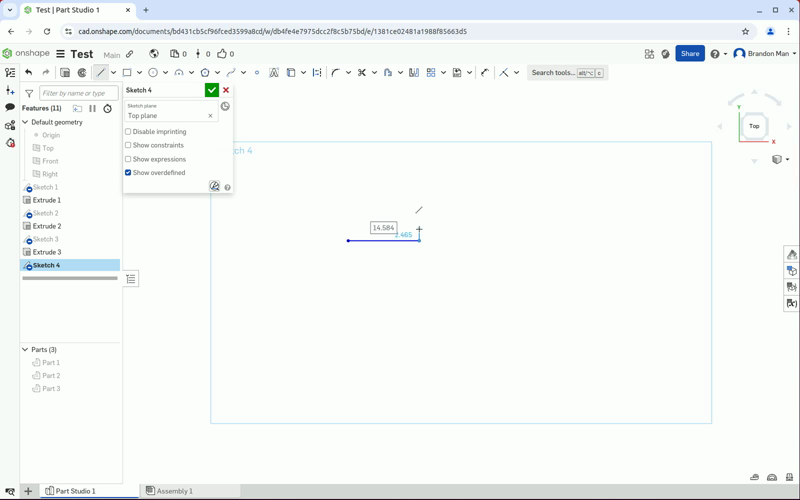
key_up(shift)
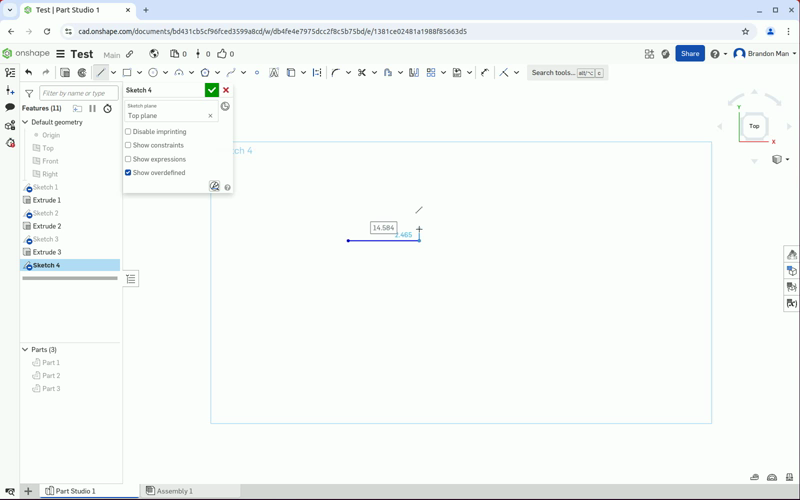
key_down(shift)
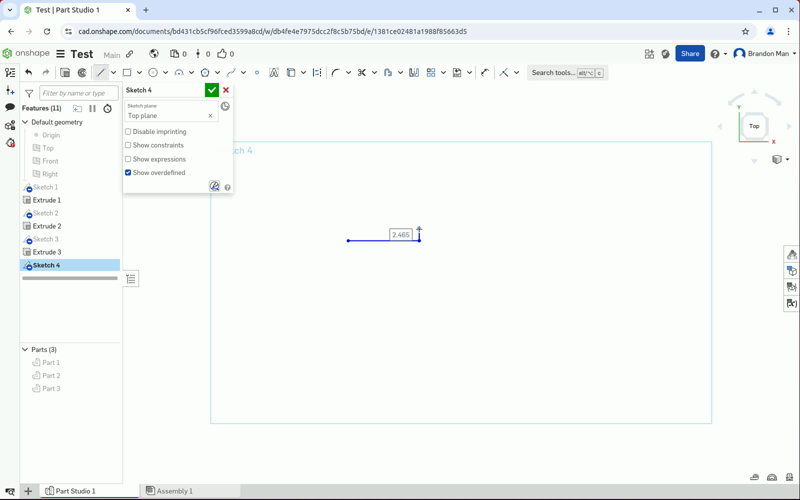
mouse_move(348, 228)
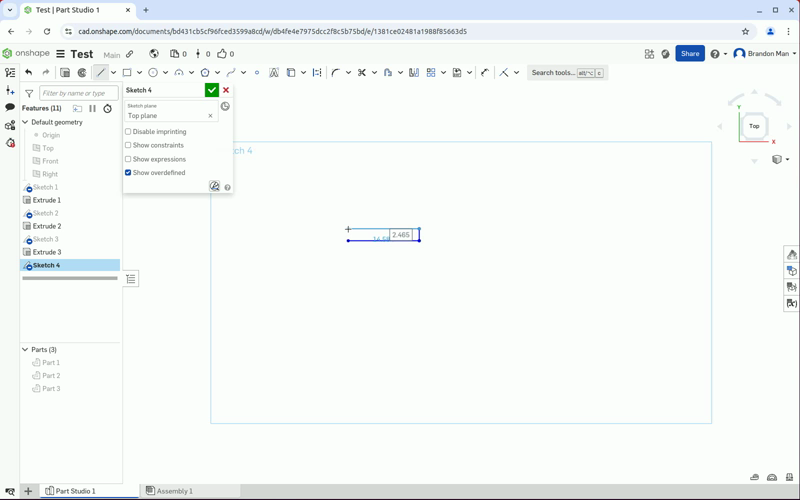
click(348, 228)
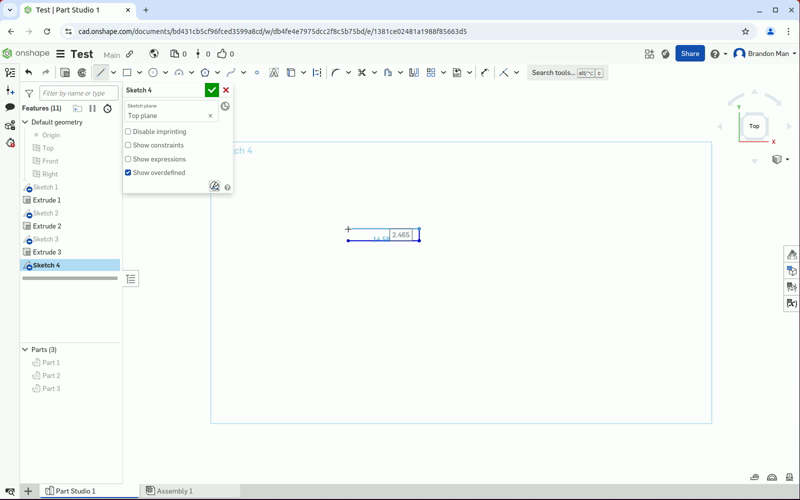
key_up(shift)
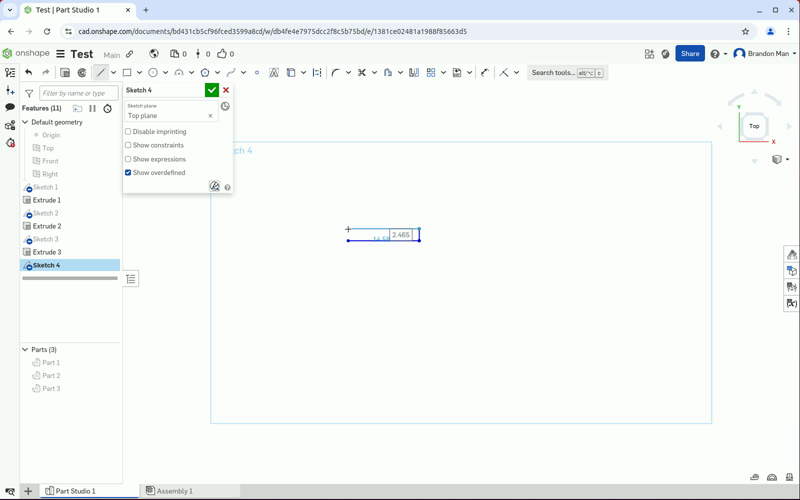
mouse_move(378, 228)
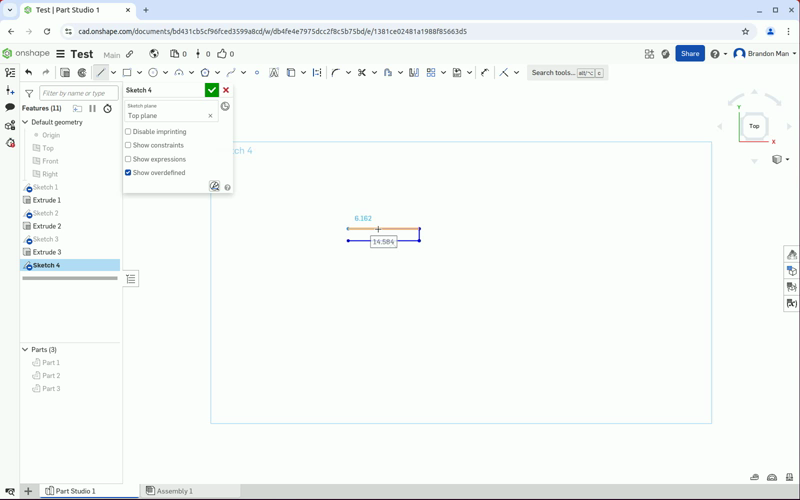
key_down(shift)
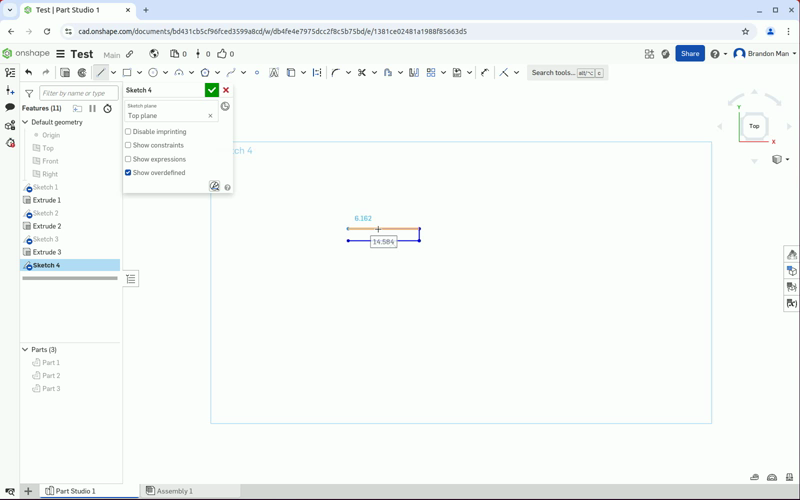
mouse_move(348, 240)
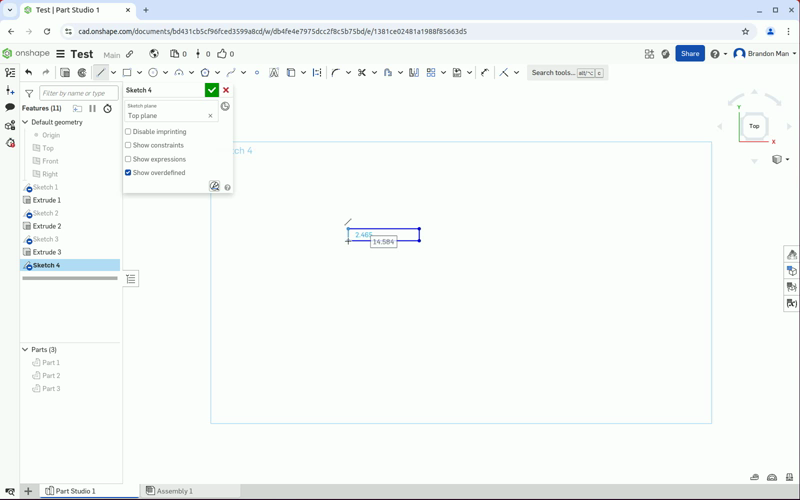
key_up(shift)
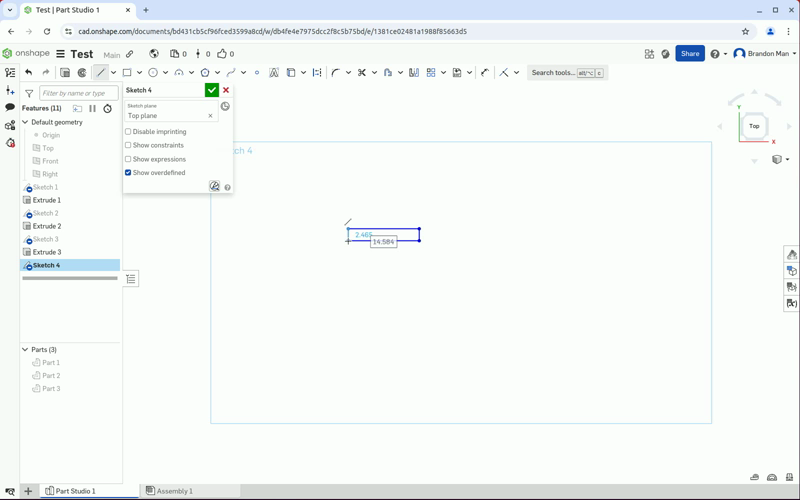
click(348, 240)
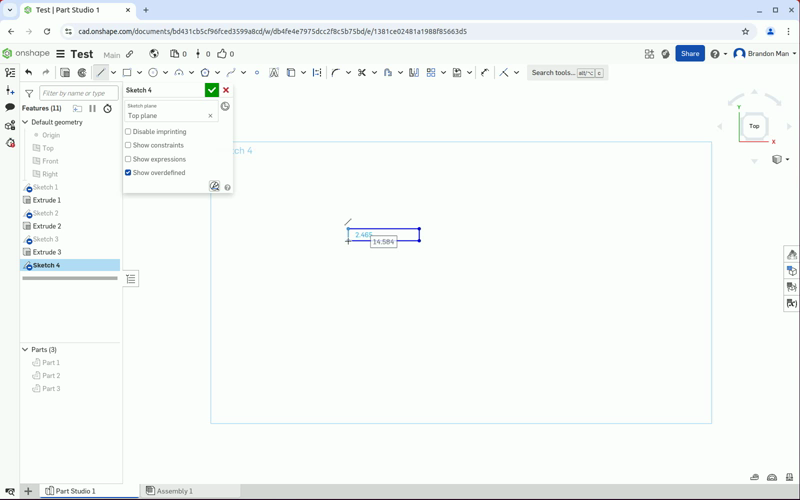
key(esc)
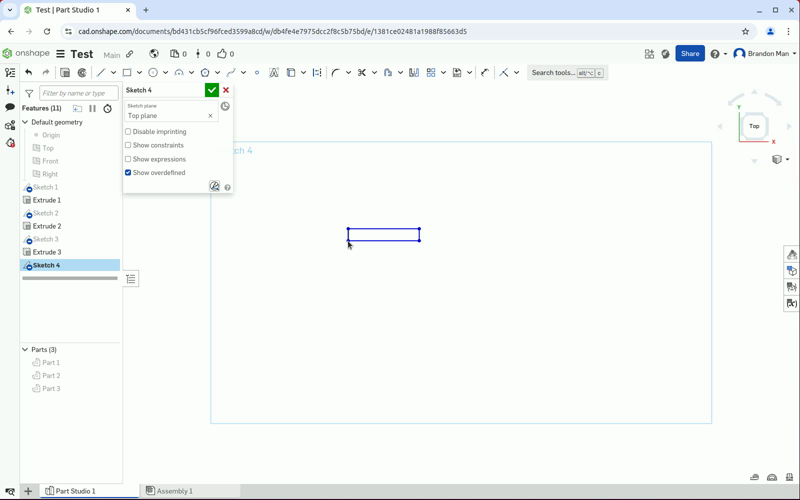
mouse_move(350, 230)
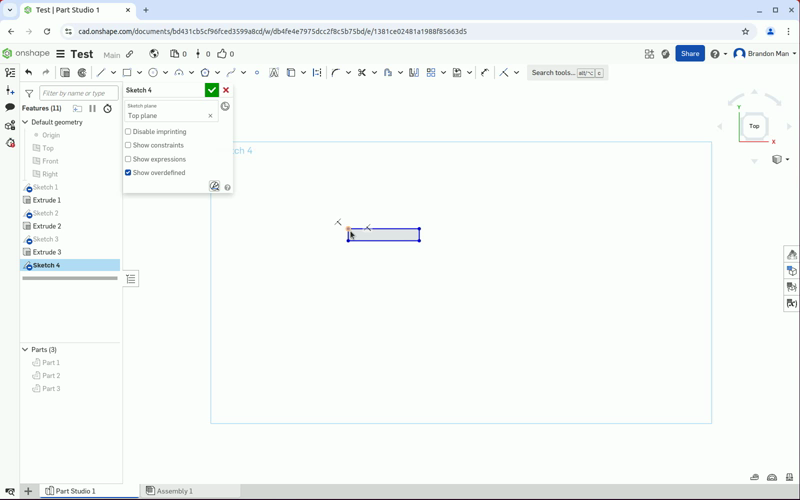
scroll(6)
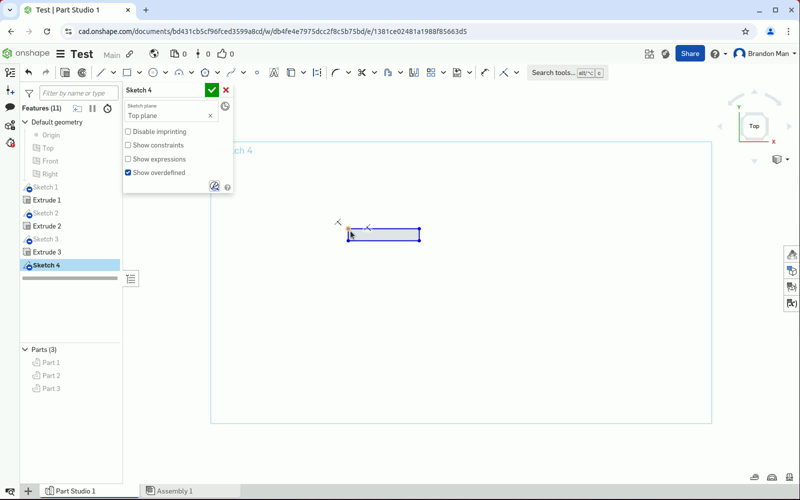
scroll(6)
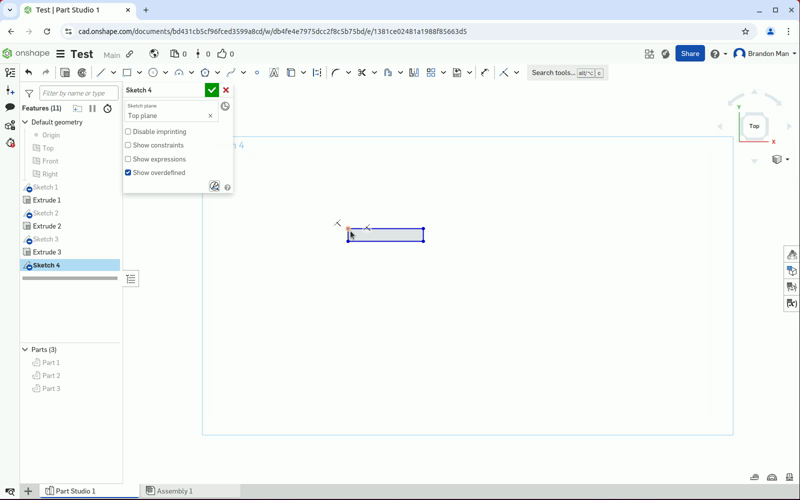
scroll(6)
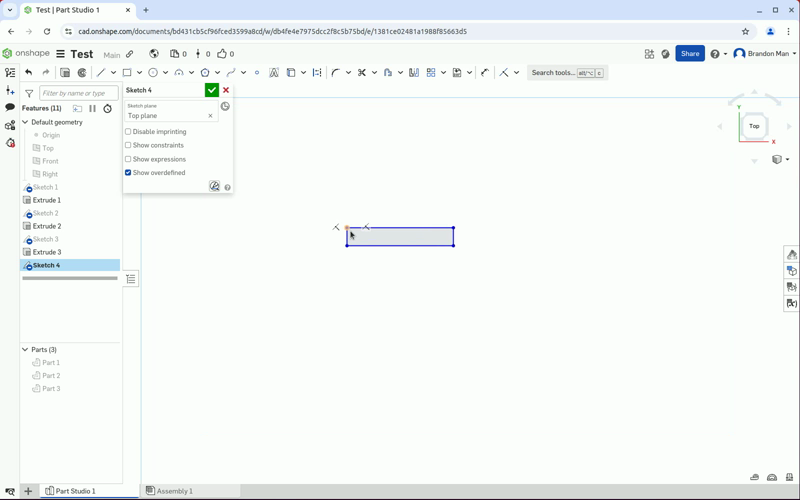
scroll(6)
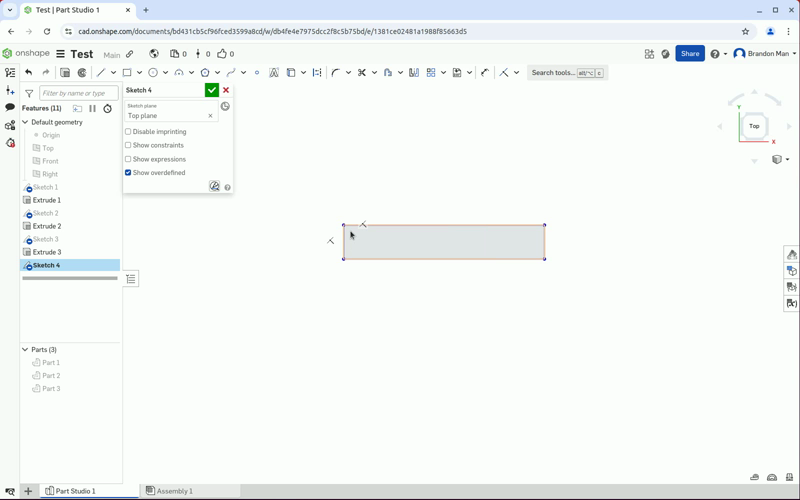
scroll(6)
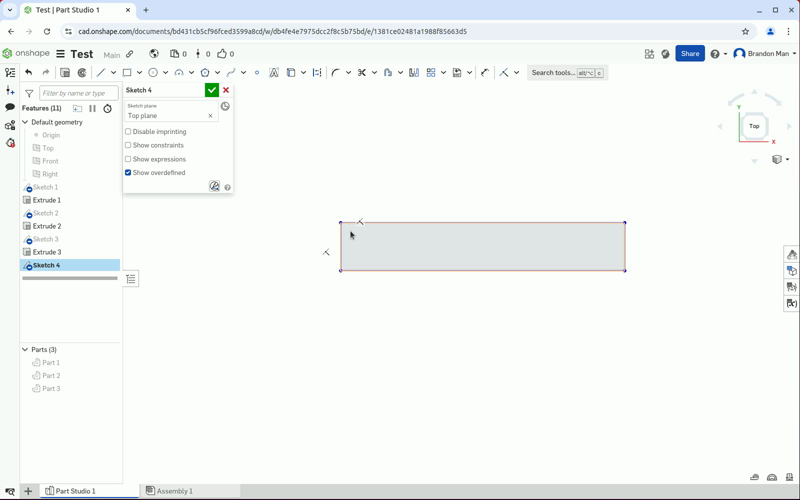
scroll(6)
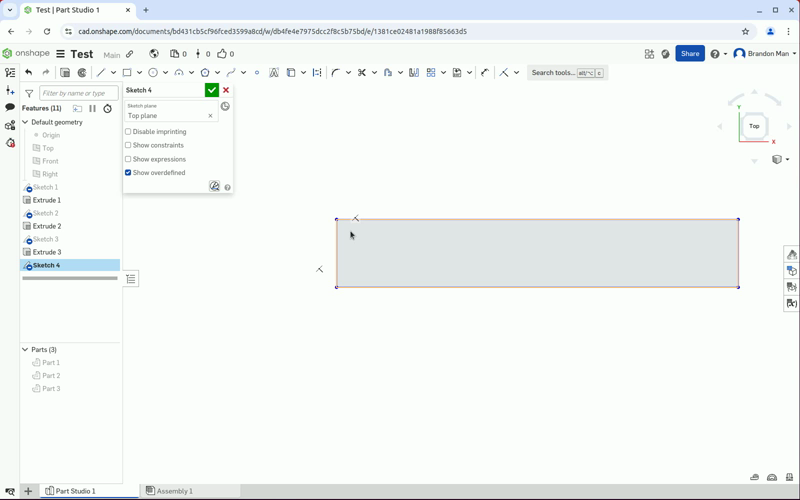
scroll(6)
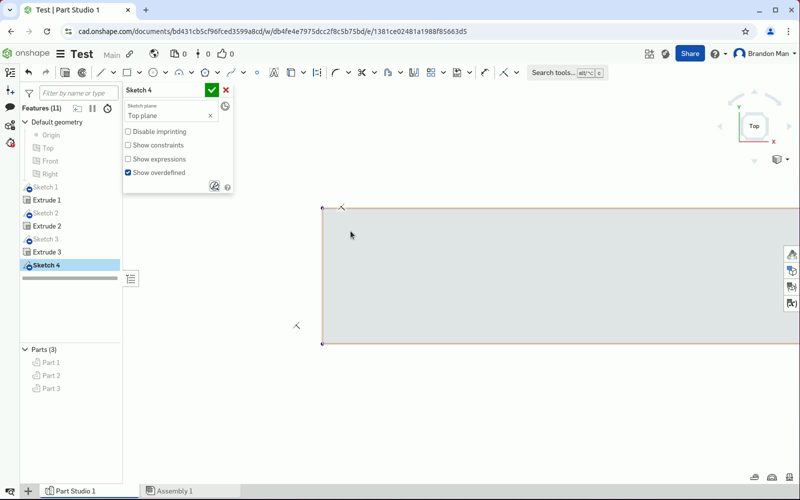
click(350, 230)
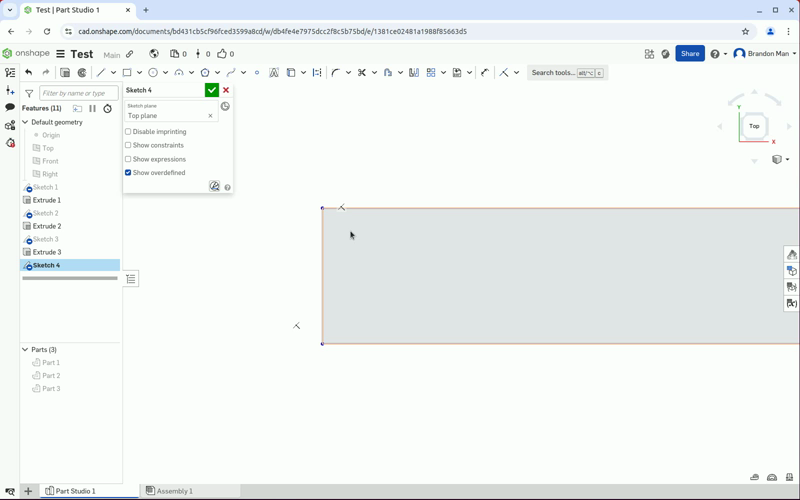
scroll(-6)
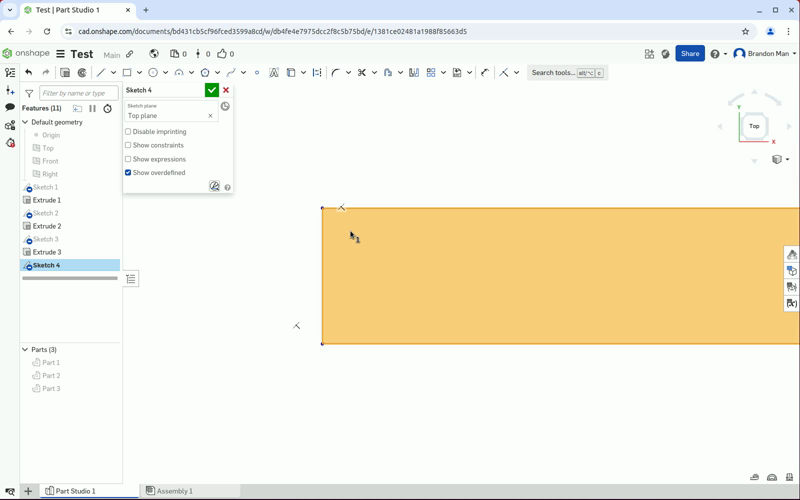
scroll(-6)
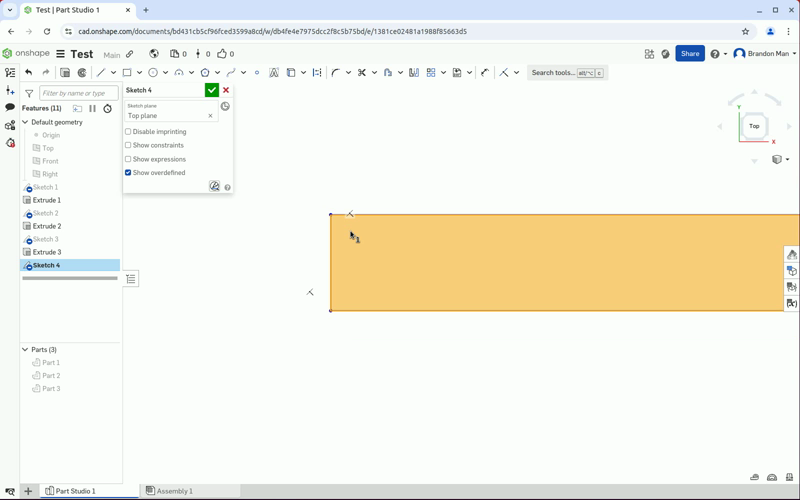
scroll(-6)
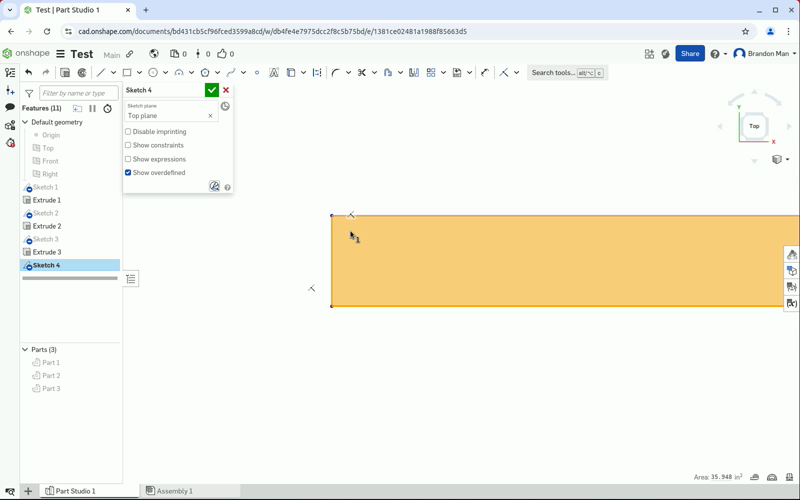
scroll(-6)
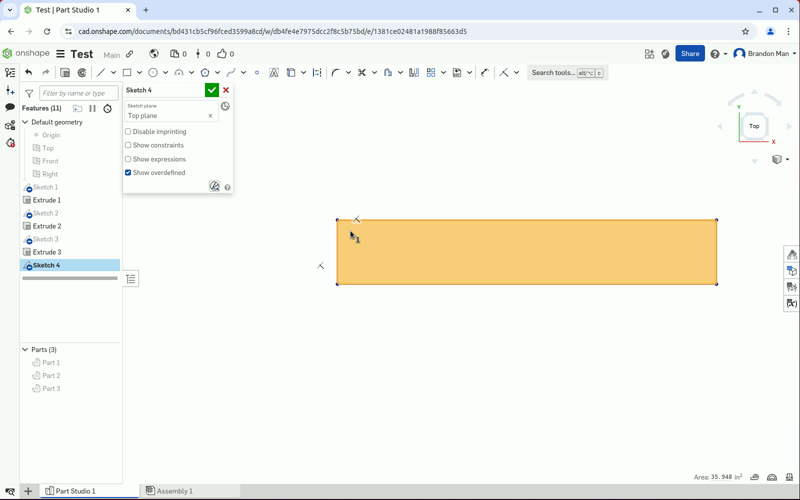
scroll(-6)
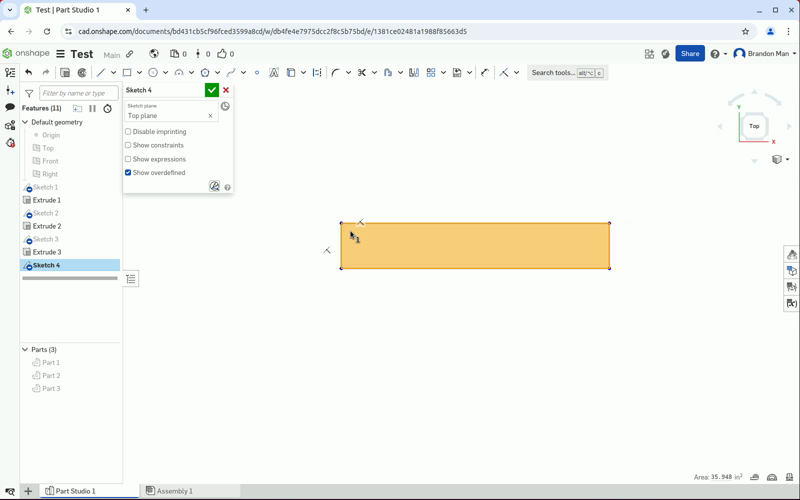
scroll(-6)
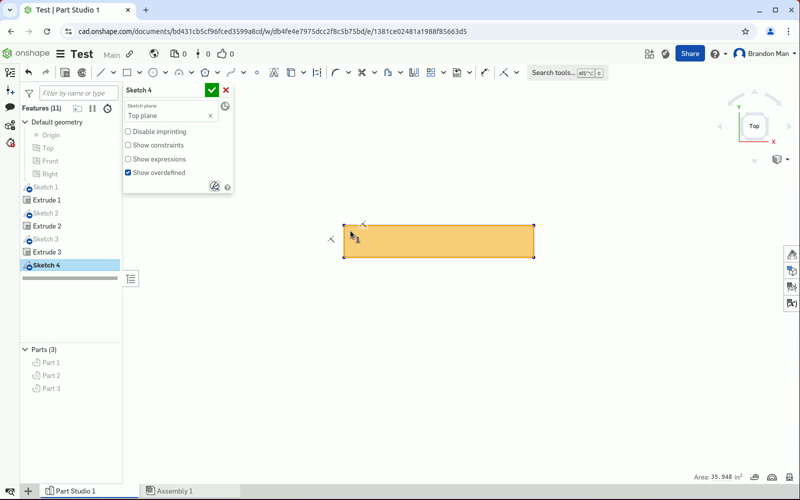
scroll(-6)
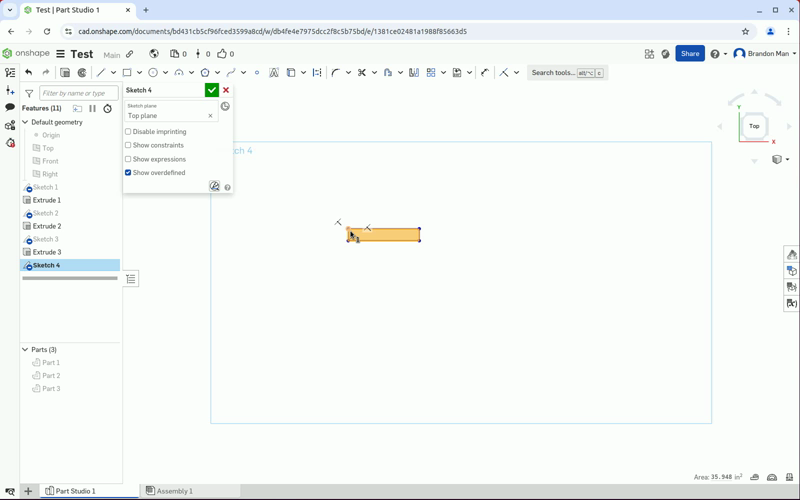
mouse_move(73, 352)
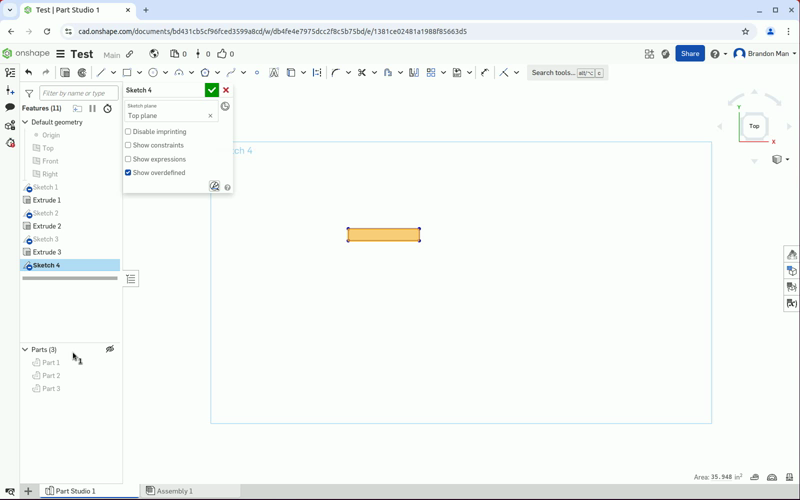
key(shift+y)
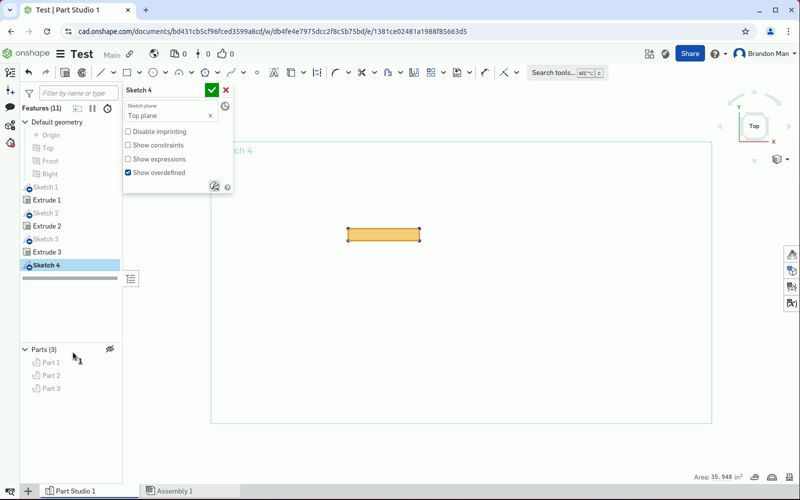
key(shift+e)
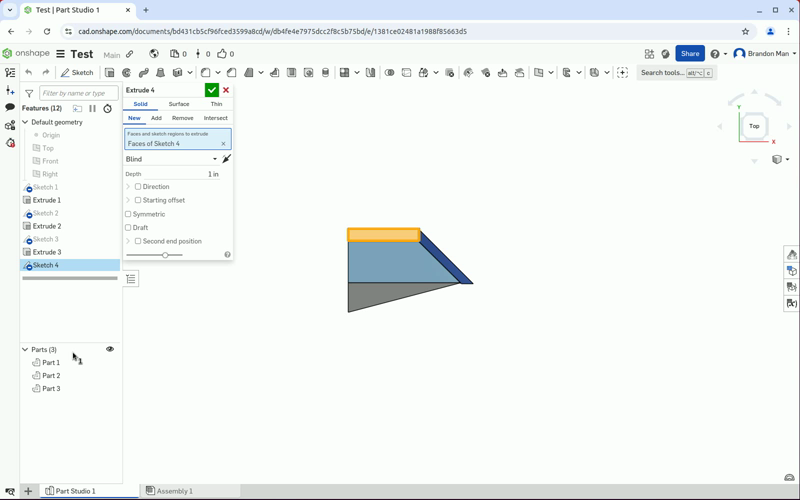
mouse_move(143, 106)
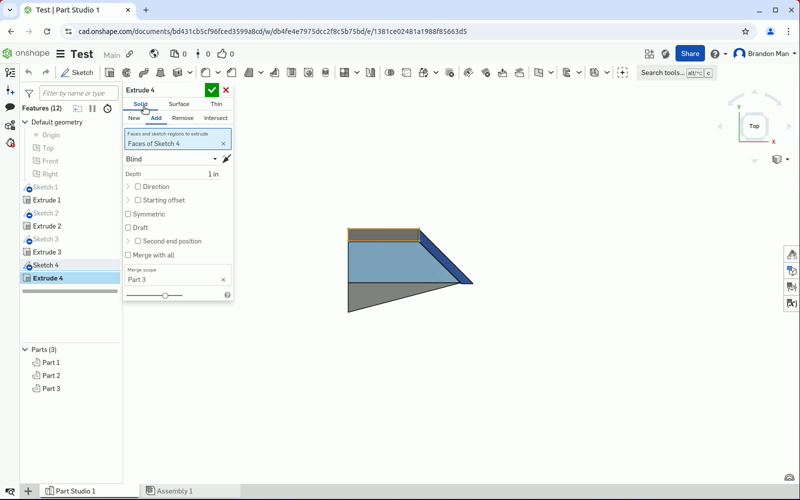
click(143, 106)
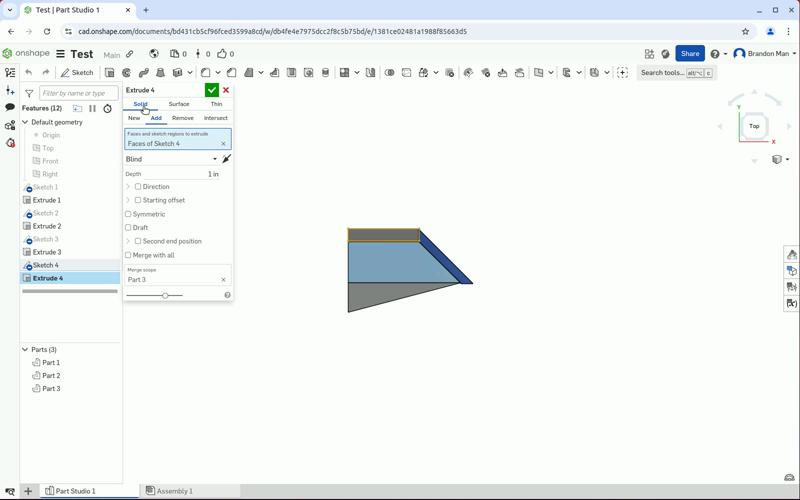
mouse_move(137, 120)
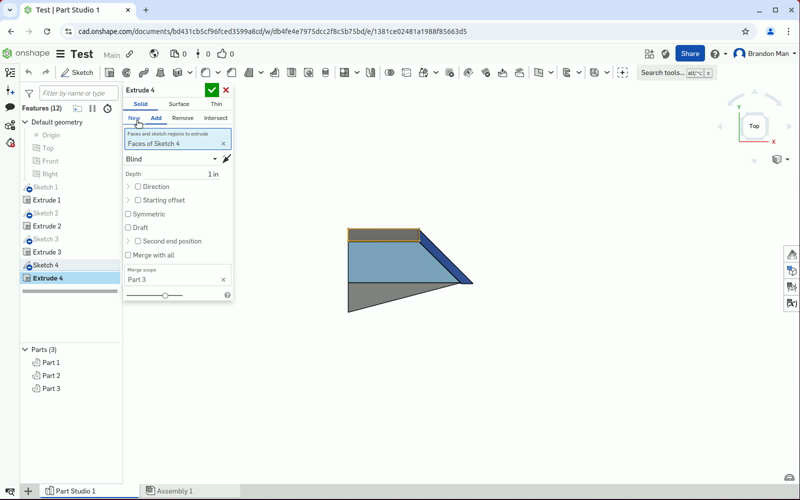
click(137, 120)
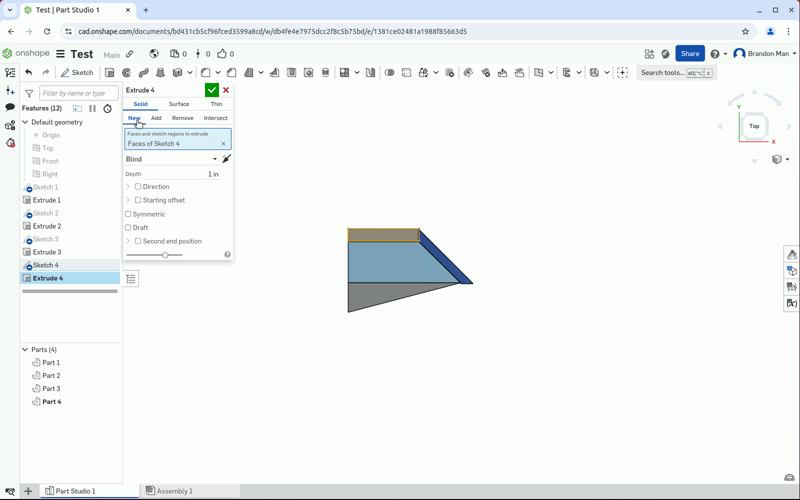
key(tab, 4)
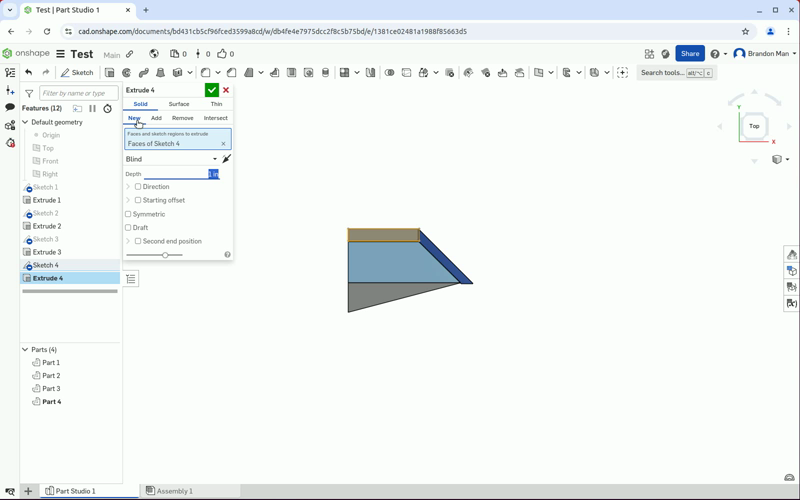
text(7.221)
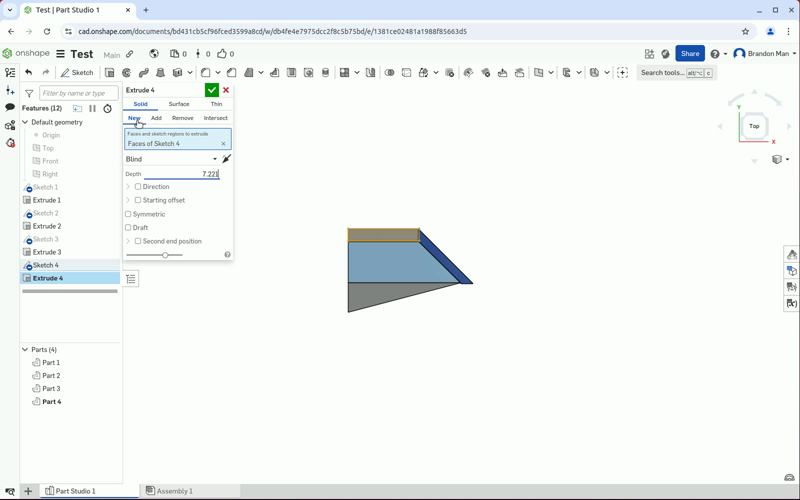
key(enter)
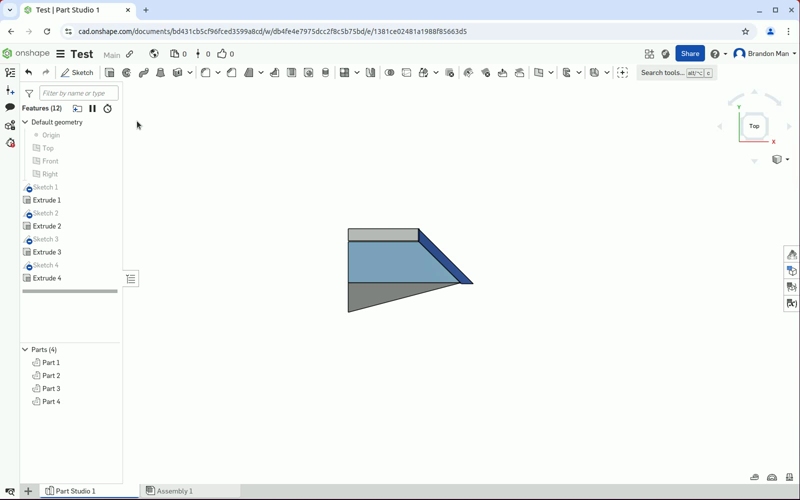
key(shift+h)
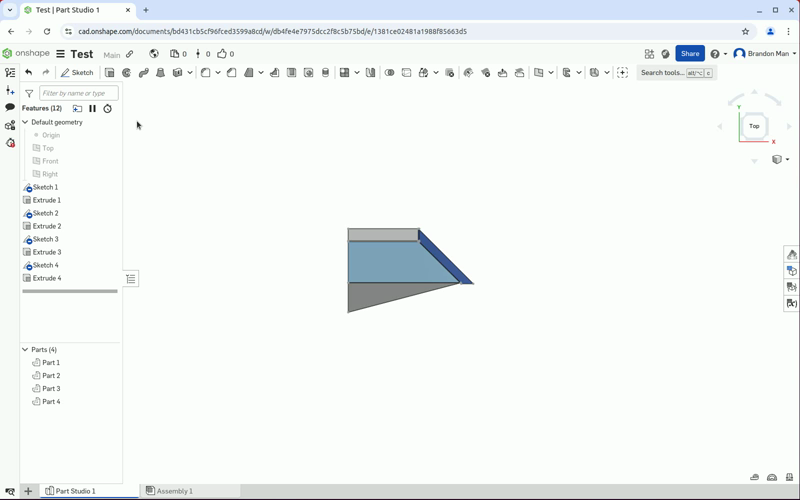
key(shift+h)
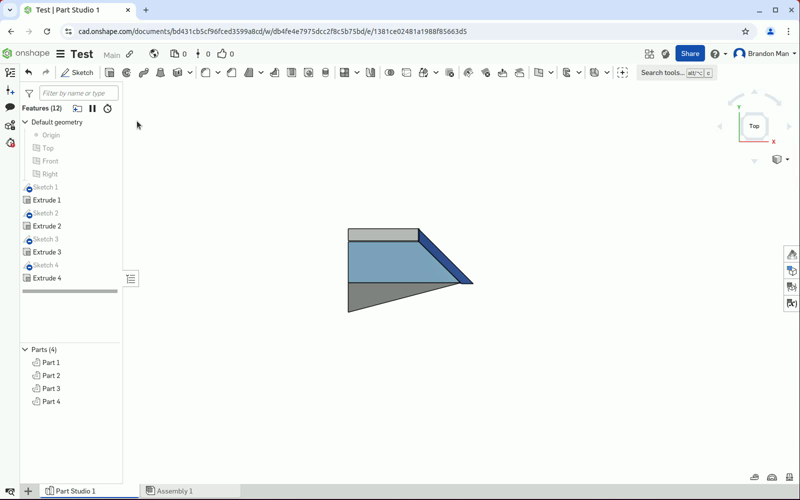
mouse_move(73, 189)
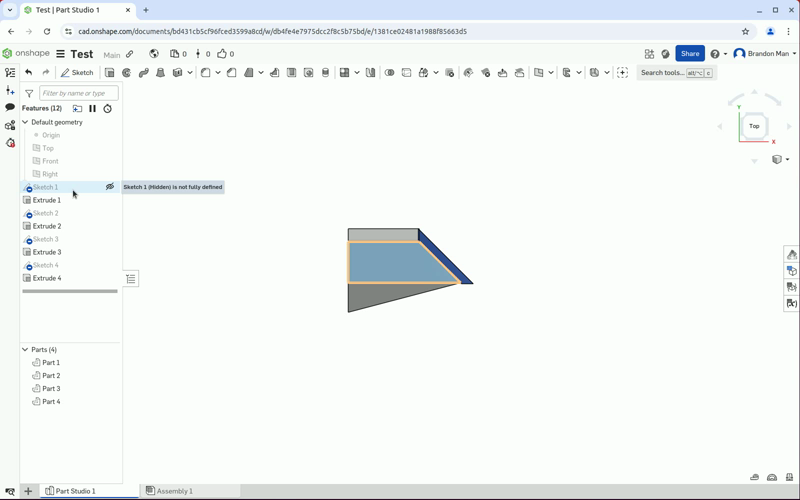
click(73, 189)
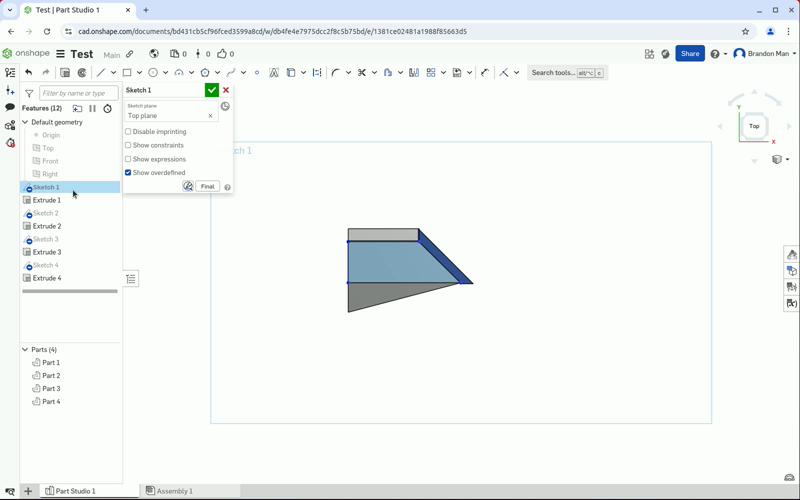
mouse_move(229, 92)
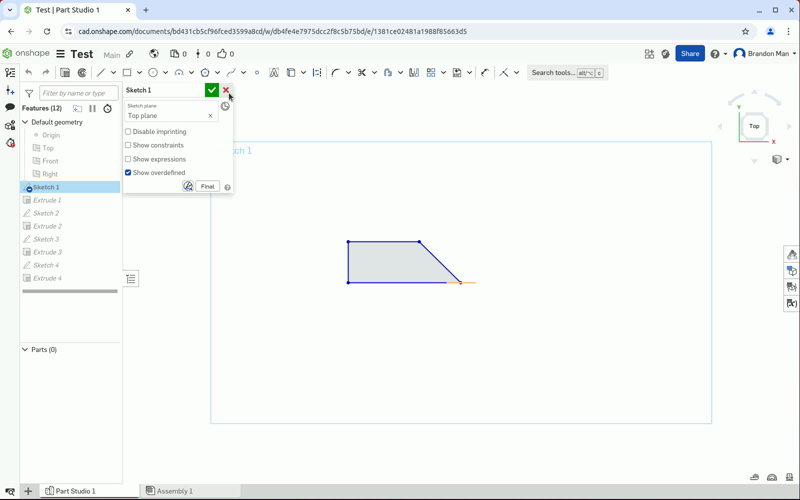
click(229, 92)
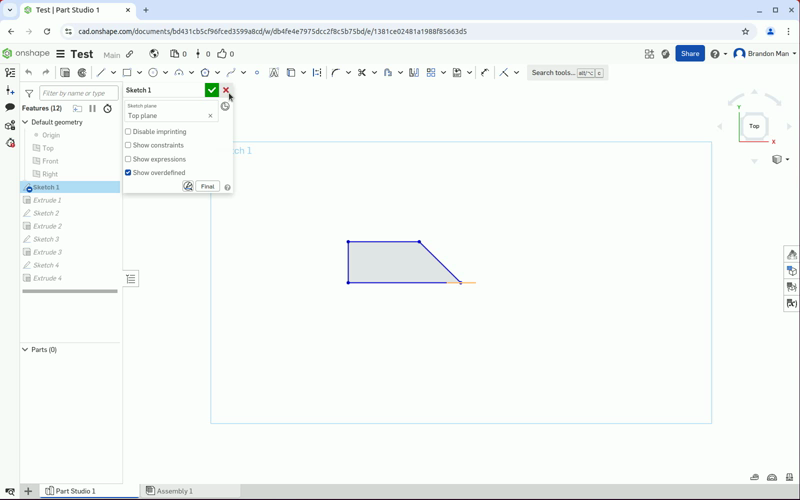
key(shift+s)
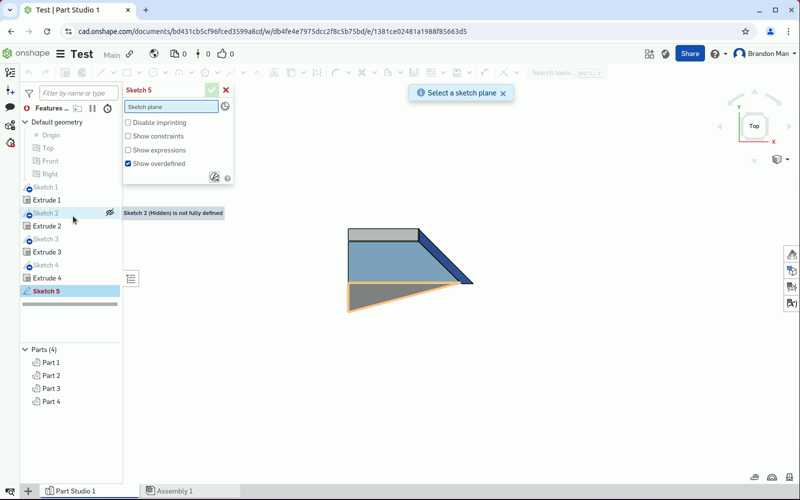
scroll(3)
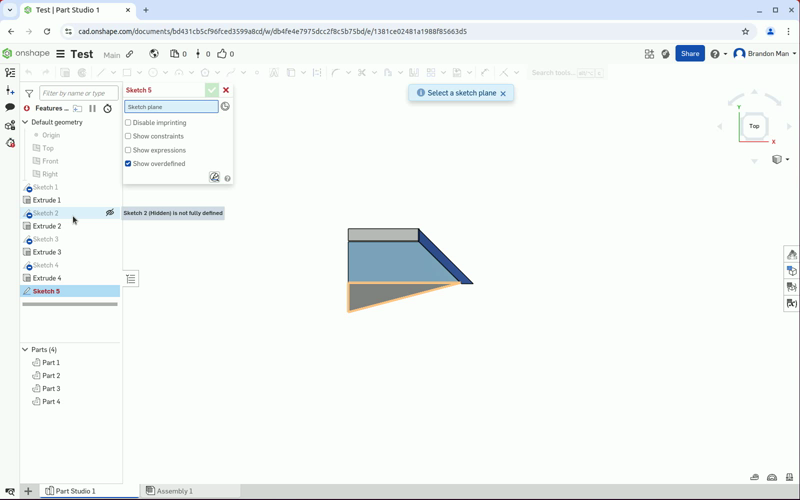
mouse_move(73, 150)
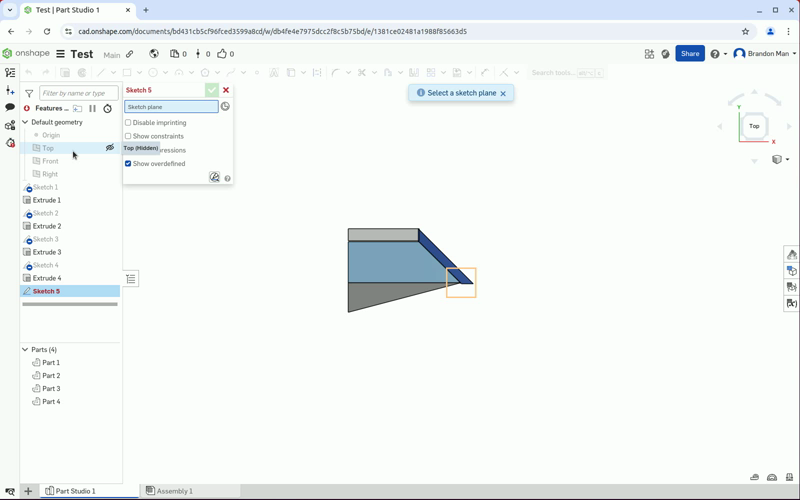
click(73, 150)
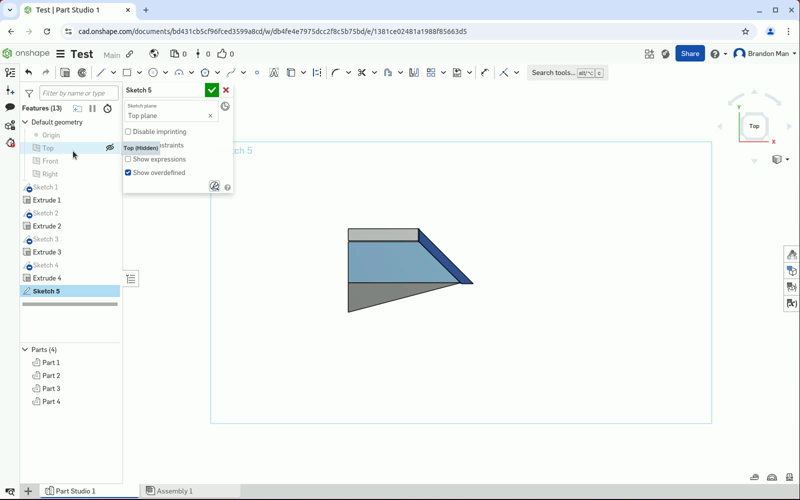
mouse_move(73, 352)
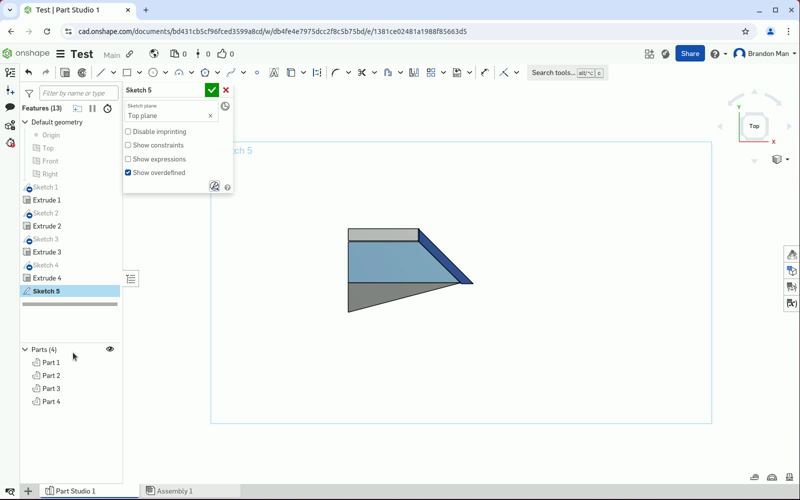
key(y)
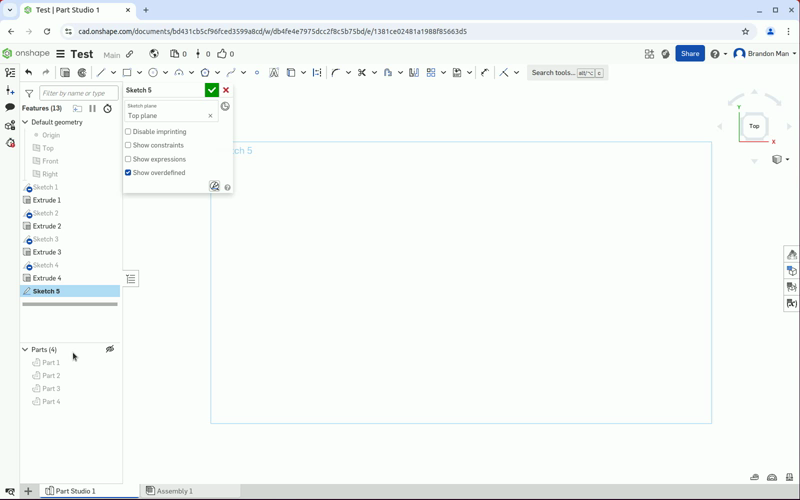
key(l)
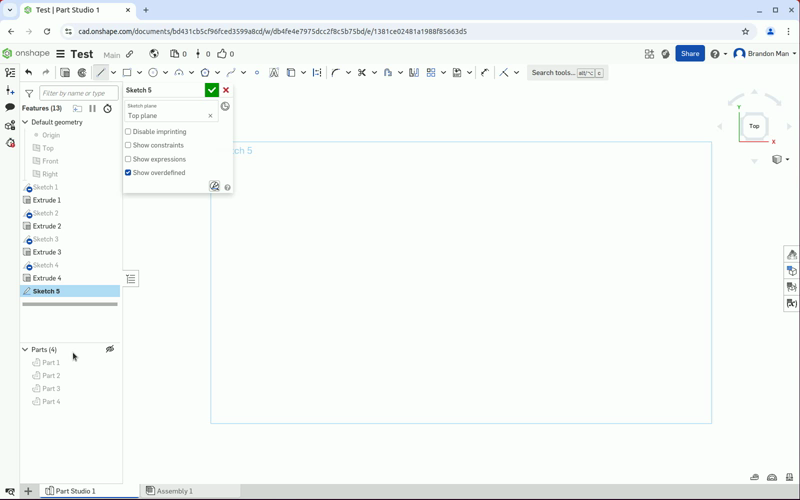
key_down(shift)
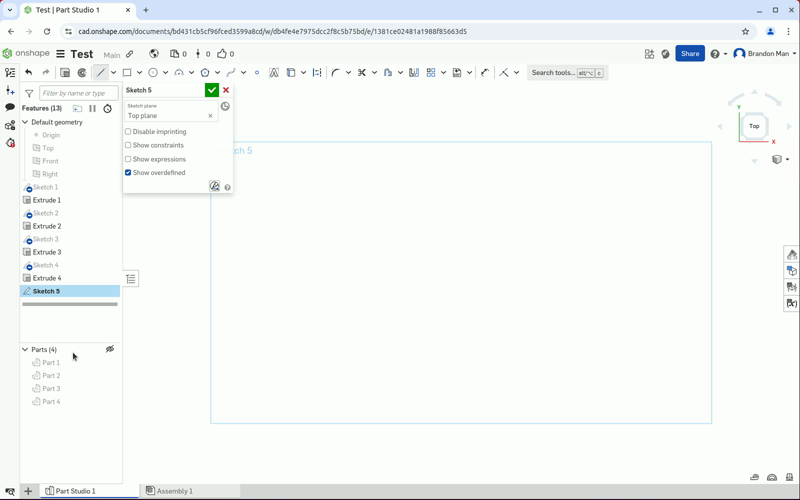
mouse_move(348, 282)
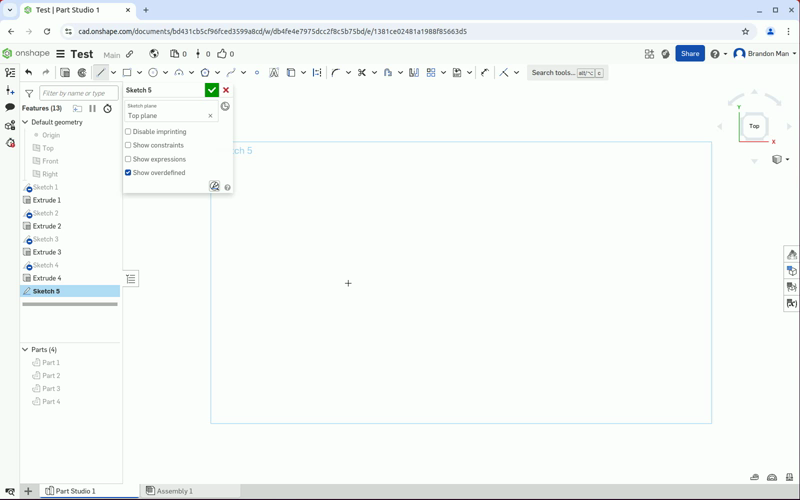
click(348, 282)
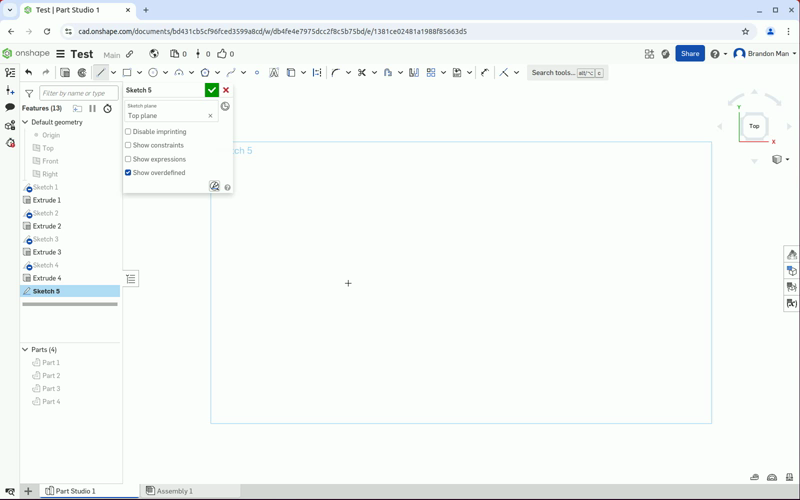
key_up(shift)
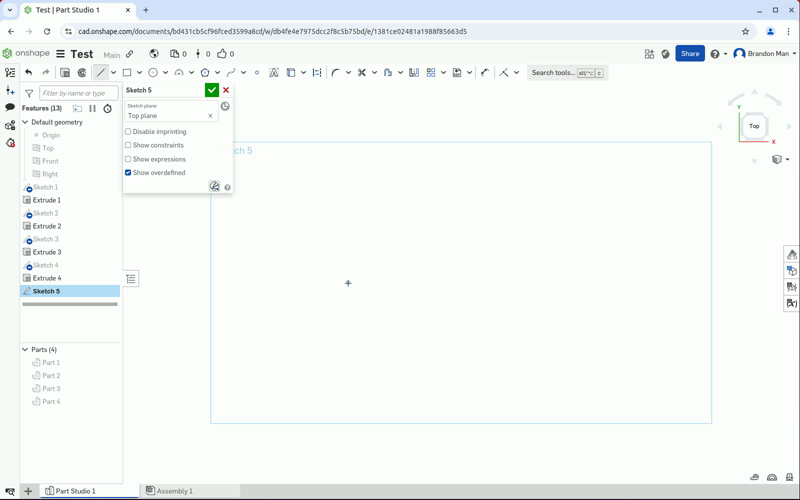
key_down(shift)
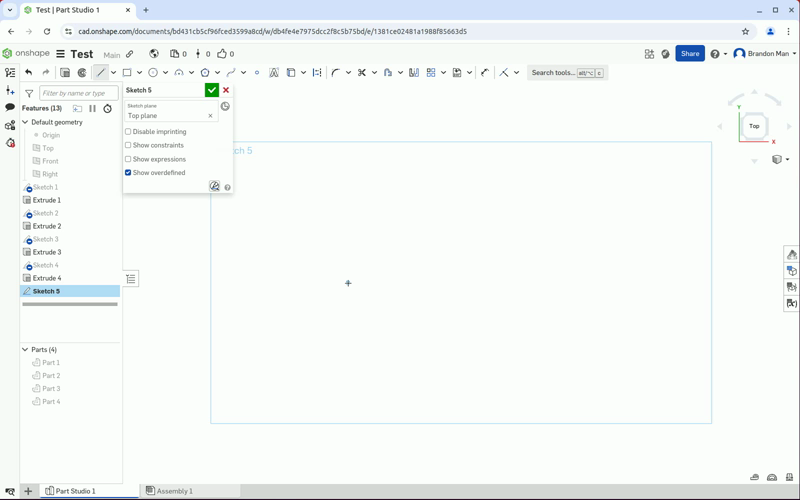
mouse_move(460, 282)
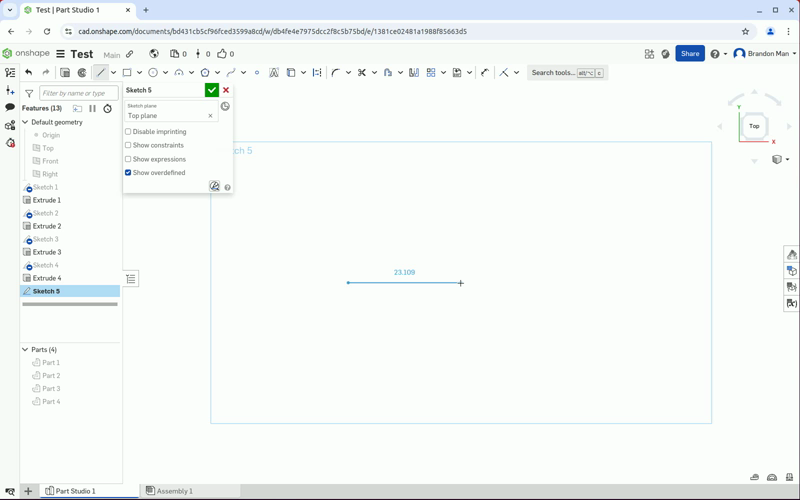
click(460, 282)
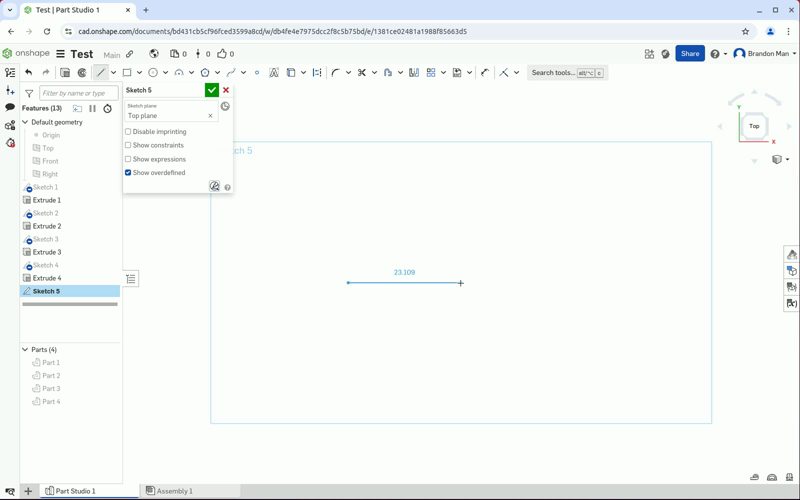
key_up(shift)
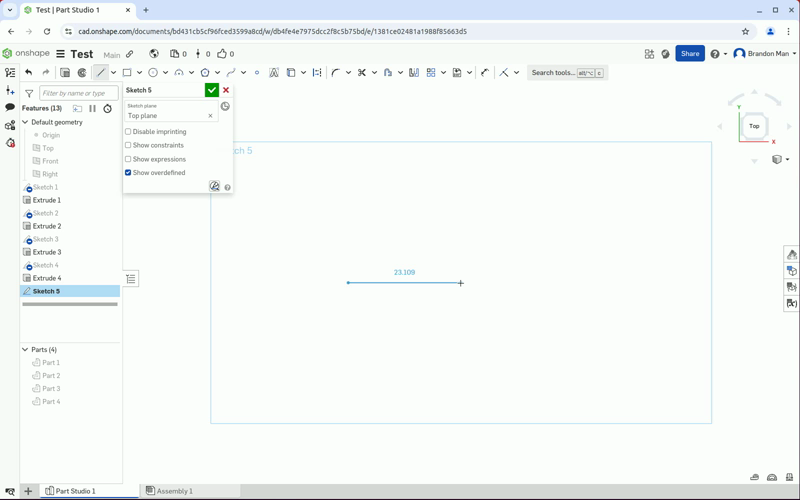
key_down(shift)
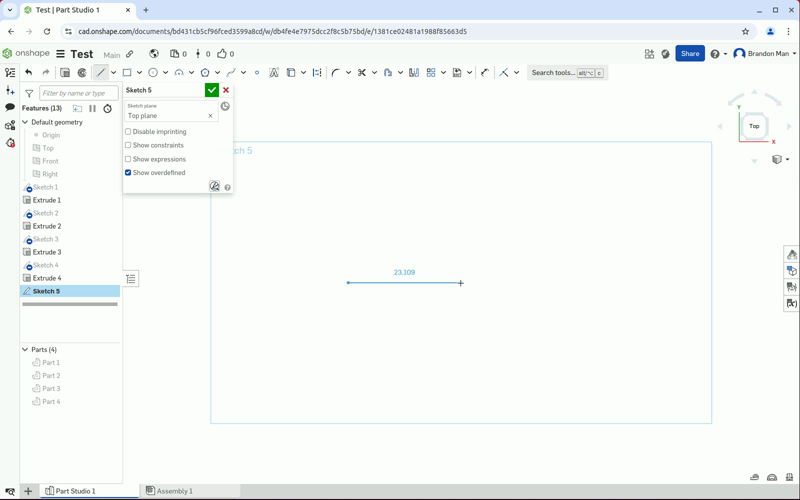
mouse_move(490, 282)
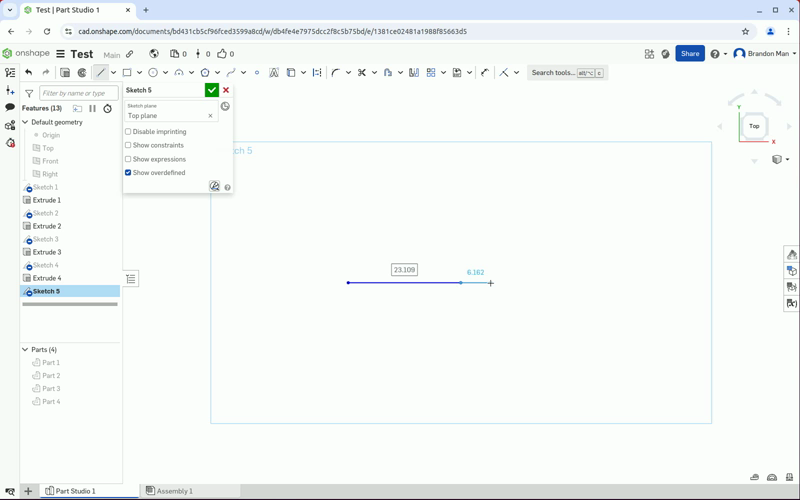
mouse_move(419, 241)
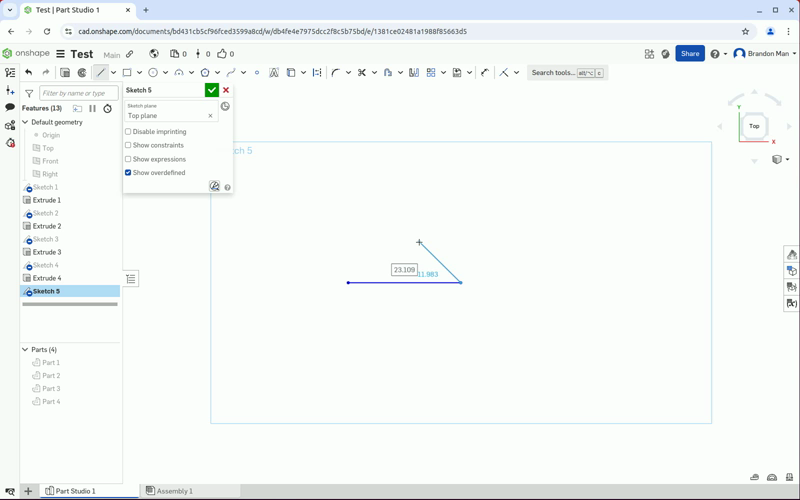
click(419, 241)
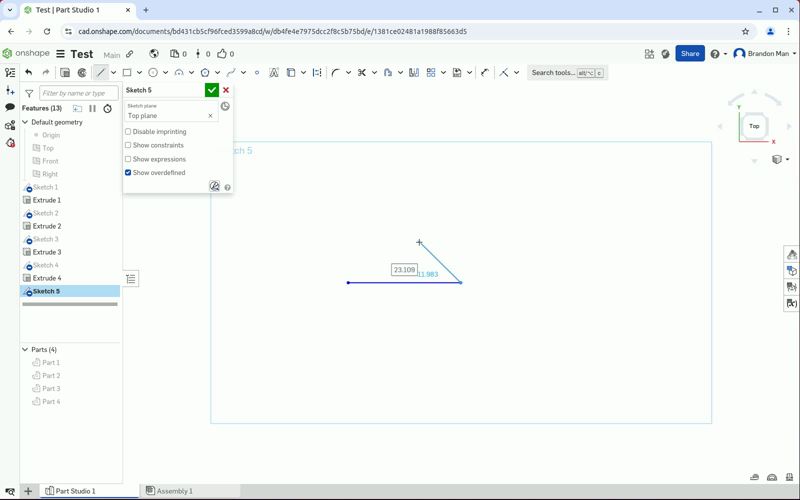
key_up(shift)
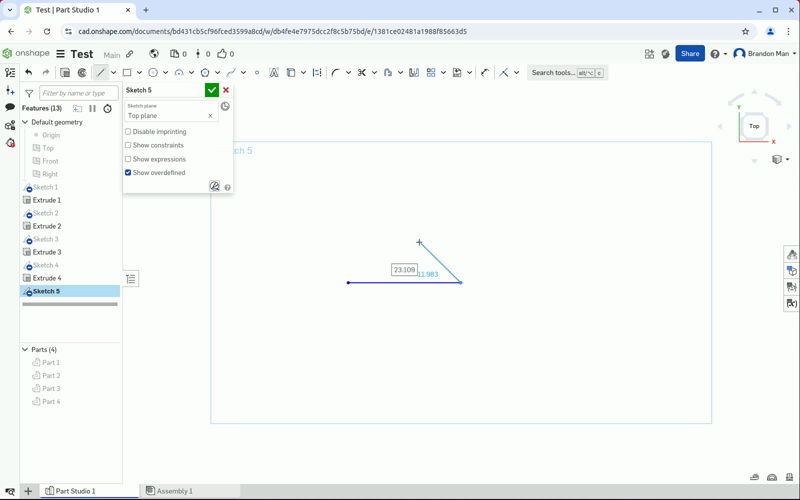
key_down(shift)
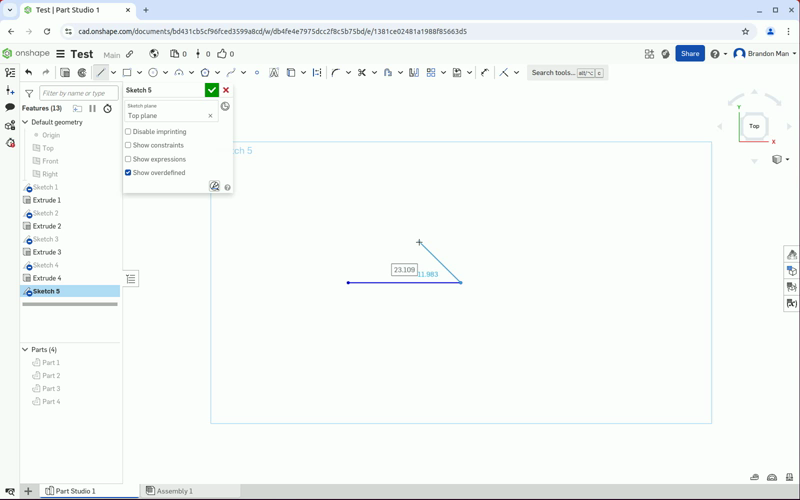
mouse_move(348, 241)
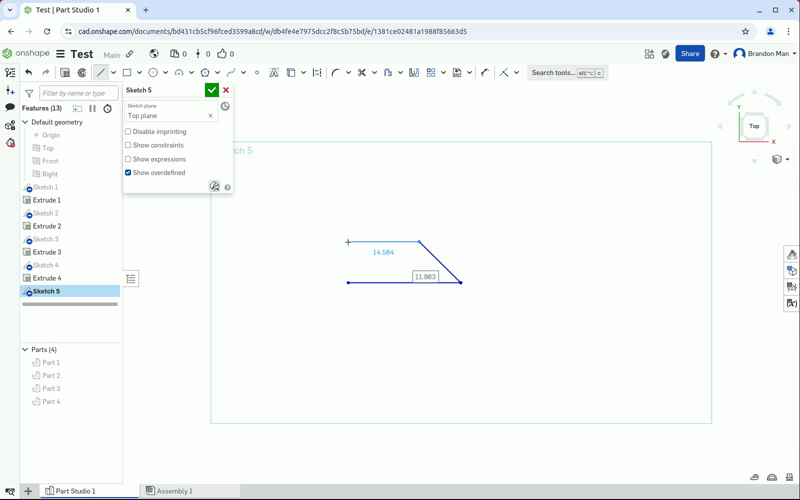
click(348, 241)
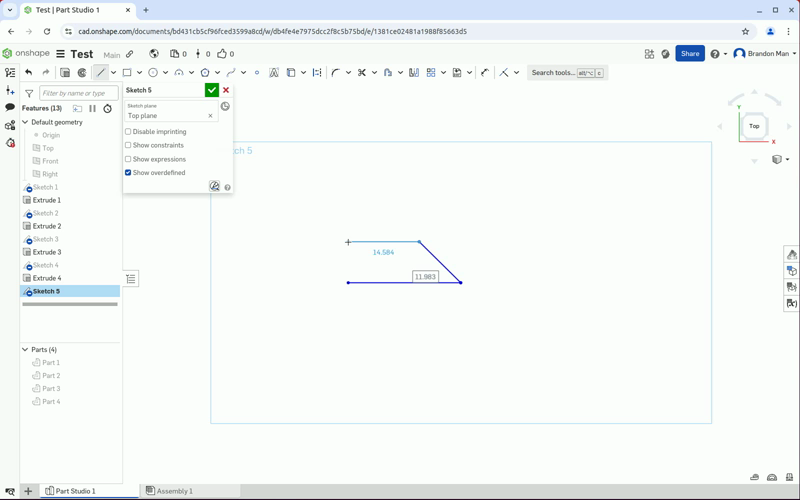
key_up(shift)
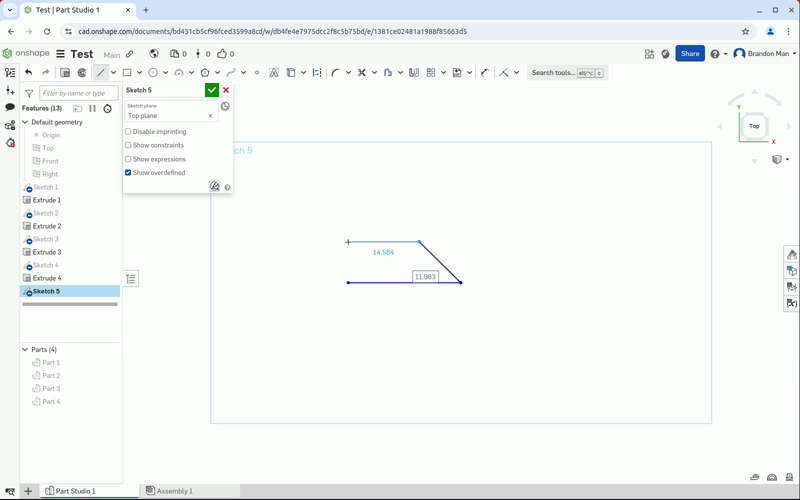
mouse_move(378, 241)
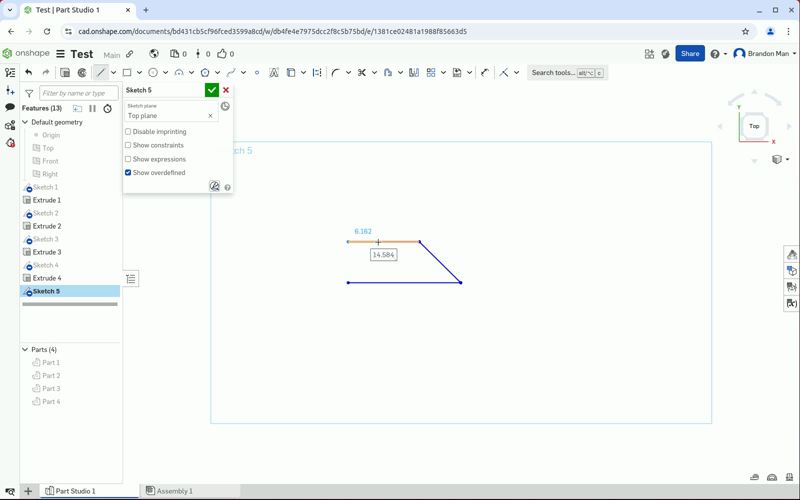
key_down(shift)
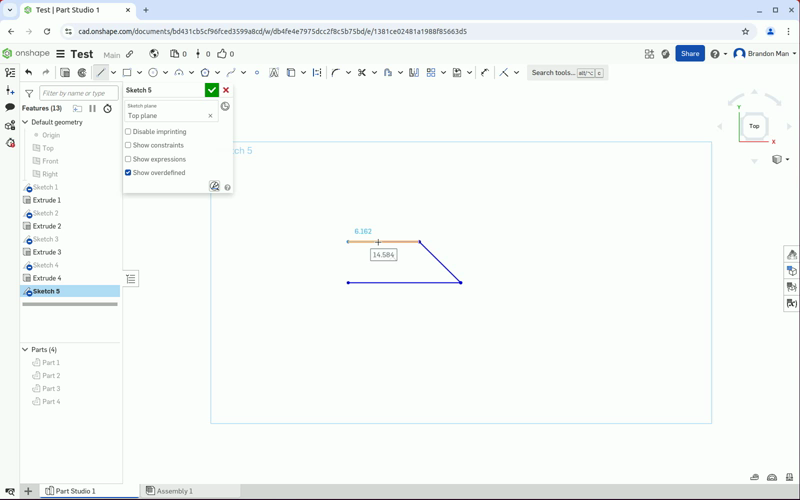
mouse_move(348, 282)
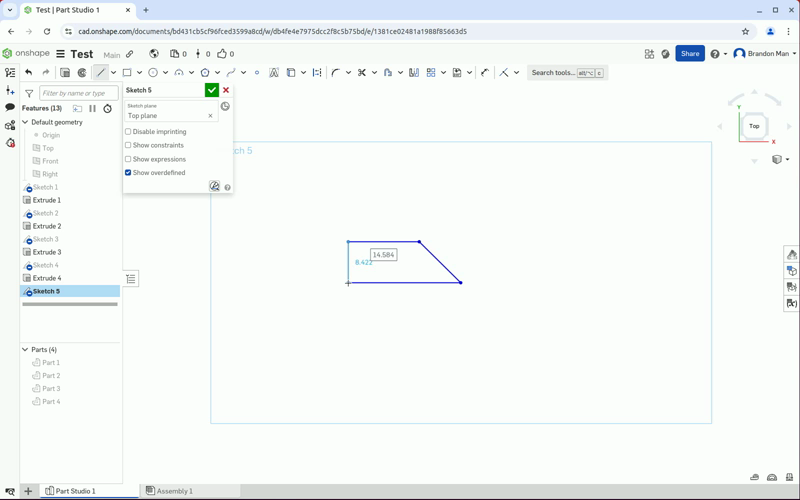
key_up(shift)
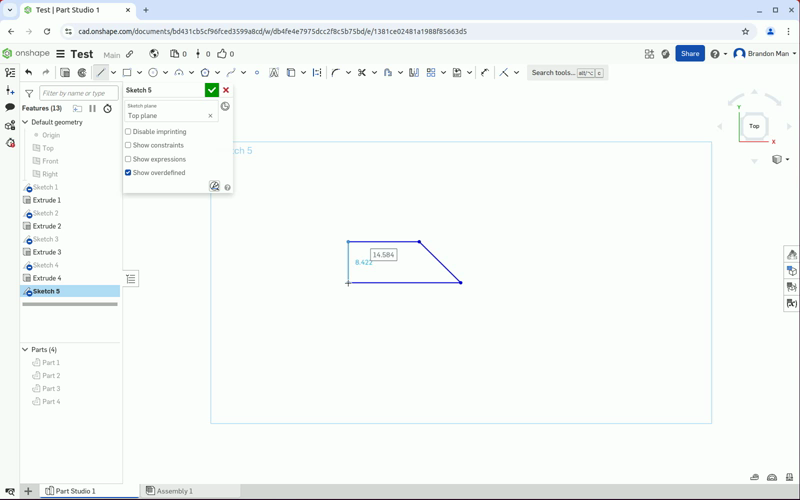
click(348, 282)
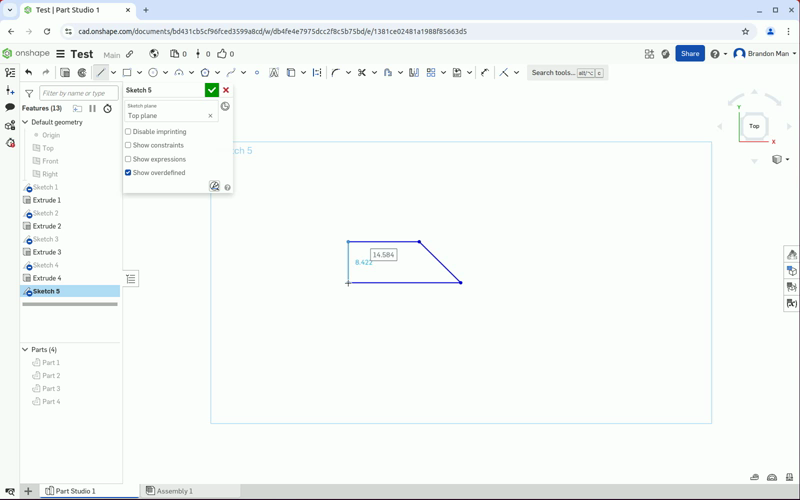
key(esc)
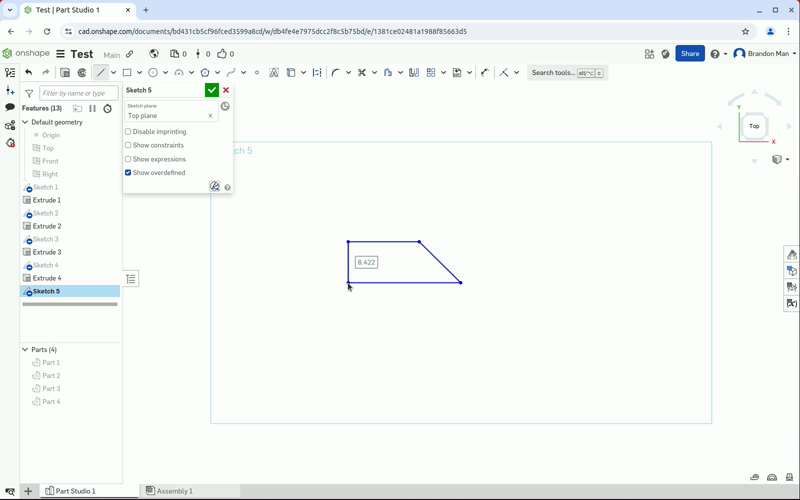
mouse_move(430, 277)
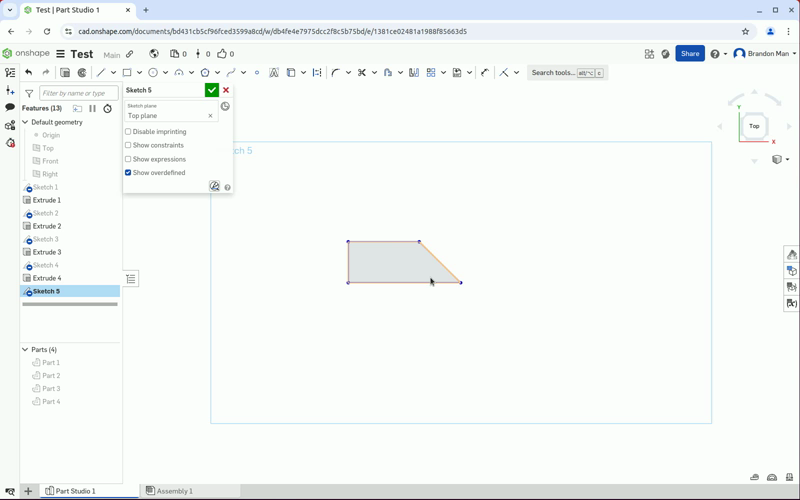
click(430, 277)
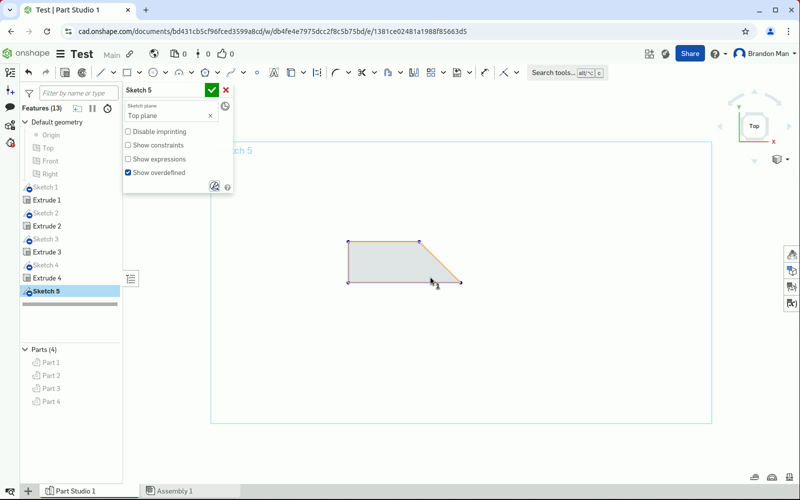
mouse_move(73, 352)
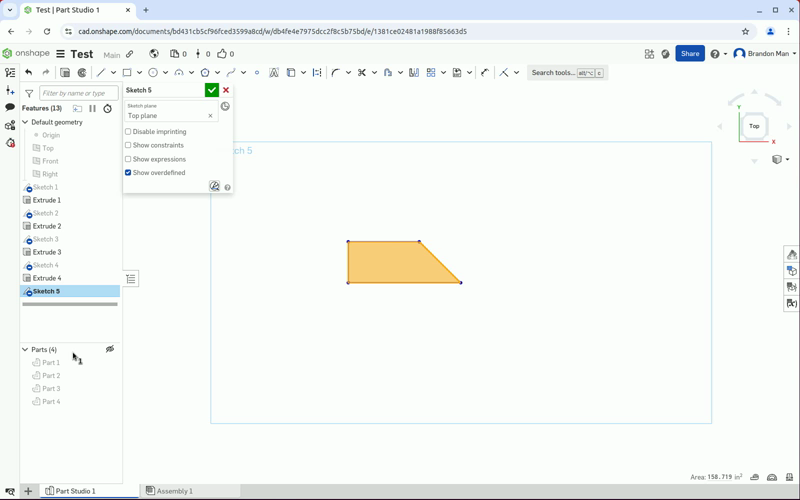
key(shift+y)
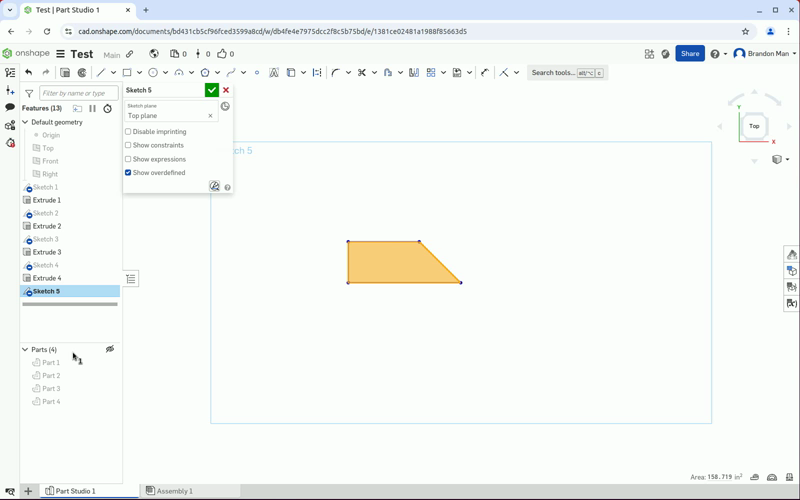
key(shift+e)
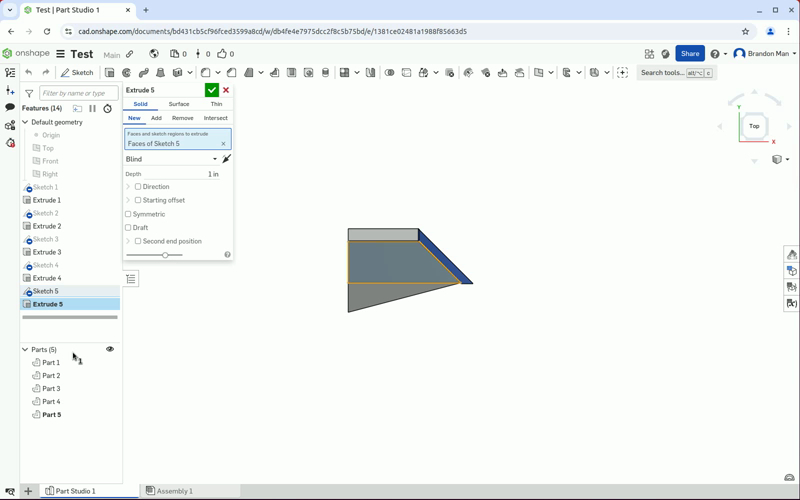
mouse_move(143, 106)
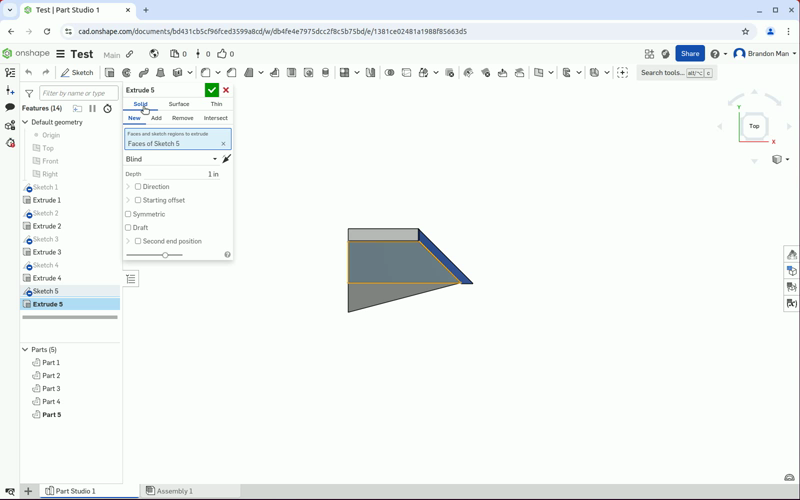
click(143, 106)
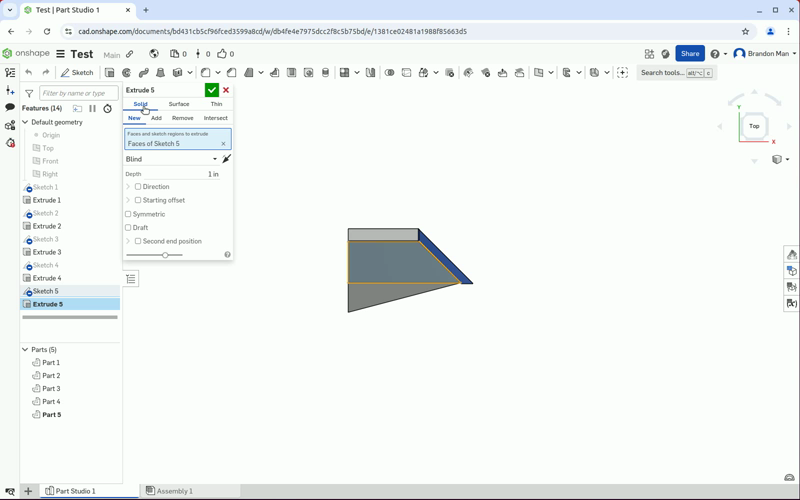
mouse_move(137, 120)
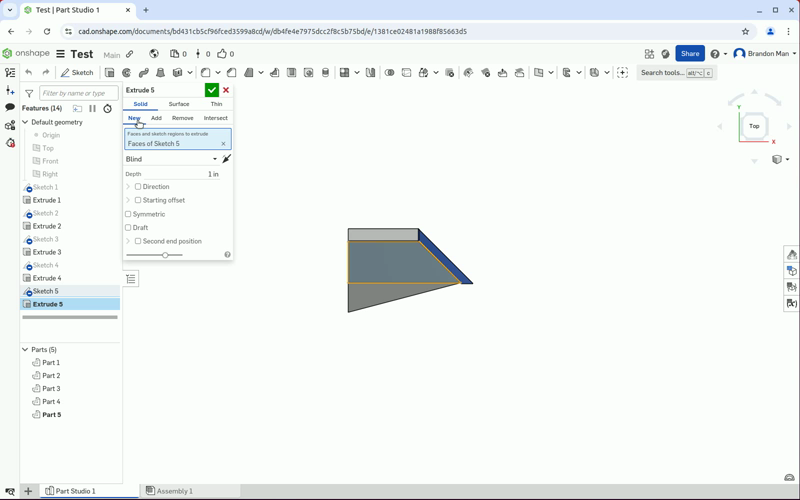
click(137, 120)
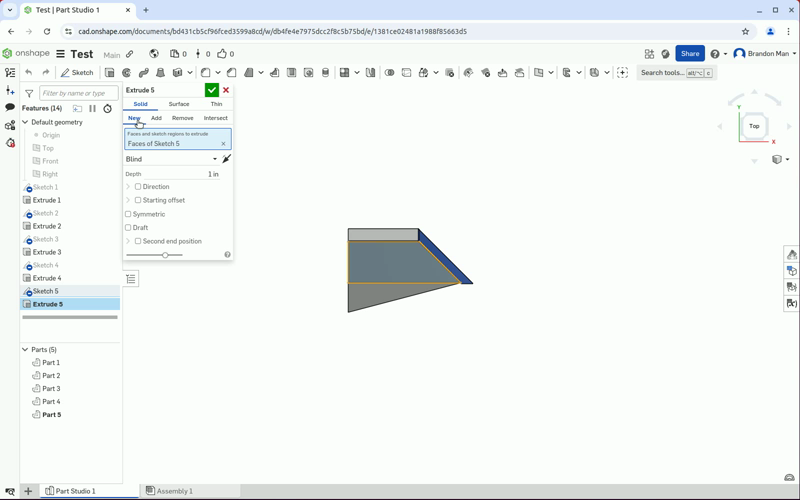
key(tab, 4)
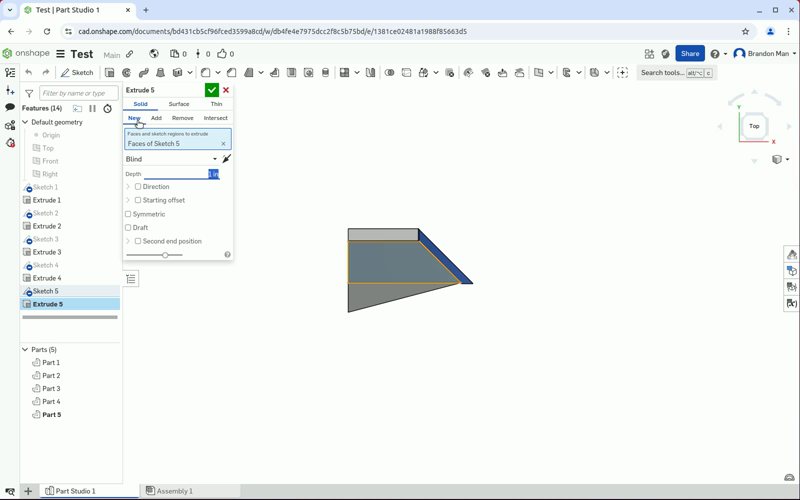
text(7.221)
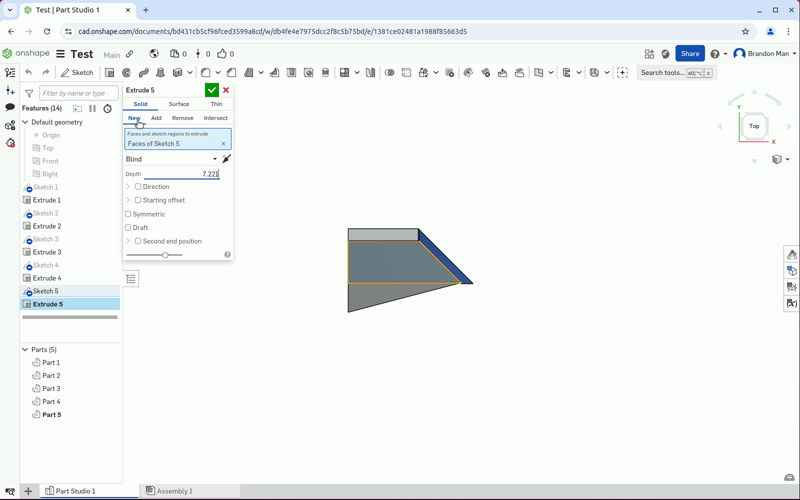
key(enter)
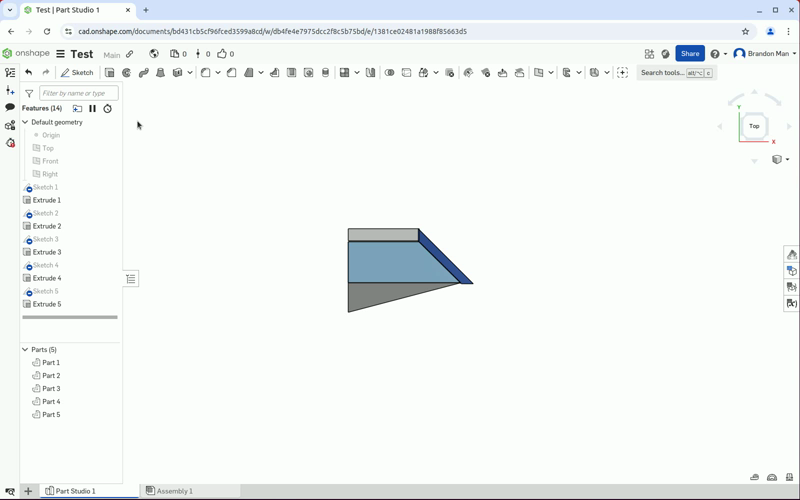
key(shift+h)
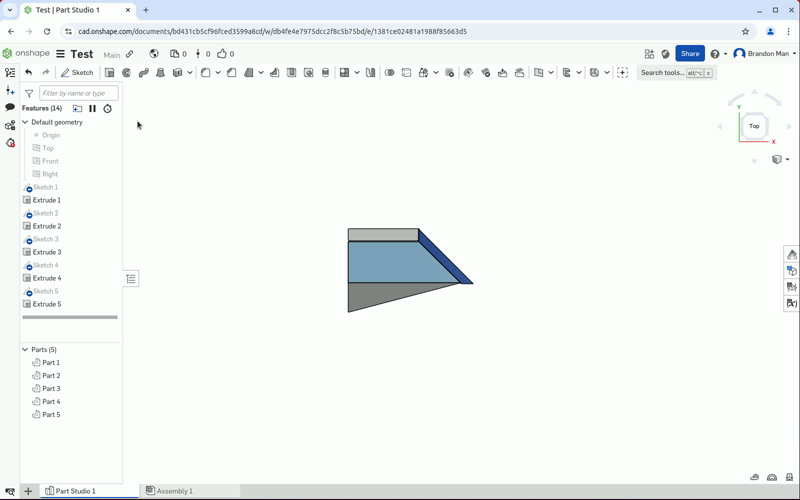
key(shift+h)
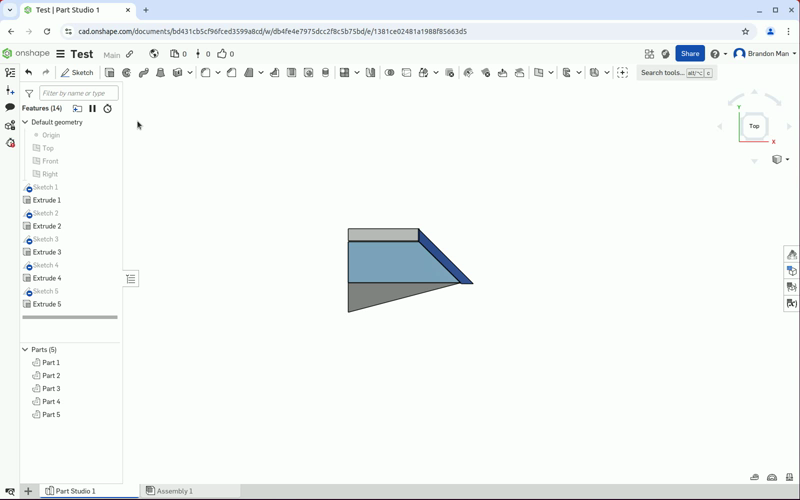
mouse_move(73, 189)
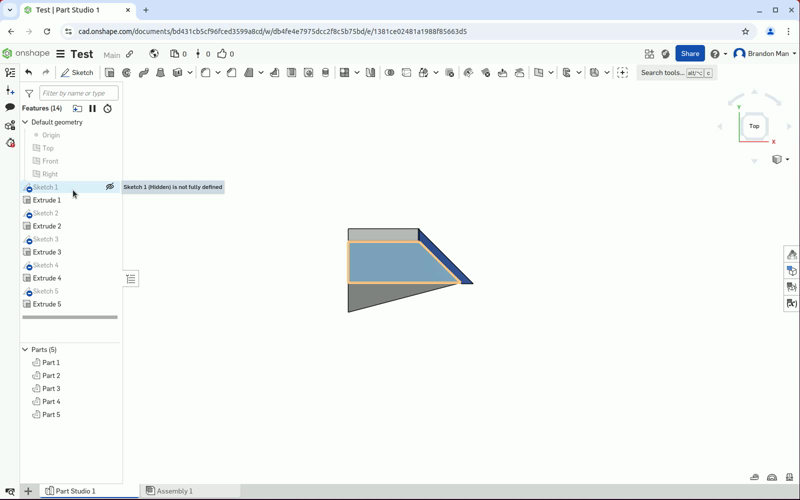
click(73, 189)
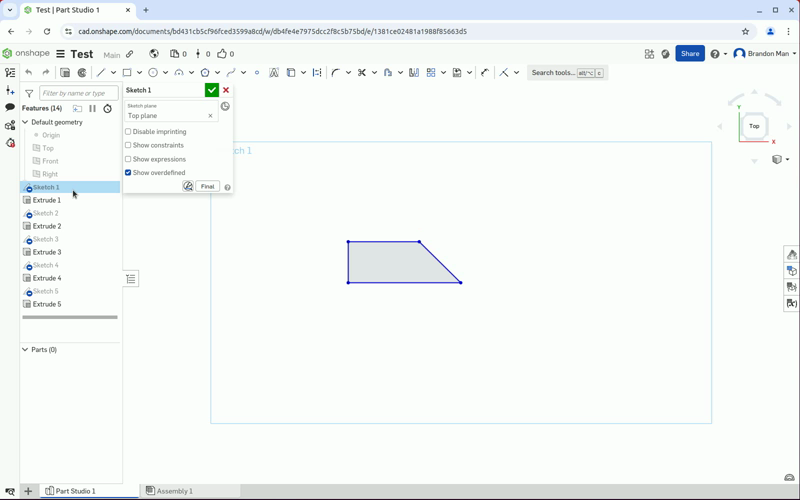
mouse_move(229, 92)
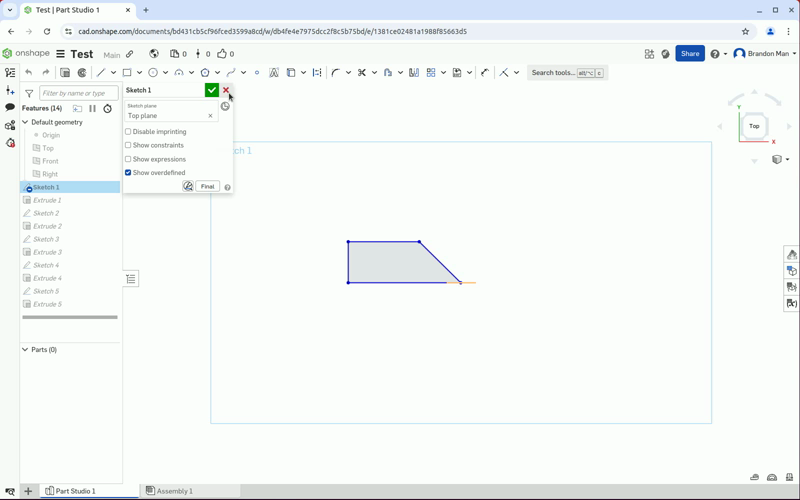
click(229, 92)
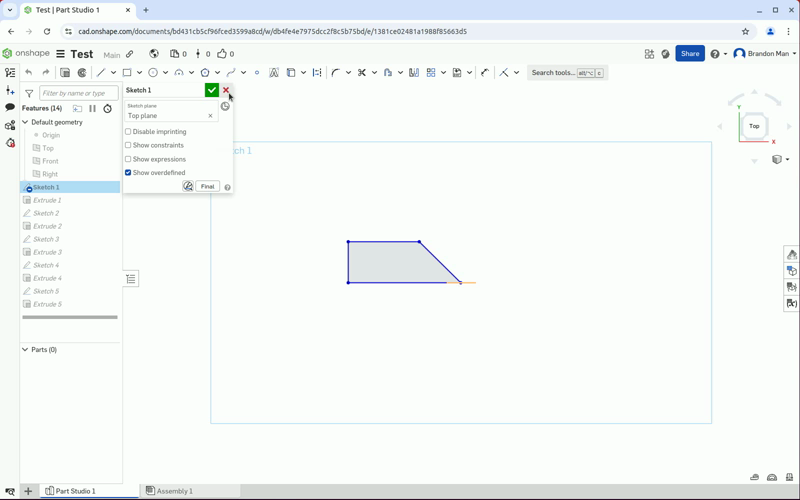
key(shift+s)
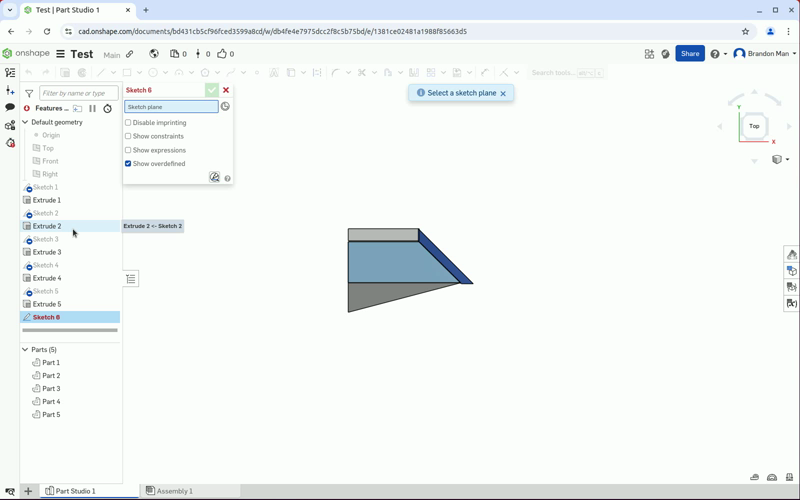
scroll(3)
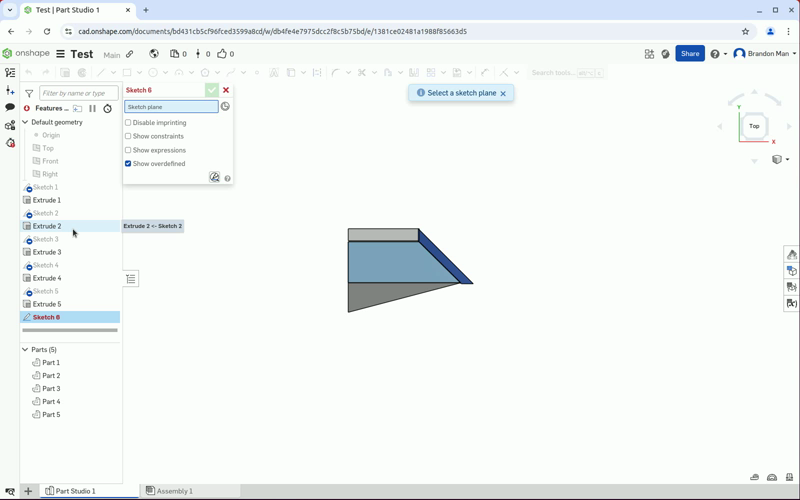
mouse_move(73, 150)
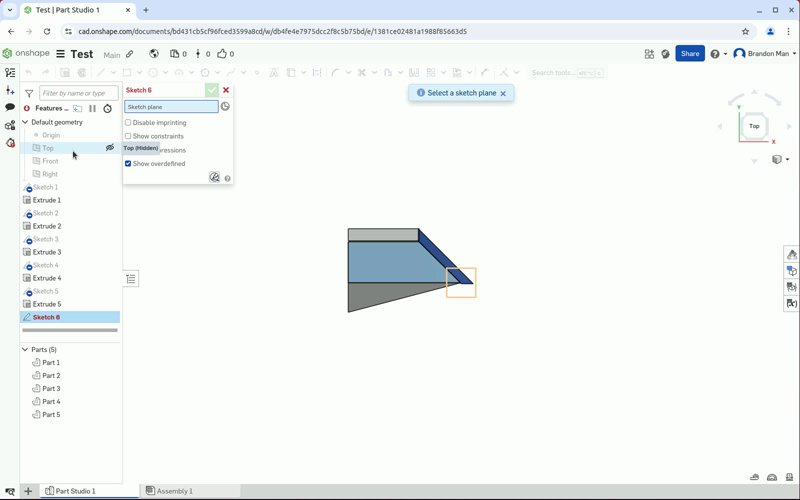
click(73, 150)
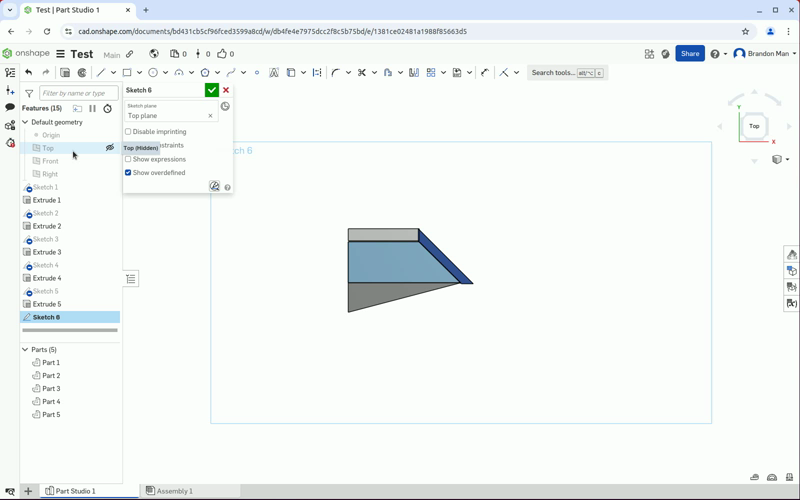
mouse_move(73, 352)
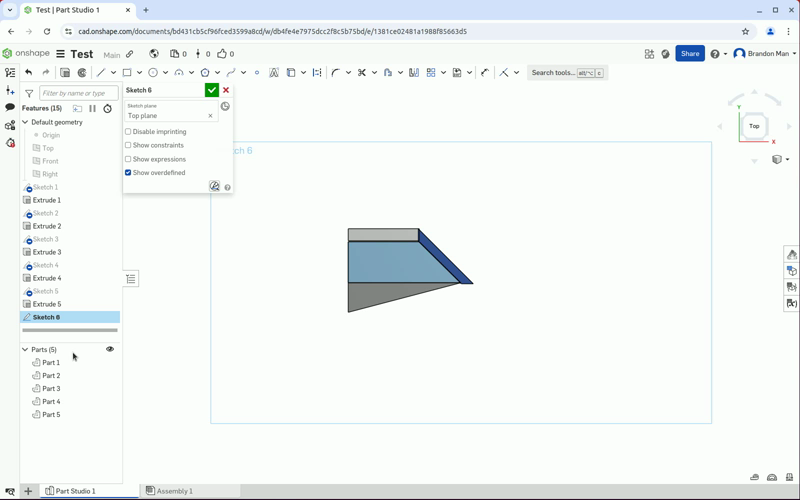
key(y)
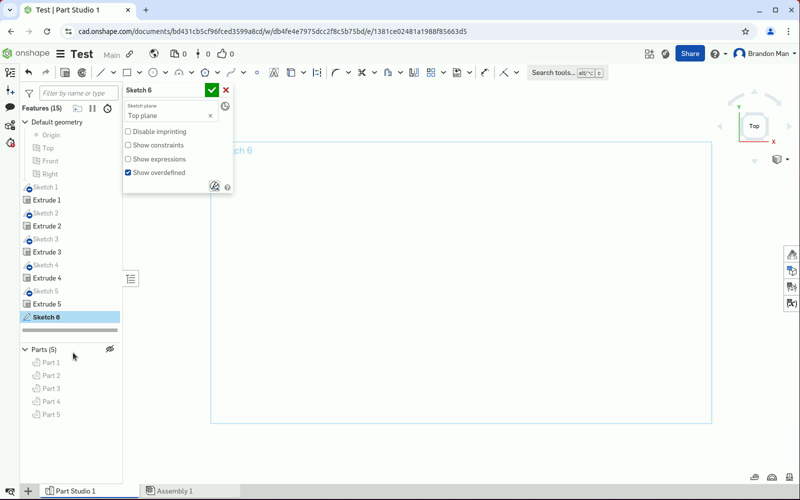
key(l)
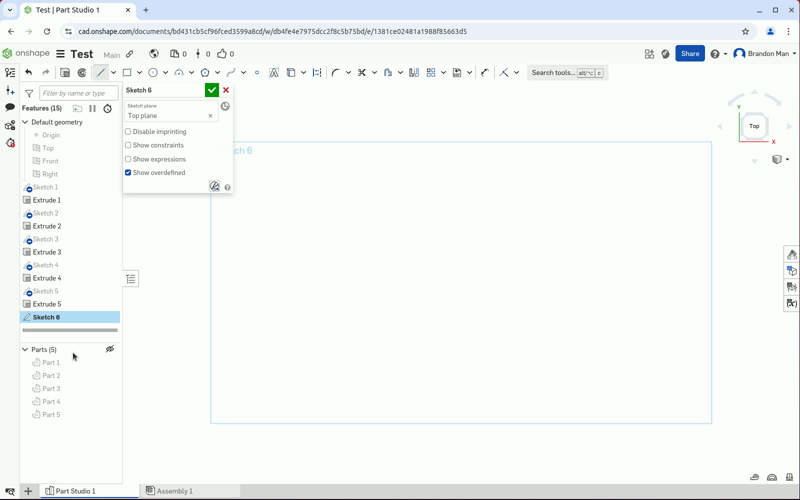
key_down(shift)
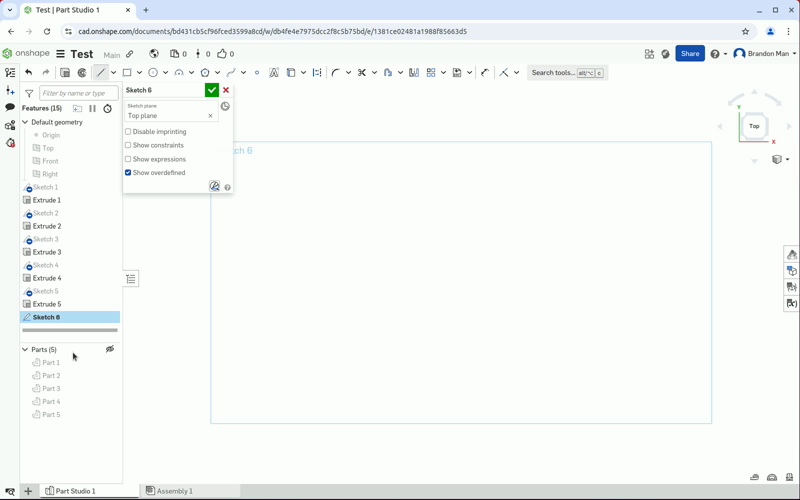
mouse_move(348, 312)
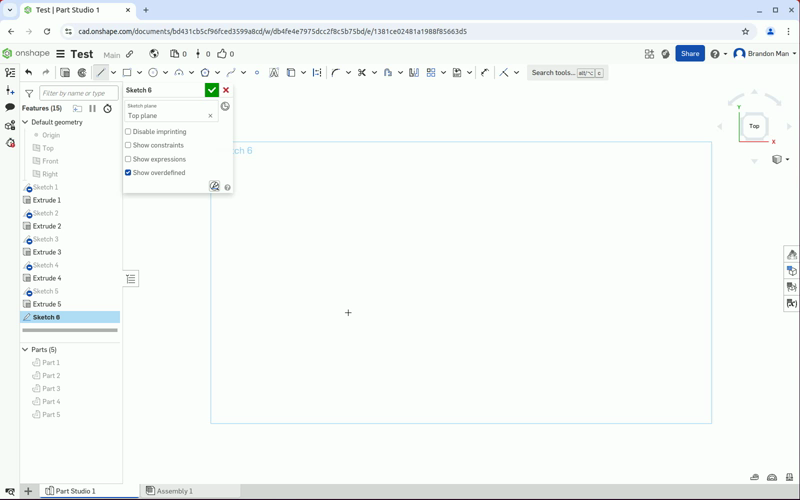
click(348, 312)
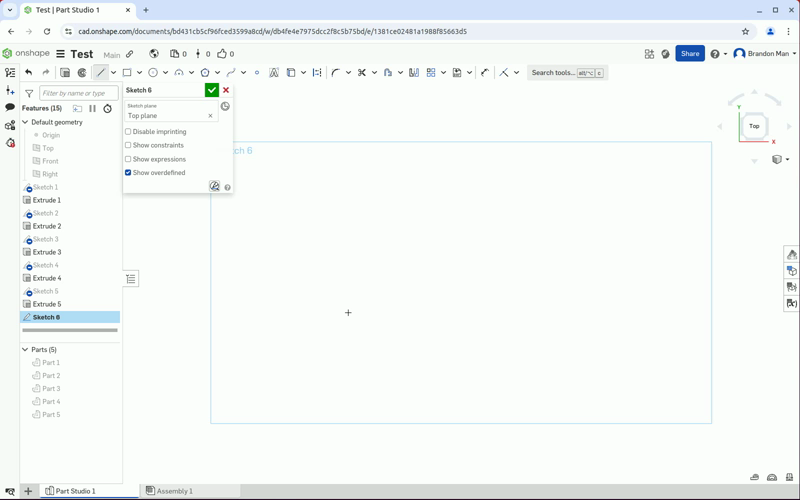
key_up(shift)
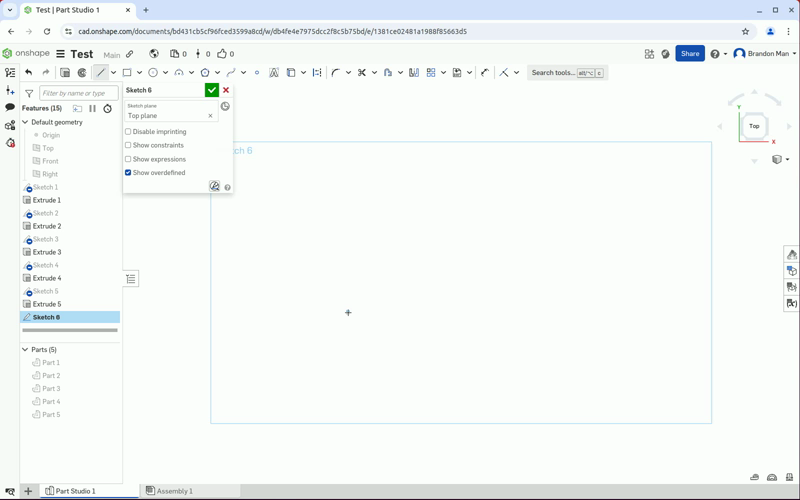
key_down(shift)
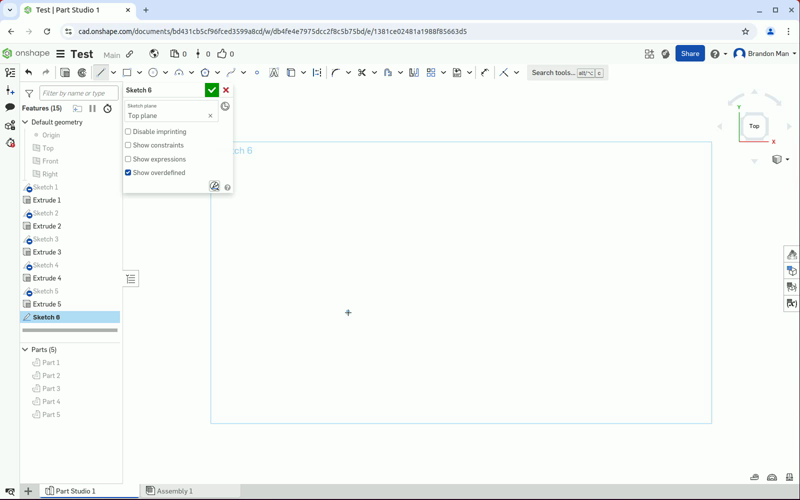
mouse_move(460, 282)
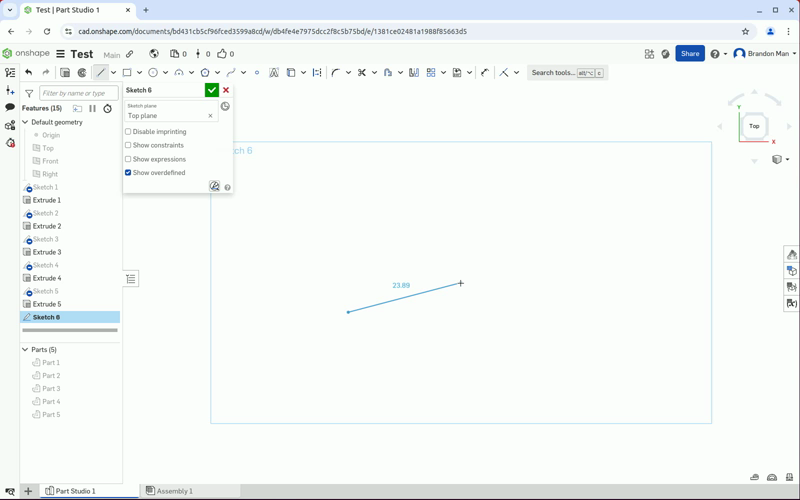
click(460, 282)
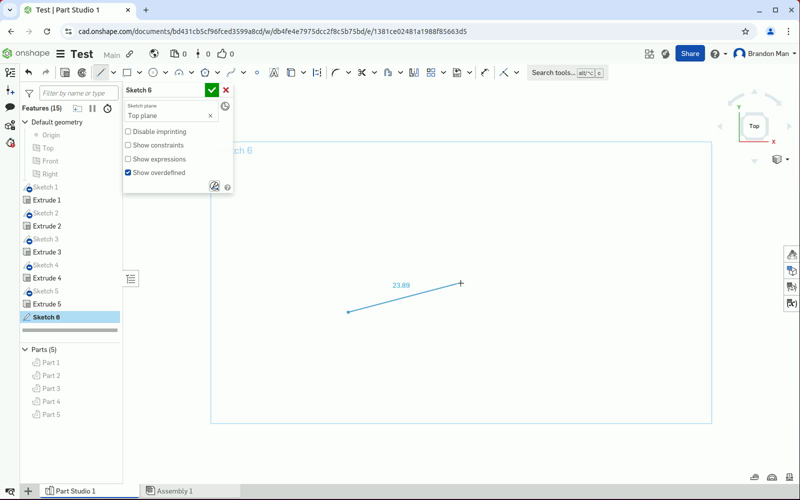
key_up(shift)
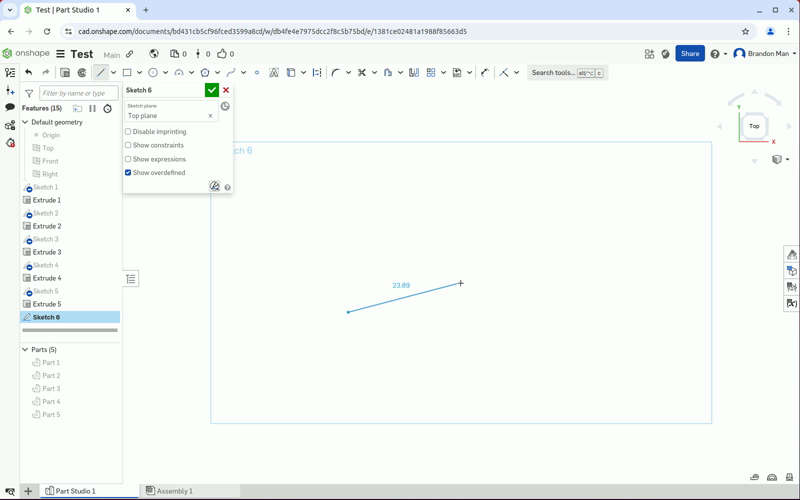
key_down(shift)
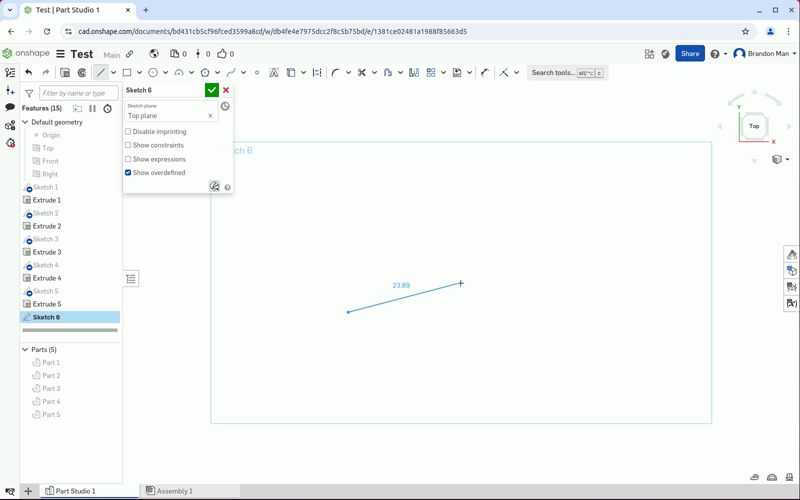
mouse_move(348, 282)
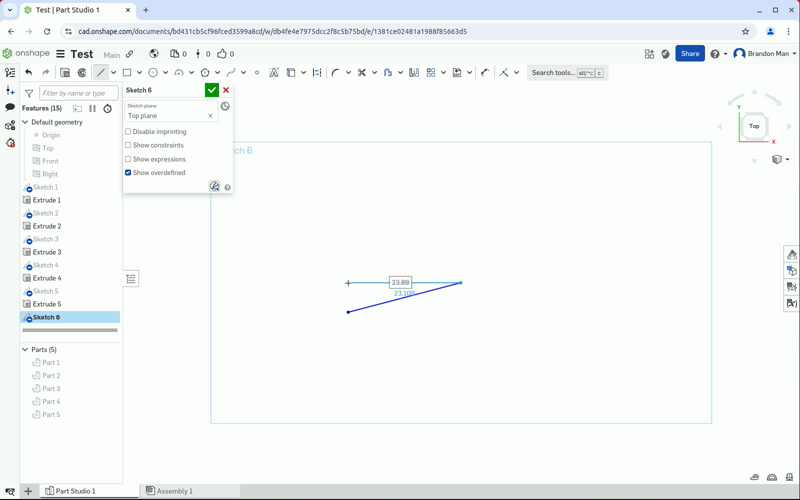
click(348, 282)
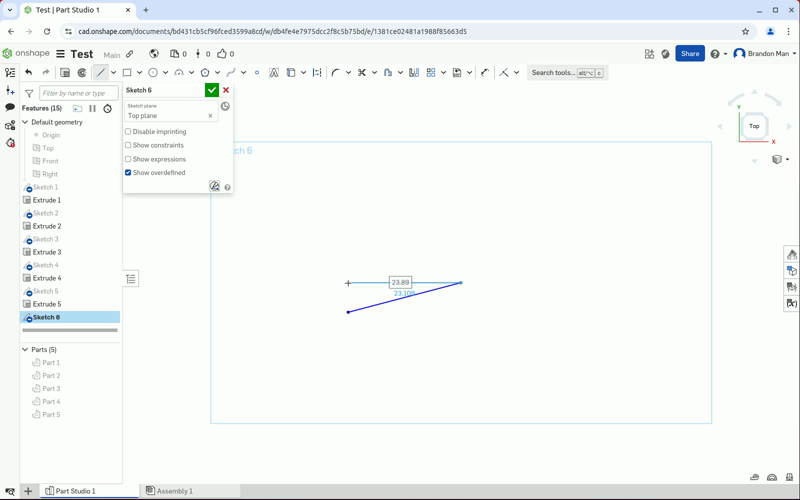
key_up(shift)
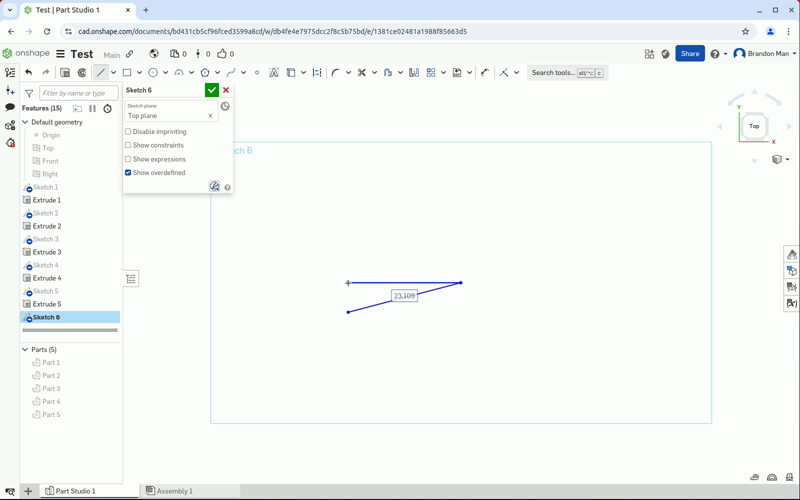
mouse_move(378, 282)
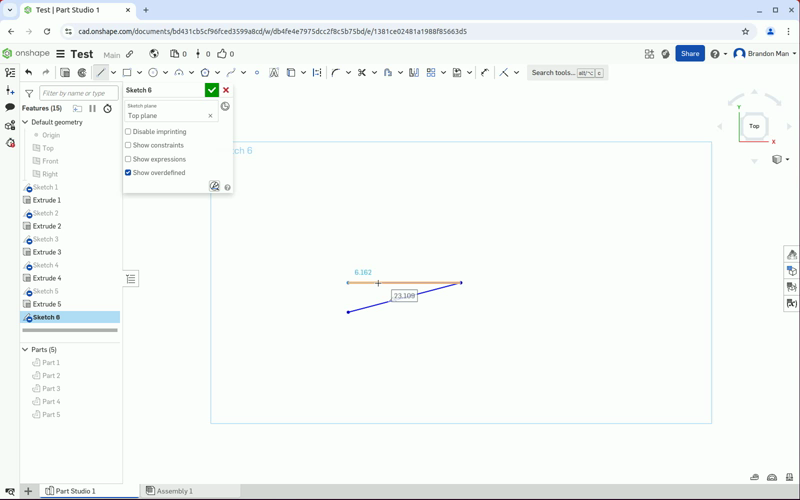
key_down(shift)
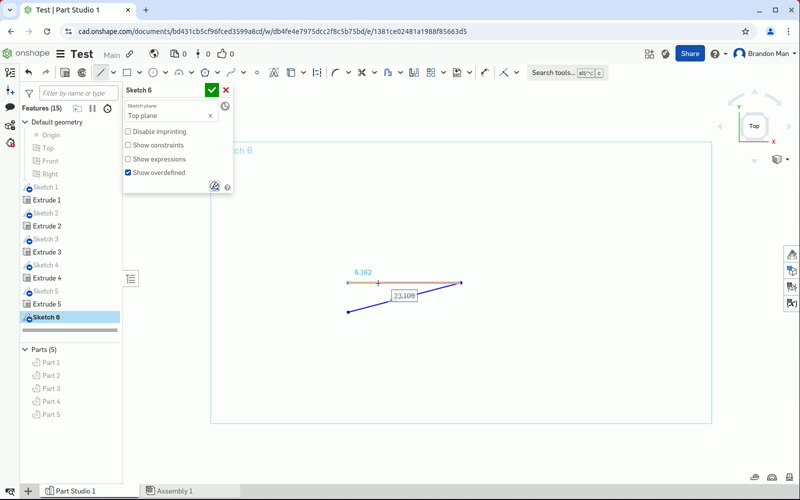
mouse_move(348, 312)
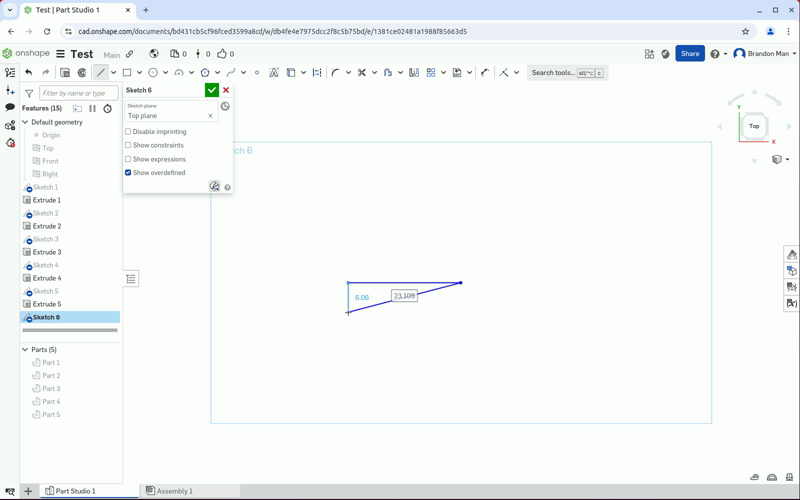
key_up(shift)
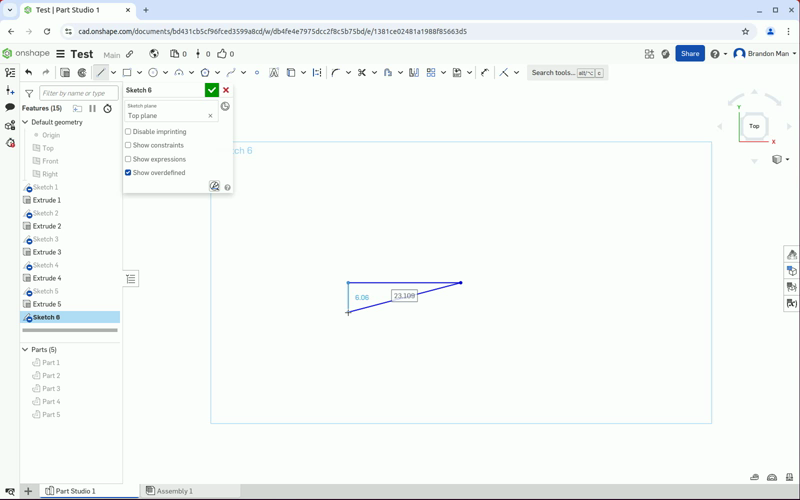
click(348, 312)
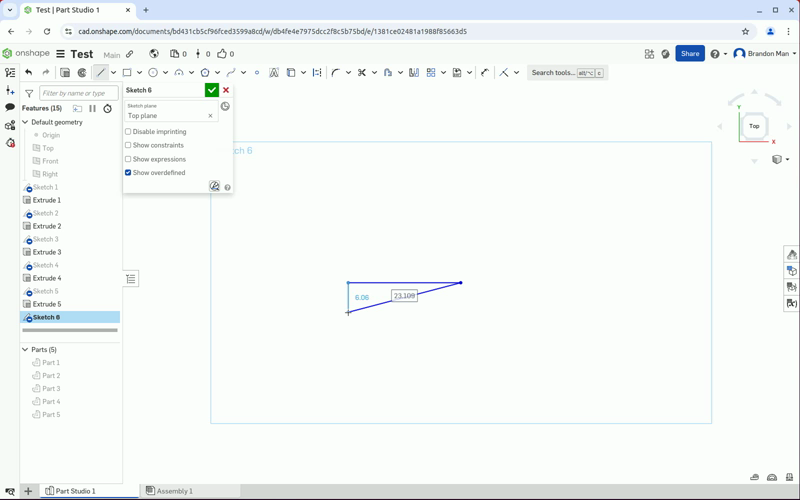
key(esc)
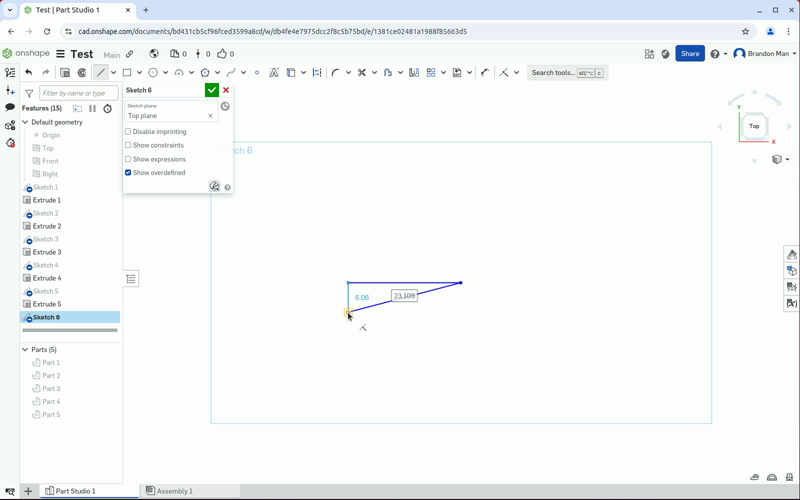
mouse_move(399, 287)
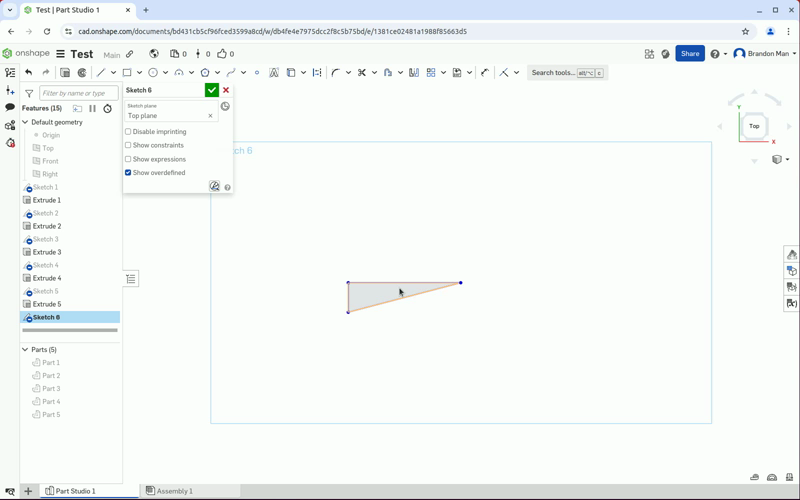
scroll(6)
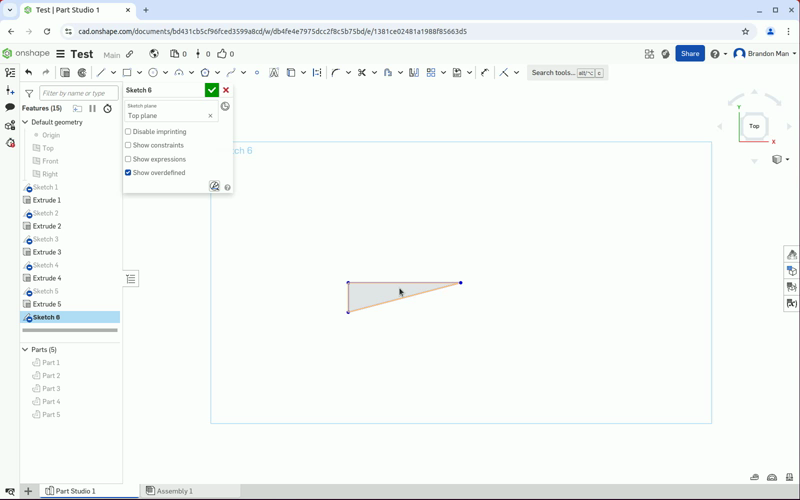
scroll(6)
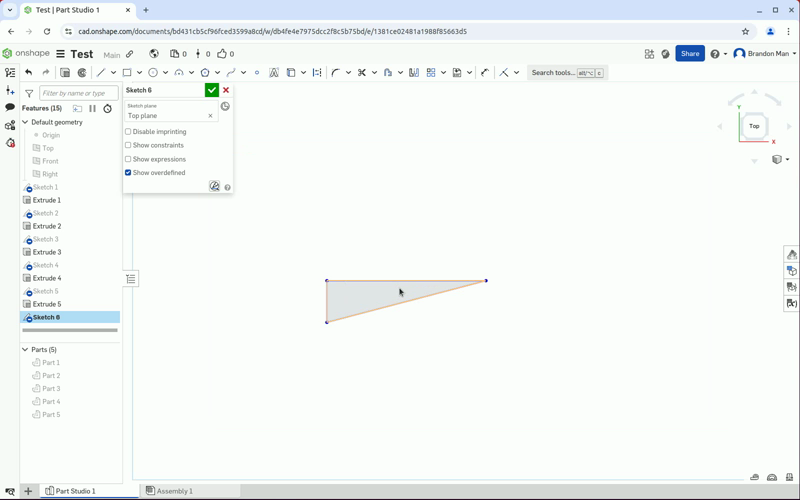
scroll(6)
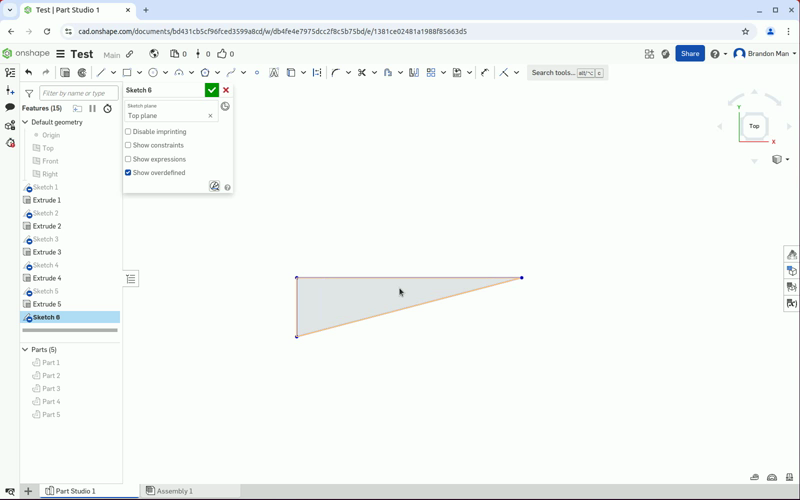
scroll(6)
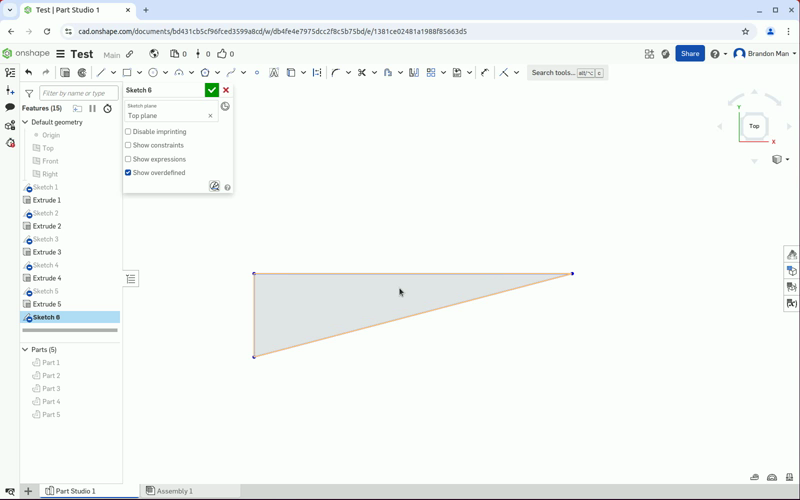
scroll(6)
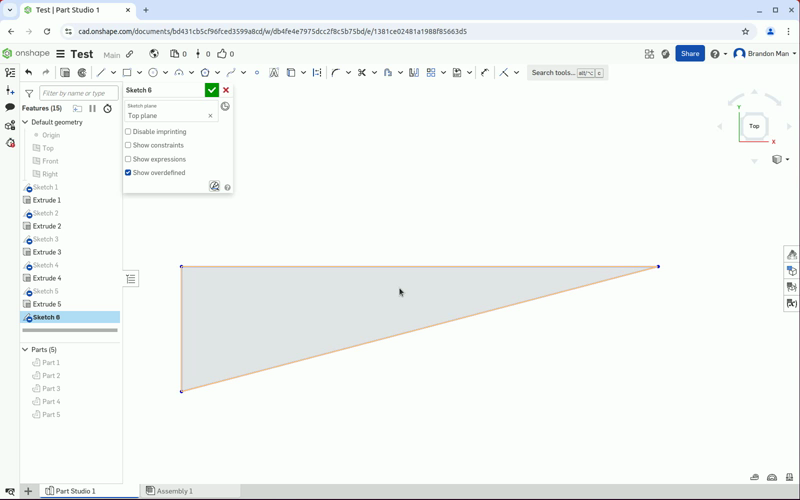
scroll(6)
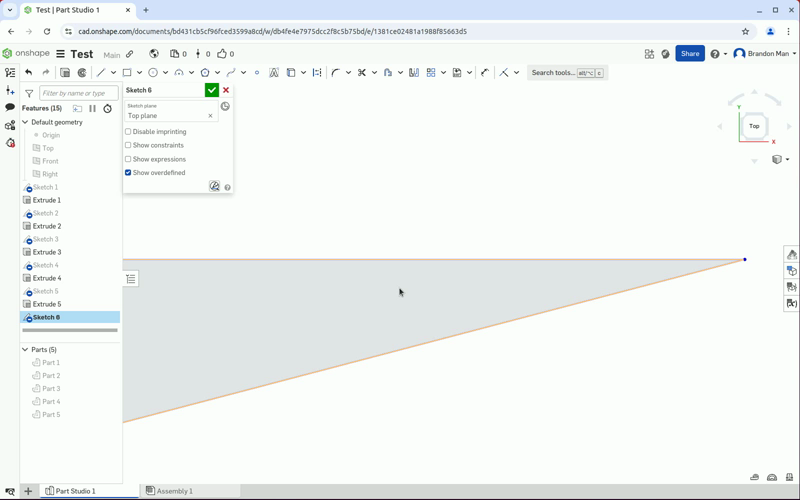
scroll(6)
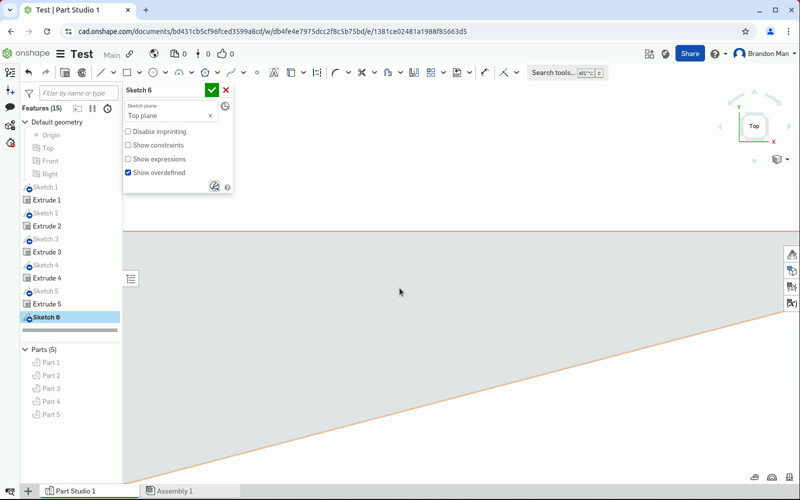
click(399, 287)
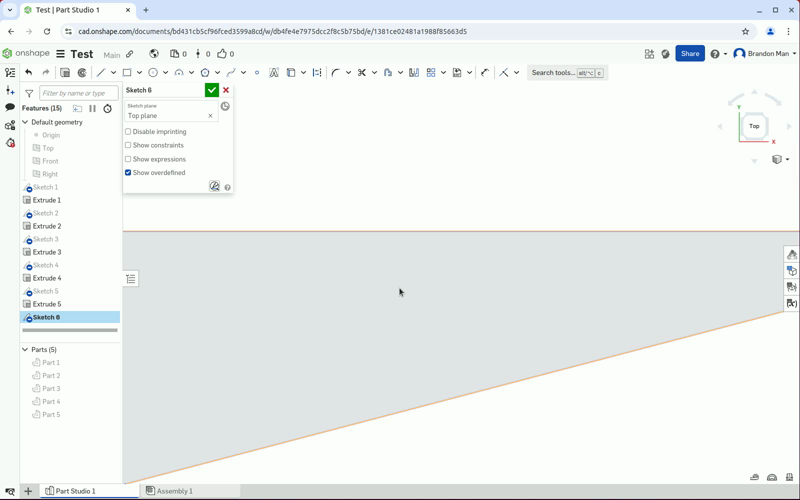
scroll(-6)
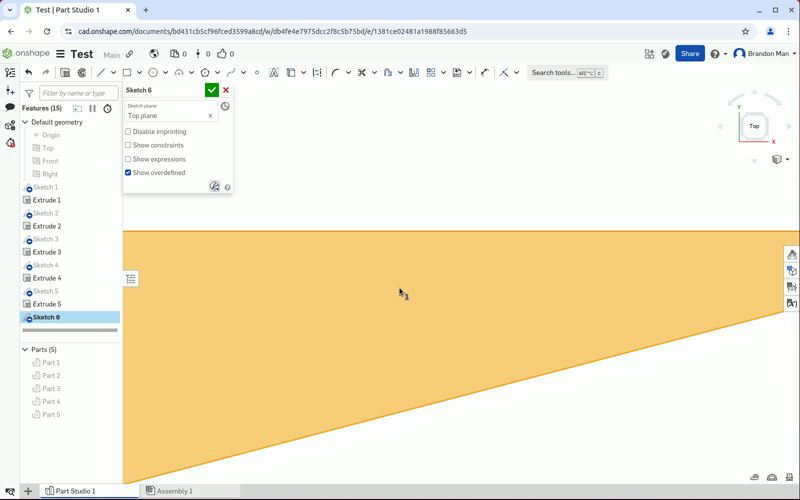
scroll(-6)
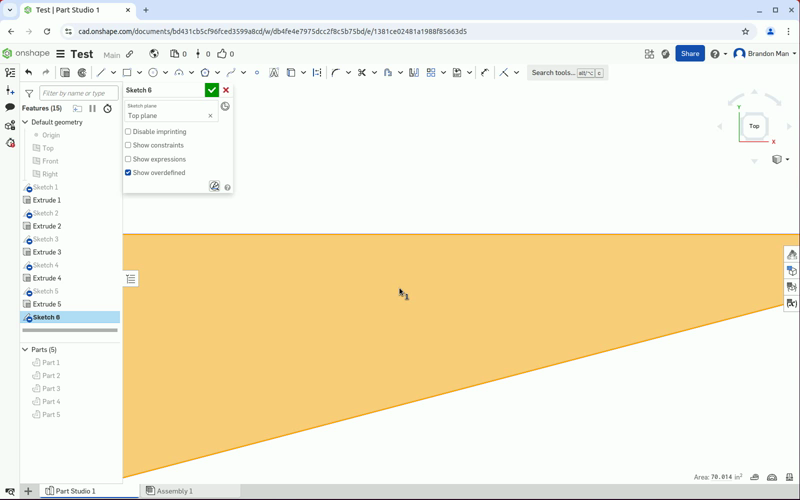
scroll(-6)
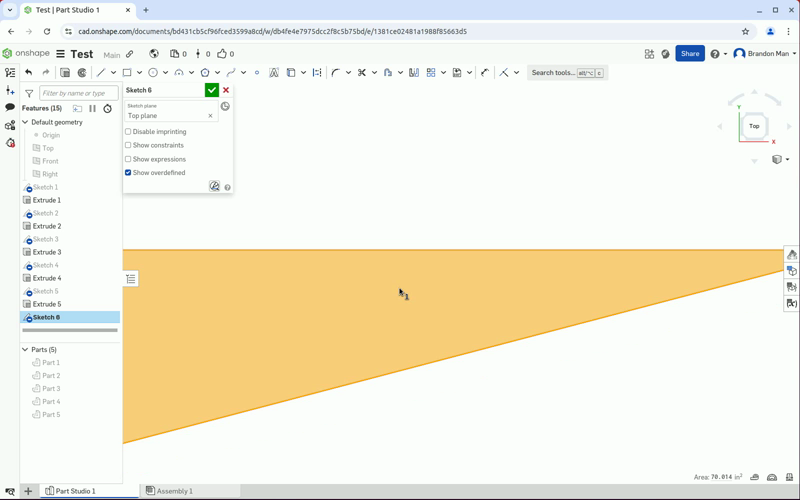
scroll(-6)
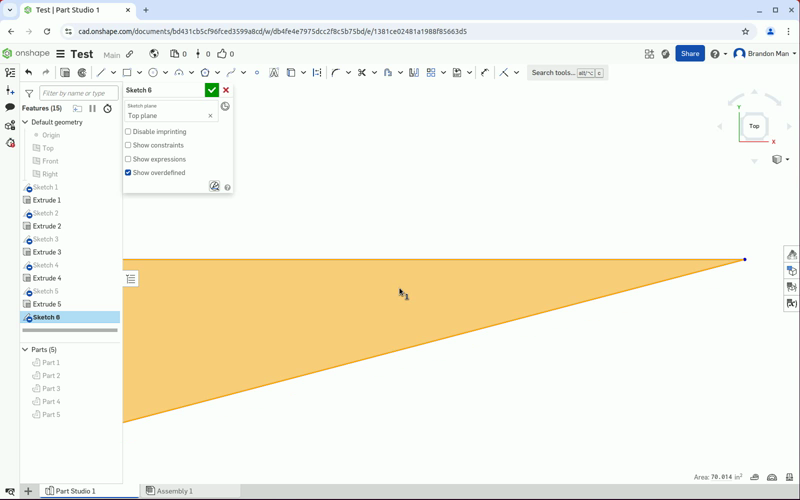
scroll(-6)
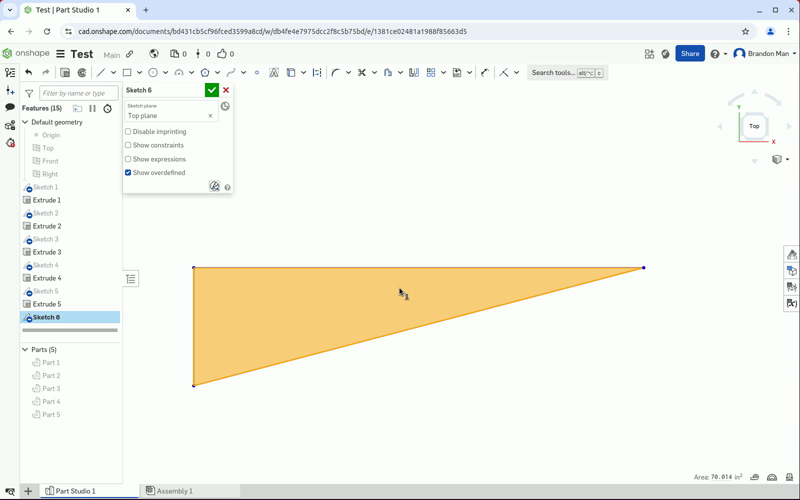
scroll(-6)
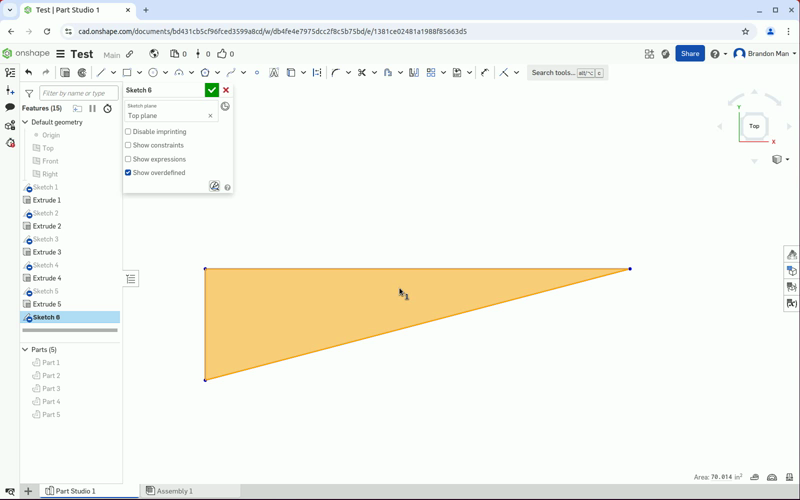
scroll(-6)
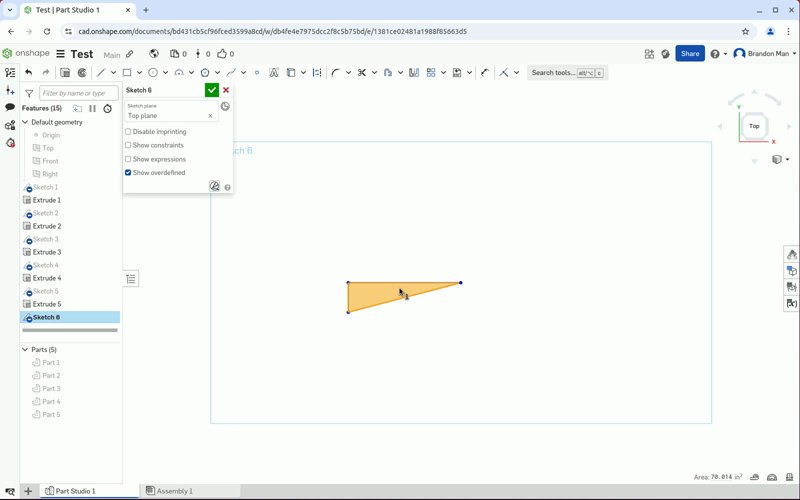
mouse_move(73, 352)
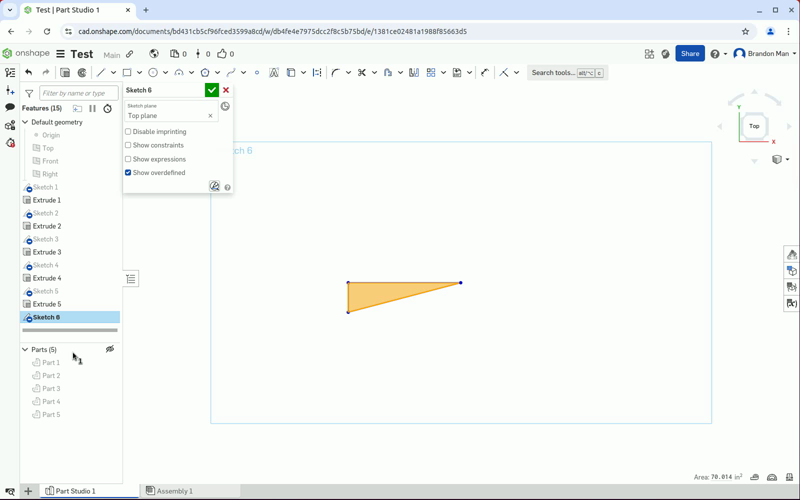
key(shift+y)
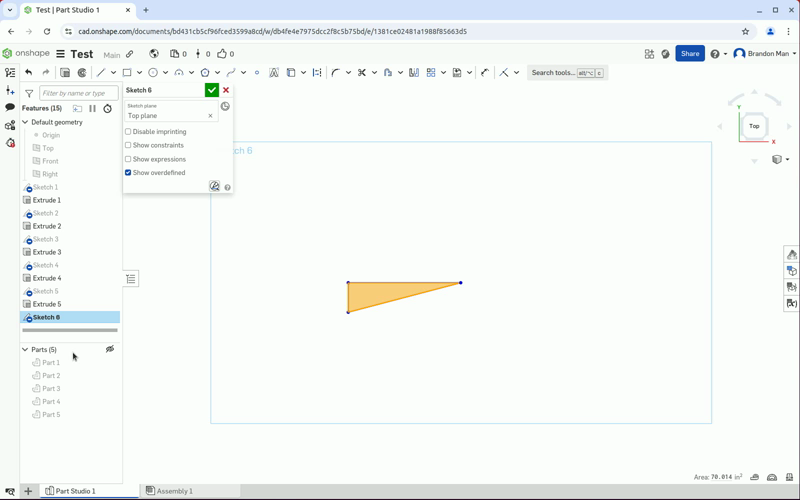
key(shift+e)
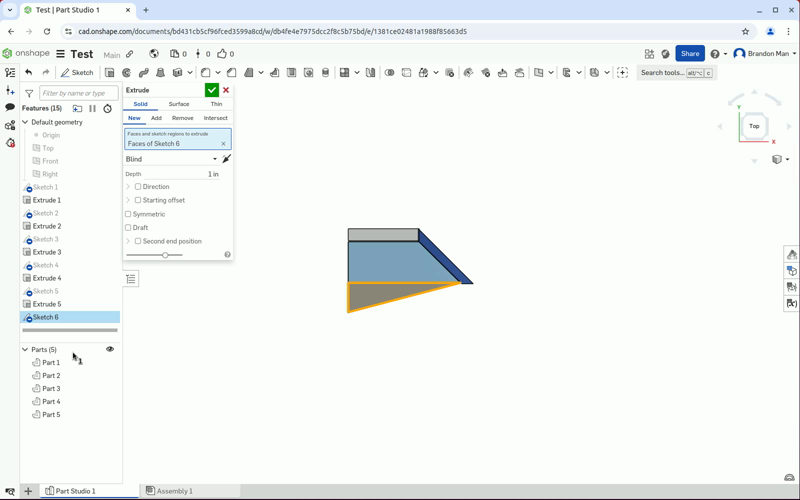
mouse_move(143, 106)
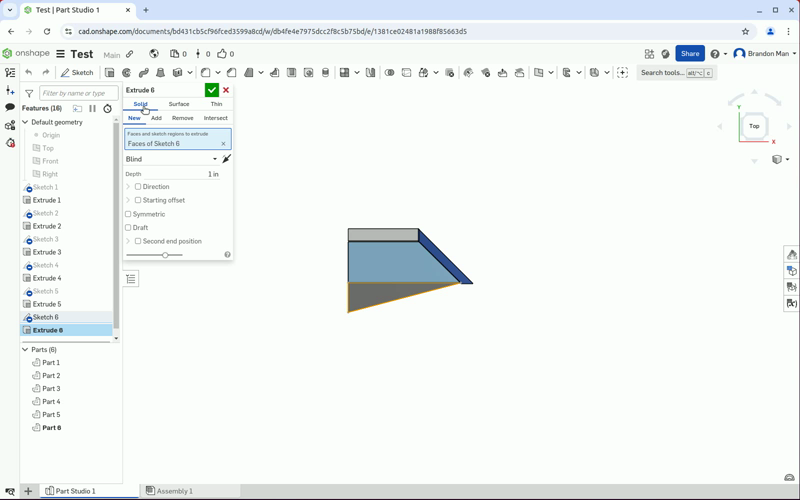
click(143, 106)
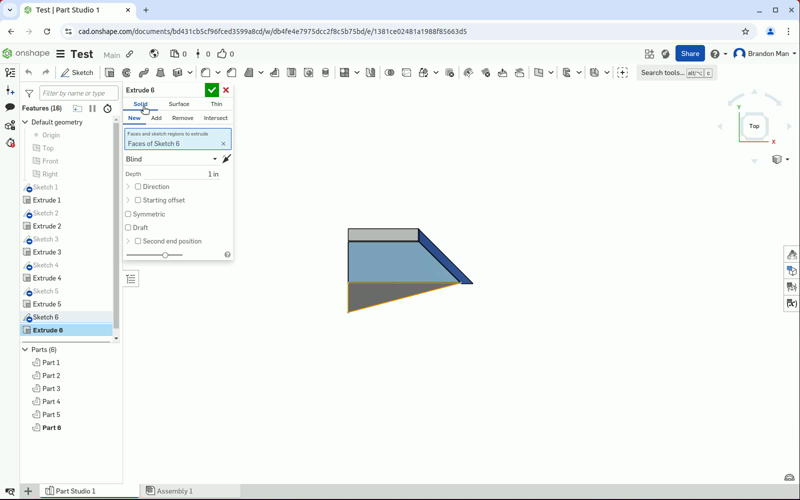
mouse_move(186, 120)
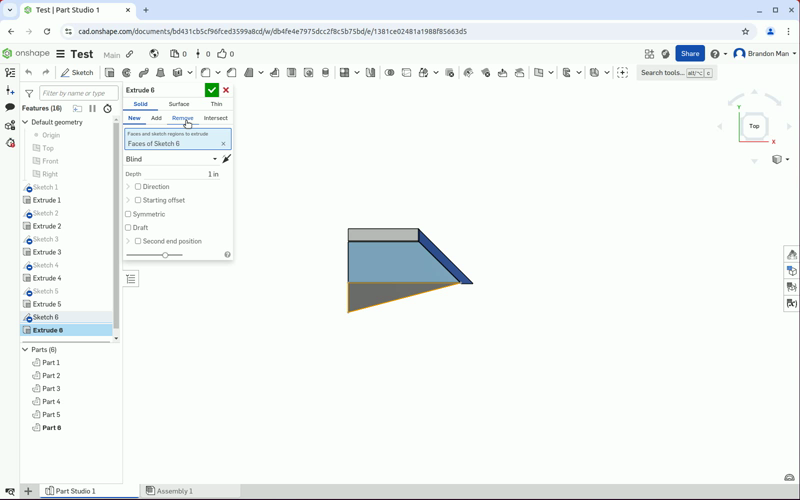
click(186, 120)
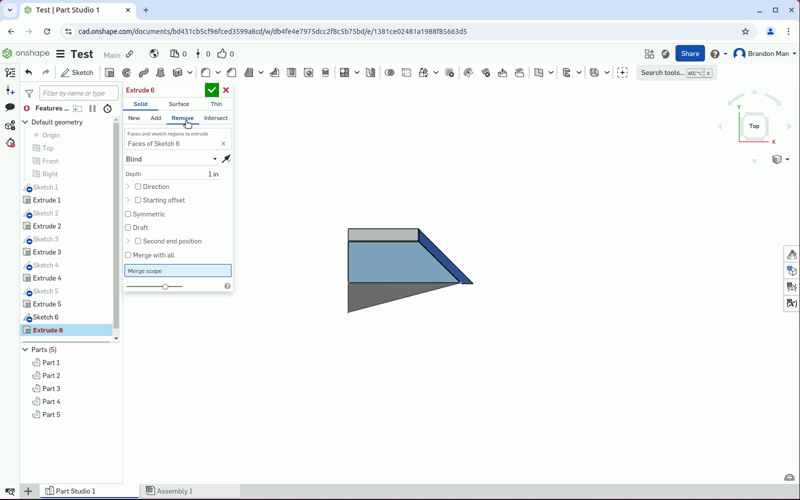
key(tab, 4)
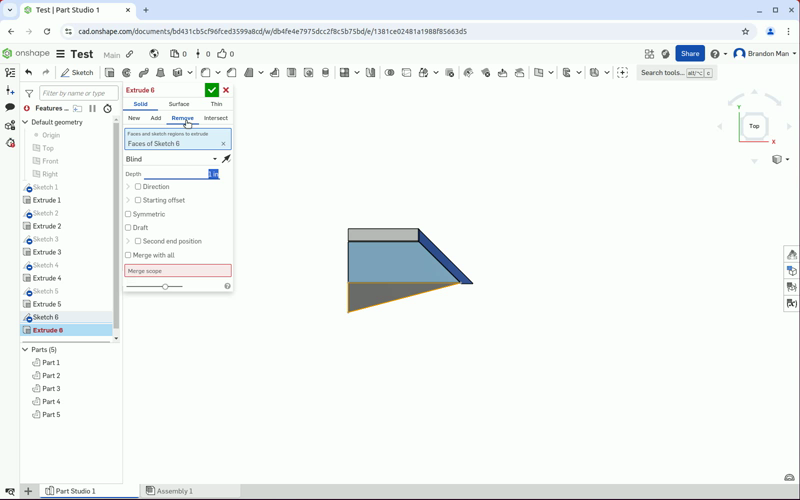
text(-5.536)
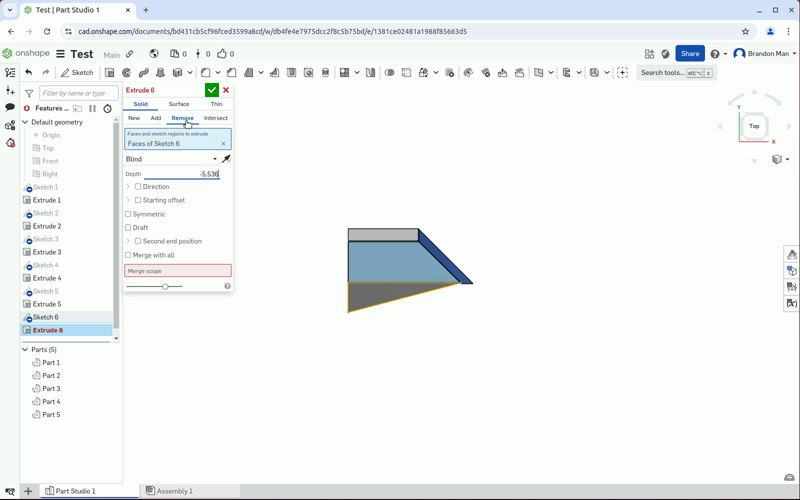
key(tab, 3)
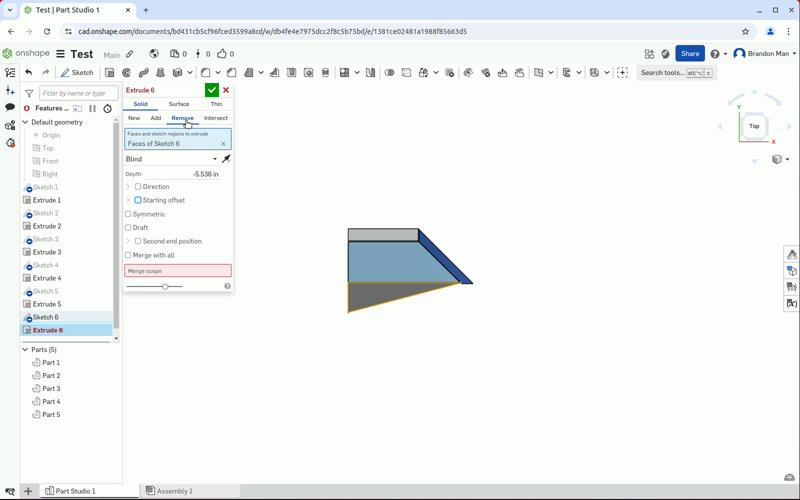
key(tab, 2)
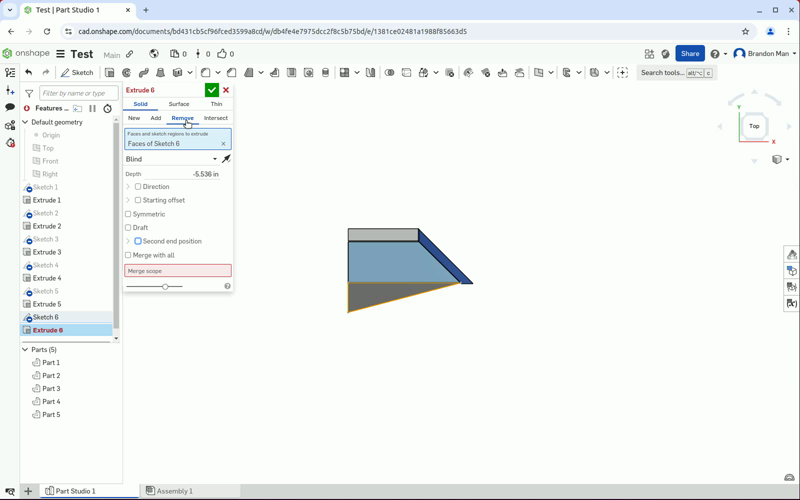
key(space)
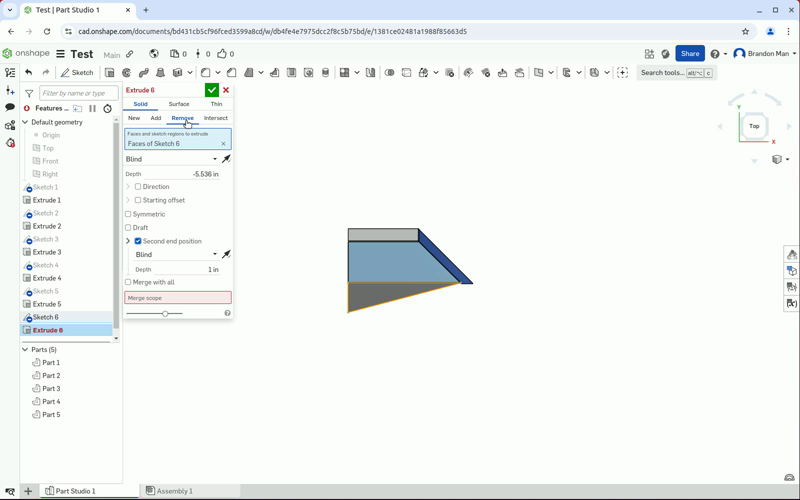
key(tab, 3)
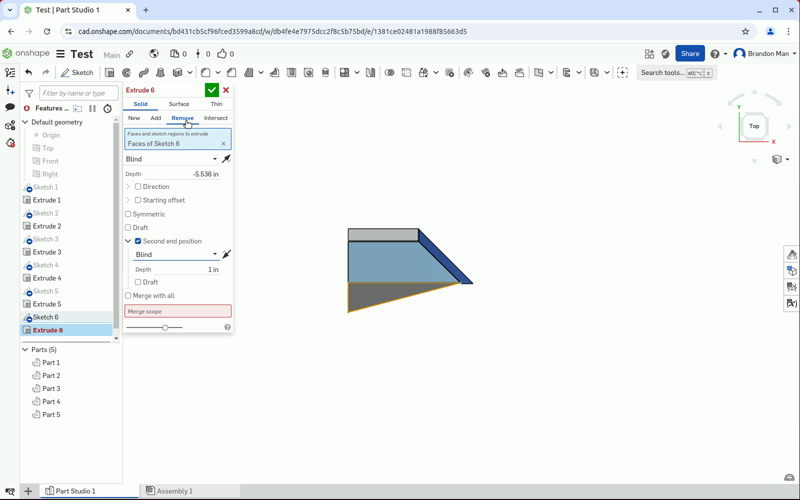
text(-1.685)
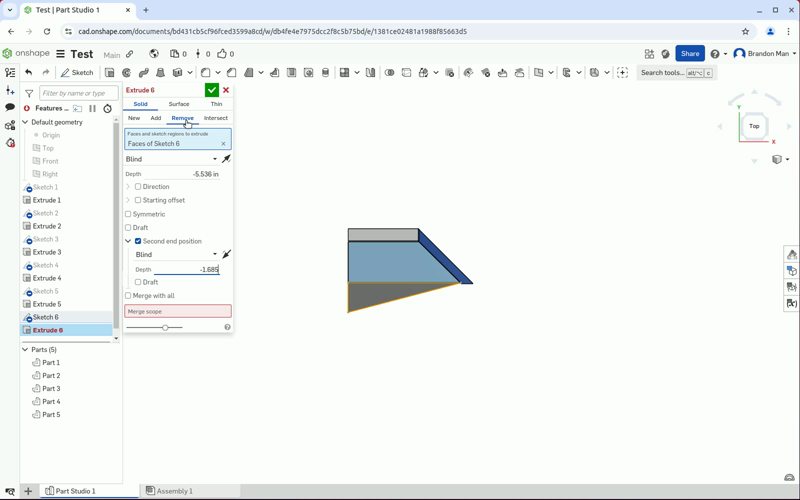
key(tab, 2)
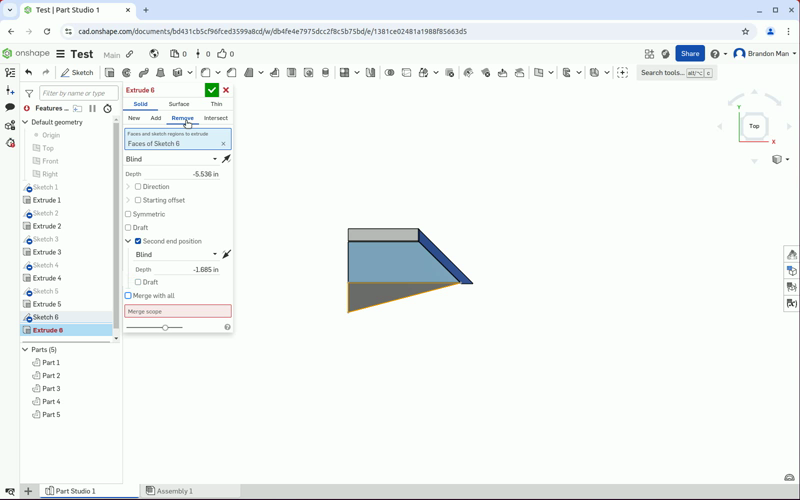
key(space)
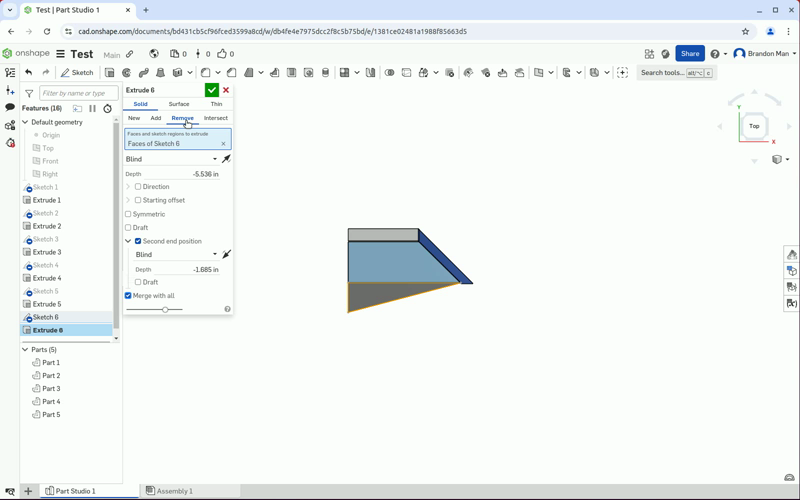
key(enter)
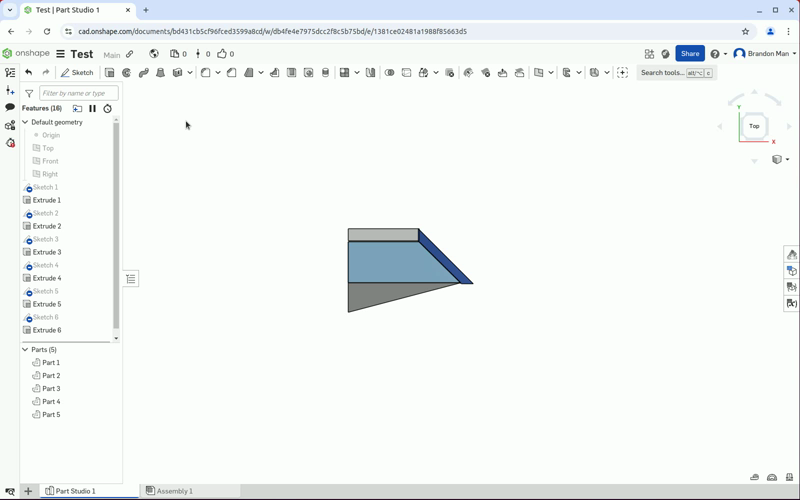
key(shift+h)
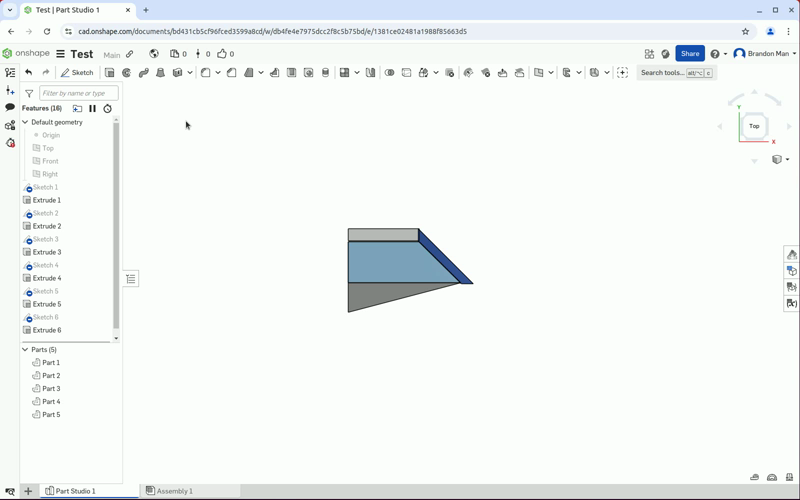
key(shift+h)
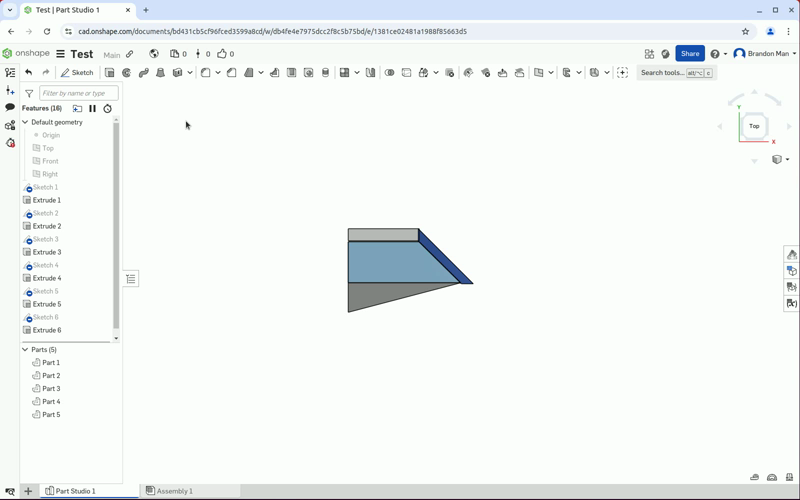
mouse_move(69, 189)
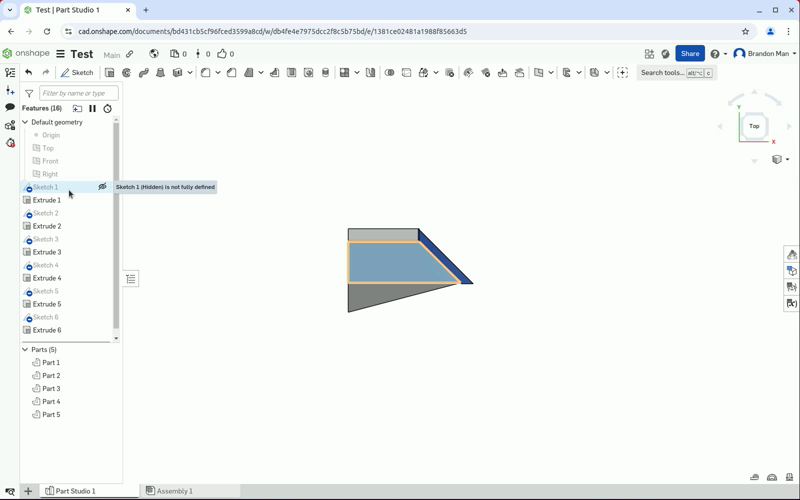
click(69, 189)
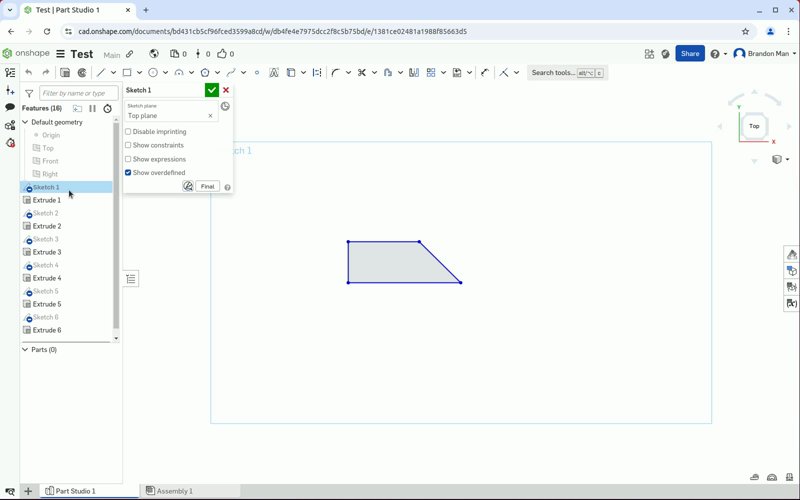
mouse_move(229, 92)
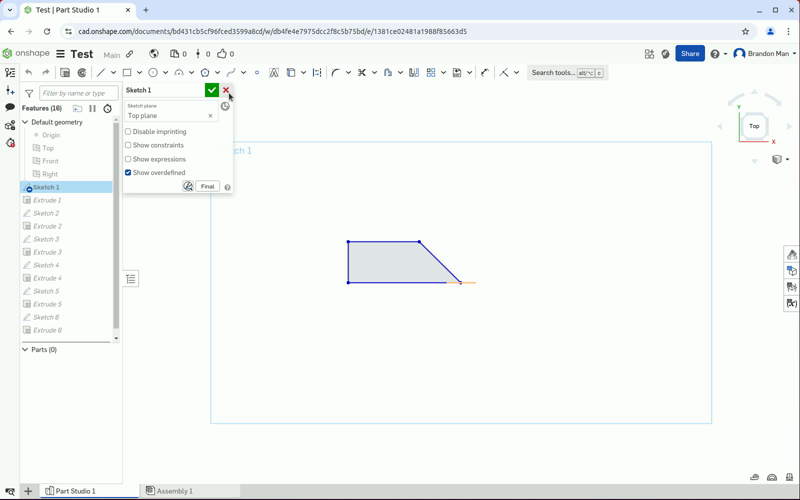
click(229, 92)
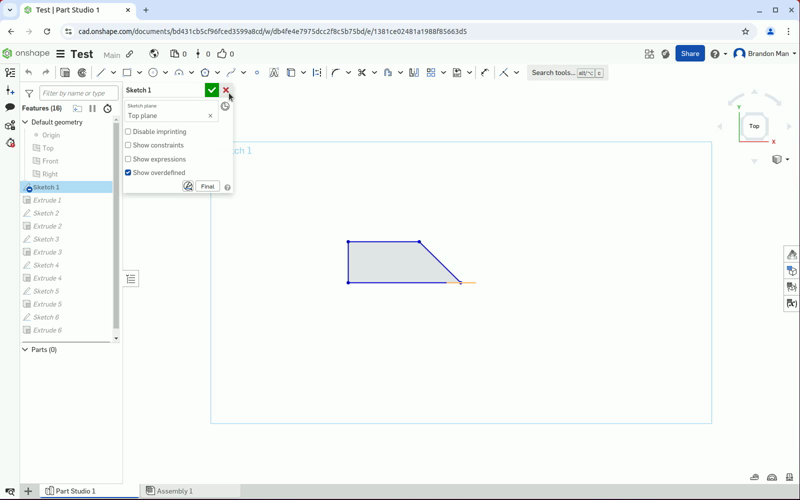
key(shift+s)
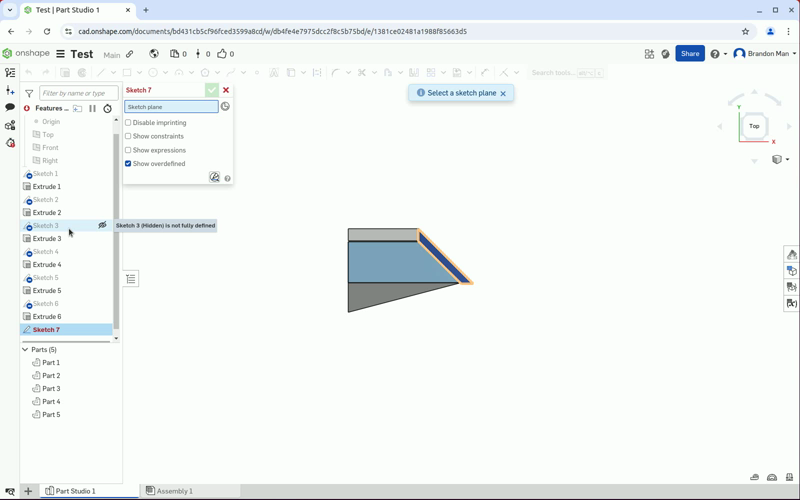
scroll(3)
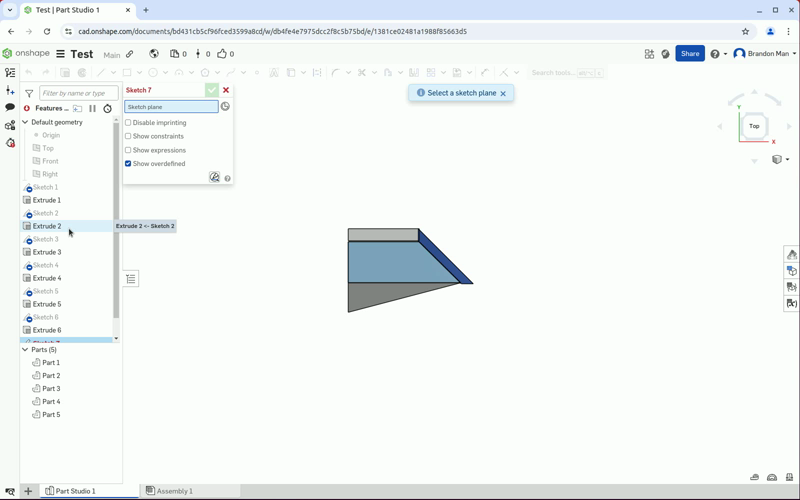
mouse_move(69, 150)
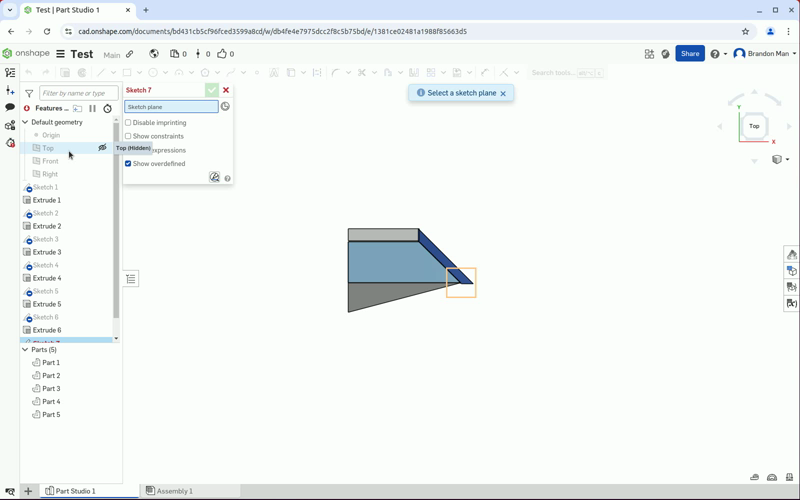
click(69, 150)
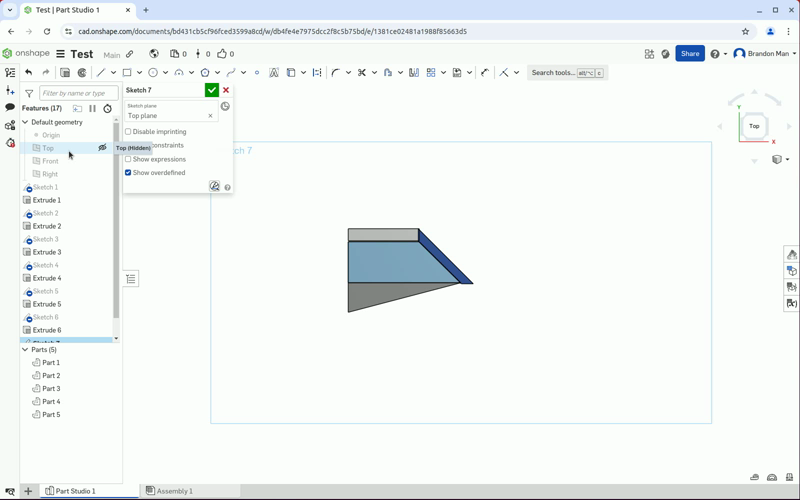
mouse_move(73, 352)
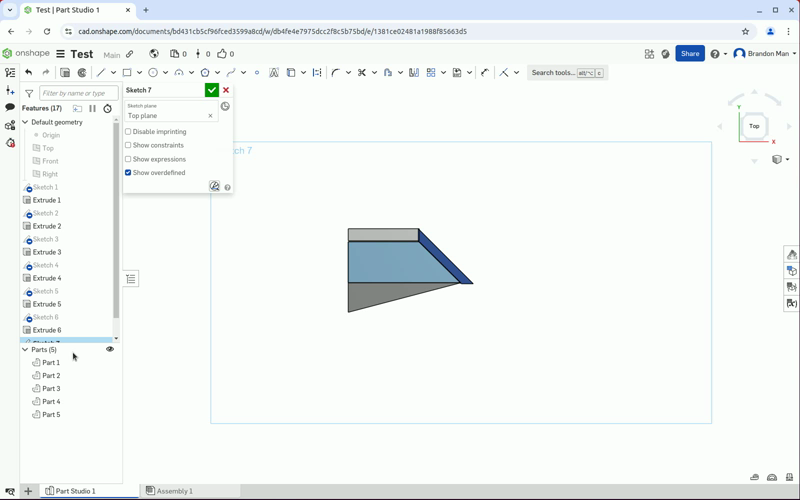
key(y)
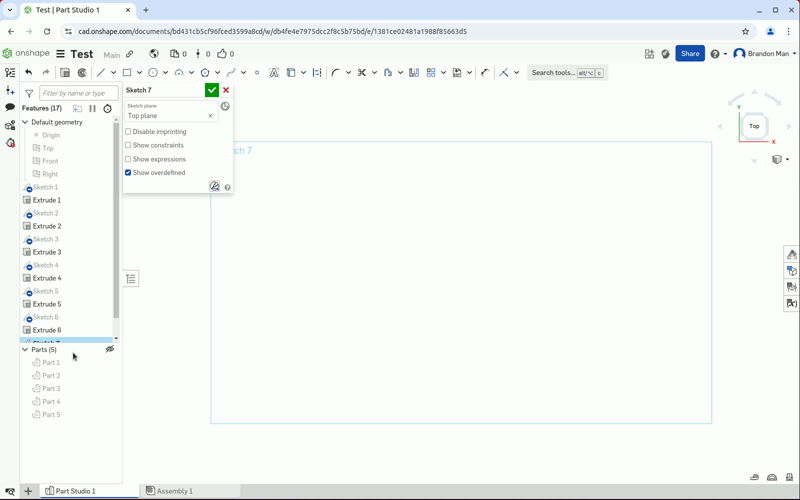
key(l)
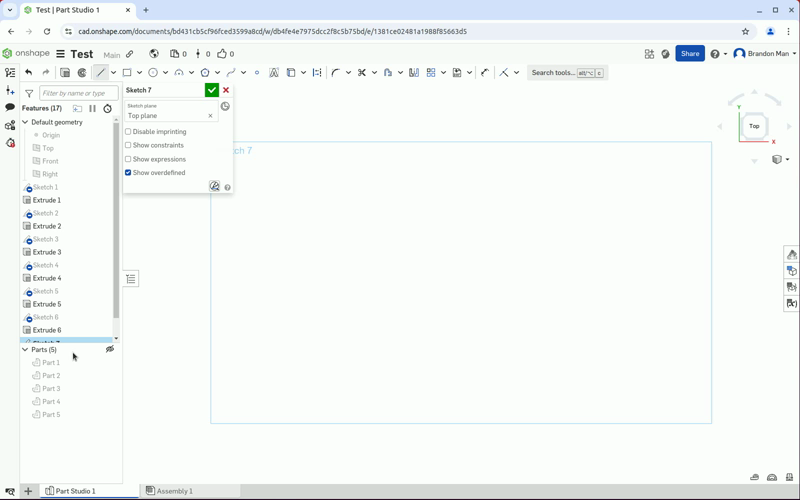
key_down(shift)
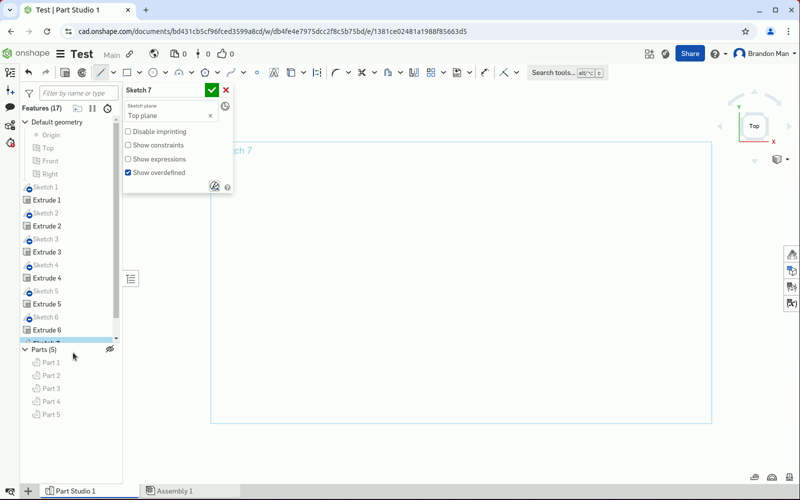
mouse_move(348, 240)
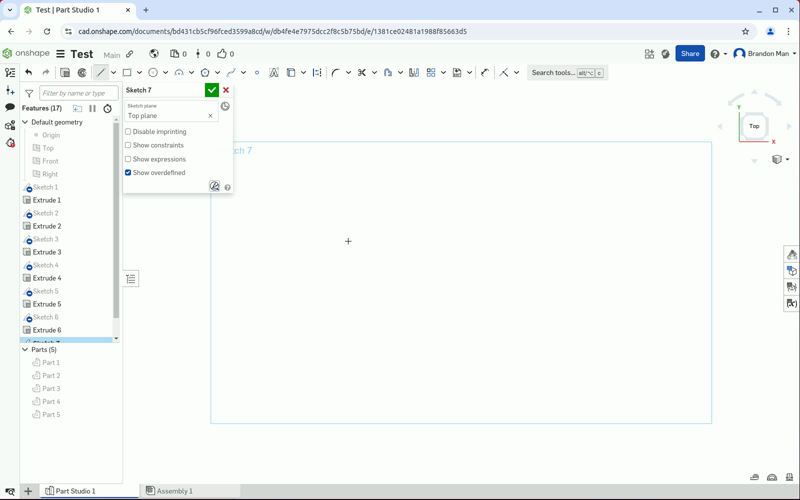
click(348, 240)
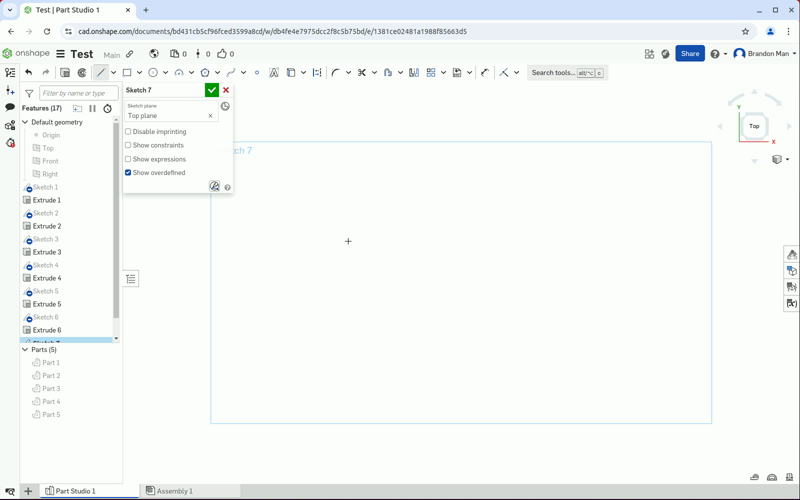
key_up(shift)
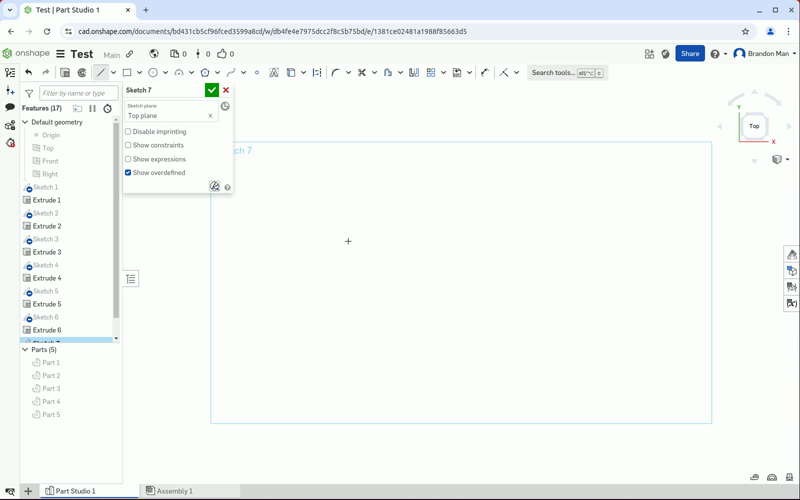
key_down(shift)
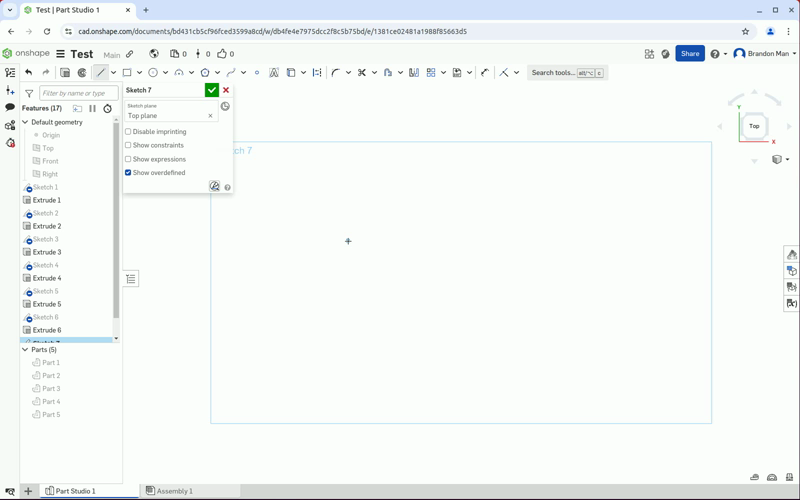
mouse_move(419, 240)
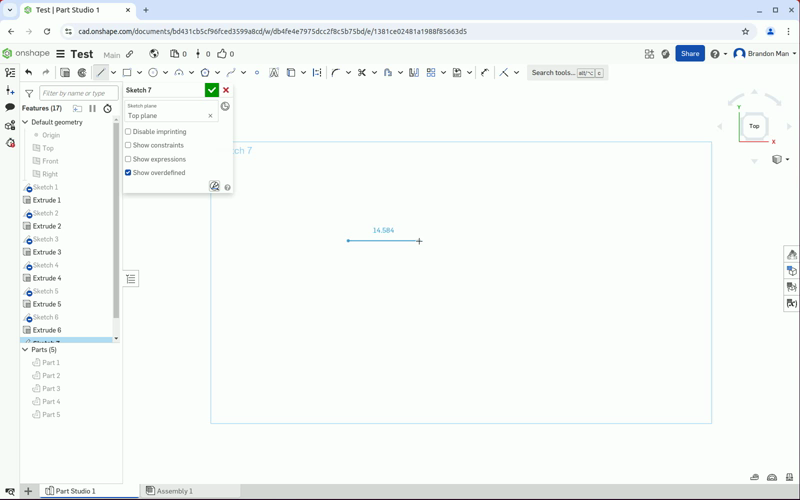
click(419, 240)
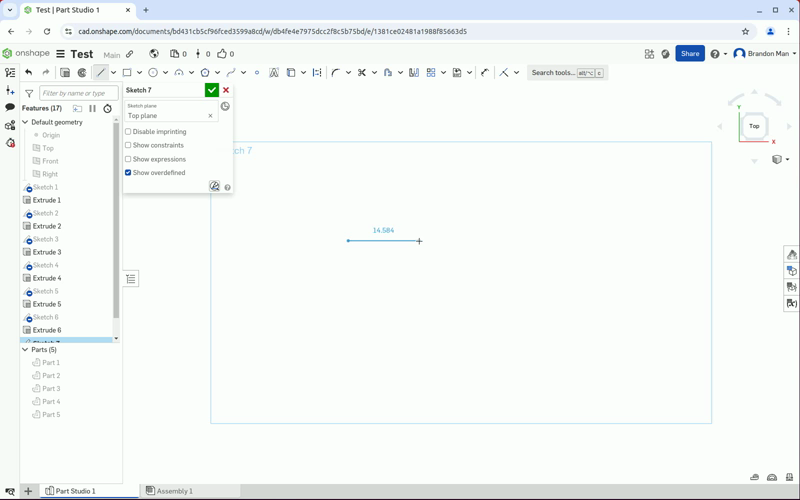
key_up(shift)
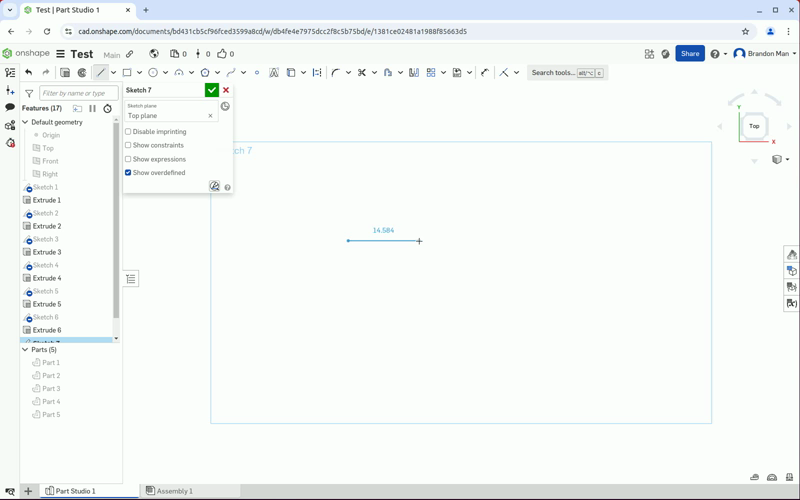
key_down(shift)
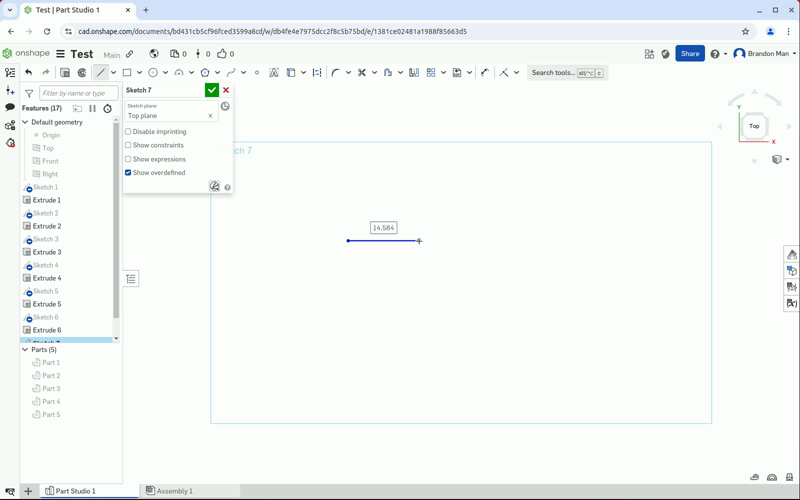
mouse_move(449, 240)
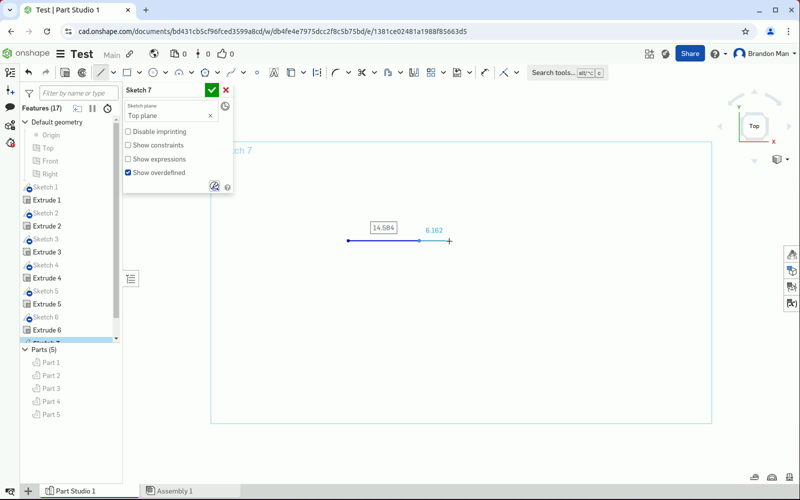
mouse_move(419, 227)
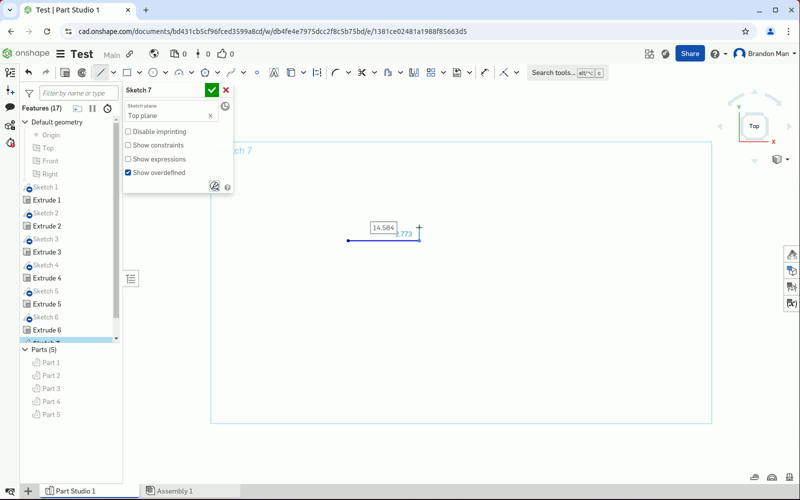
click(419, 227)
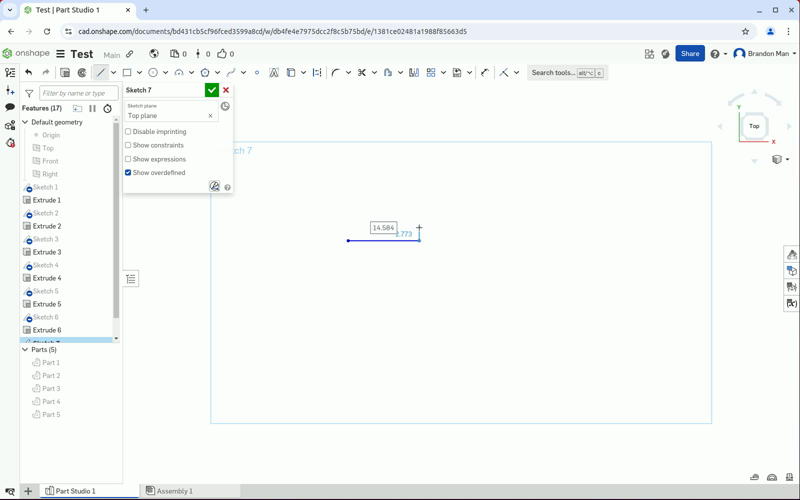
key_up(shift)
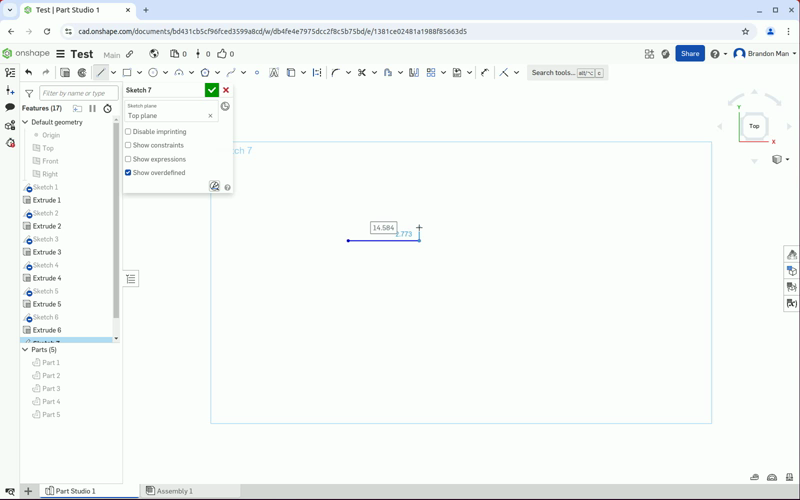
key_down(shift)
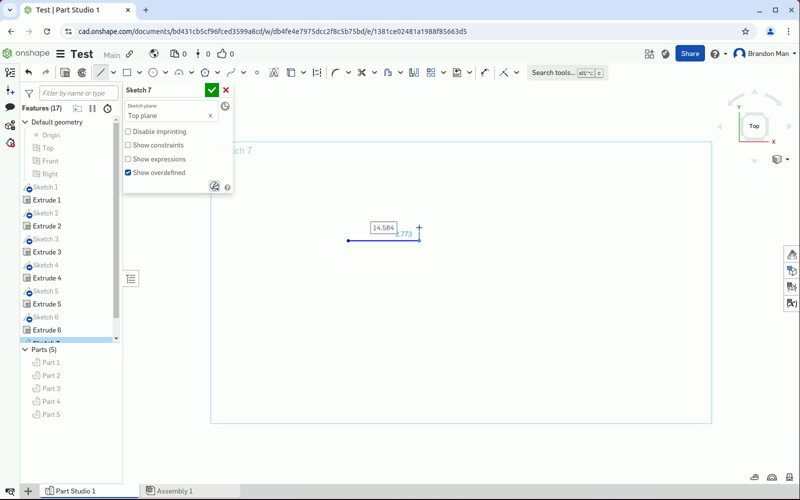
mouse_move(348, 227)
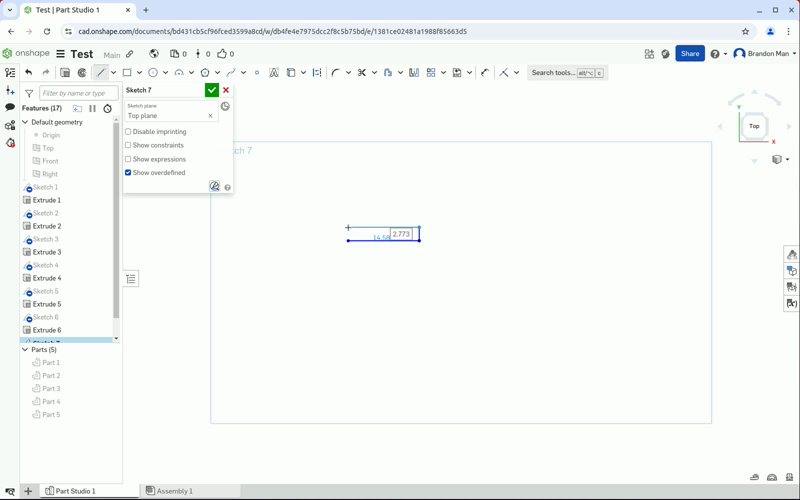
click(348, 227)
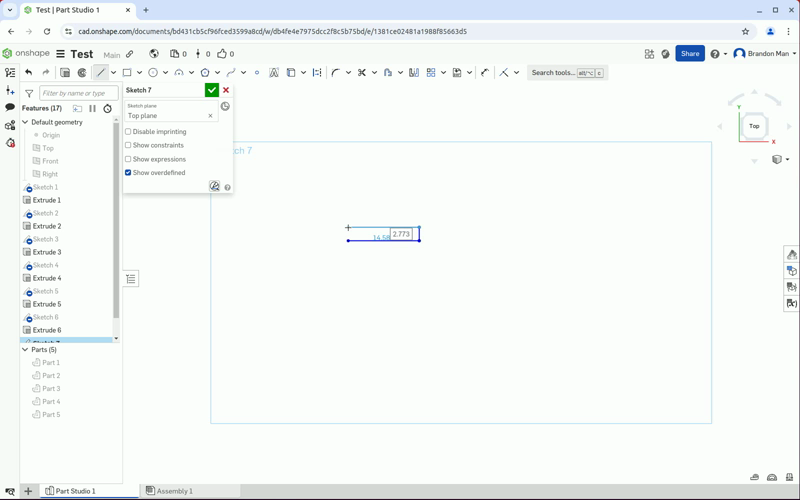
key_up(shift)
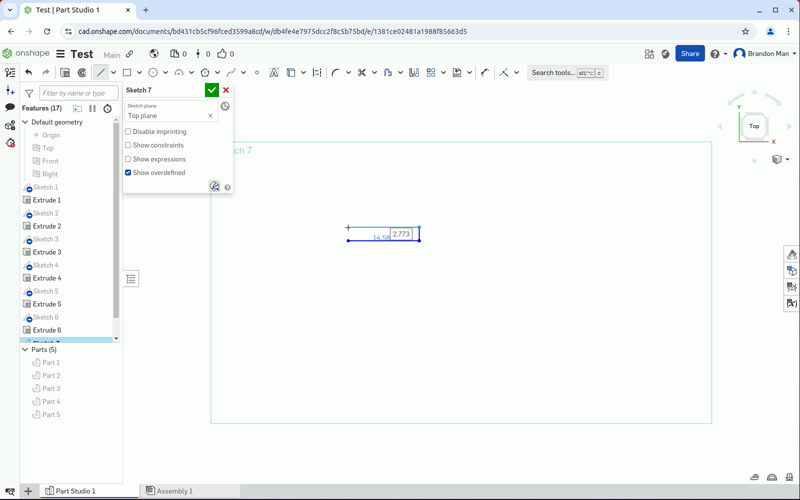
mouse_move(378, 227)
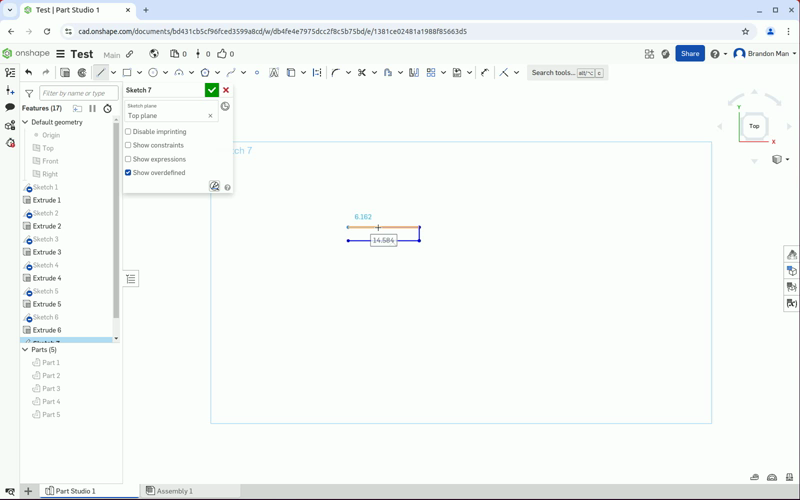
key_down(shift)
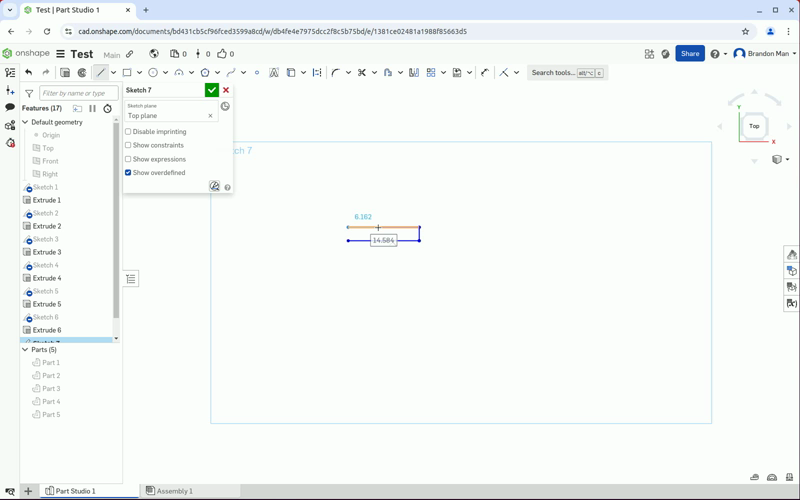
mouse_move(348, 240)
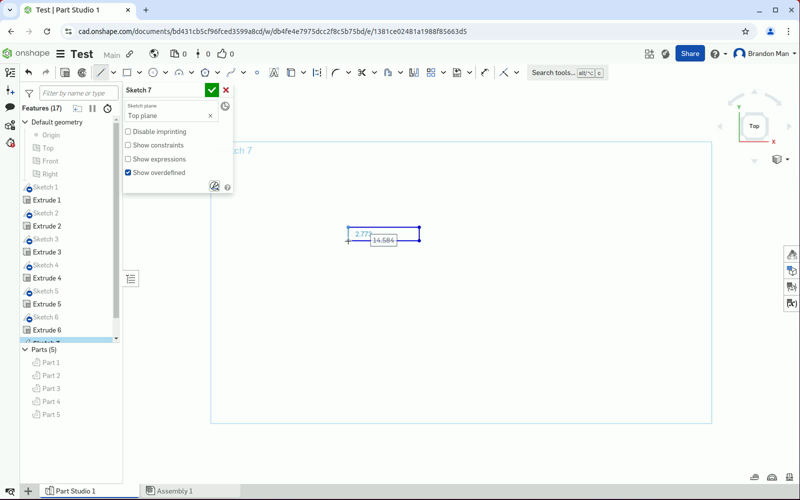
key_up(shift)
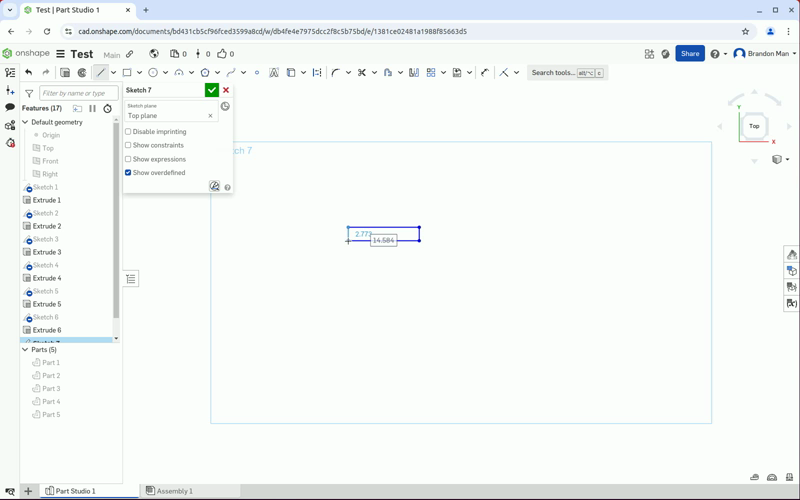
click(348, 240)
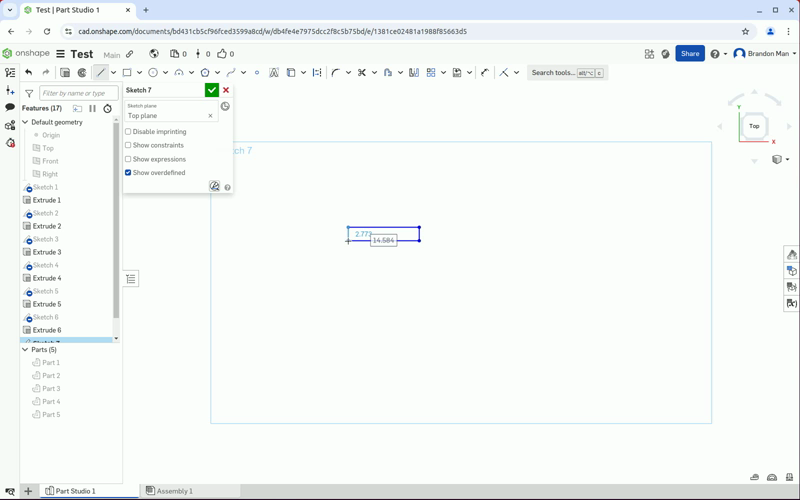
key(esc)
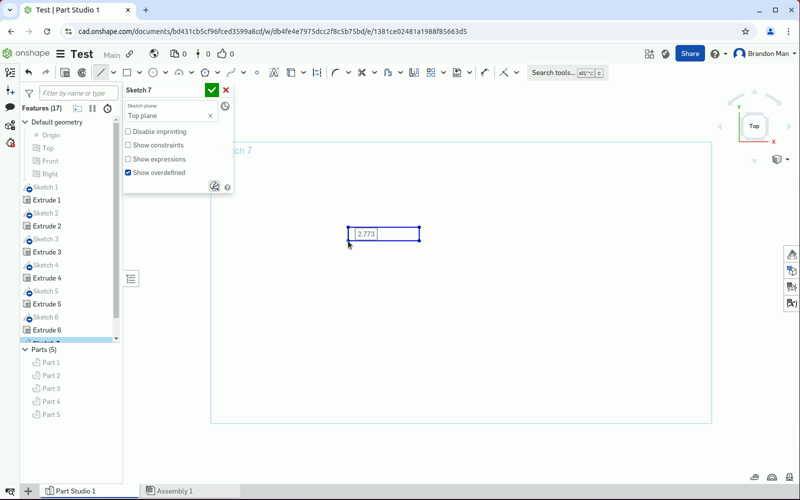
mouse_move(406, 237)
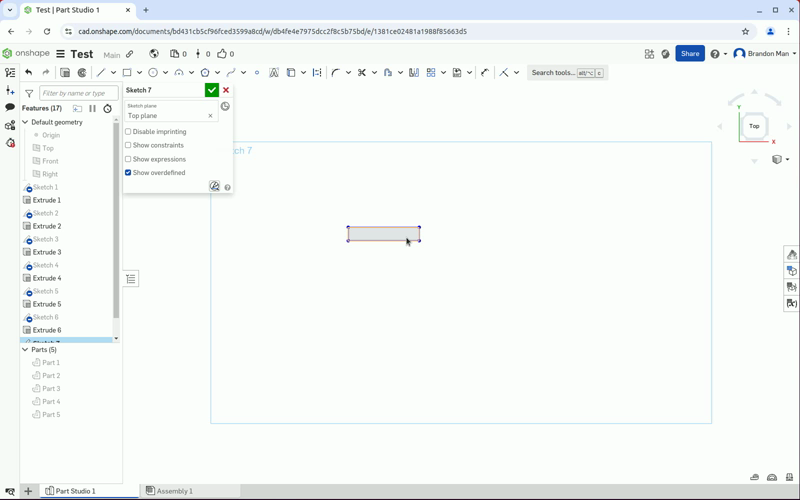
scroll(6)
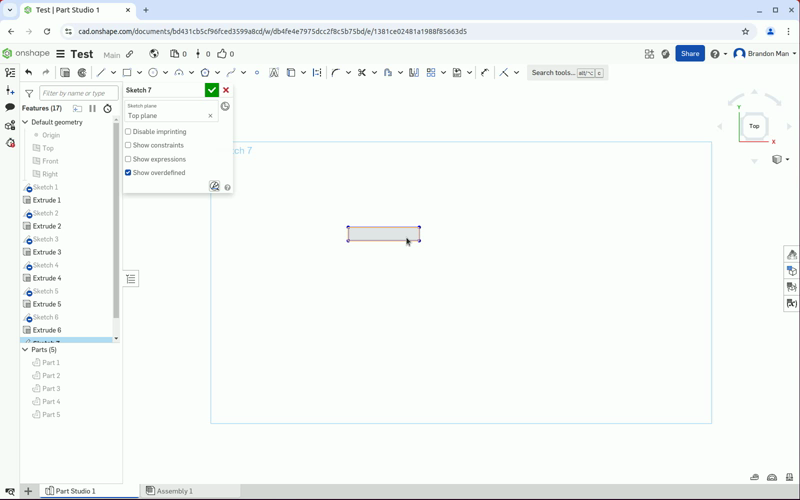
scroll(6)
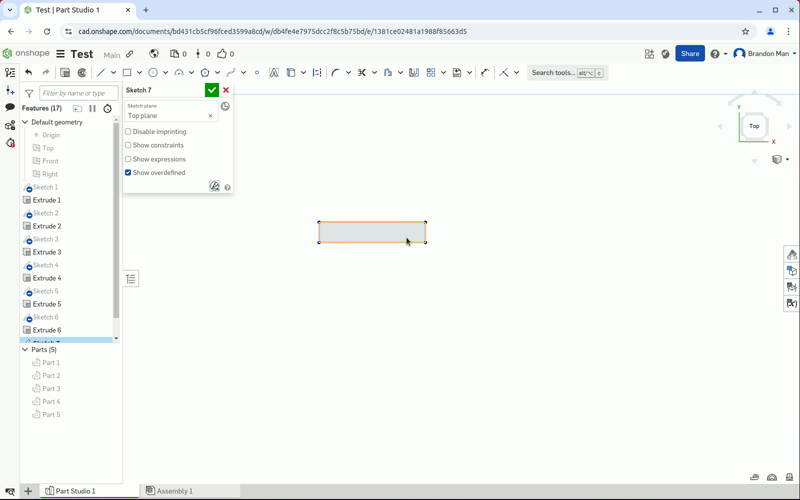
scroll(6)
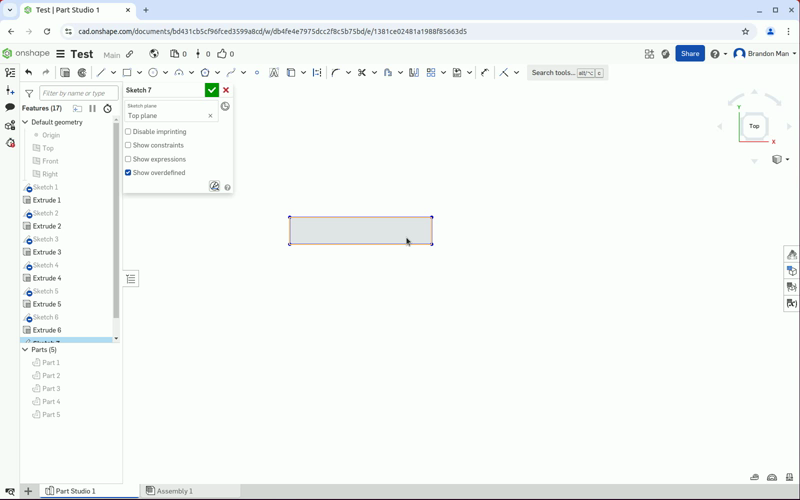
scroll(6)
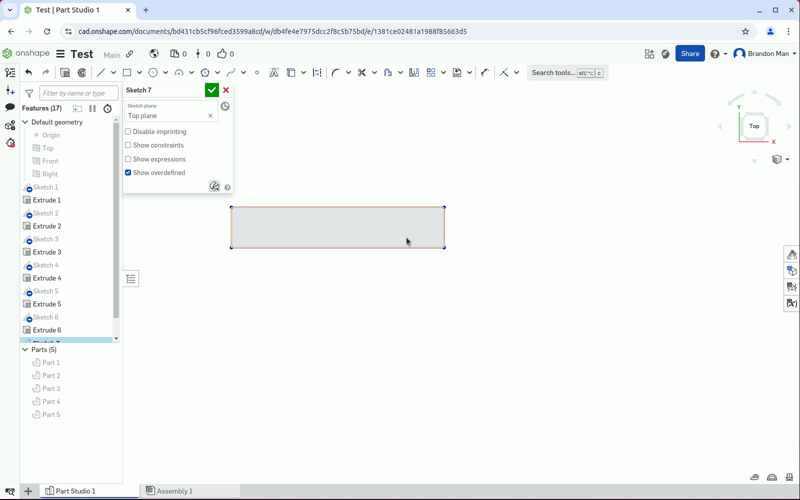
scroll(6)
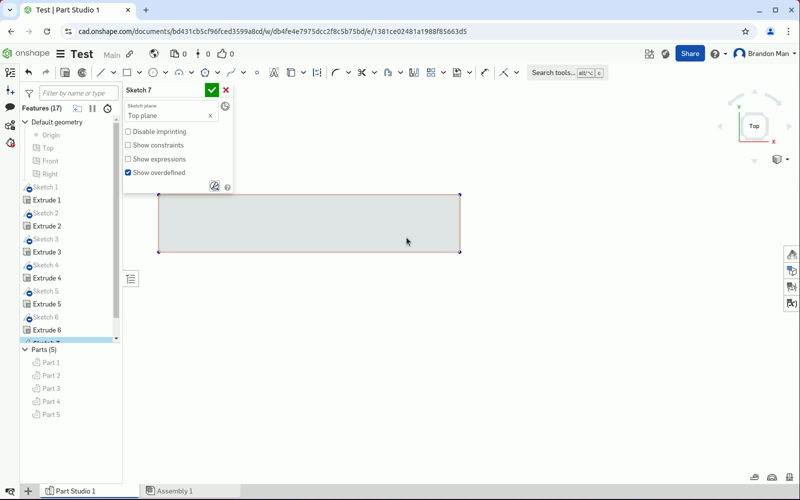
scroll(6)
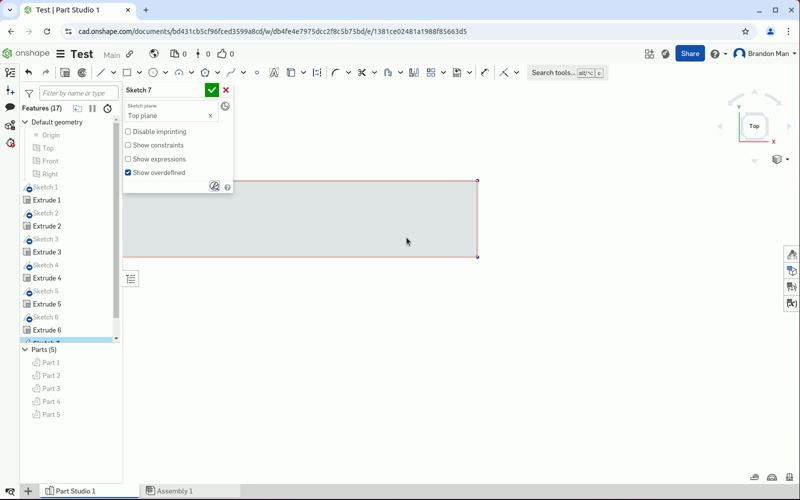
scroll(6)
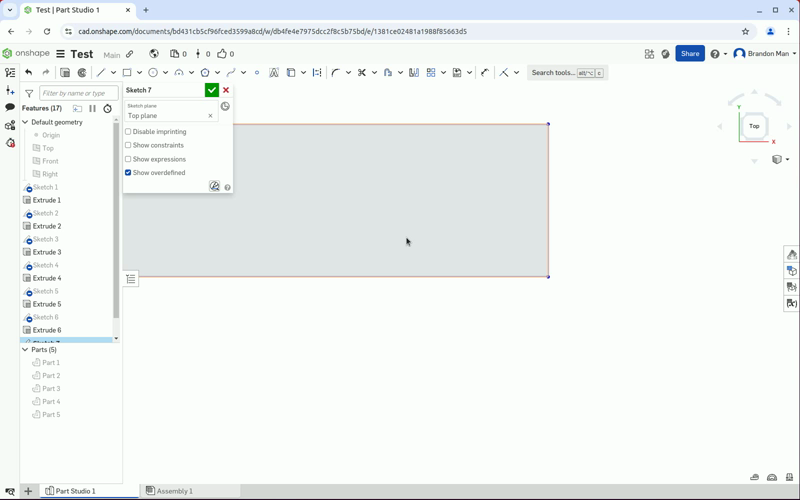
click(406, 237)
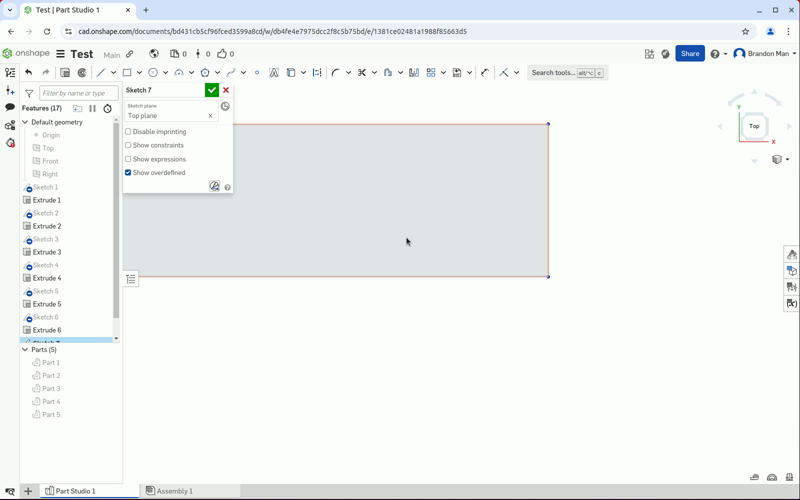
scroll(-6)
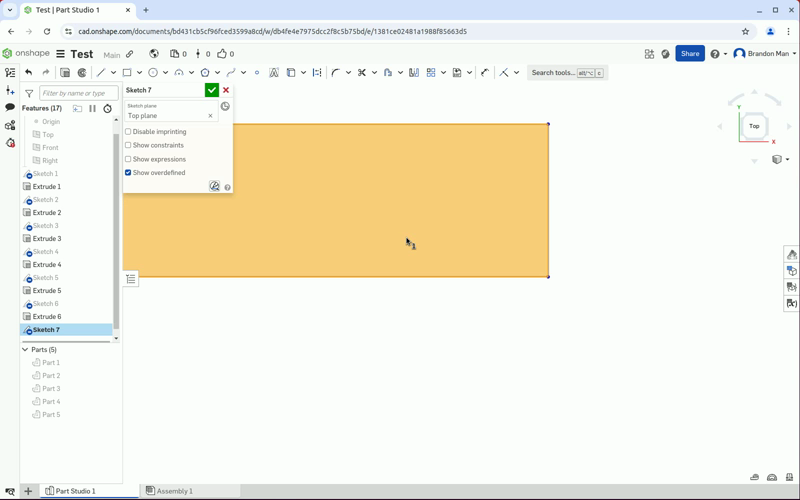
scroll(-6)
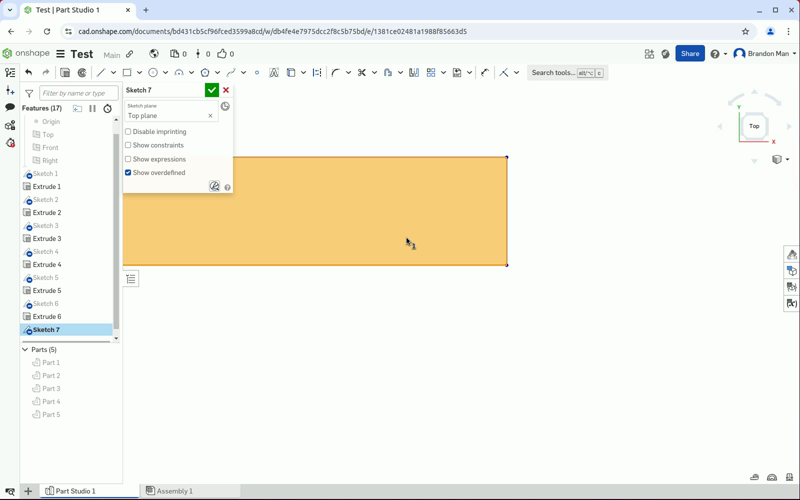
scroll(-6)
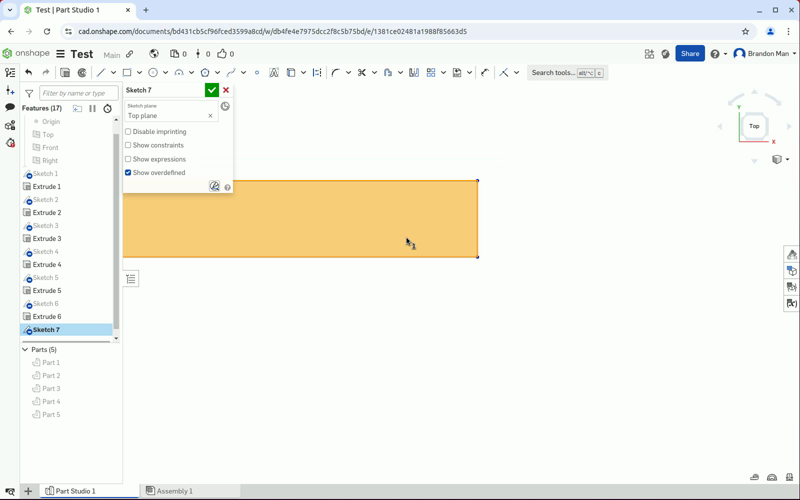
scroll(-6)
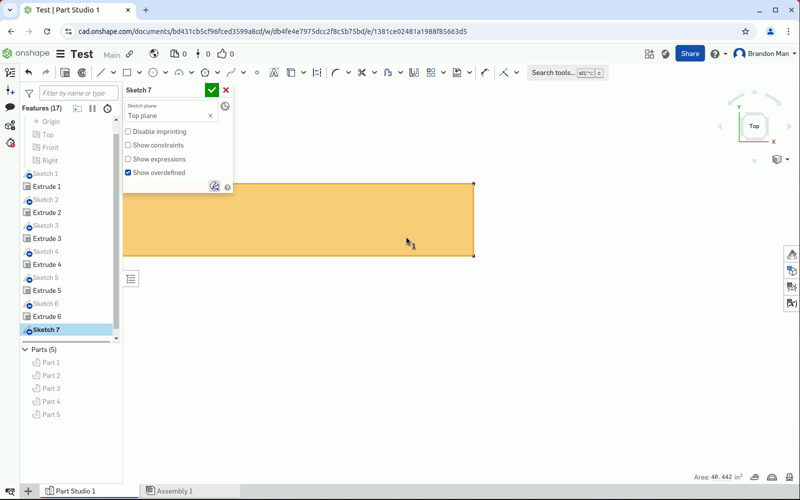
scroll(-6)
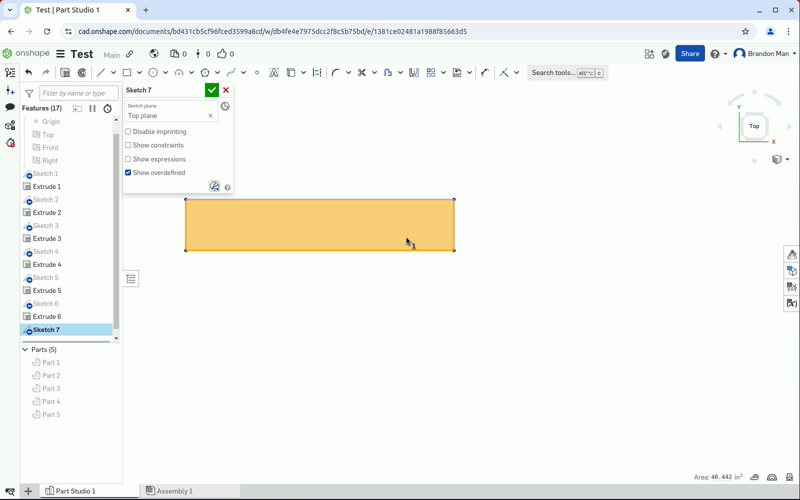
scroll(-6)
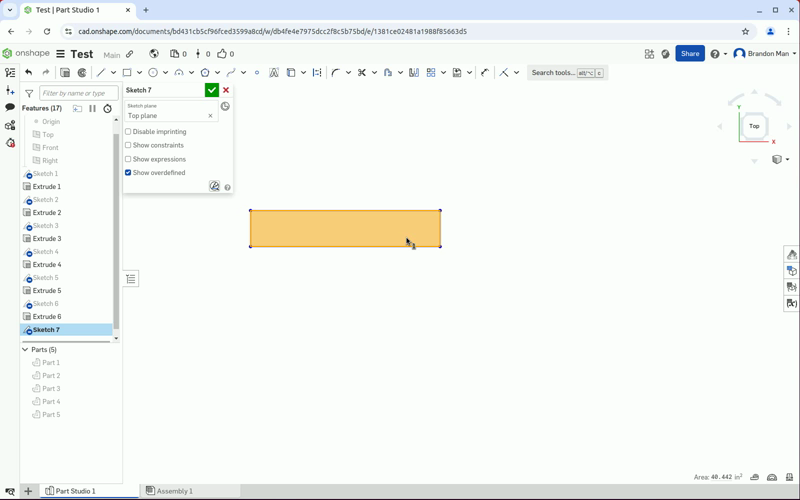
scroll(-6)
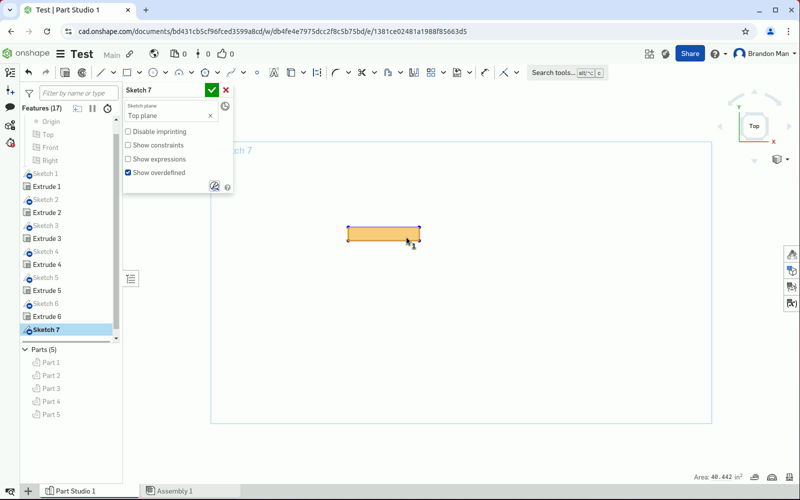
mouse_move(73, 352)
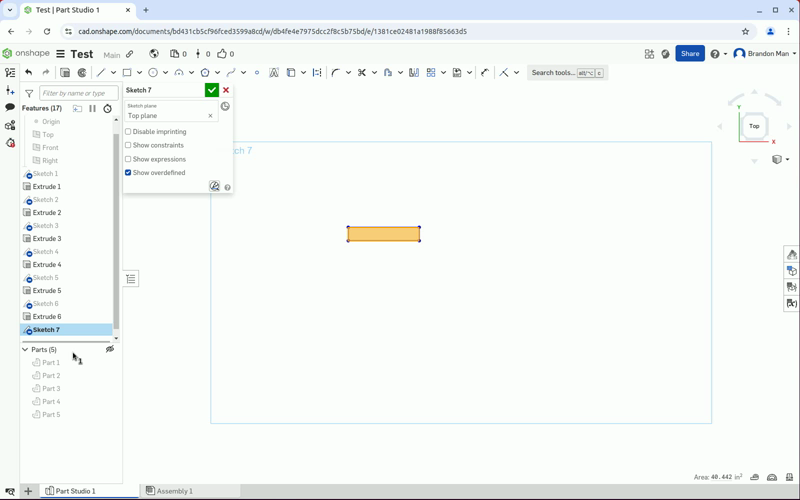
key(shift+y)
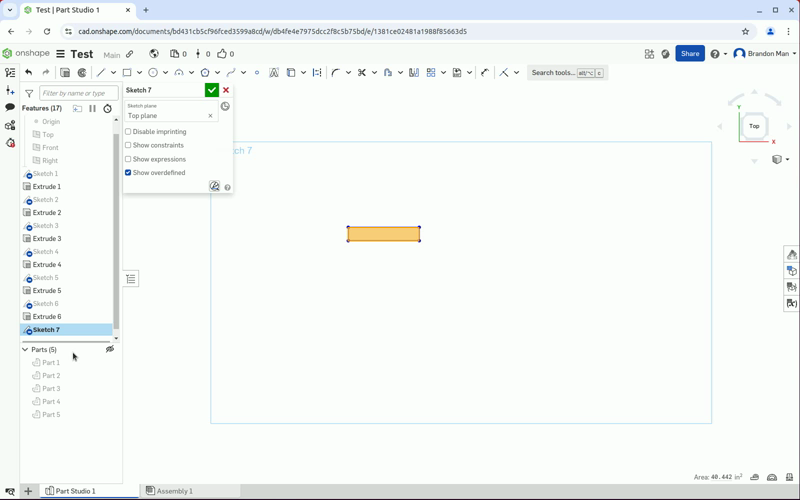
key(shift+e)
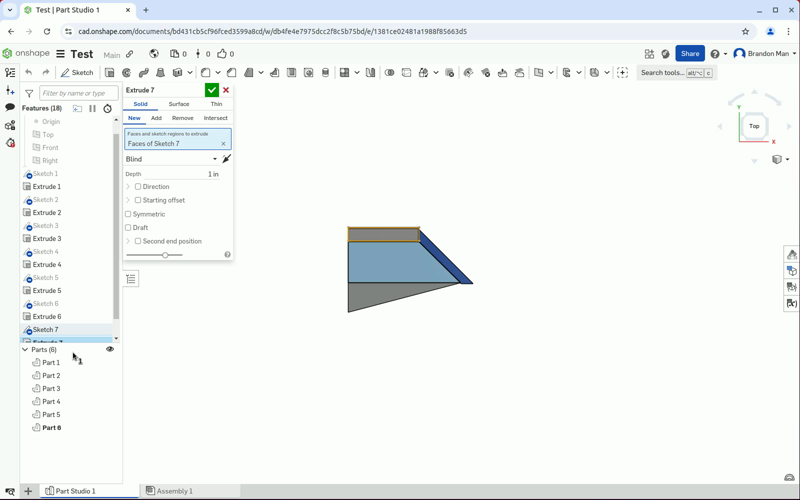
mouse_move(143, 106)
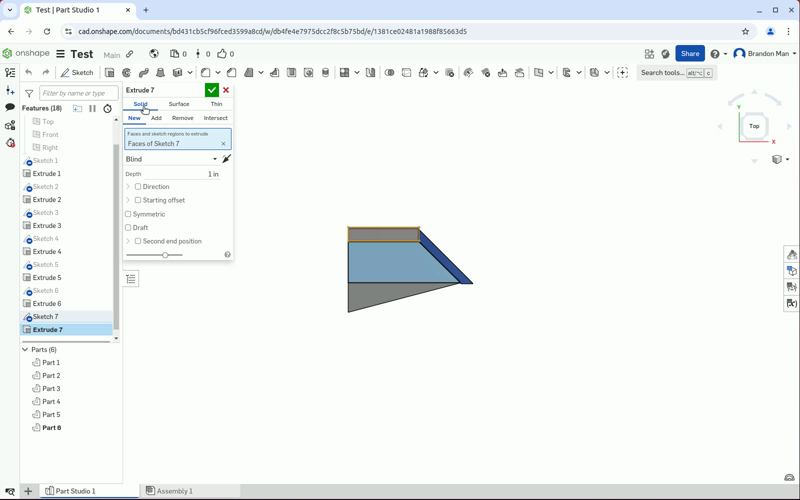
click(143, 106)
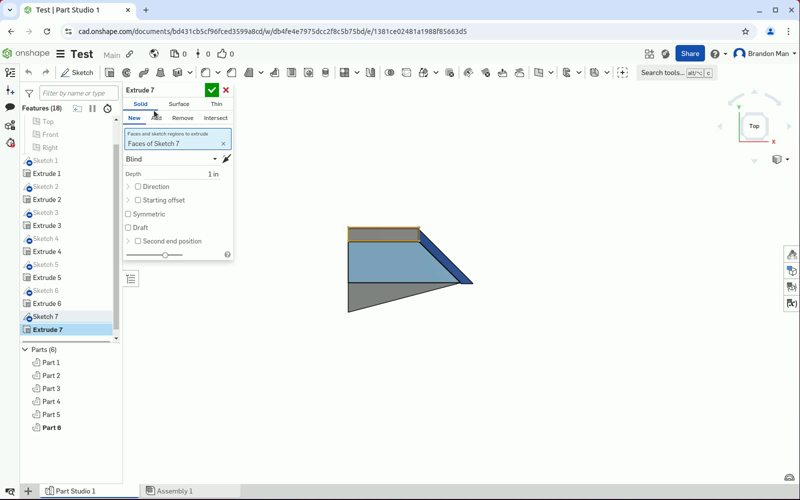
mouse_move(186, 120)
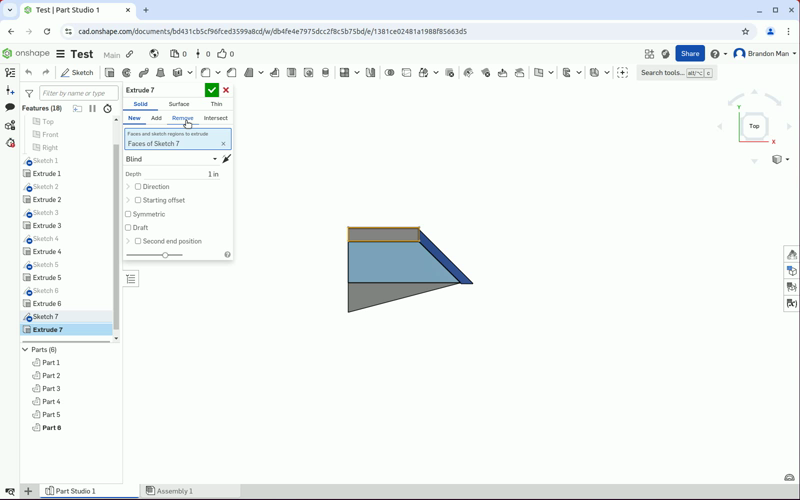
click(186, 120)
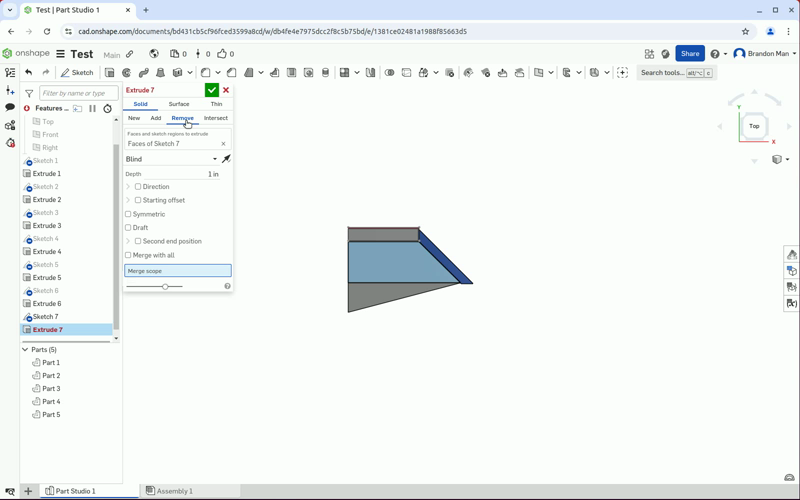
key(tab, 4)
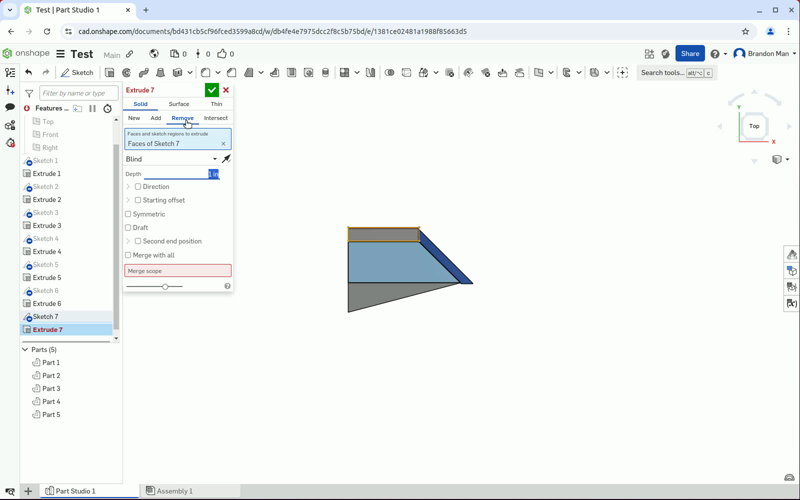
text(-5.536)
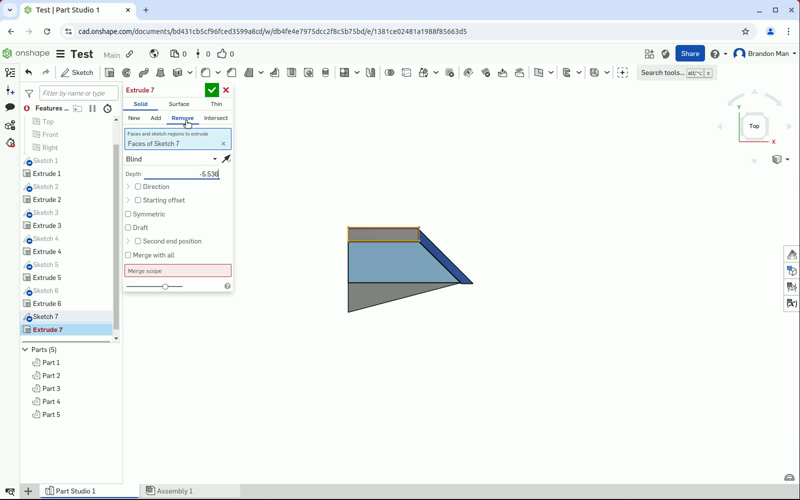
key(tab, 3)
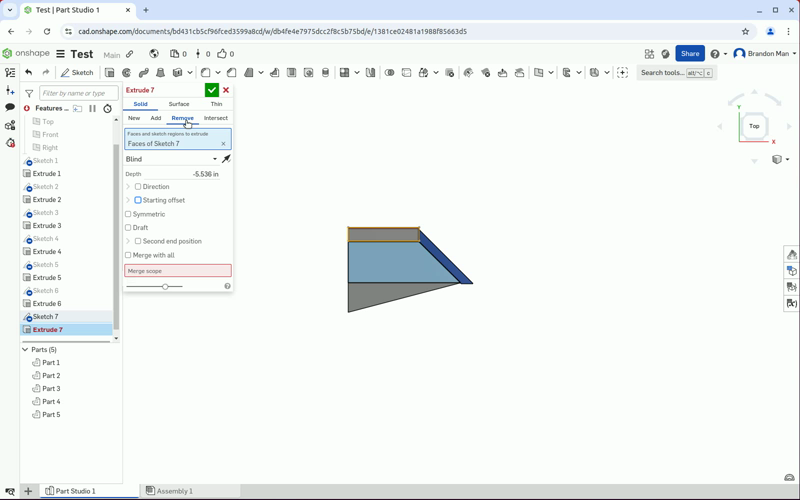
key(tab, 2)
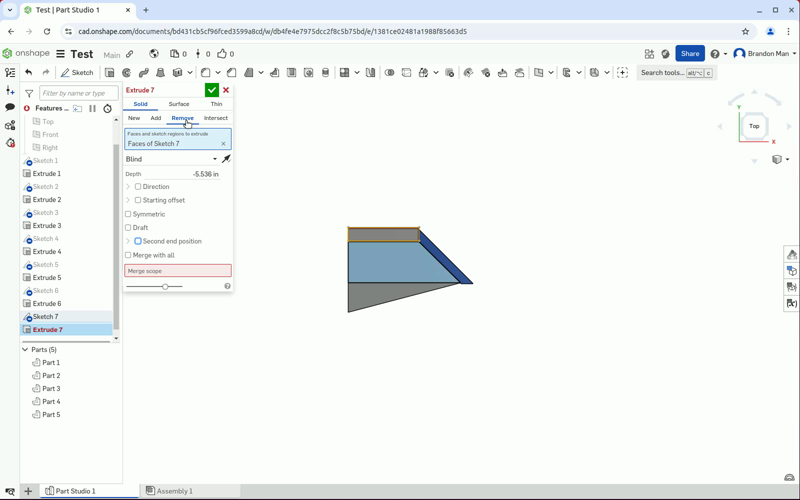
key(space)
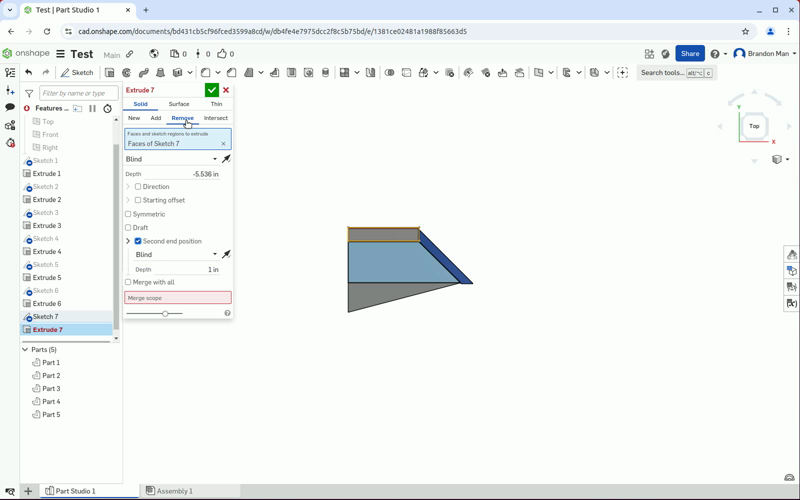
key(tab, 3)
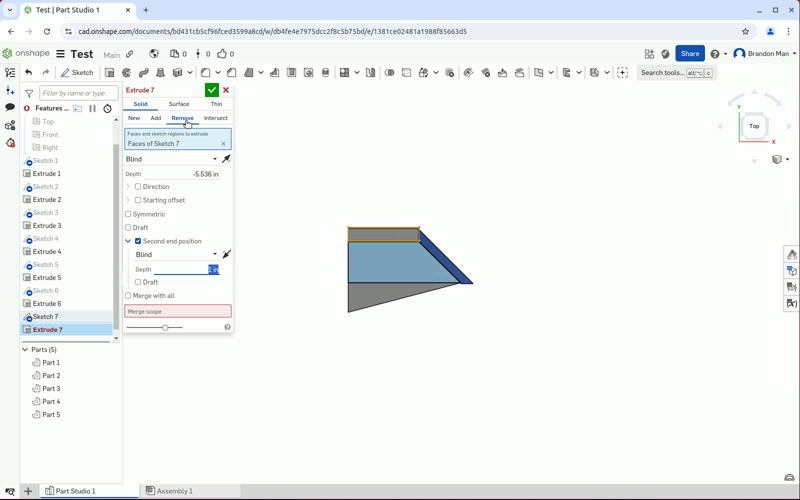
text(-1.685)
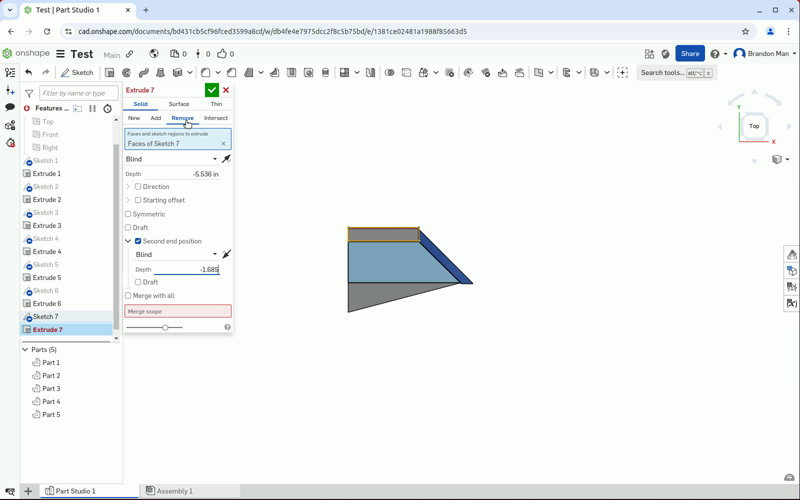
key(tab, 2)
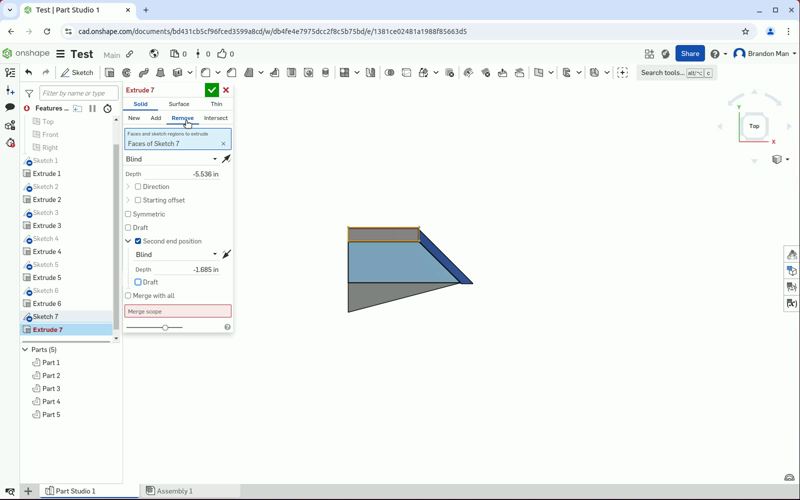
key(space)
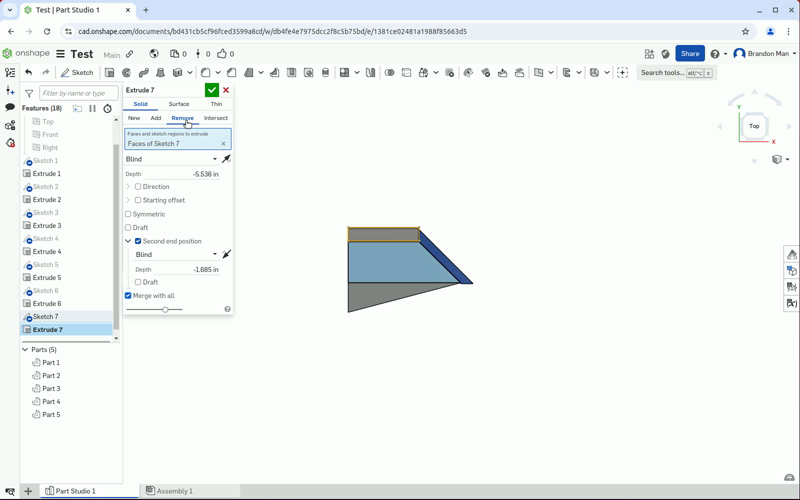
key(enter)
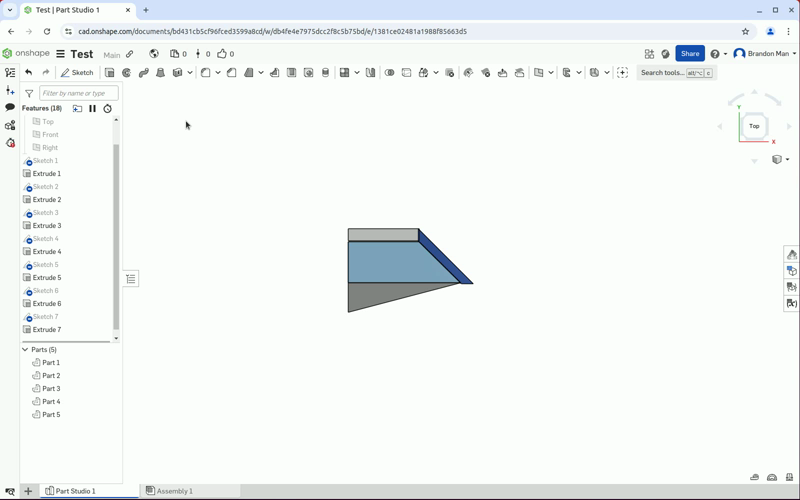
key(shift+h)
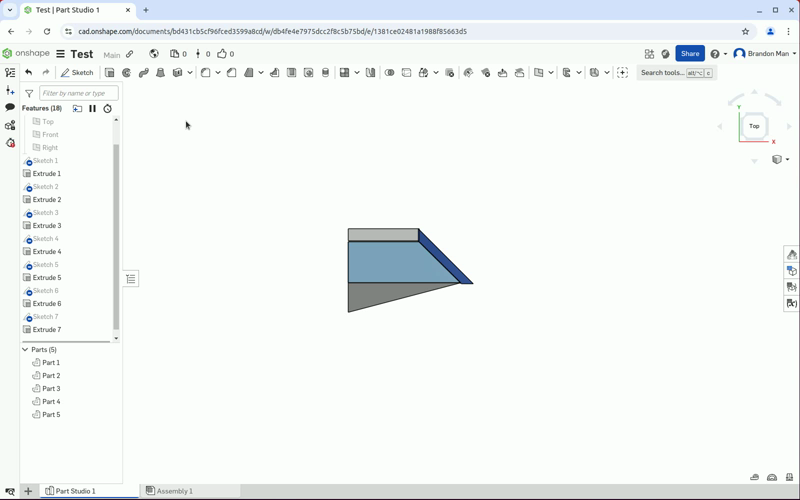
key(shift+h)
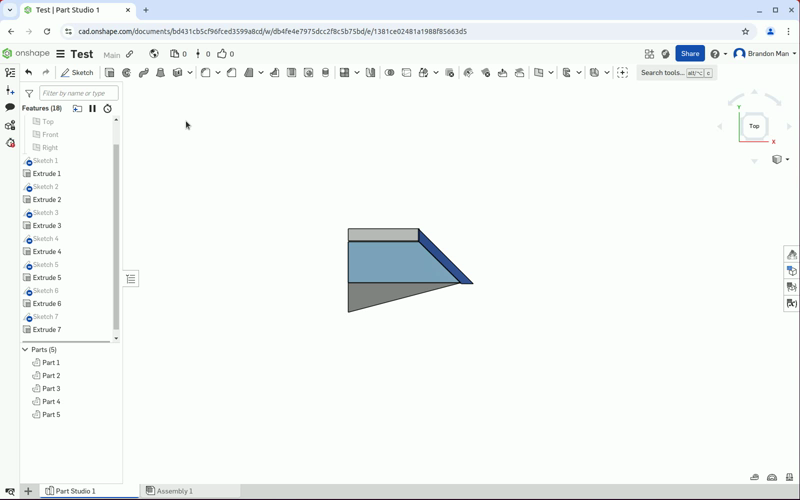
mouse_move(69, 163)
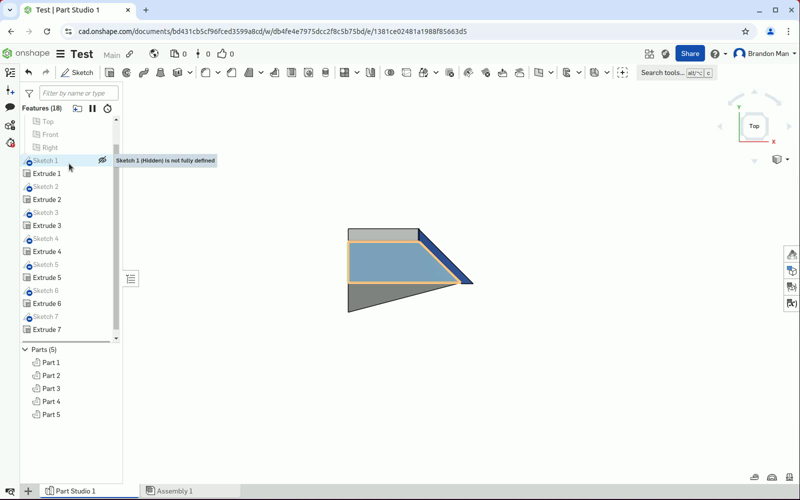
click(69, 163)
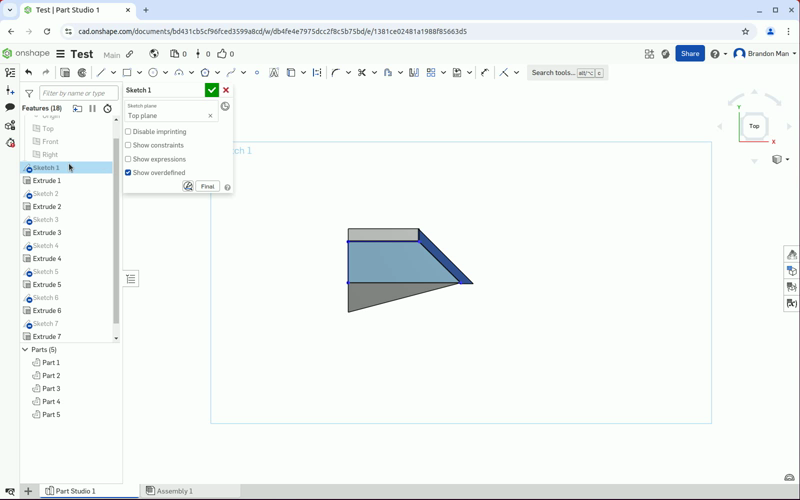
mouse_move(229, 92)
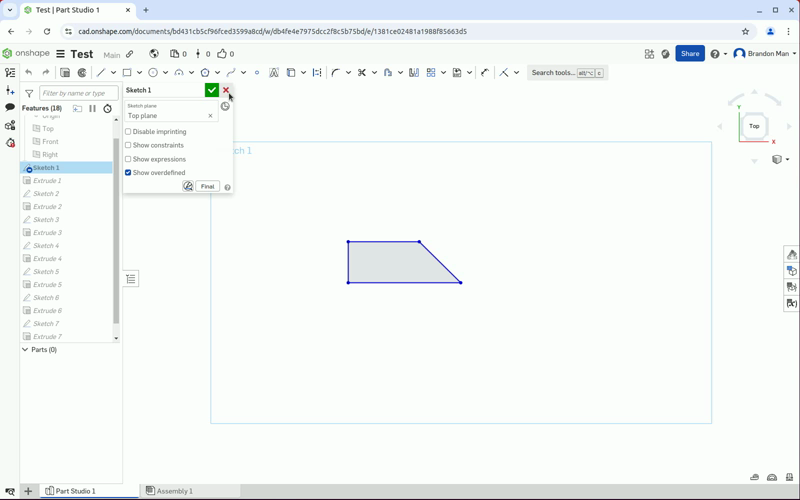
click(229, 92)
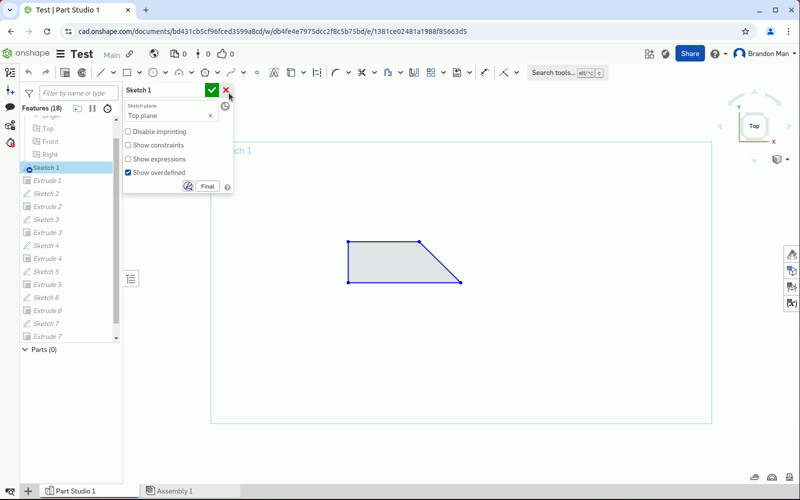
key(shift+s)
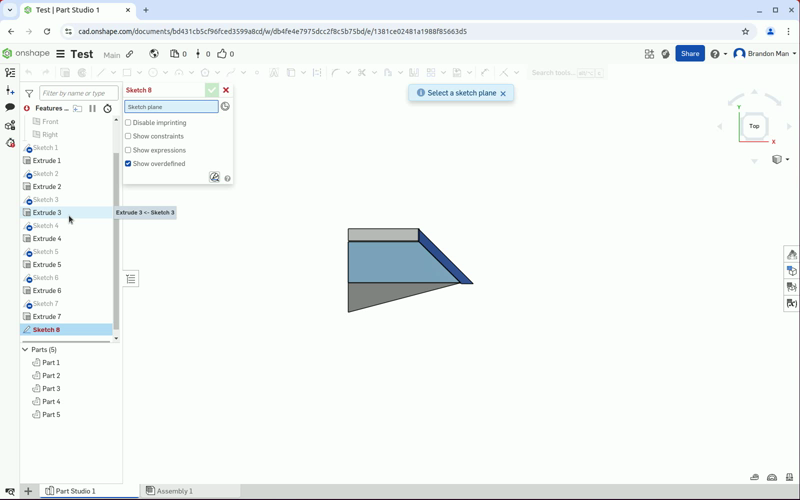
scroll(3)
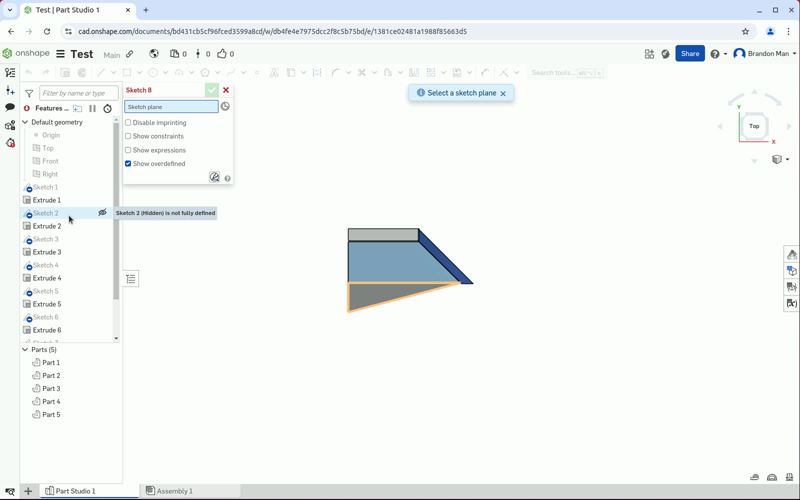
mouse_move(69, 150)
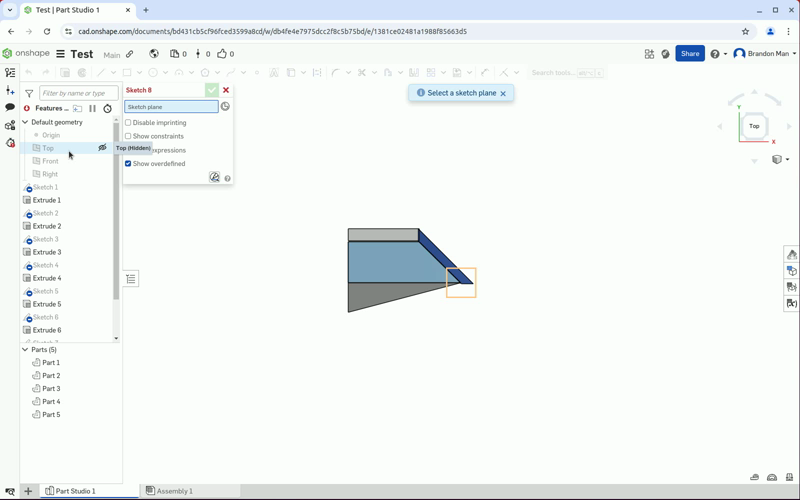
click(69, 150)
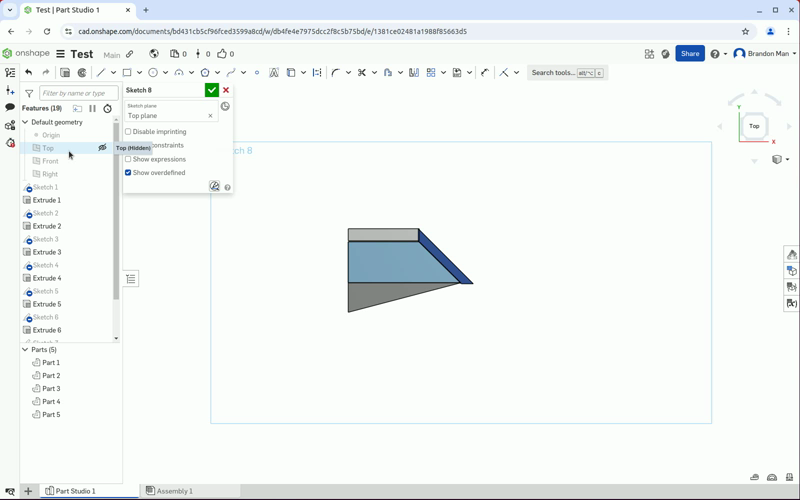
mouse_move(73, 352)
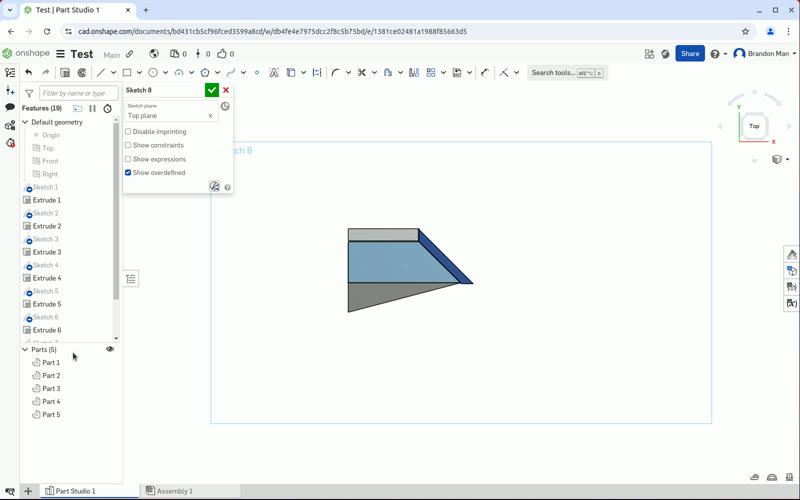
key(y)
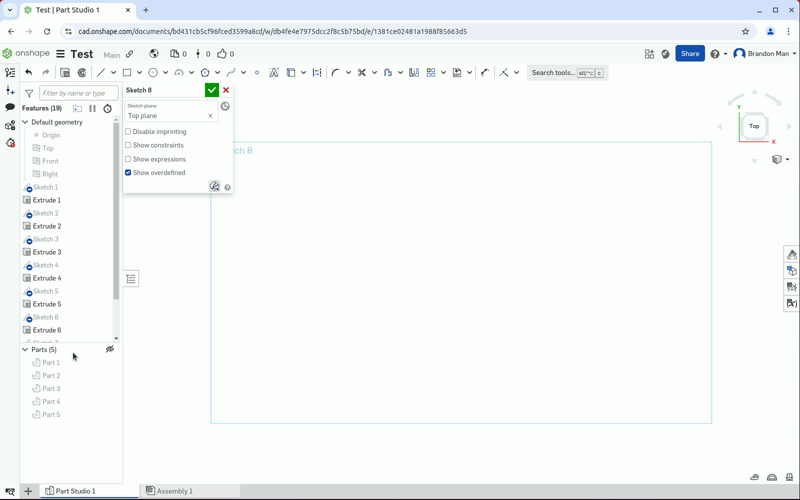
key(l)
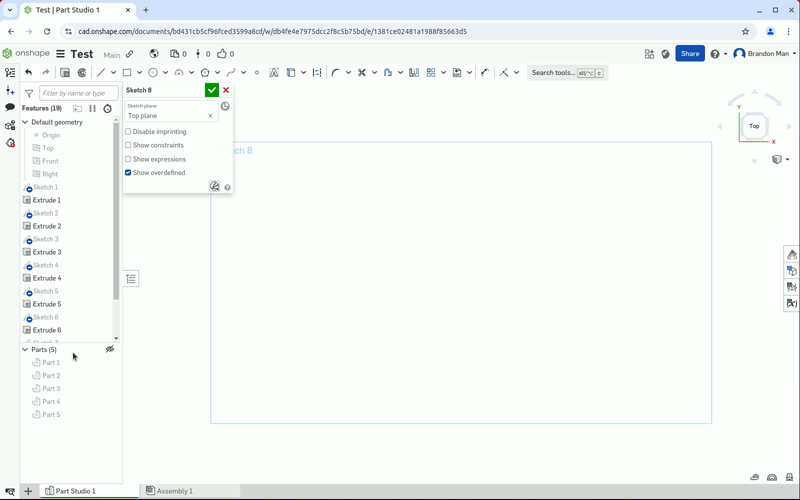
key_down(shift)
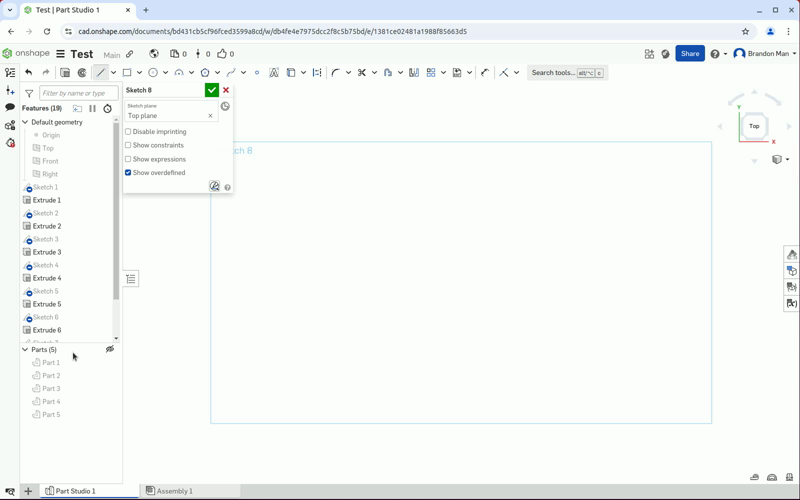
mouse_move(348, 282)
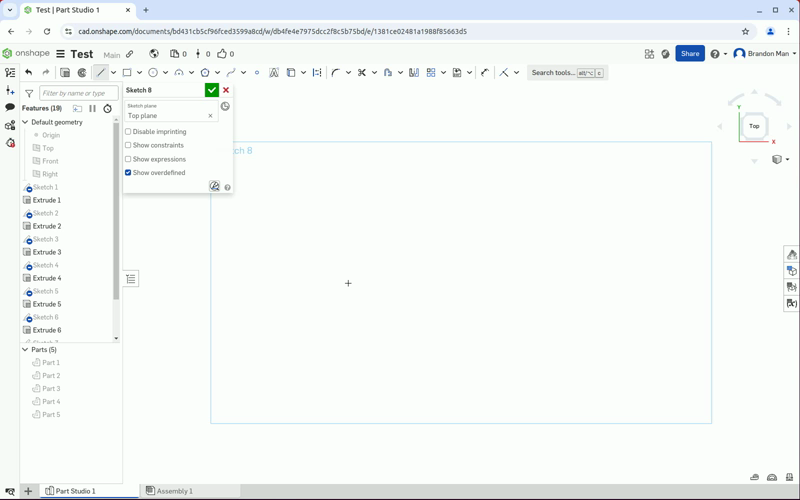
click(348, 282)
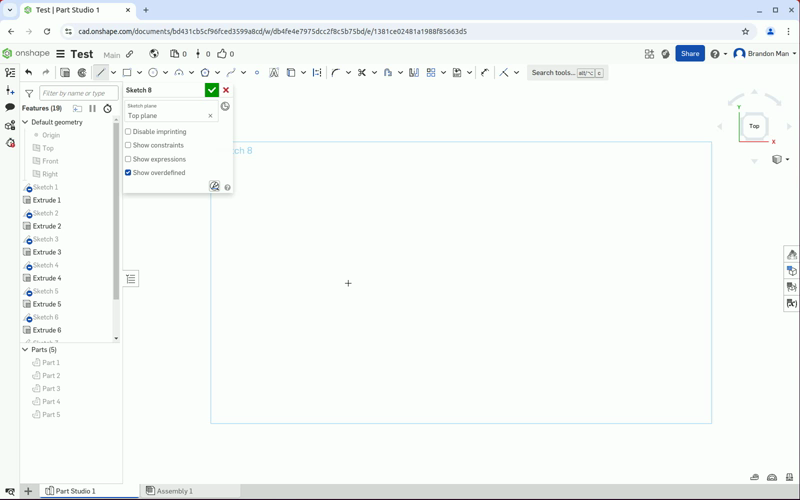
key_up(shift)
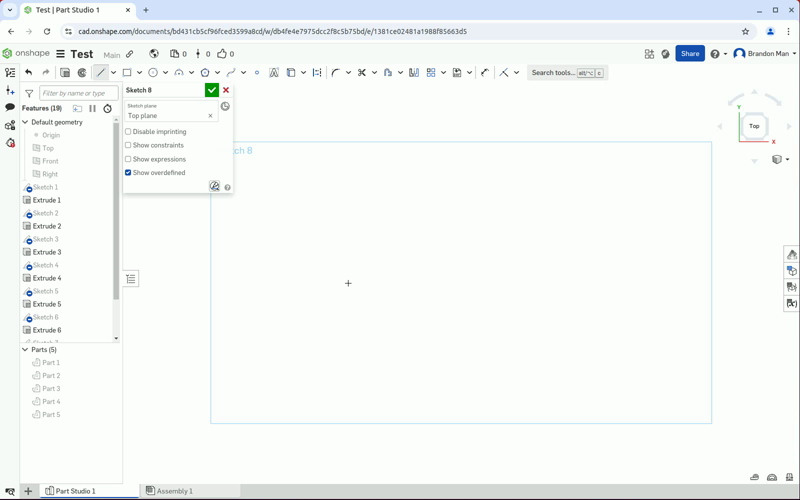
key_down(shift)
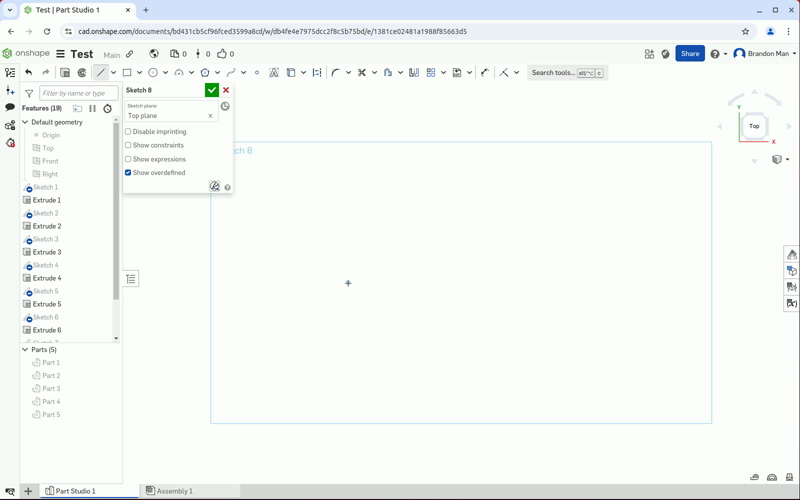
mouse_move(460, 282)
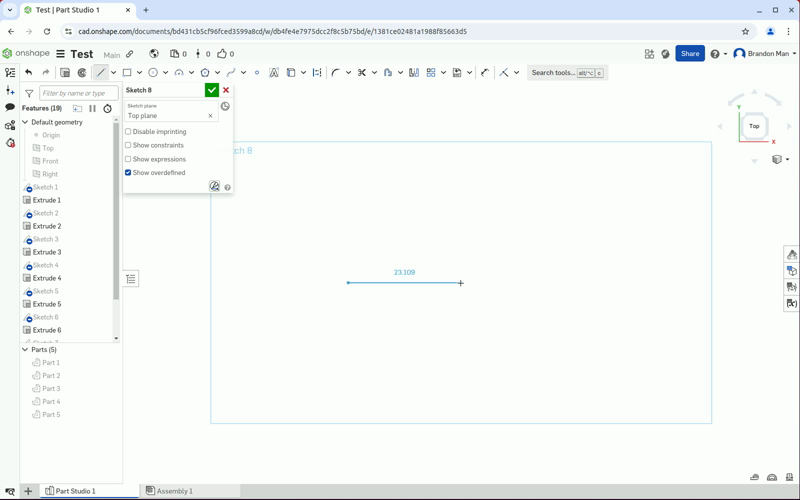
click(460, 282)
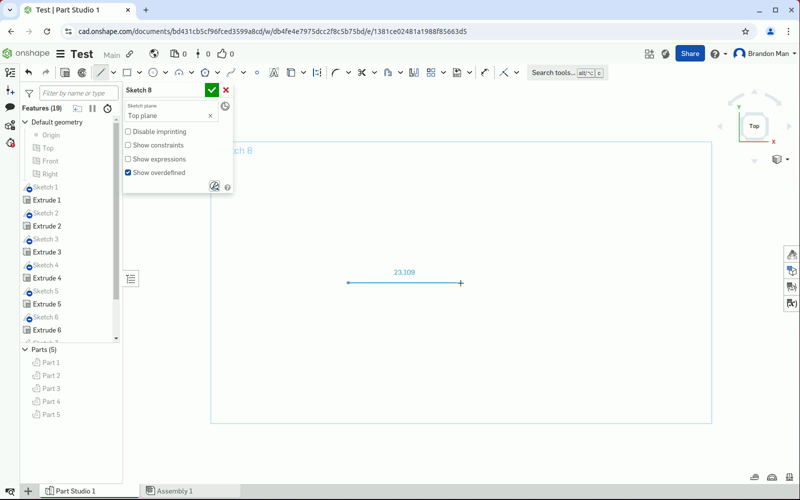
key_up(shift)
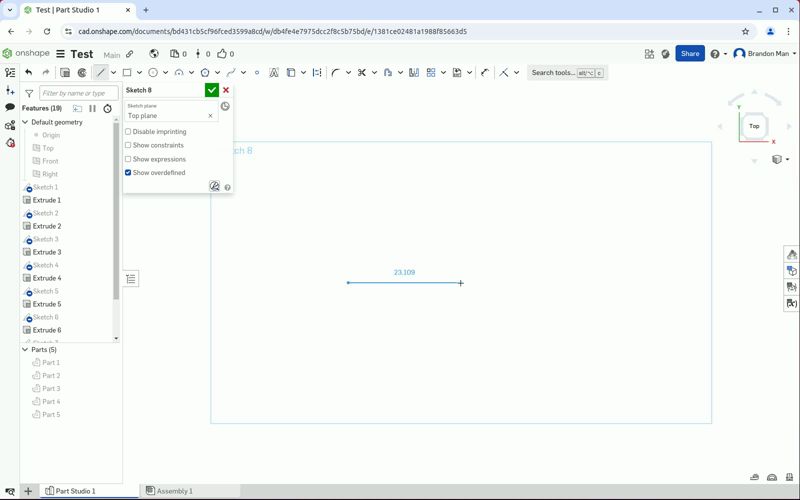
key_down(shift)
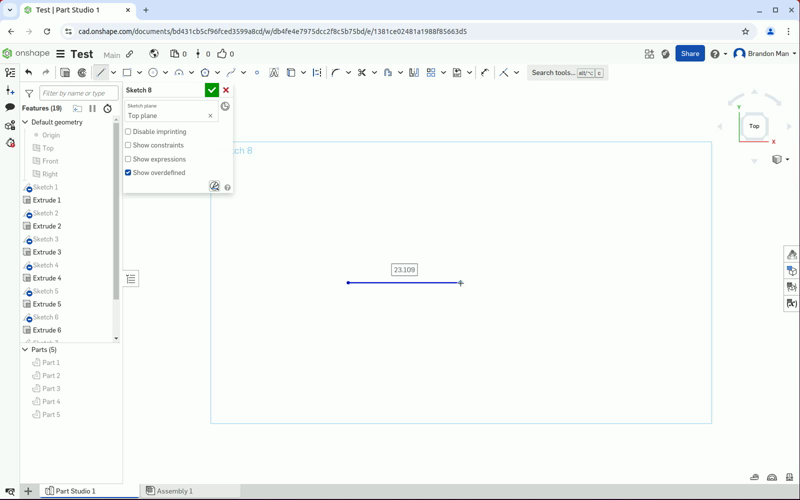
mouse_move(490, 282)
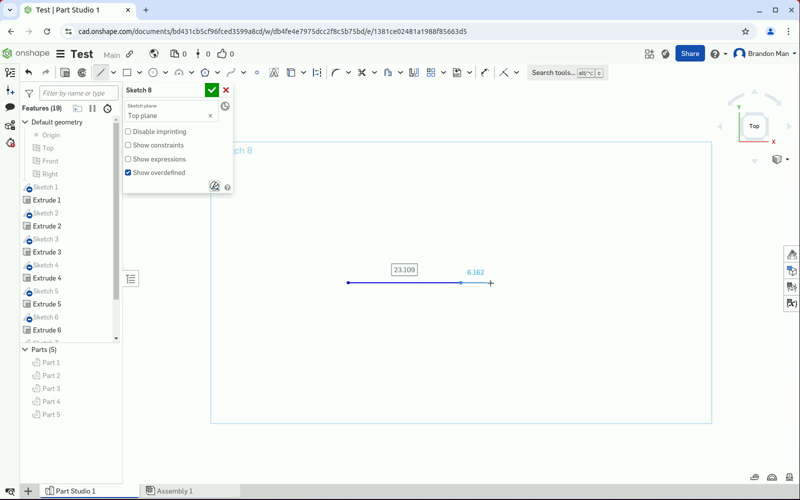
mouse_move(419, 241)
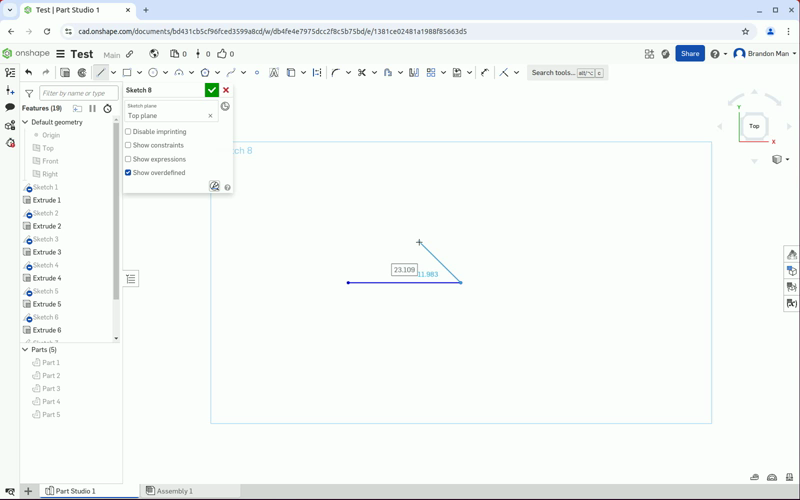
click(419, 241)
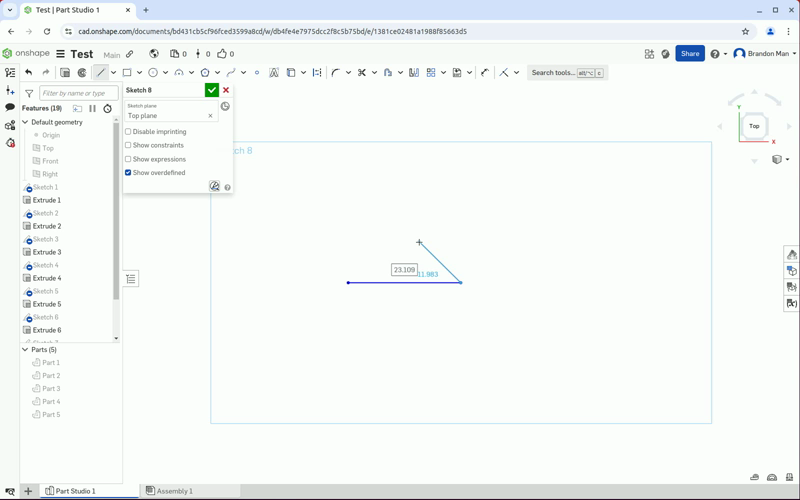
key_up(shift)
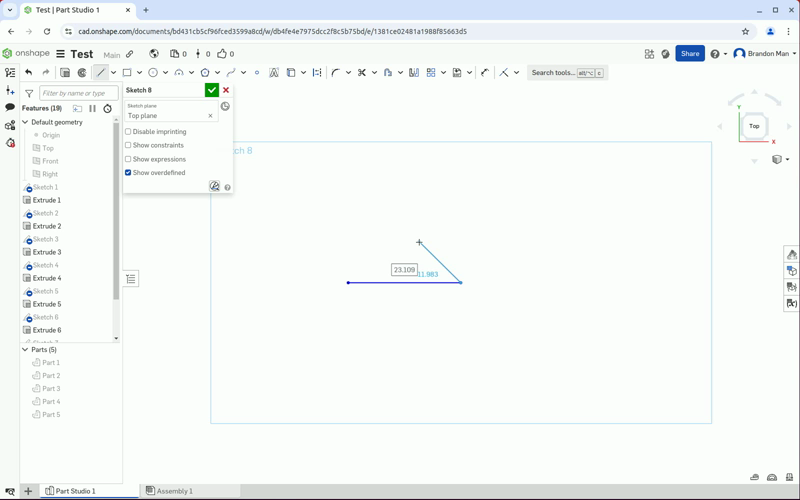
key_down(shift)
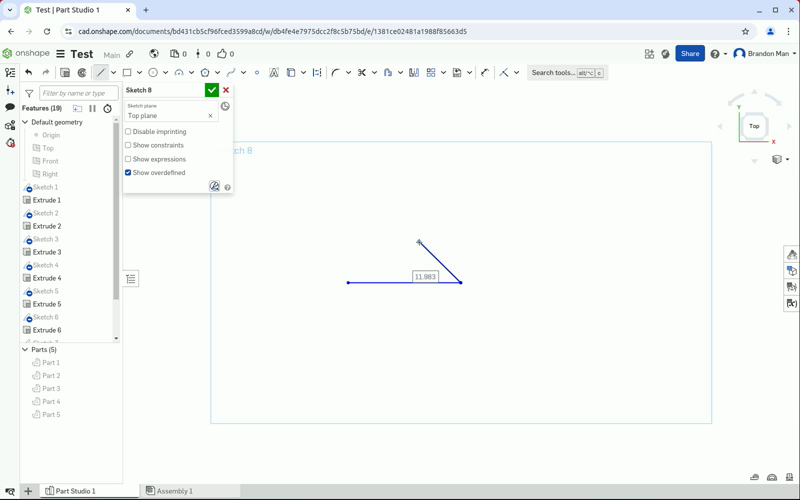
mouse_move(348, 241)
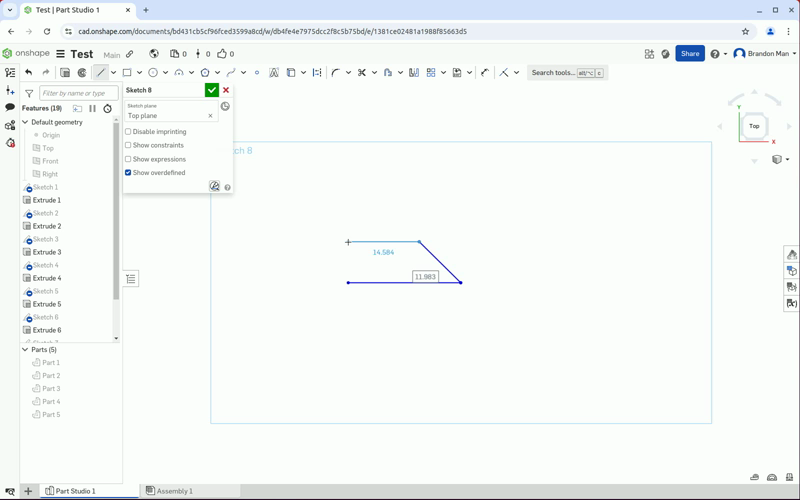
click(348, 241)
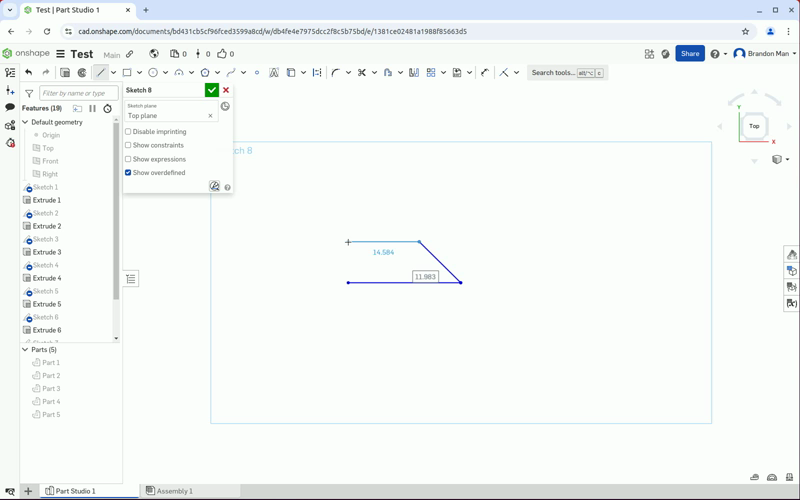
key_up(shift)
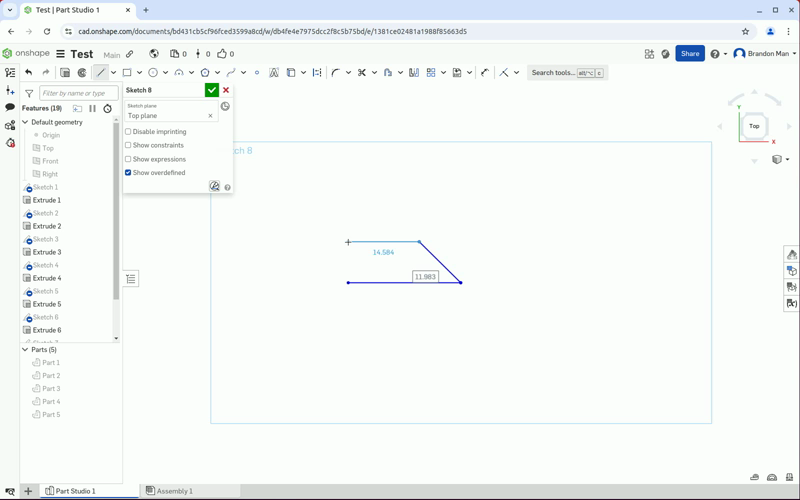
mouse_move(378, 241)
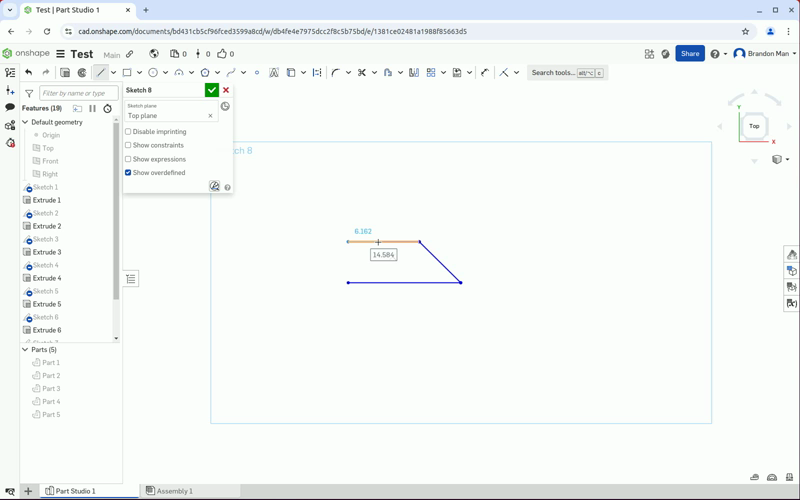
key_down(shift)
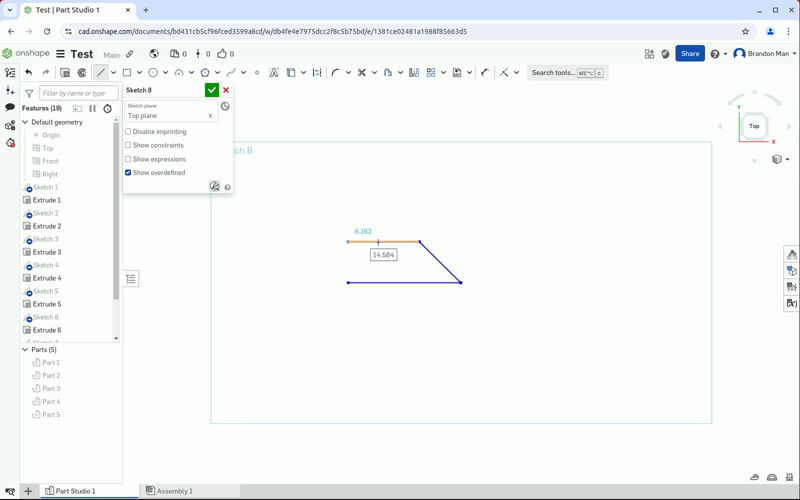
mouse_move(348, 282)
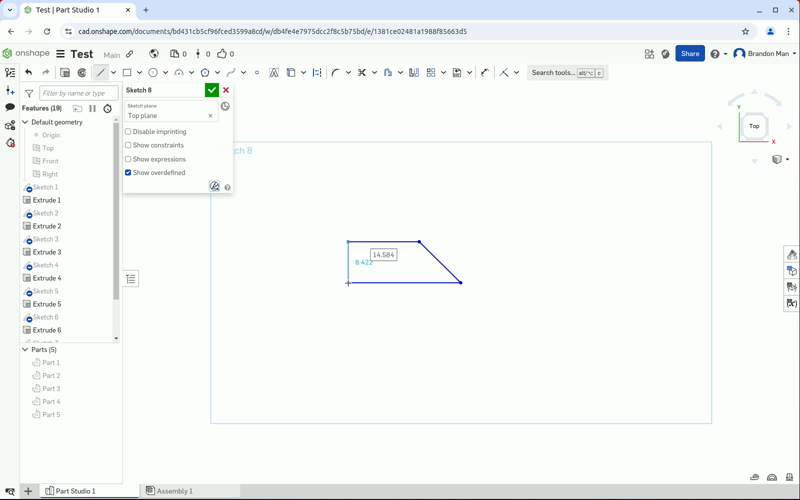
key_up(shift)
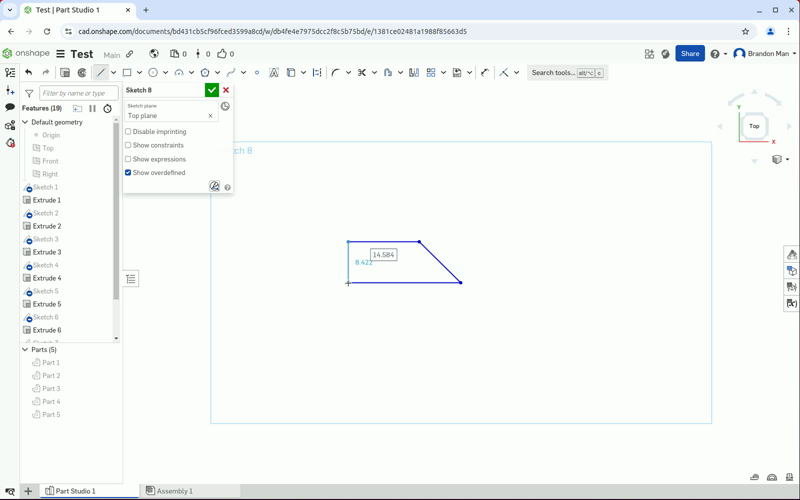
click(348, 282)
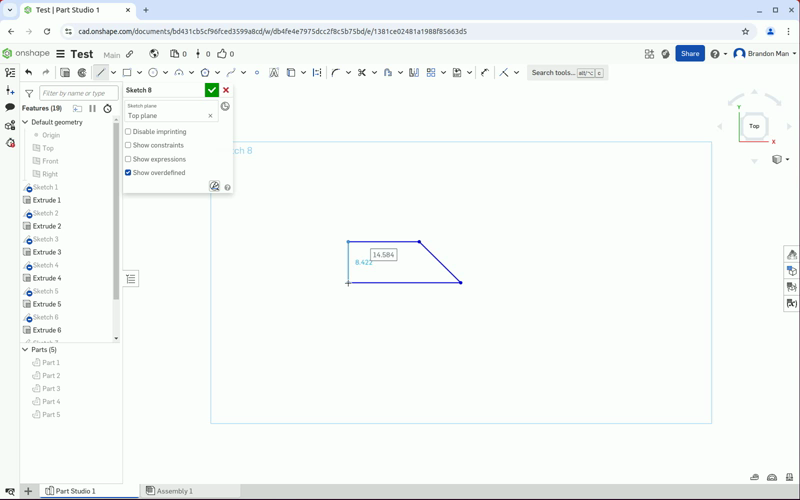
key(esc)
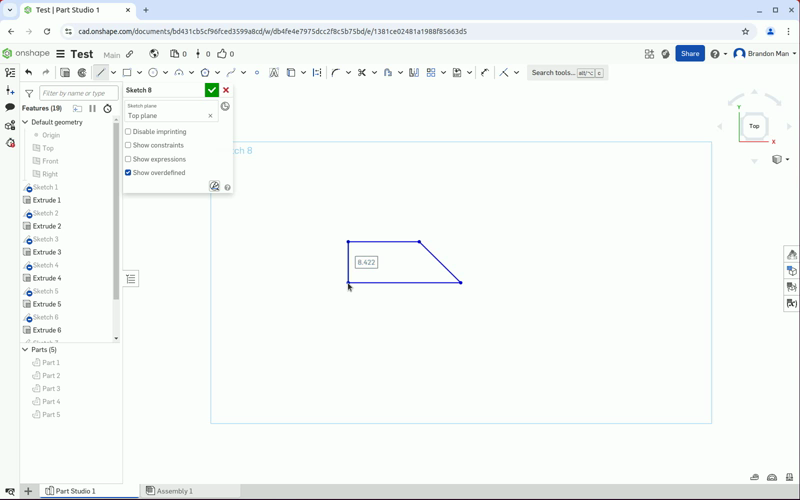
mouse_move(409, 269)
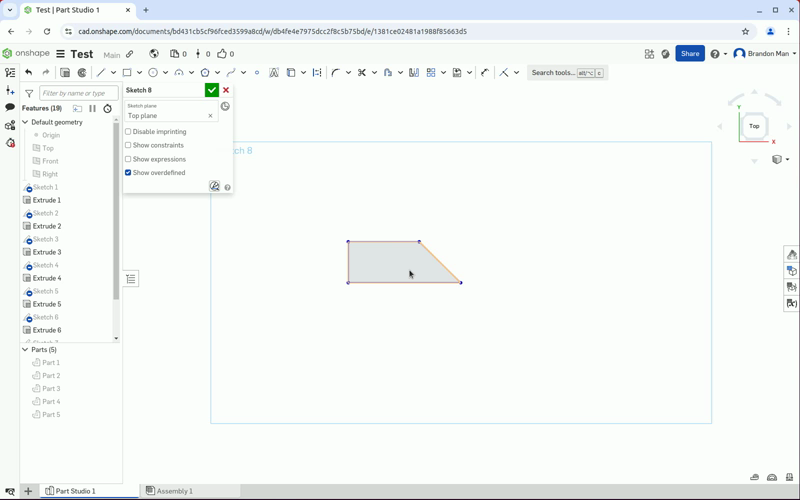
click(409, 269)
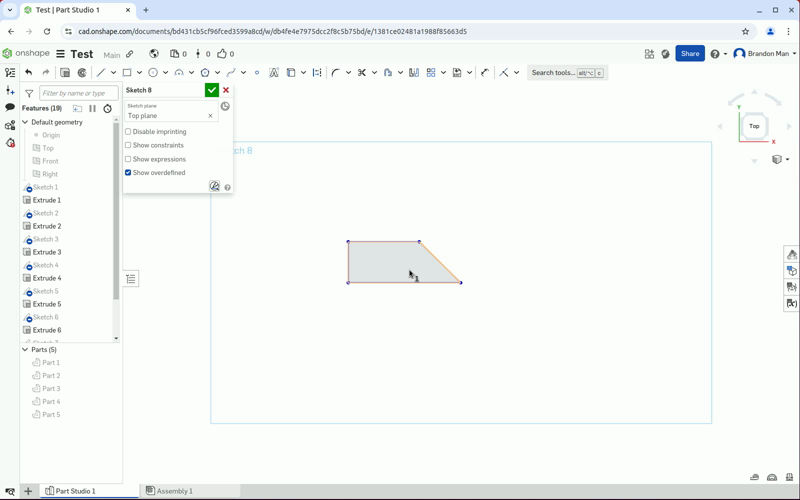
mouse_move(73, 352)
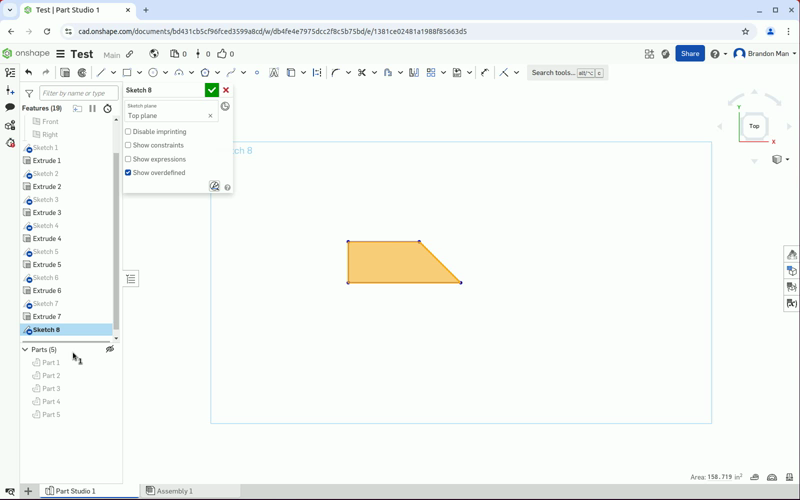
key(shift+y)
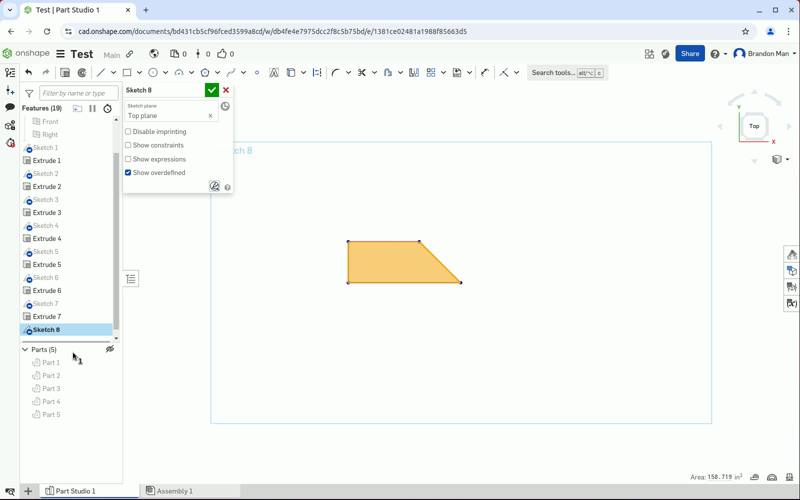
key(shift+e)
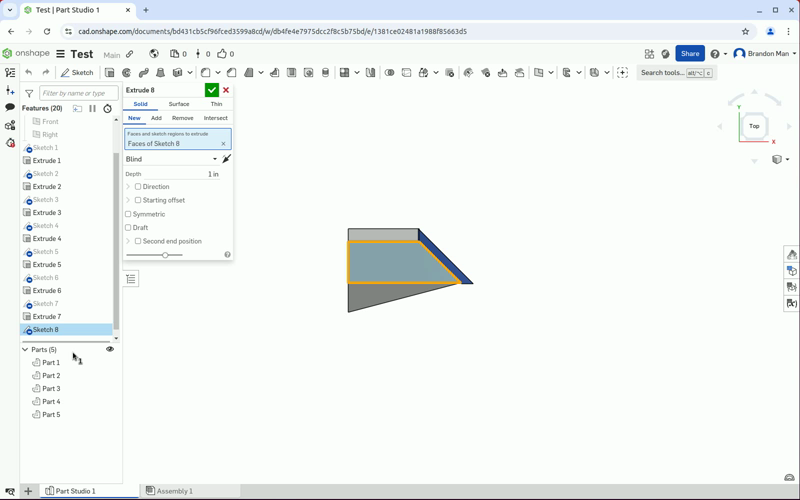
mouse_move(143, 106)
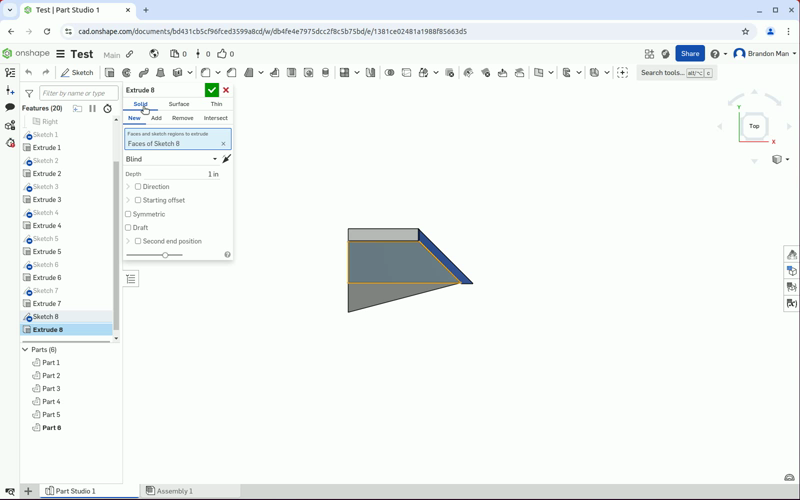
click(143, 106)
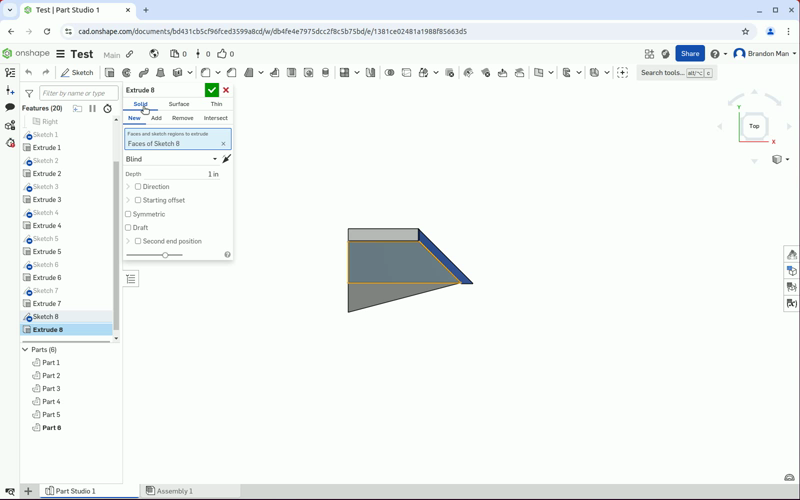
mouse_move(186, 120)
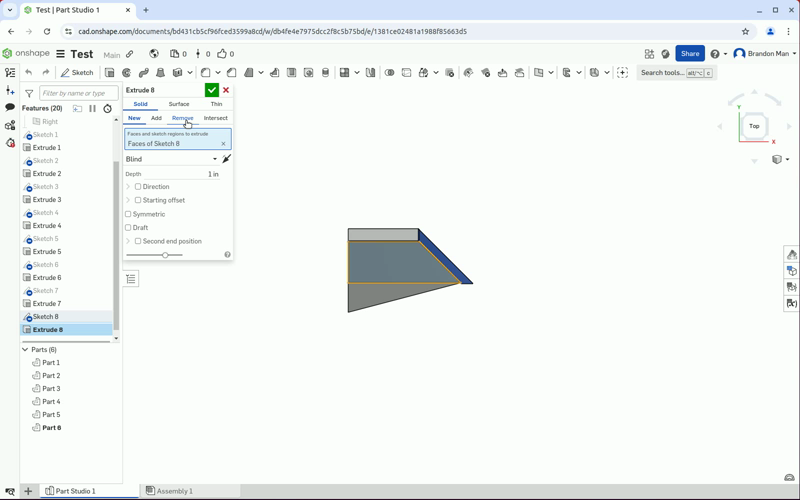
click(186, 120)
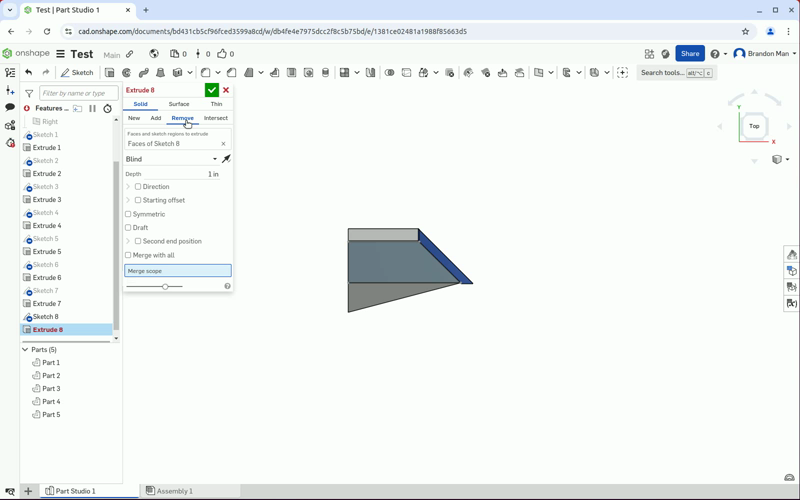
key(tab, 4)
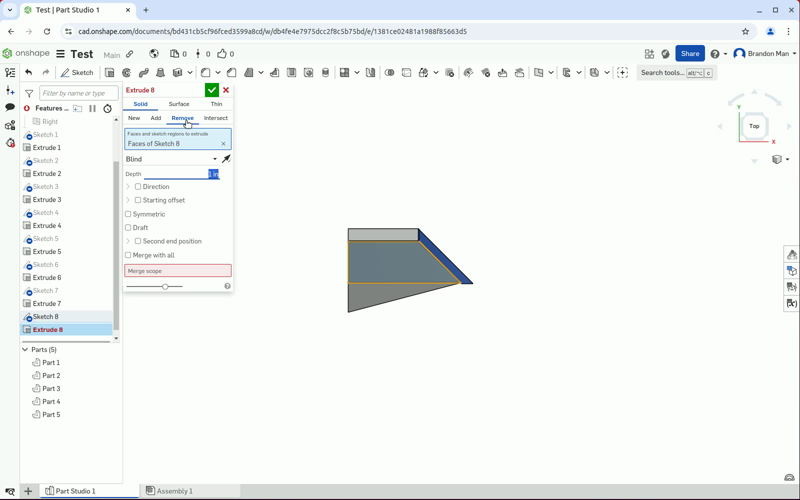
text(-5.536)
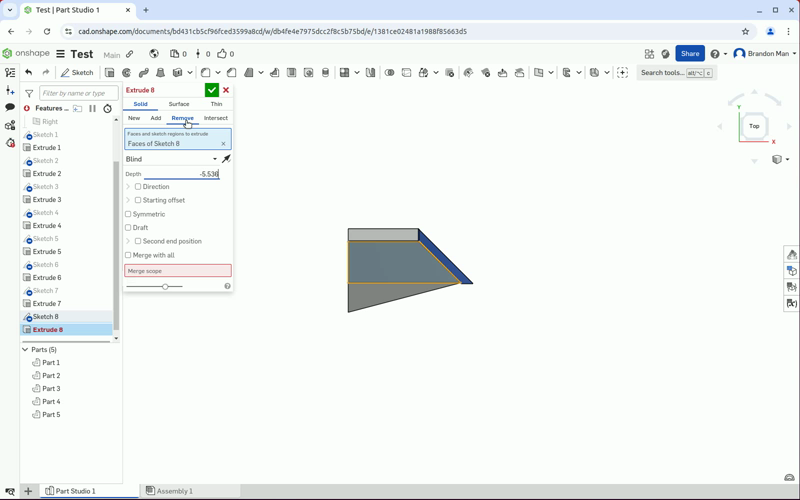
key(tab, 3)
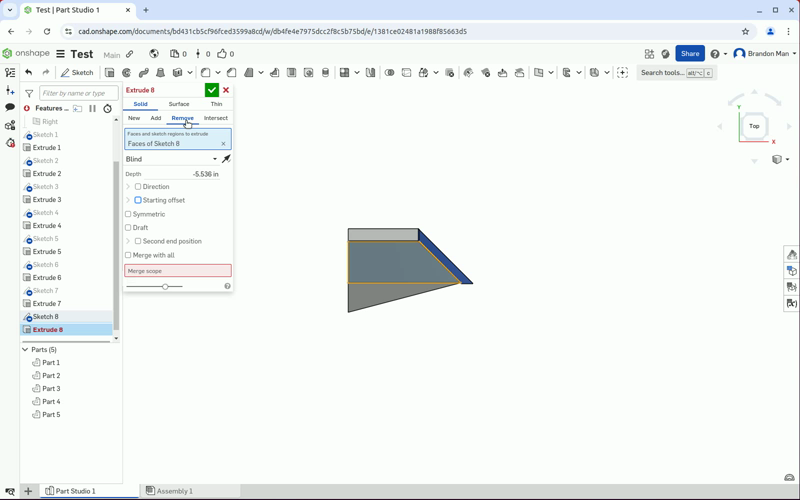
key(tab, 2)
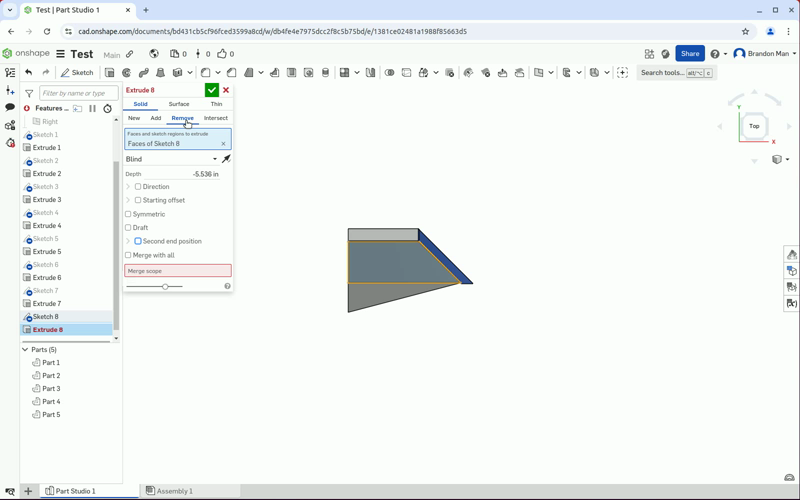
key(space)
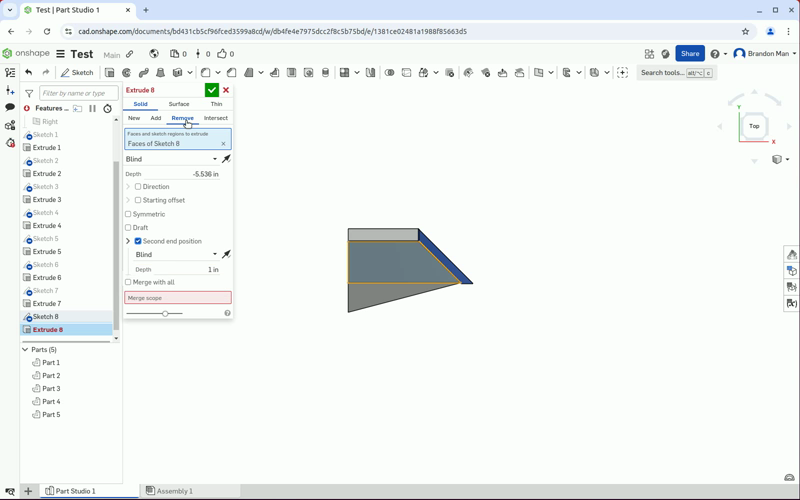
key(tab, 3)
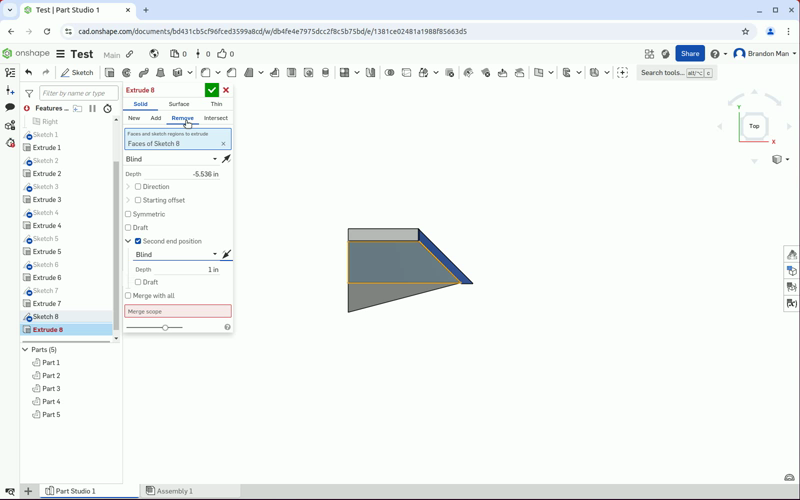
text(-1.685)
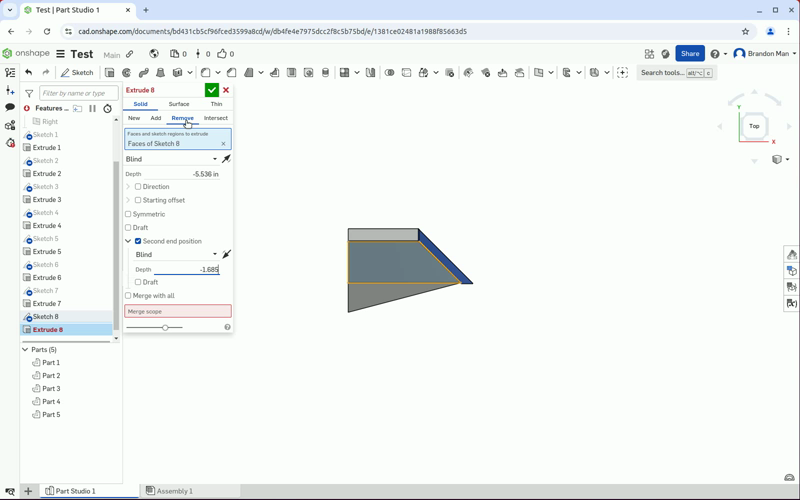
key(tab, 2)
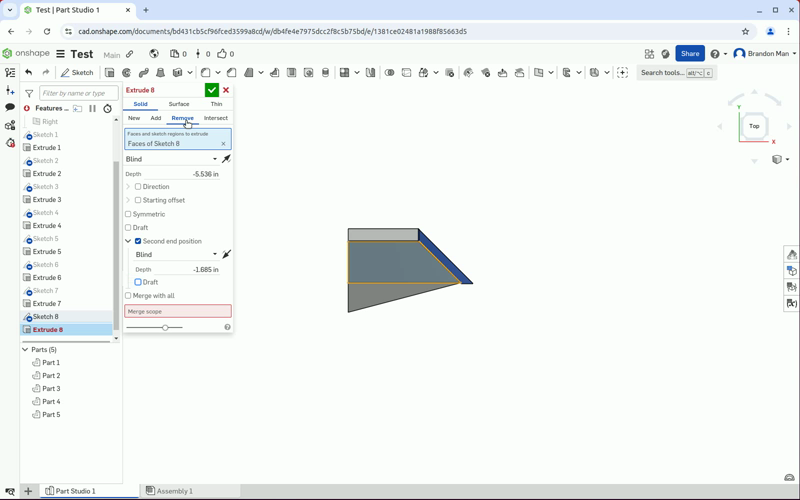
key(space)
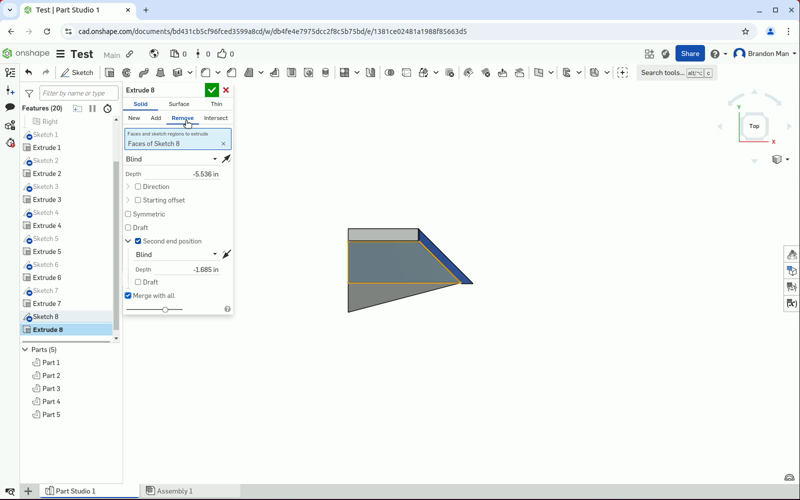
key(enter)
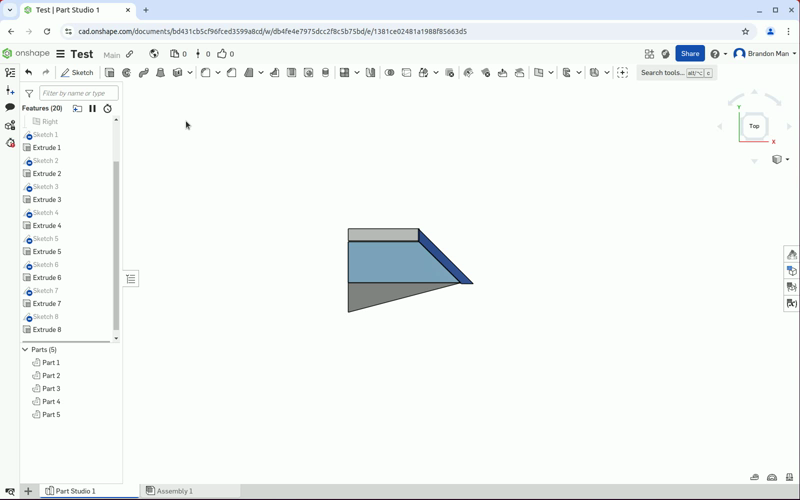
key(shift+h)
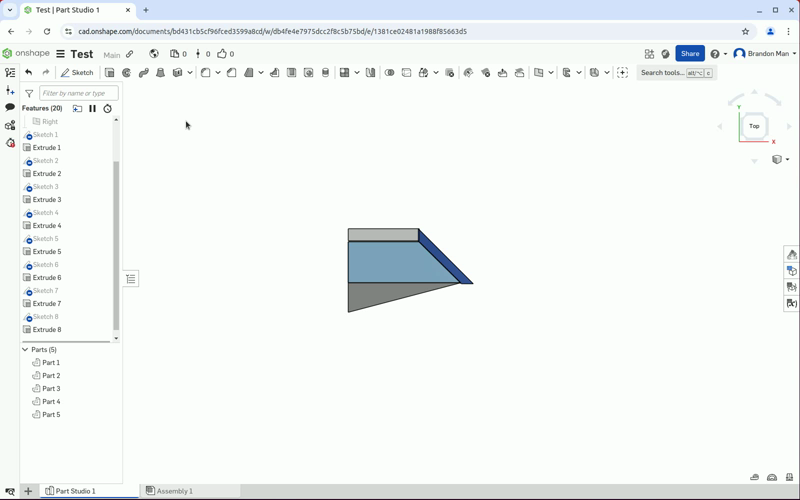
key(shift+h)
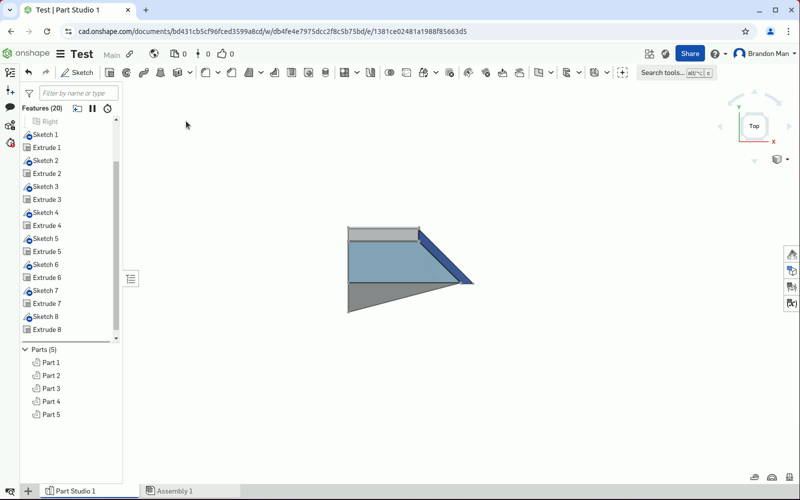
key(shift+7)
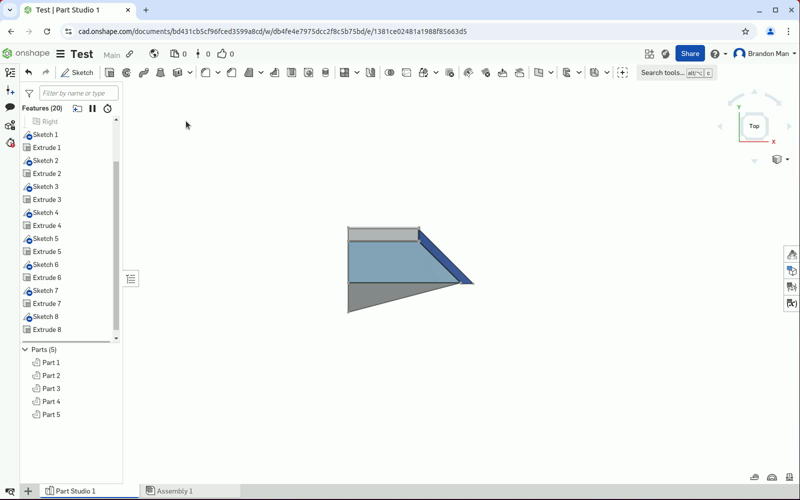
key(up, 3)
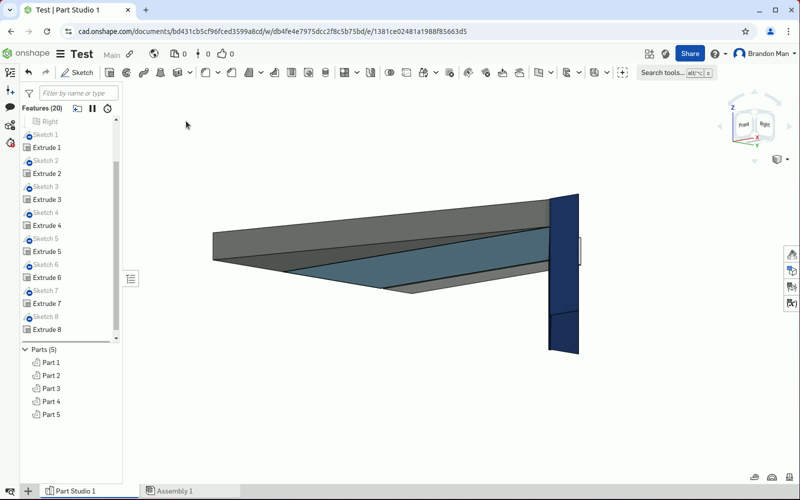
key(left, 3)
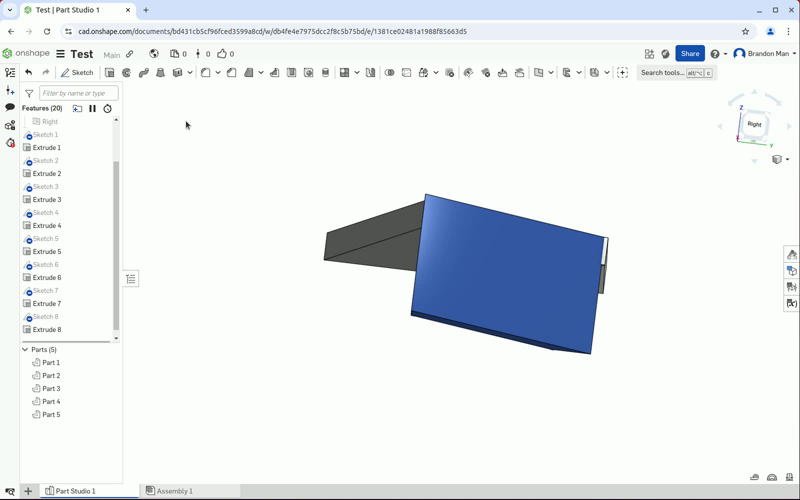
key(right, 3)
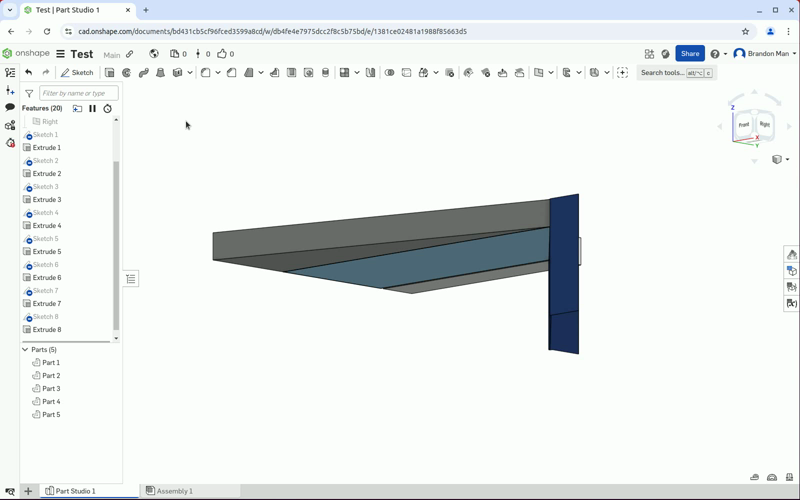
key(down, 3)
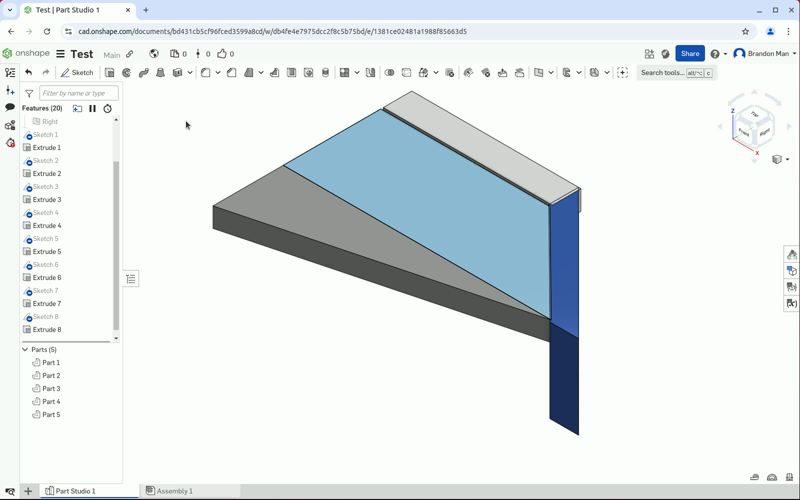
mouse_move(69, 137)
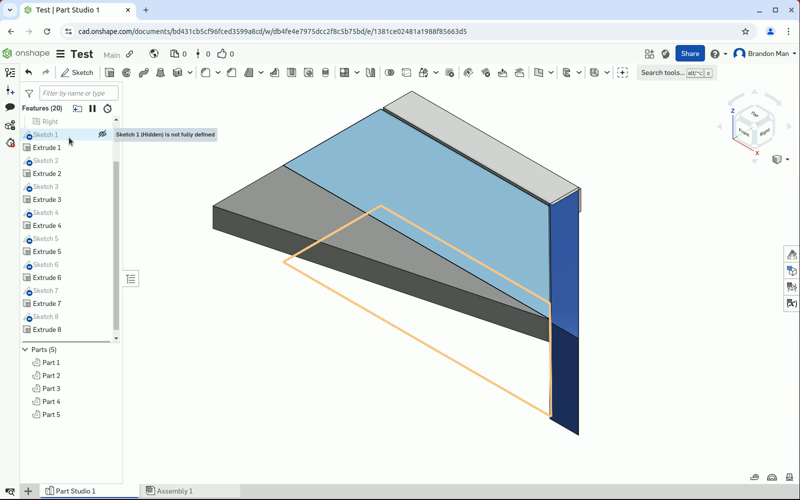
click(69, 137)